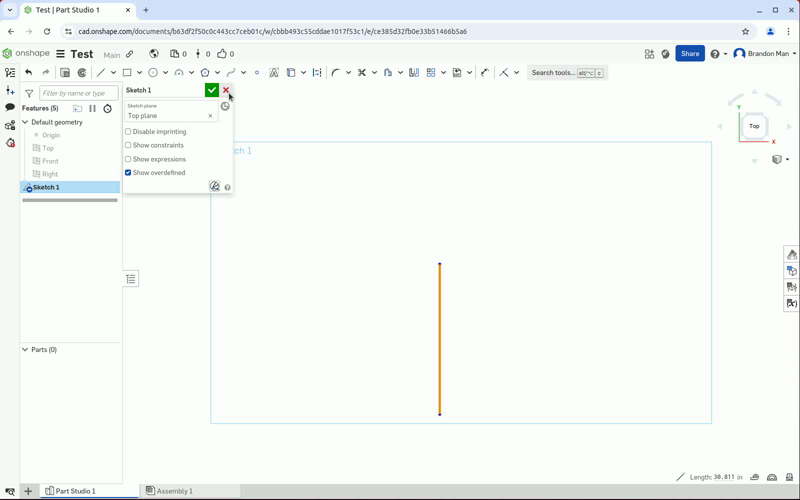
key(shift+h)
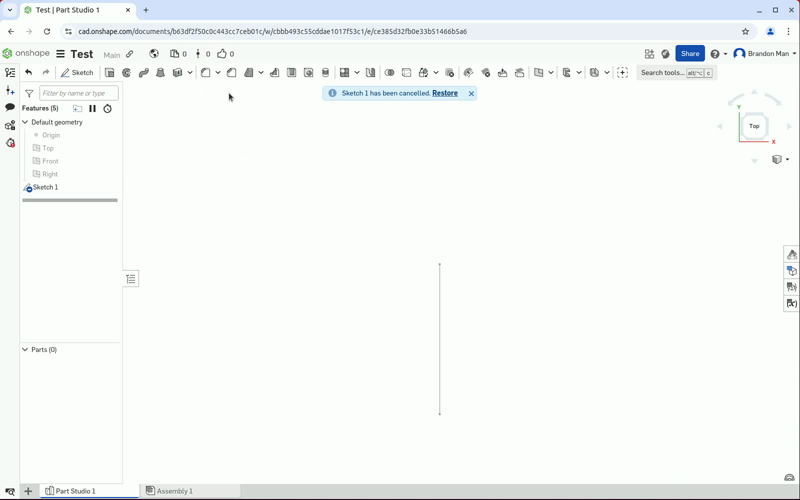
key(shift+s)
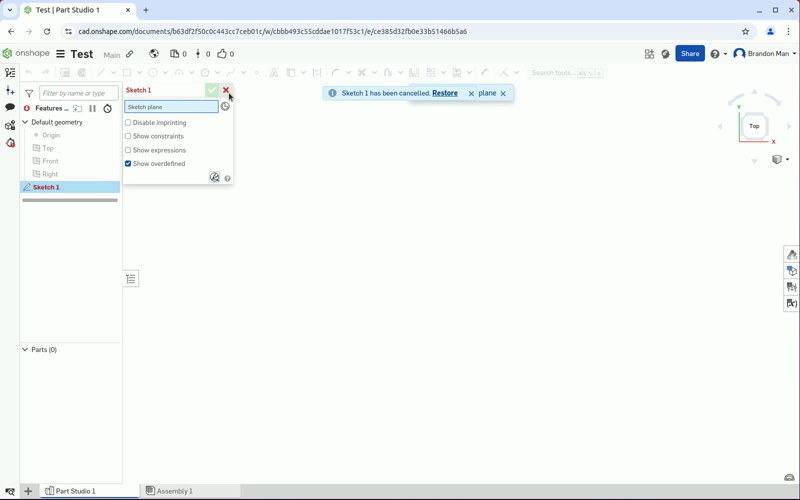
mouse_move(73, 150)
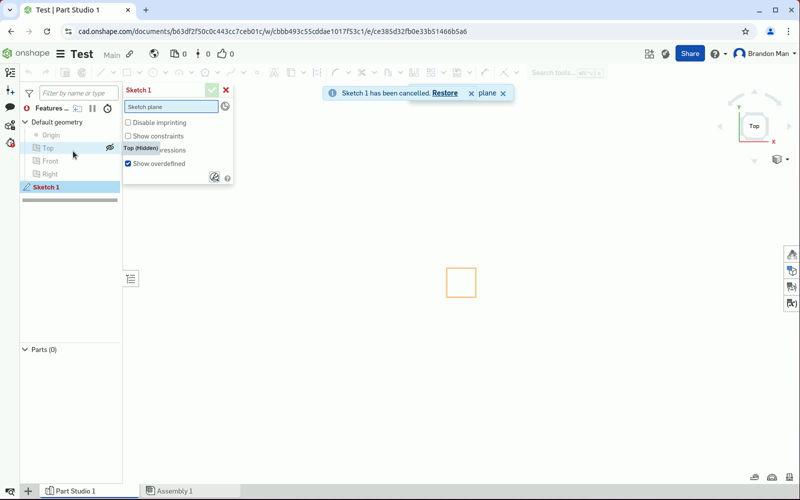
click(73, 150)
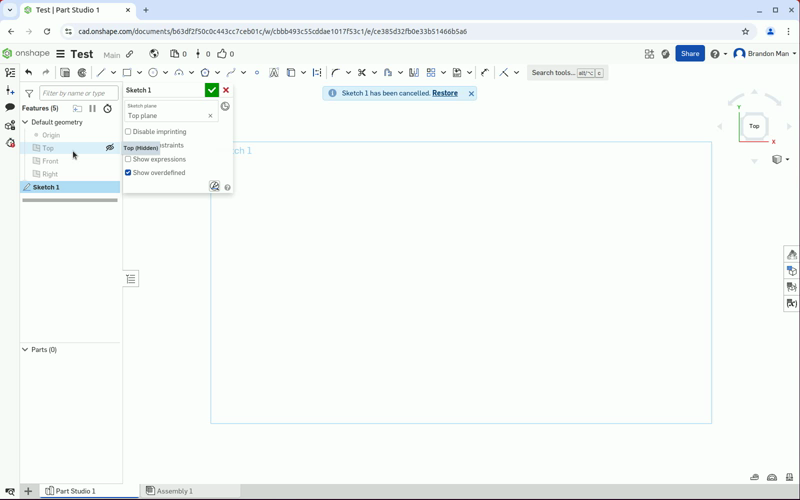
mouse_move(73, 352)
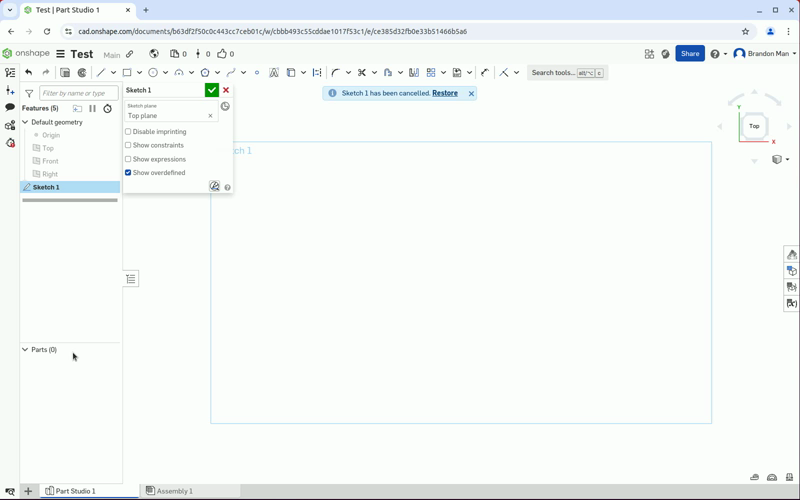
key(y)
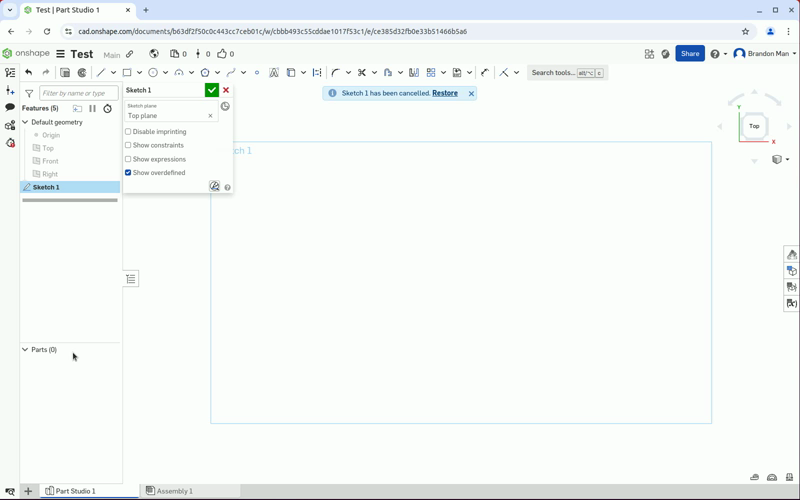
key(l)
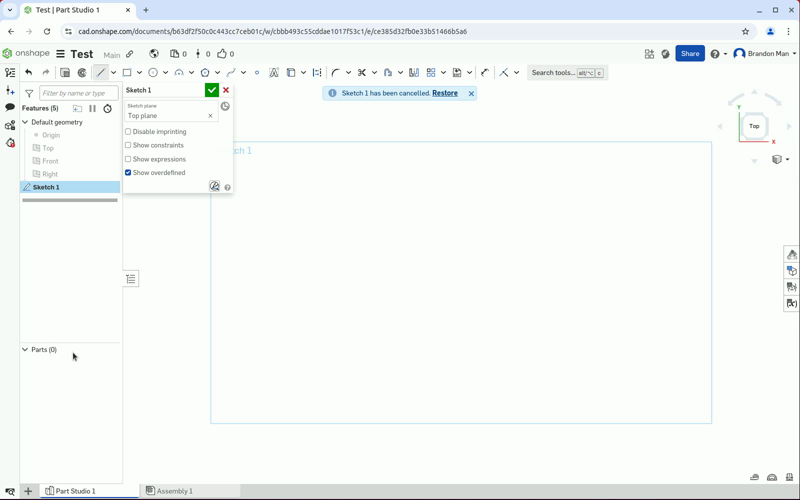
key_down(shift)
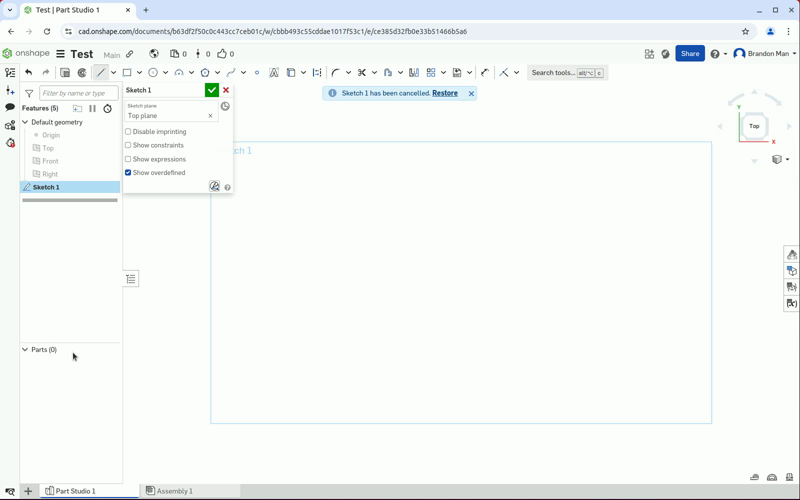
mouse_move(520, 313)
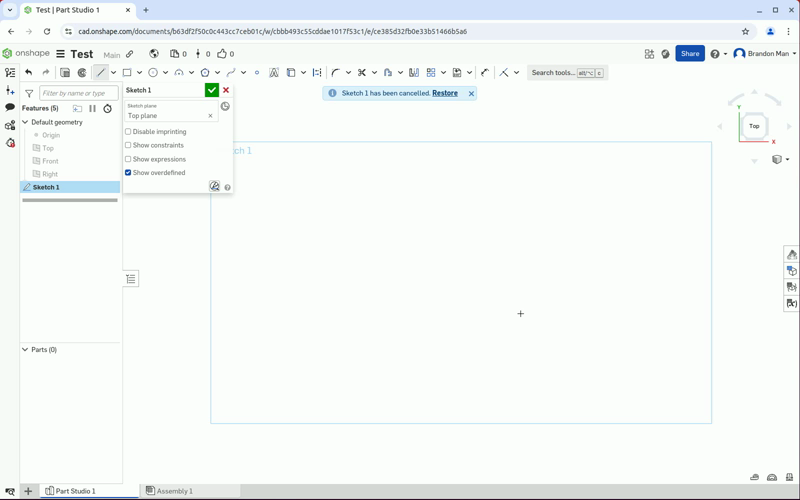
click(520, 313)
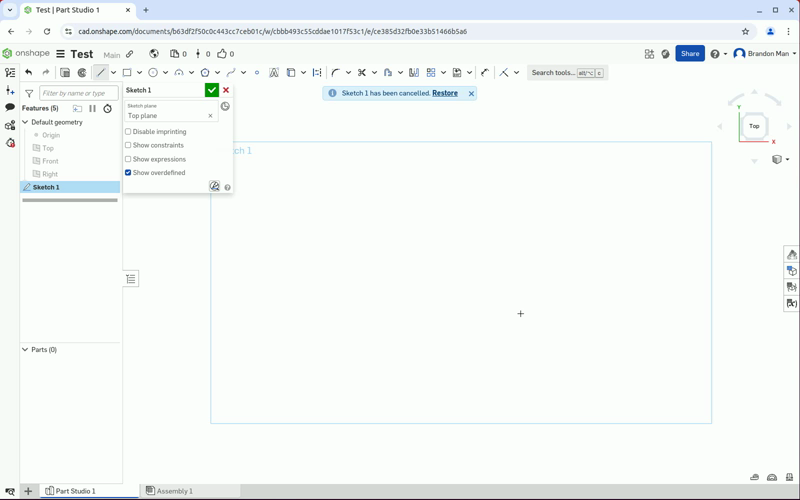
key_up(shift)
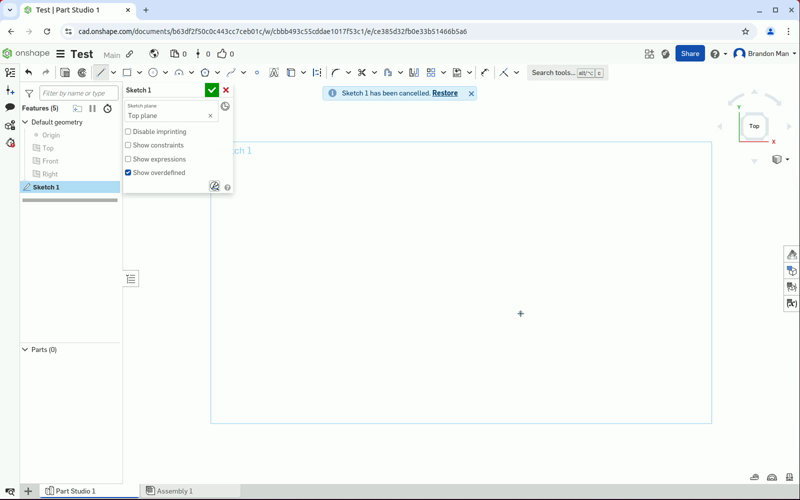
key_down(shift)
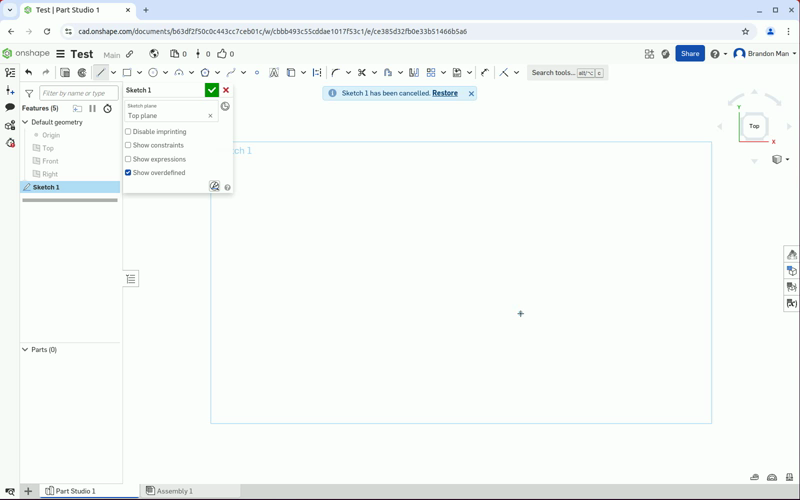
mouse_move(550, 313)
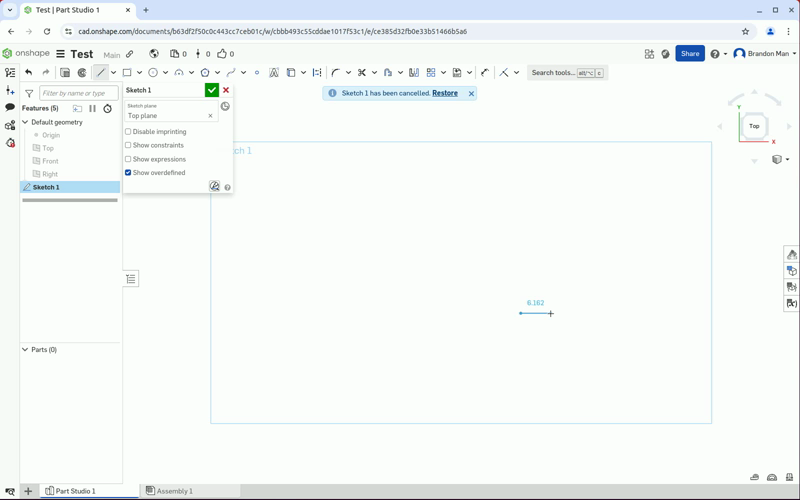
mouse_move(554, 313)
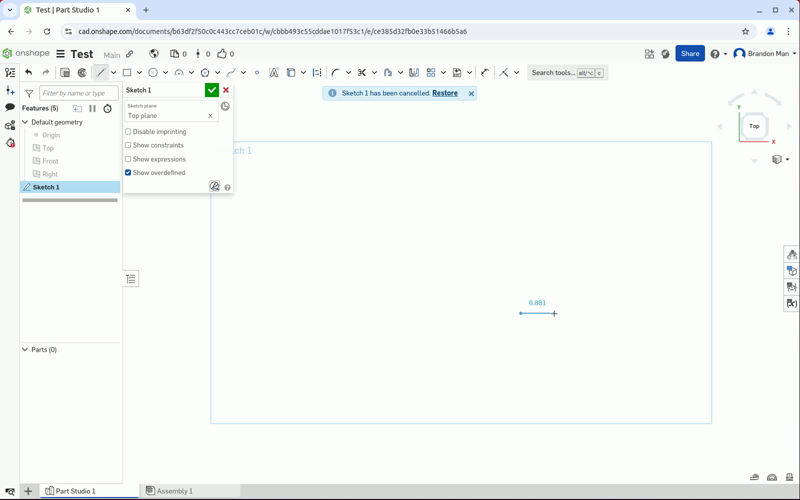
click(554, 313)
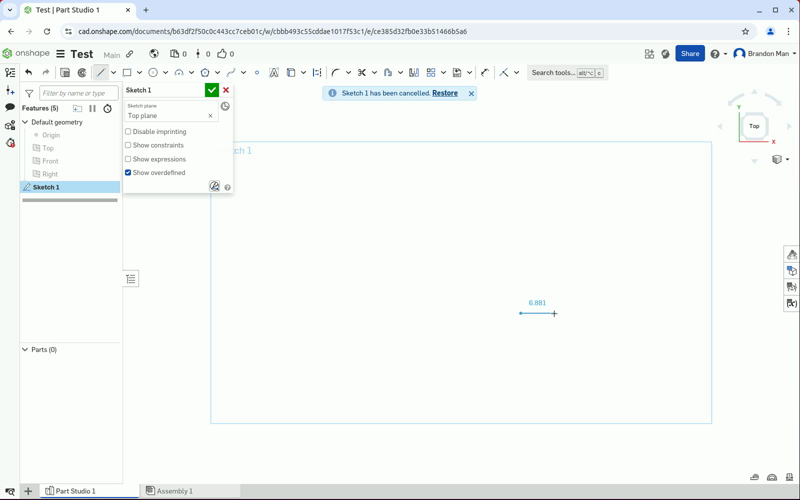
key_up(shift)
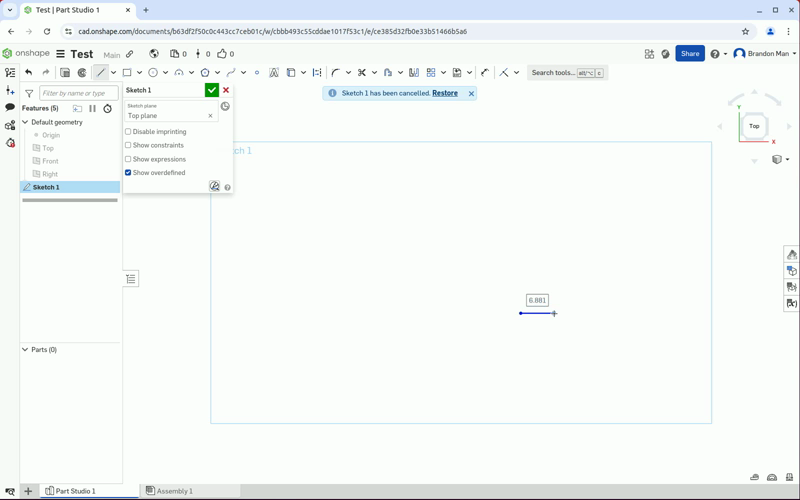
key_down(shift)
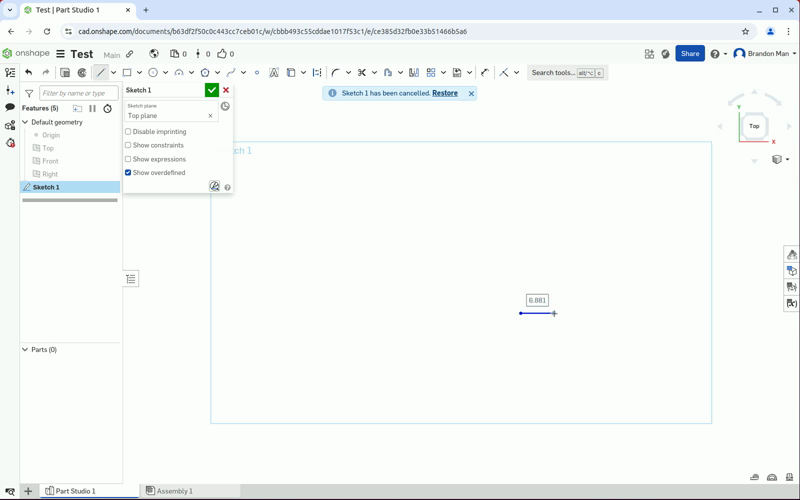
mouse_move(584, 313)
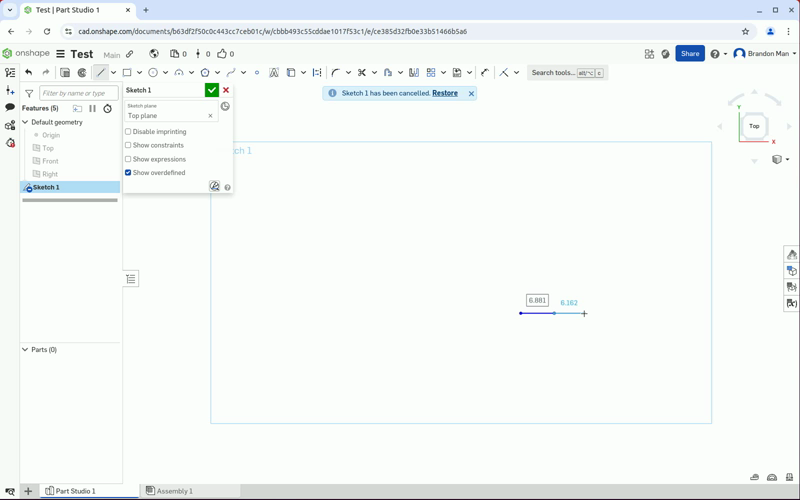
mouse_move(554, 293)
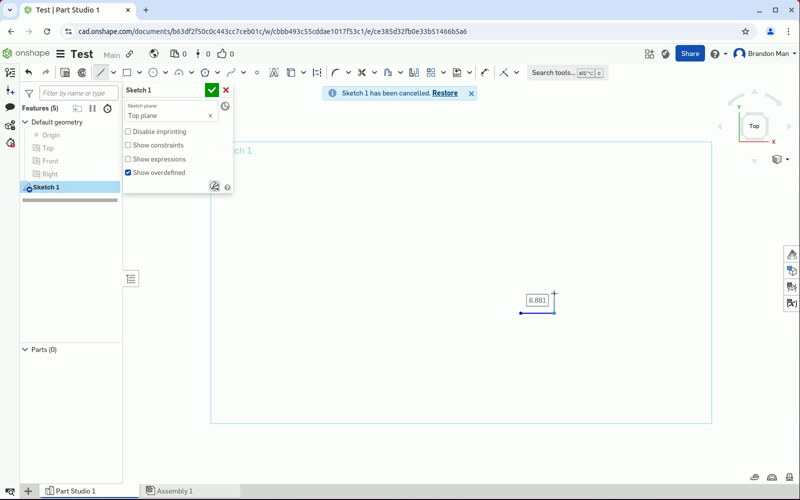
click(554, 293)
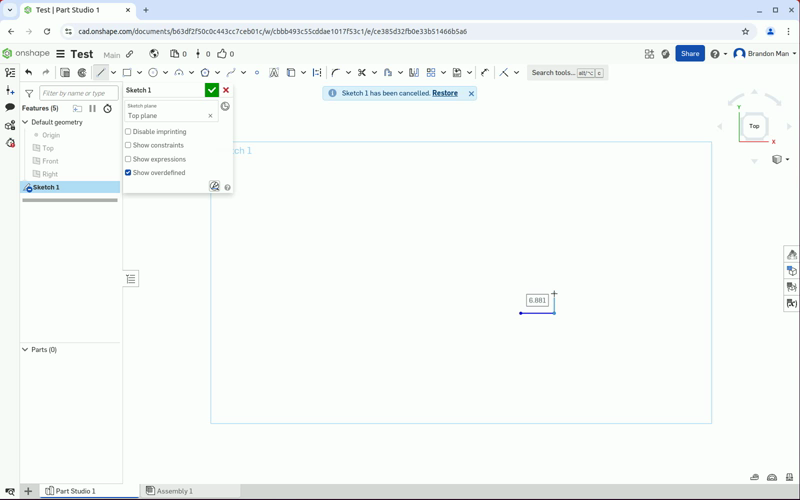
key_up(shift)
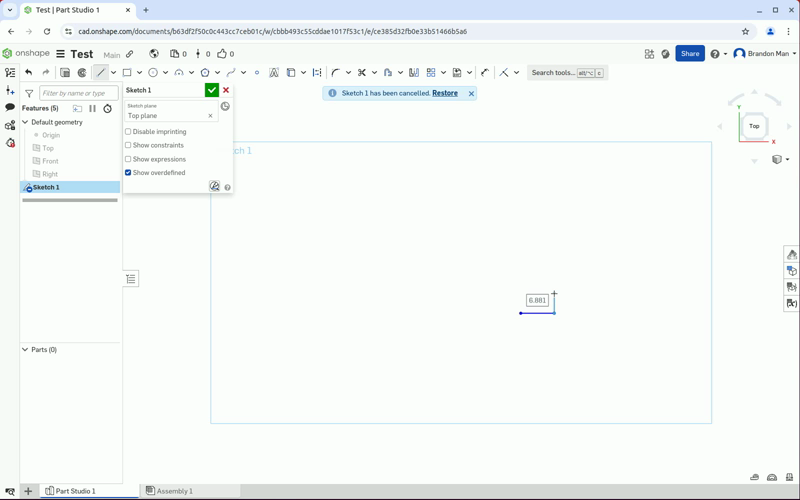
key_down(shift)
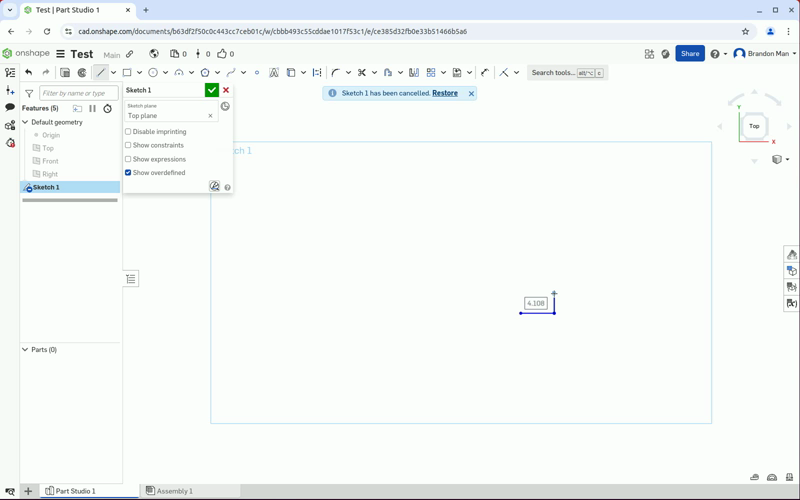
mouse_move(584, 293)
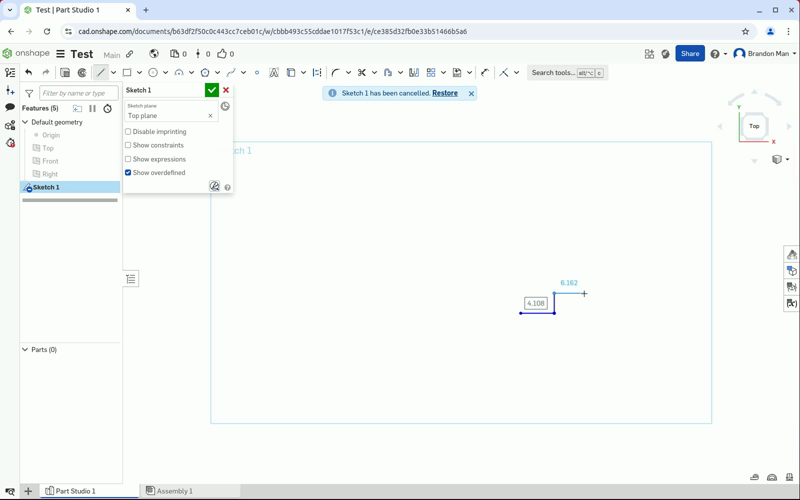
mouse_move(520, 293)
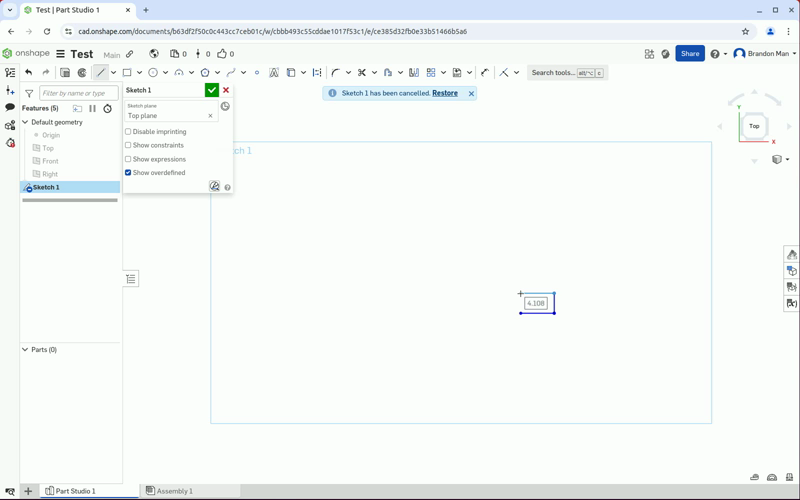
click(520, 293)
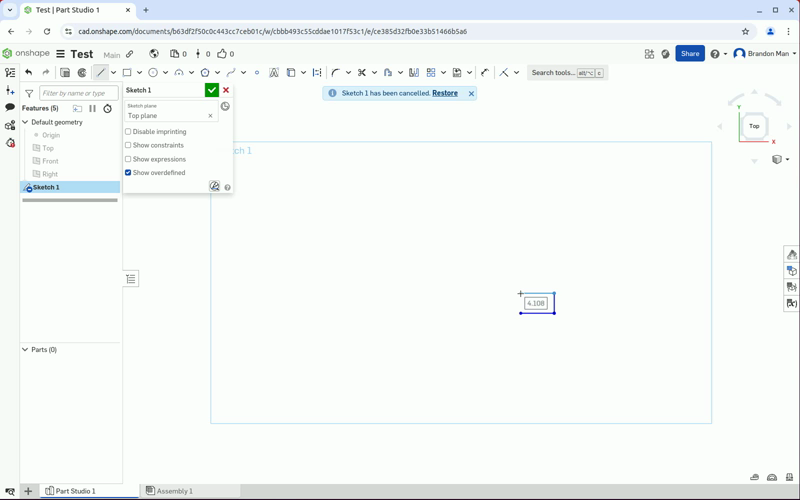
key_up(shift)
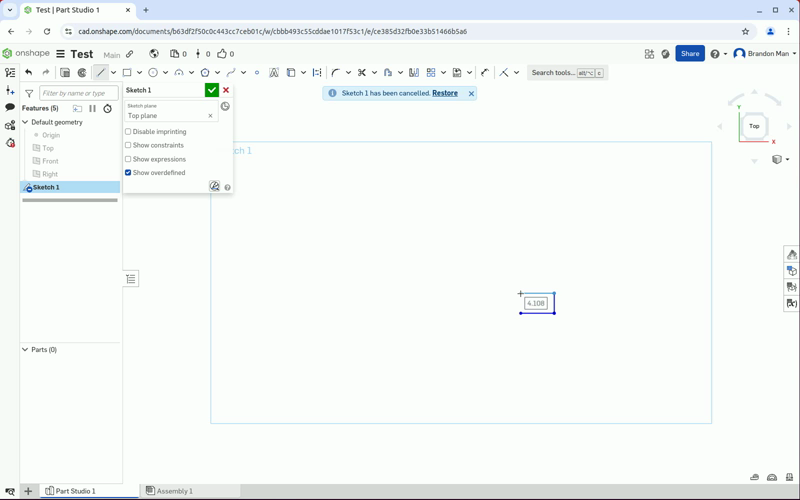
mouse_move(550, 293)
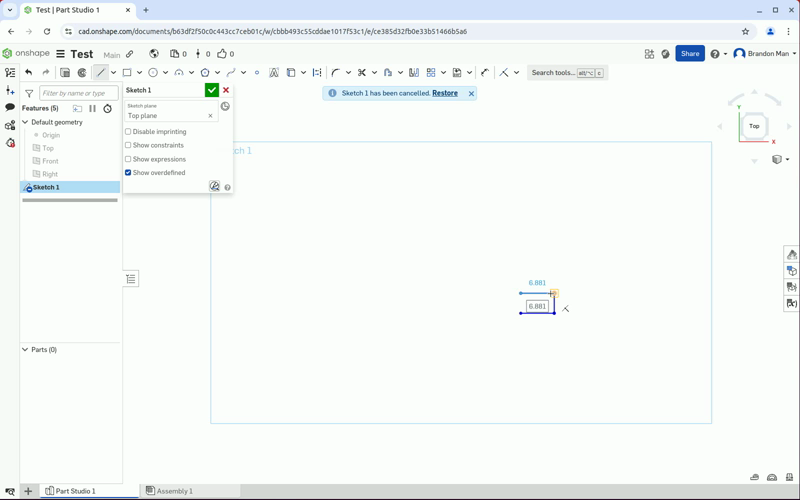
key_down(shift)
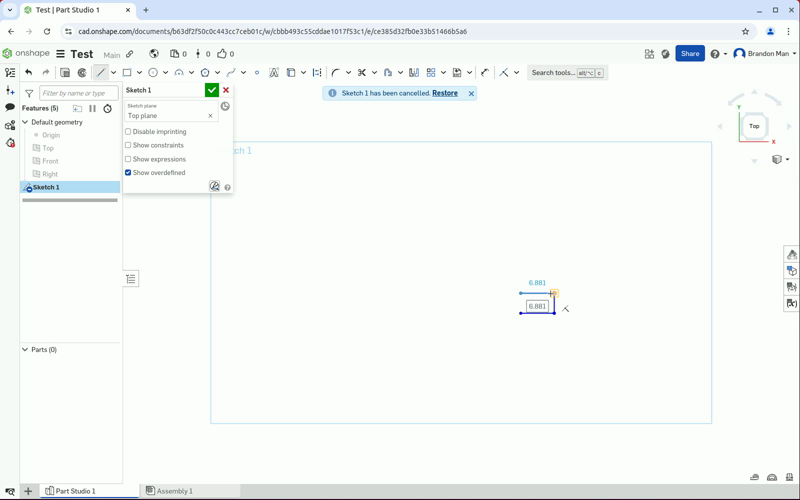
mouse_move(520, 313)
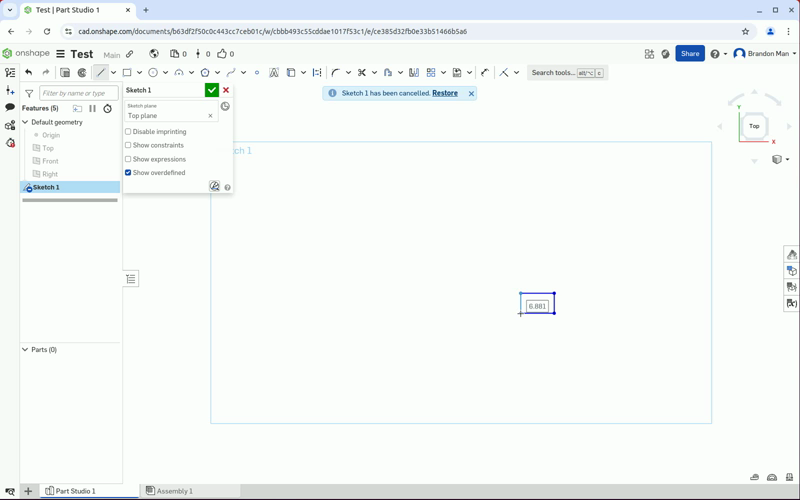
key_up(shift)
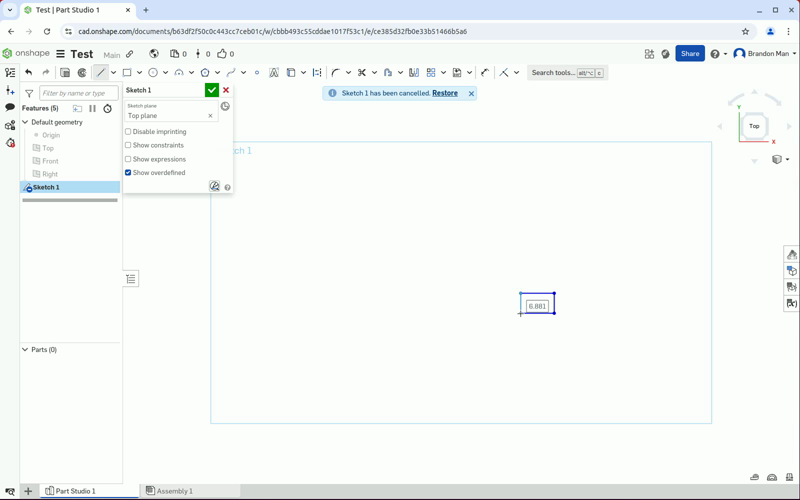
click(520, 313)
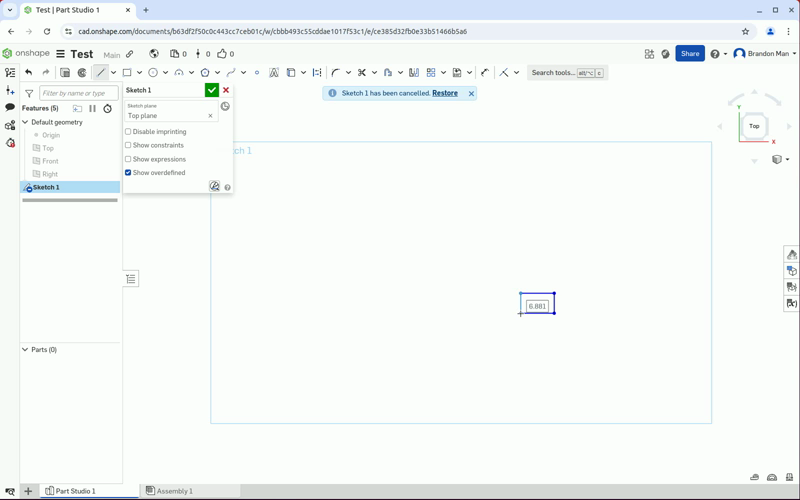
key(esc)
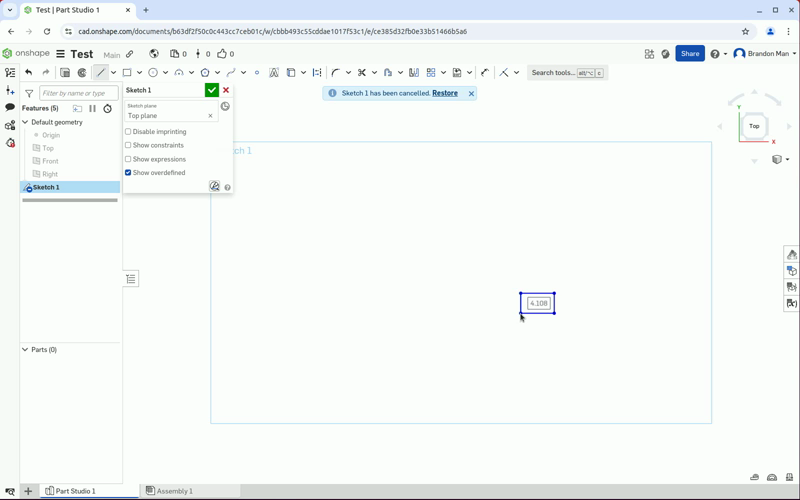
mouse_move(538, 306)
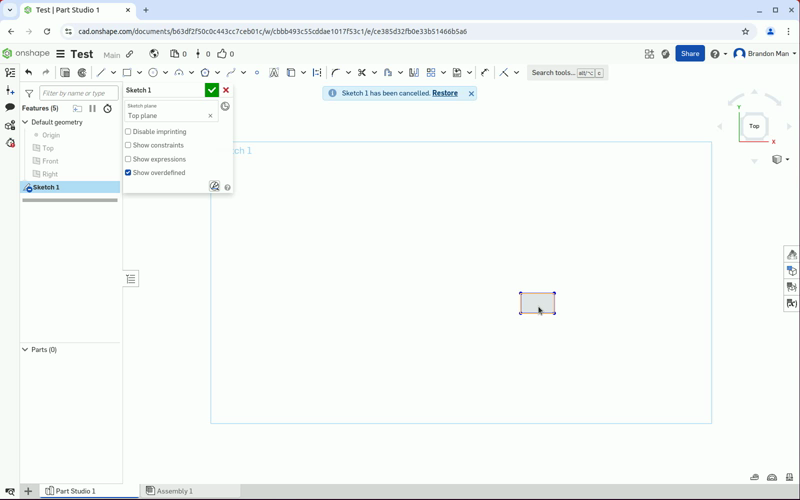
scroll(6)
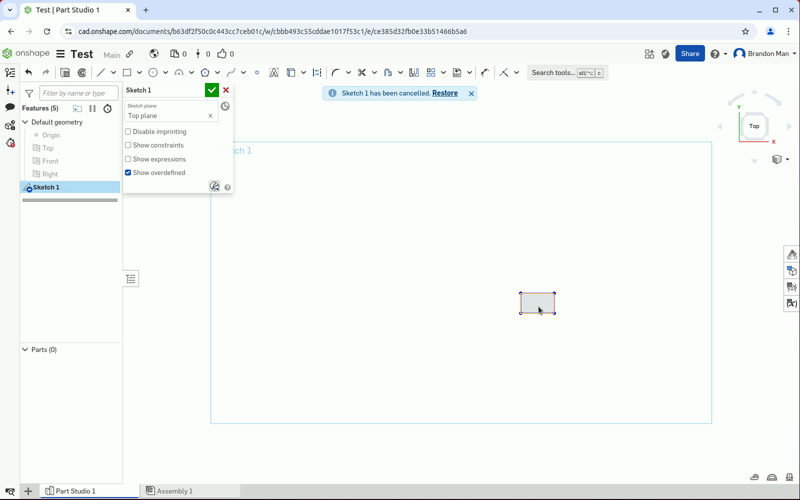
scroll(6)
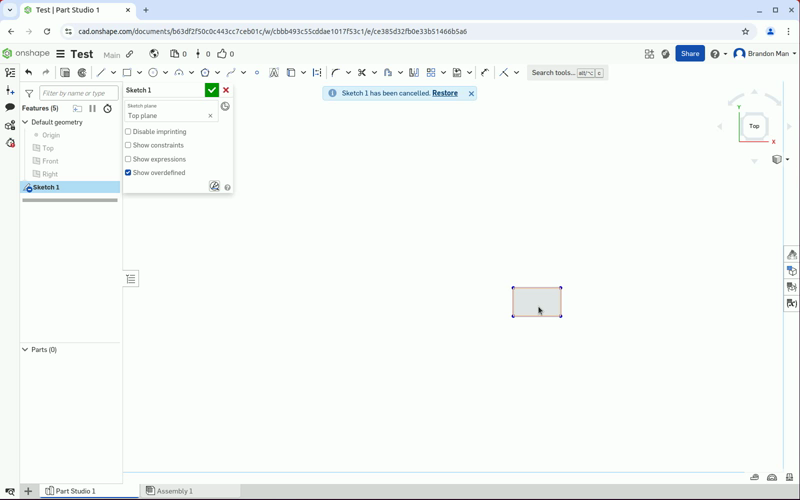
scroll(6)
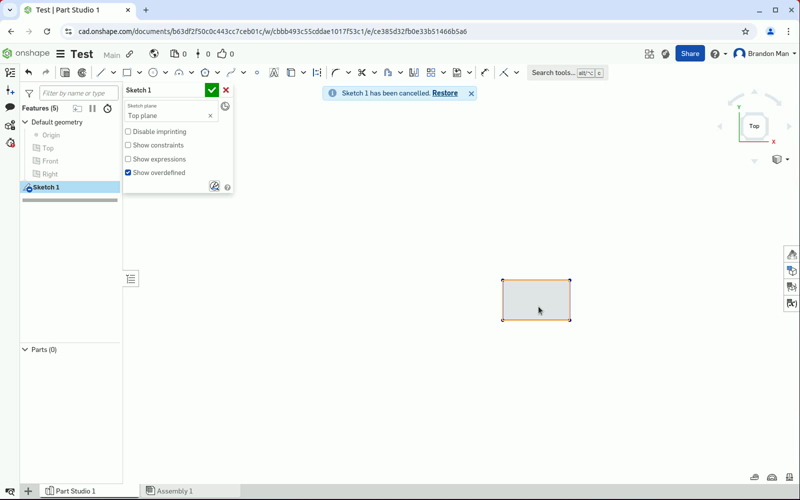
scroll(6)
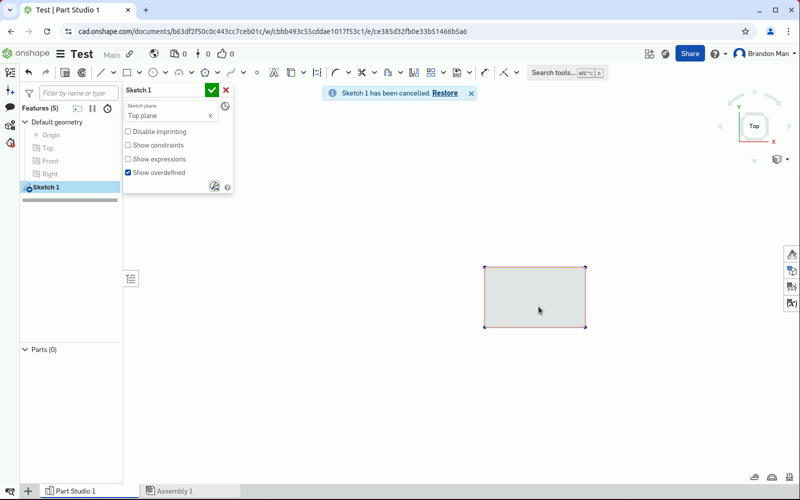
scroll(6)
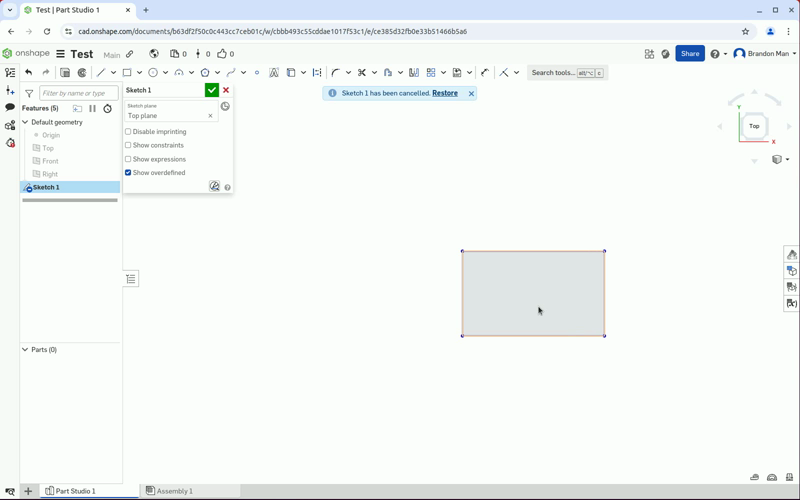
scroll(6)
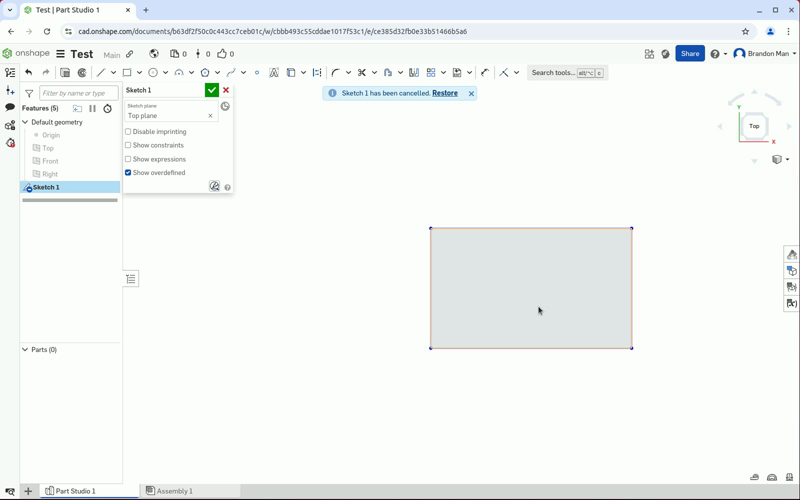
scroll(6)
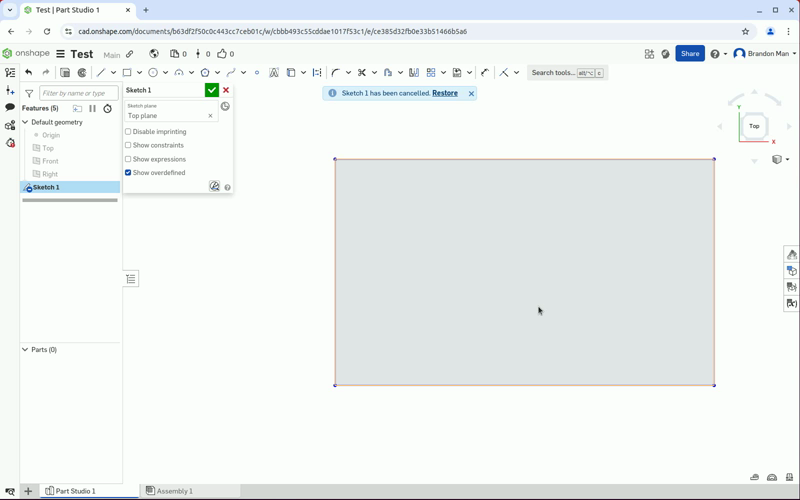
click(538, 306)
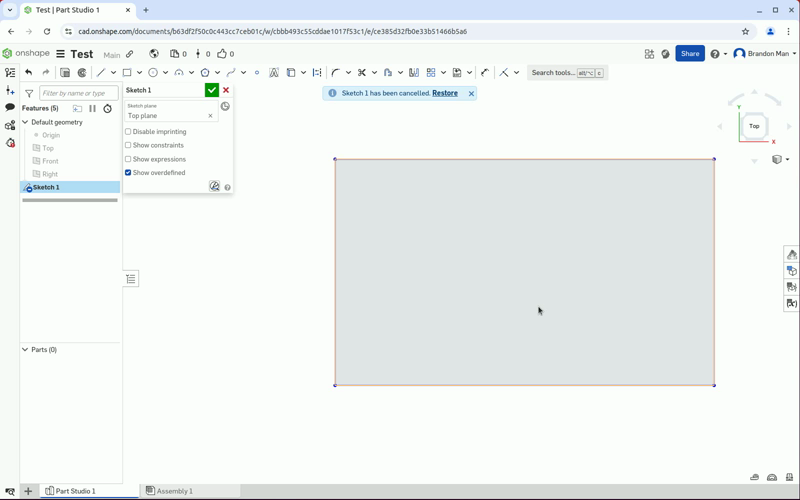
scroll(-6)
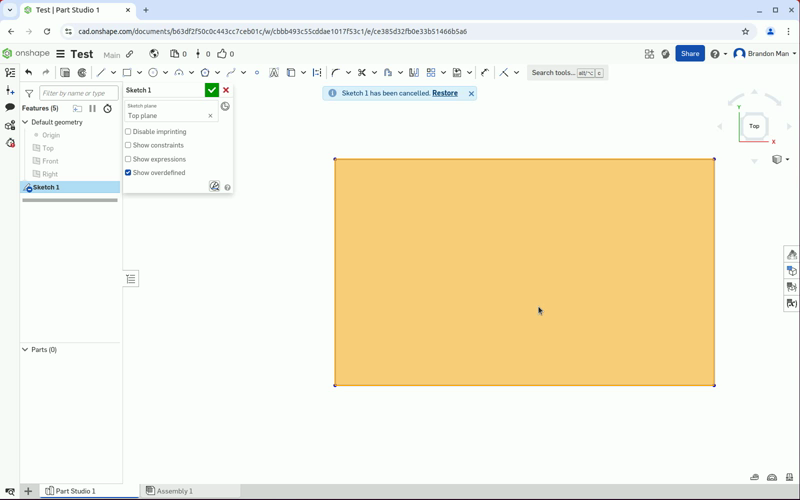
scroll(-6)
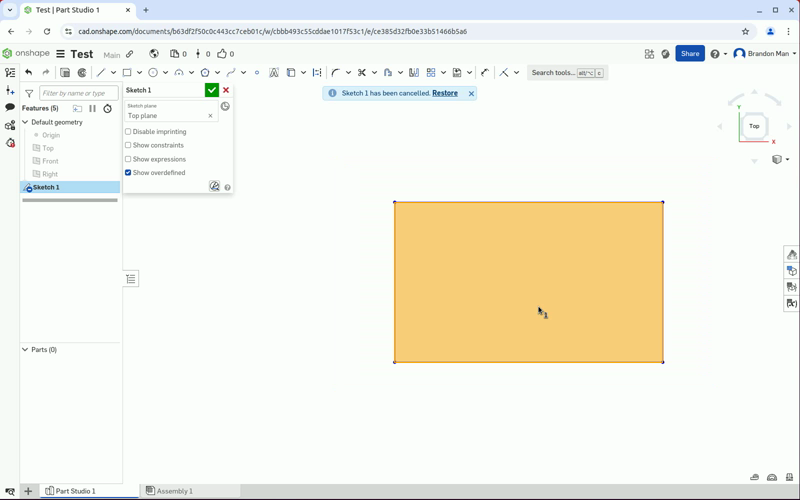
scroll(-6)
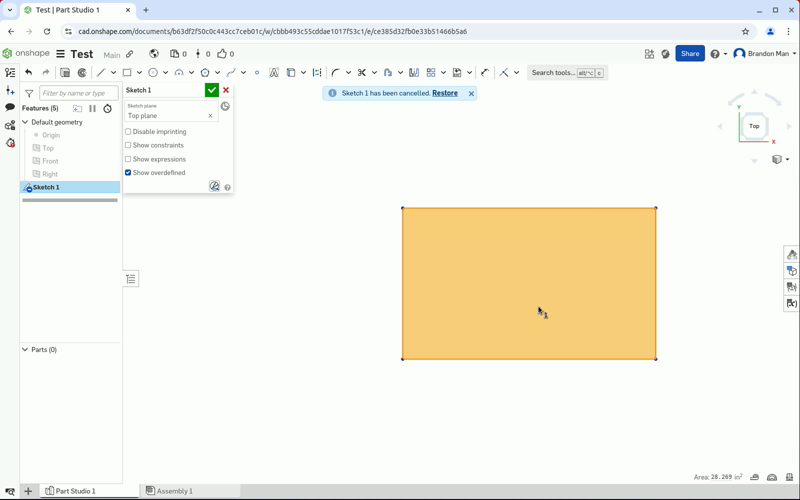
scroll(-6)
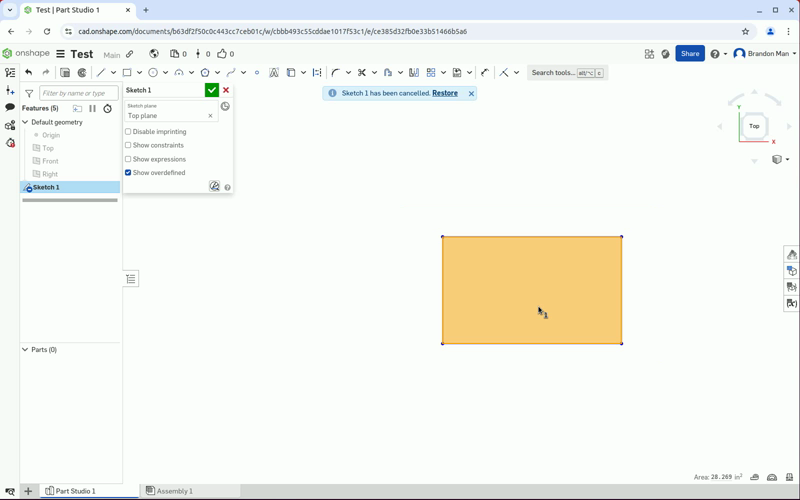
scroll(-6)
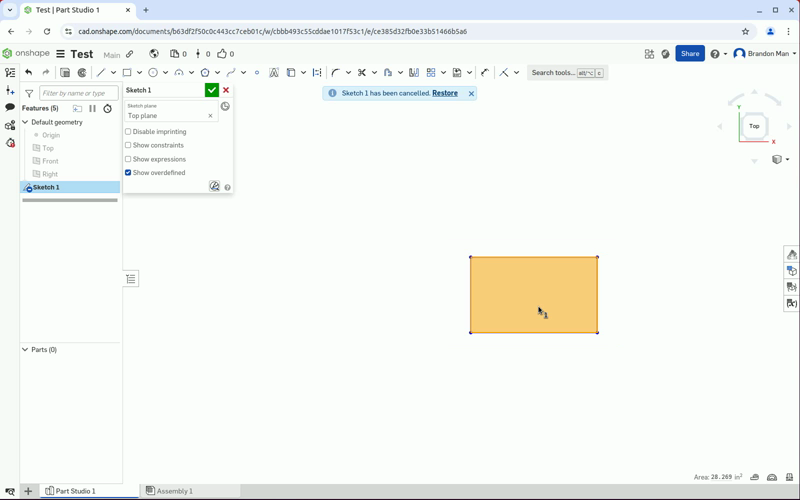
scroll(-6)
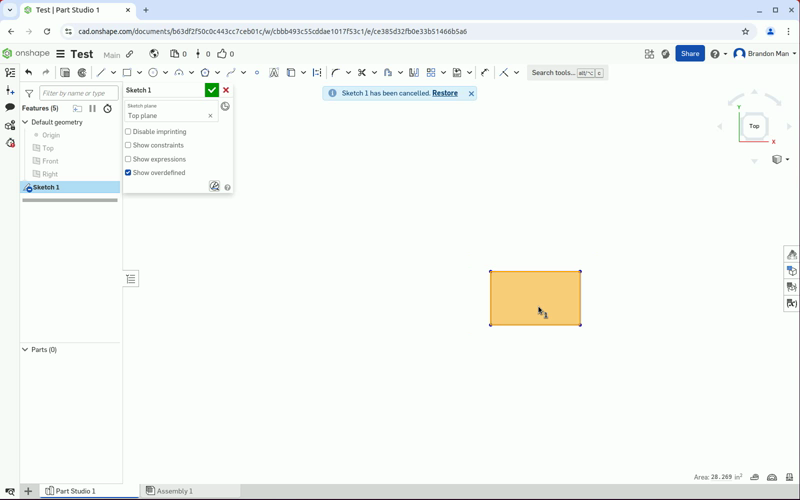
scroll(-6)
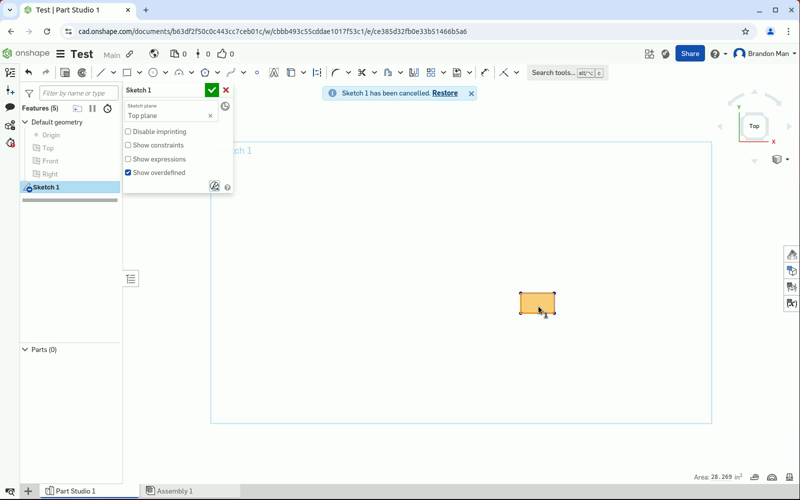
mouse_move(73, 352)
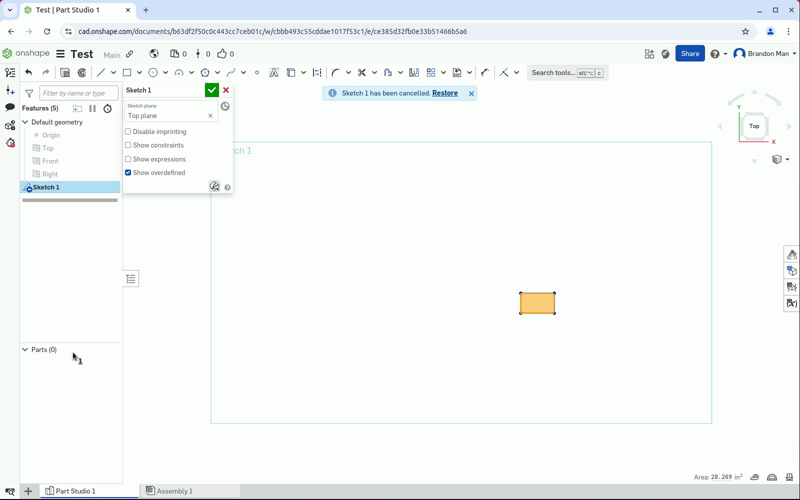
key(shift+y)
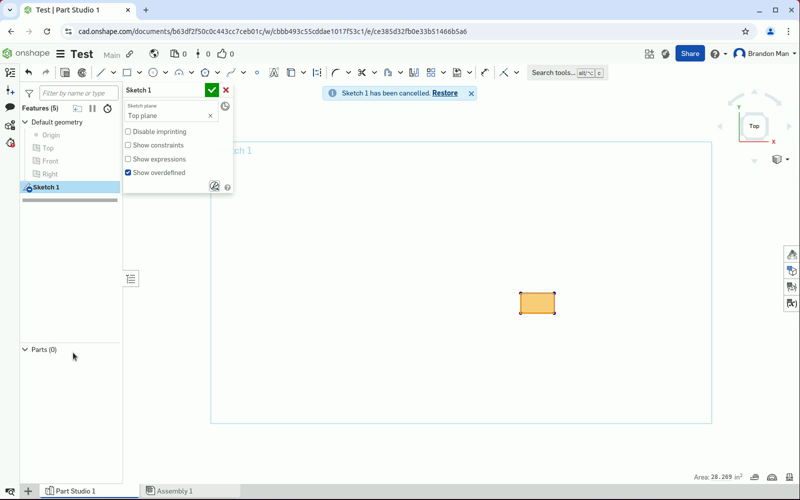
key(shift+e)
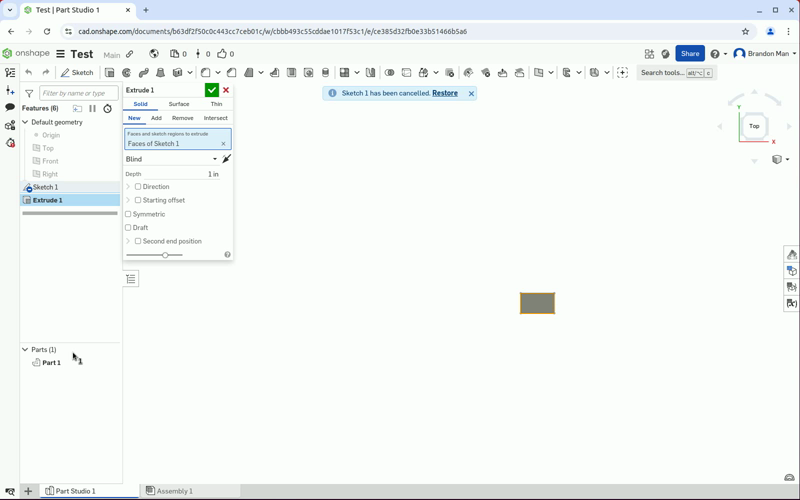
mouse_move(143, 106)
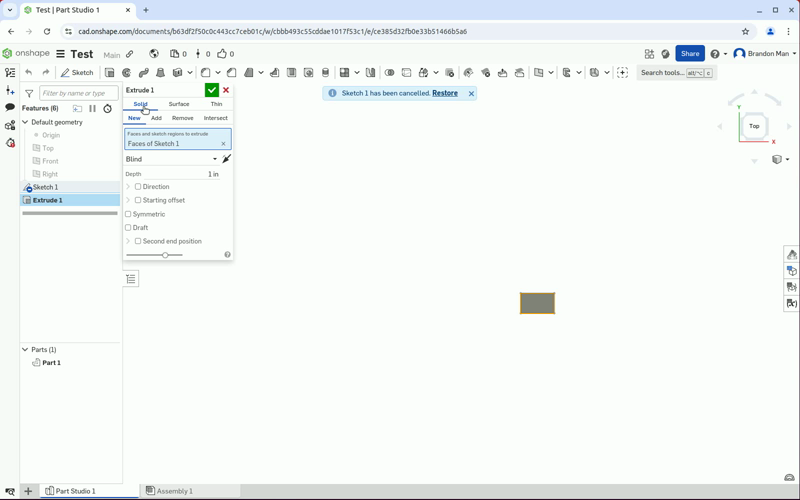
click(143, 106)
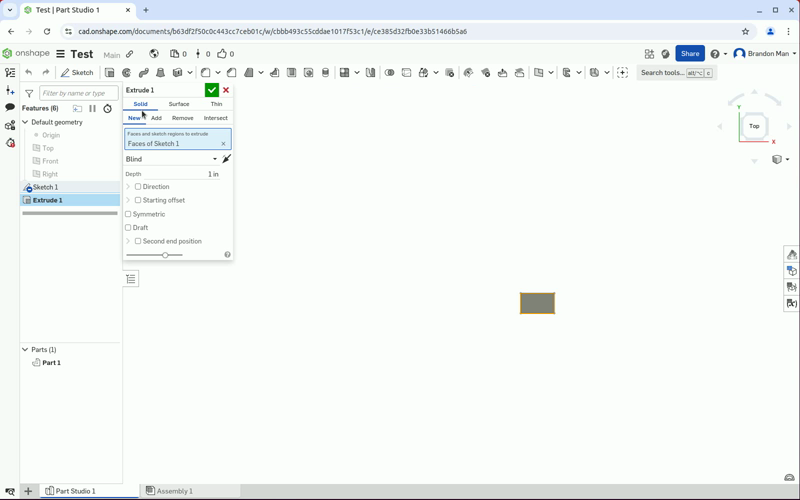
mouse_move(137, 120)
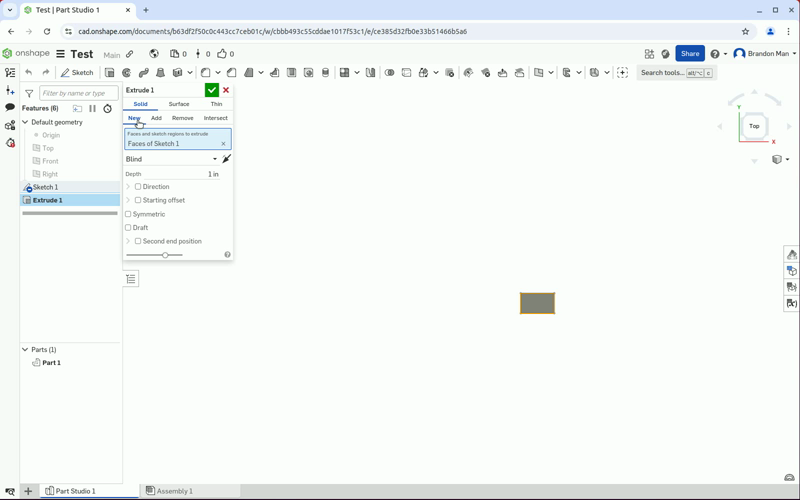
click(137, 120)
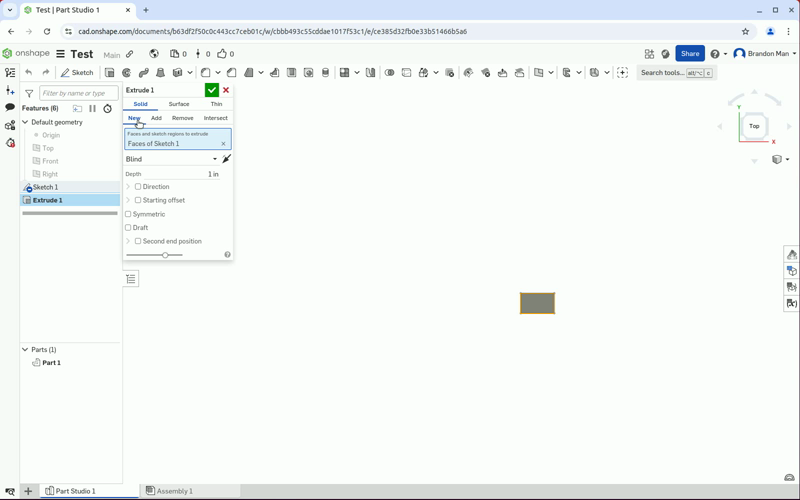
key(tab, 4)
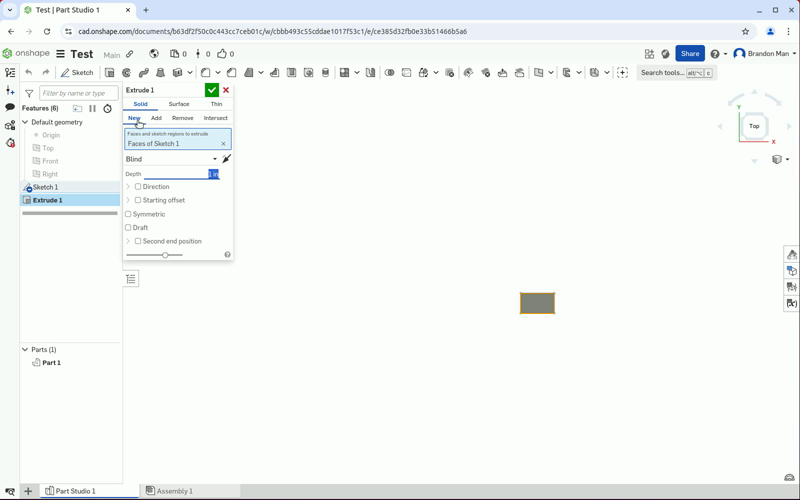
text(2.648)
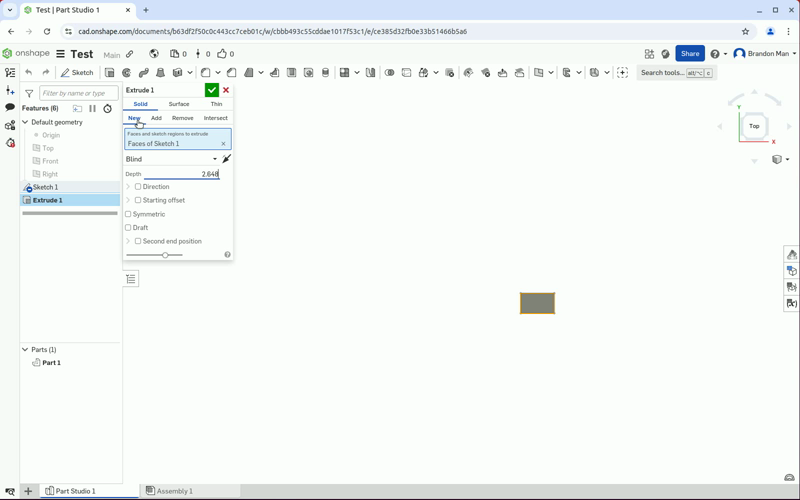
key(enter)
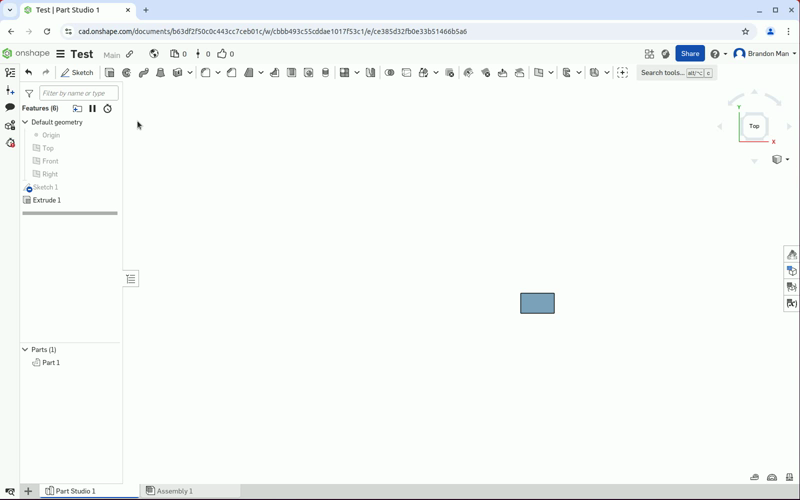
key(shift+h)
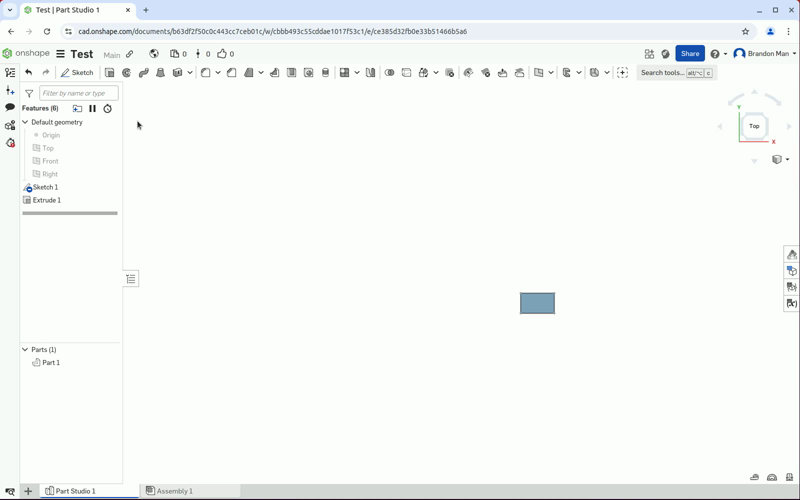
key(shift+h)
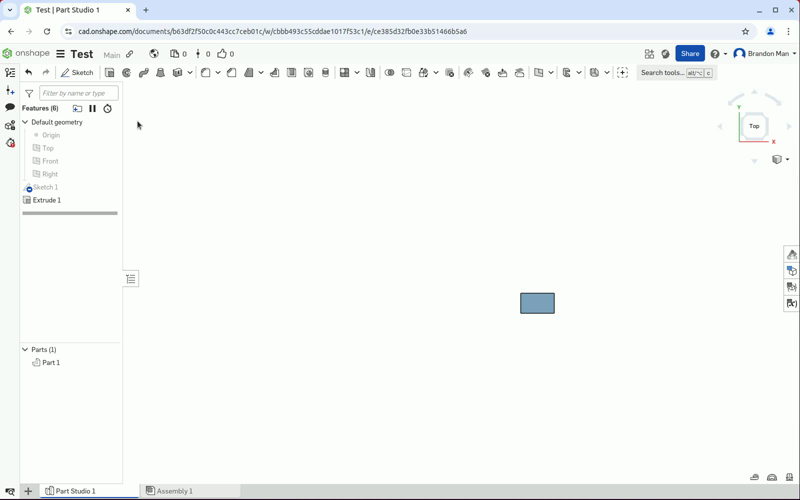
mouse_move(73, 189)
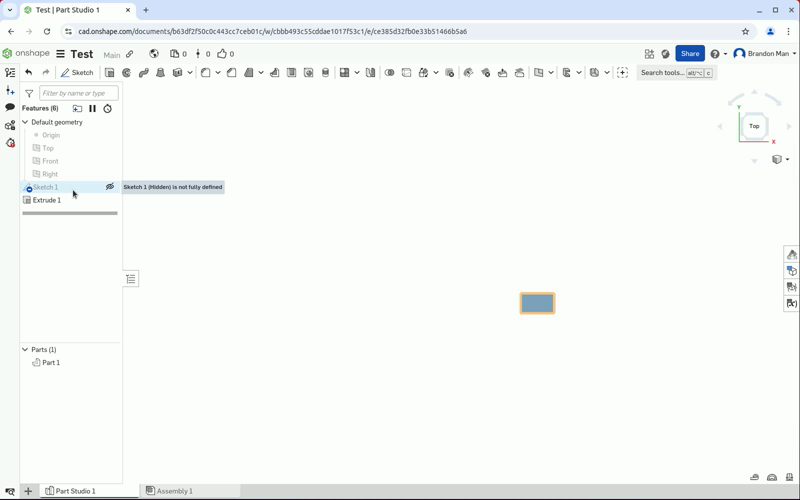
click(73, 189)
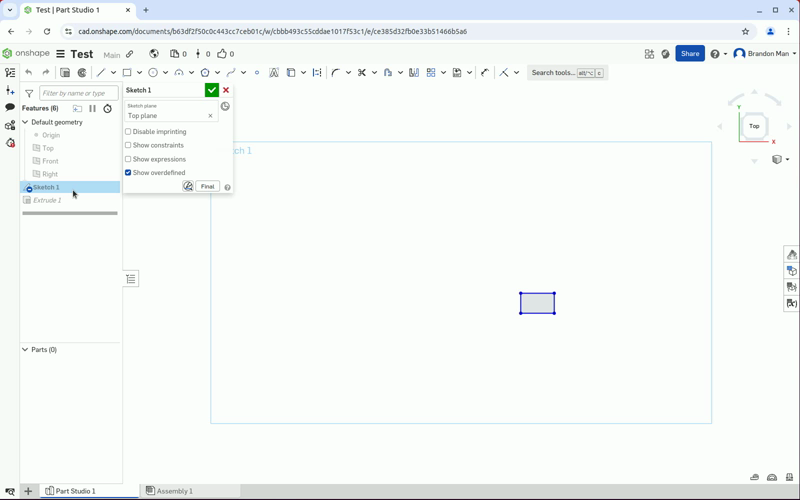
mouse_move(229, 92)
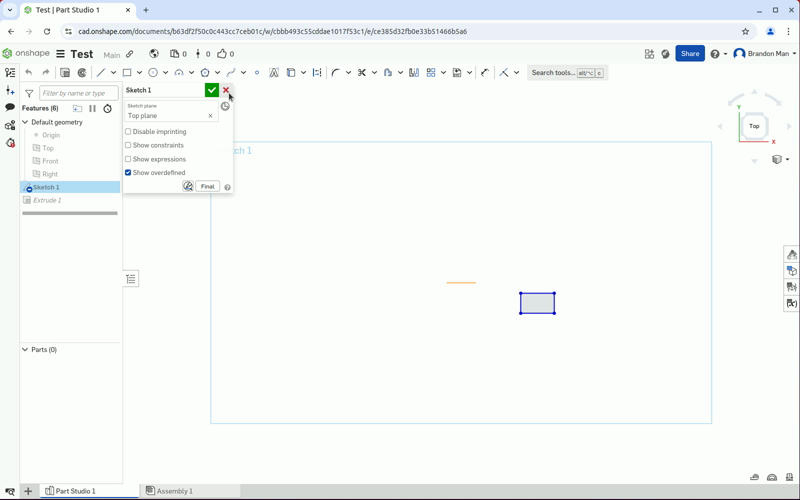
click(229, 92)
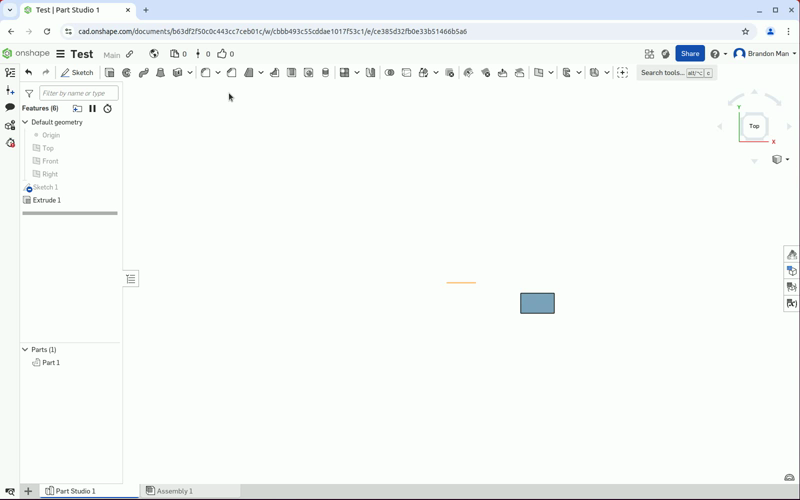
mouse_move(73, 352)
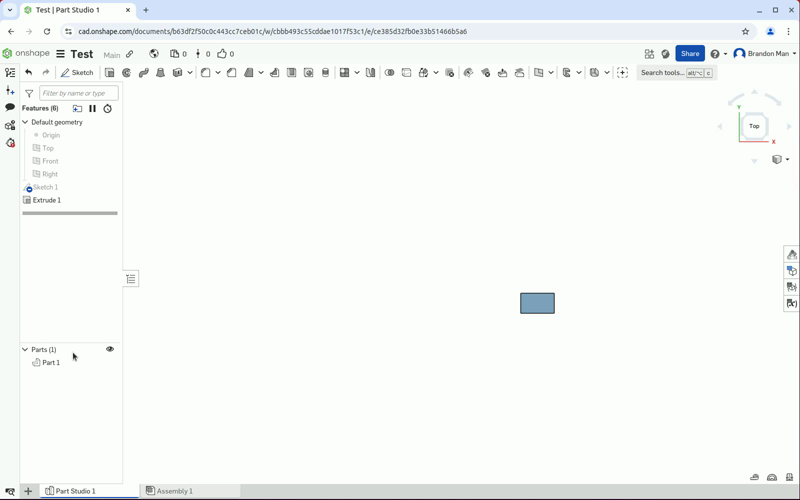
key(y)
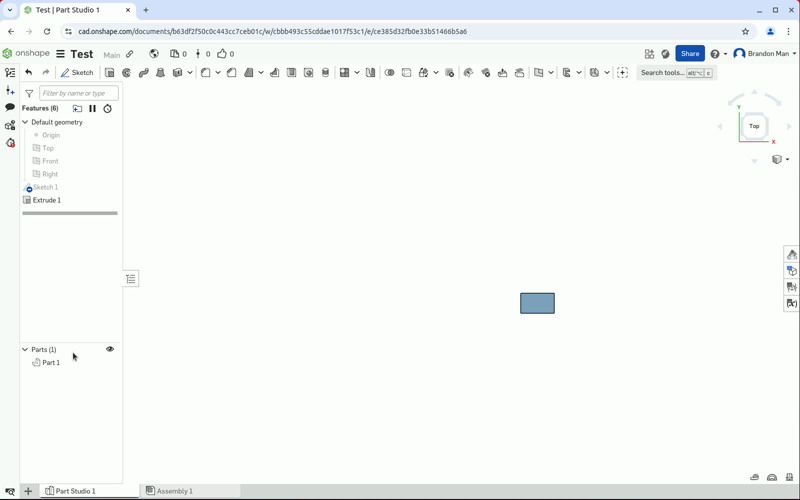
key(shift+p)
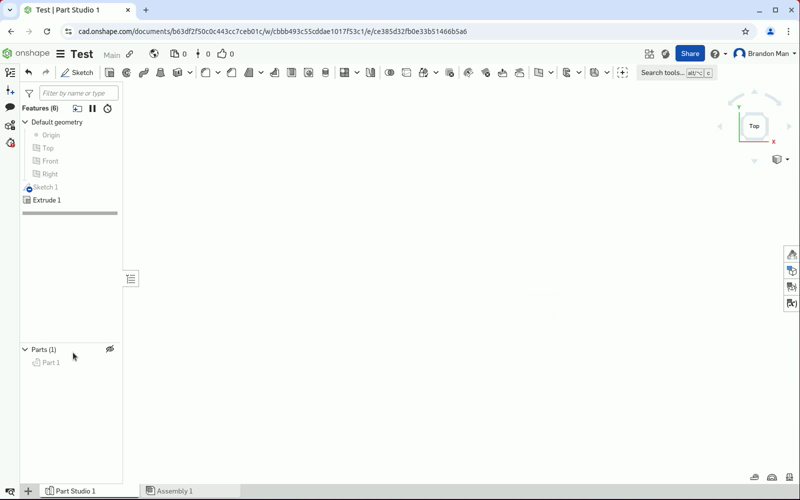
key(space)
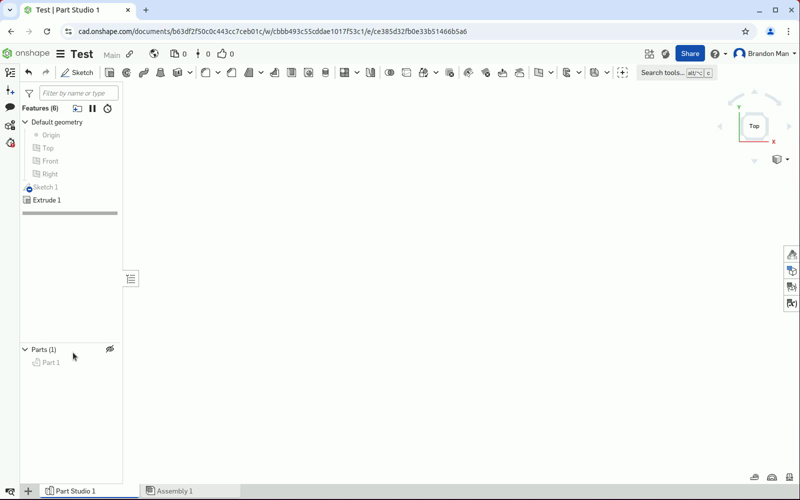
key_down(shift)
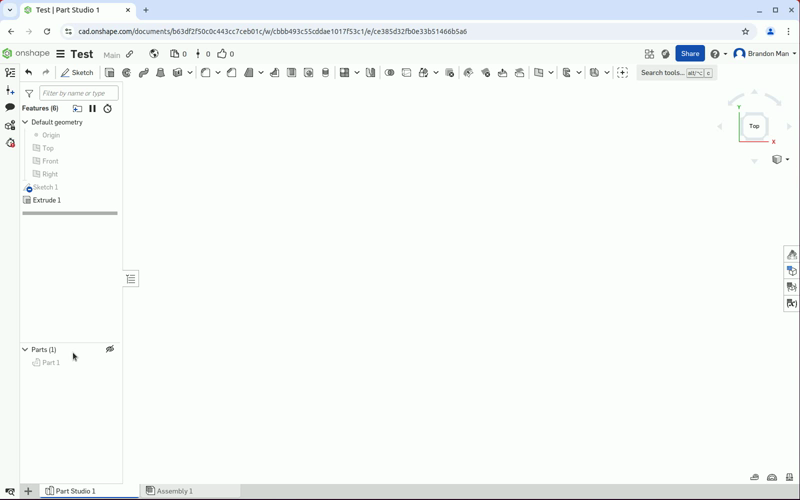
key(up)
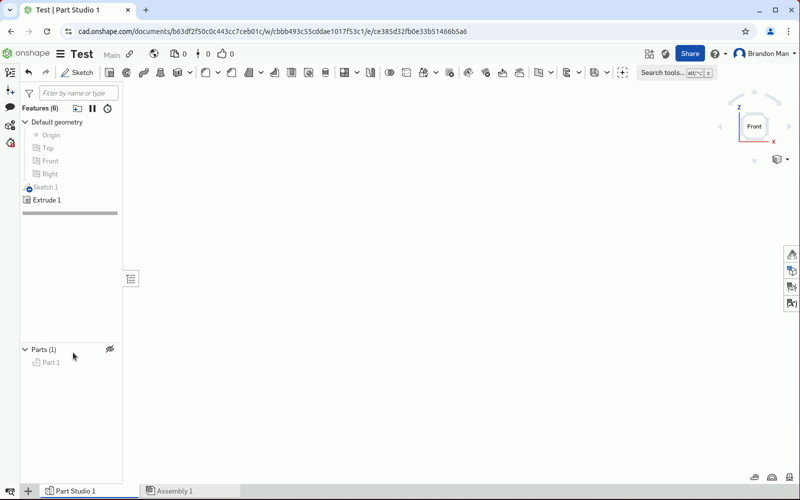
key_up(shift)
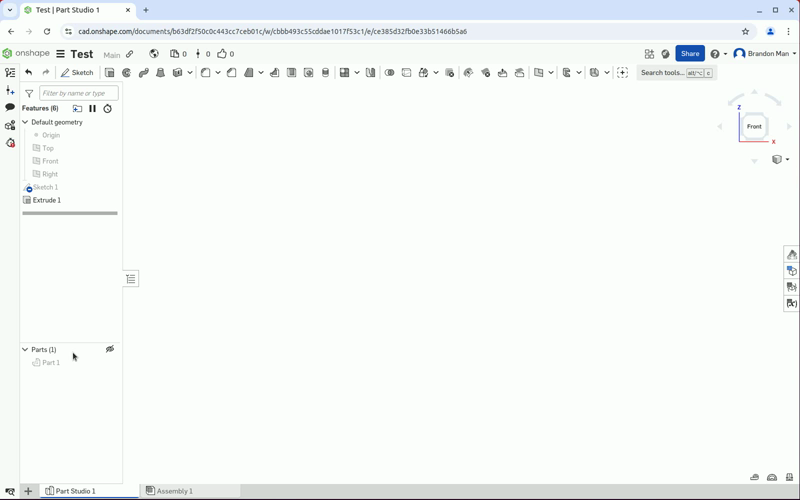
mouse_move(73, 352)
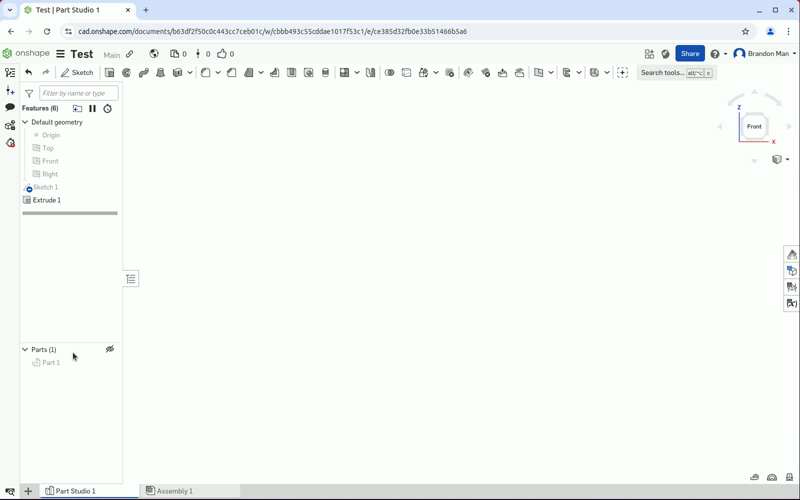
key(shift+y)
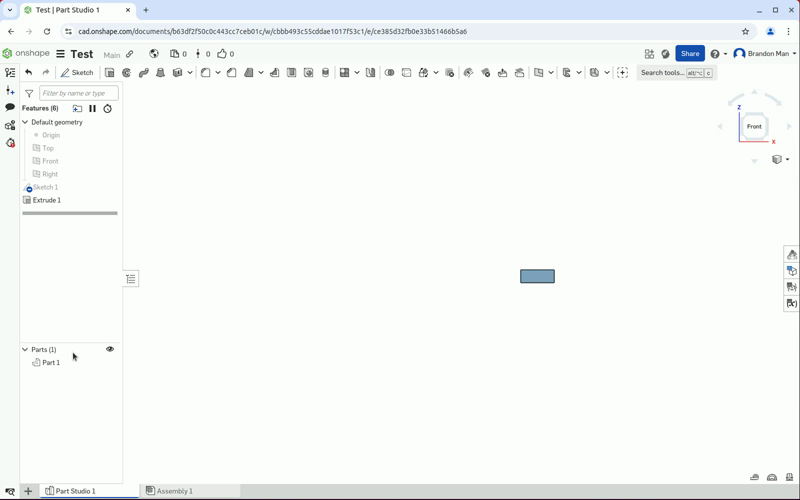
mouse_move(541, 75)
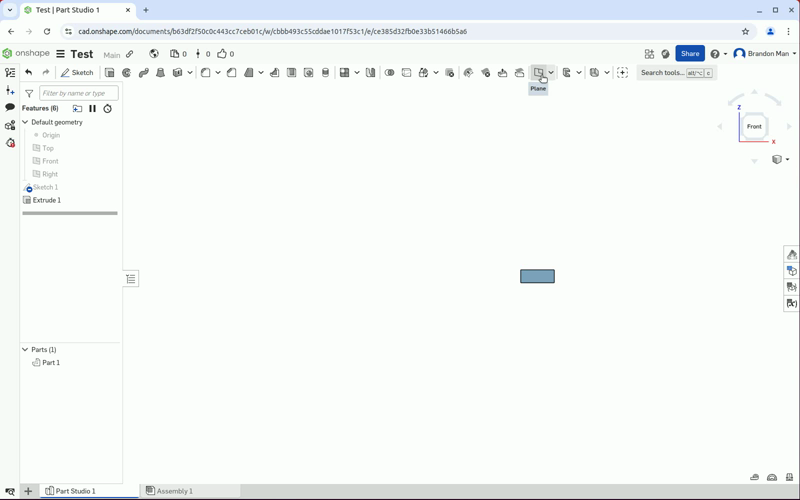
click(541, 75)
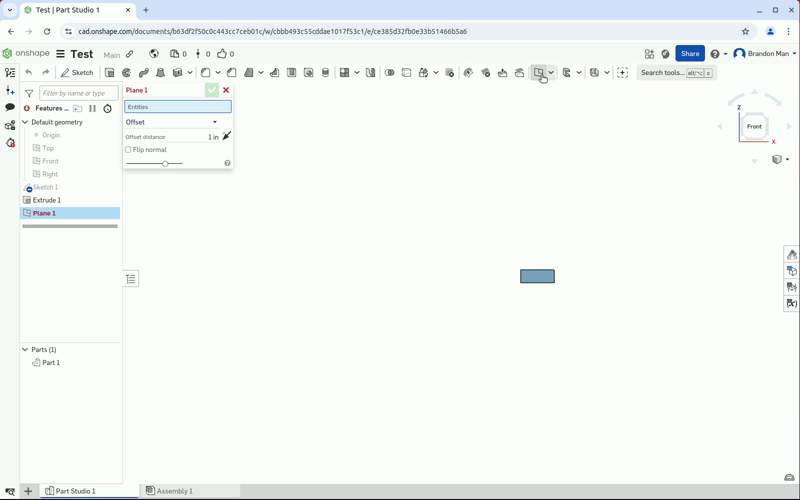
mouse_move(73, 163)
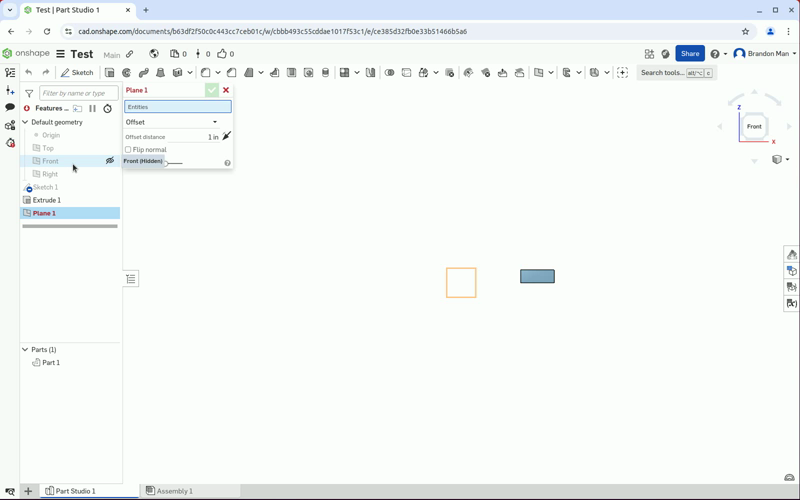
click(73, 163)
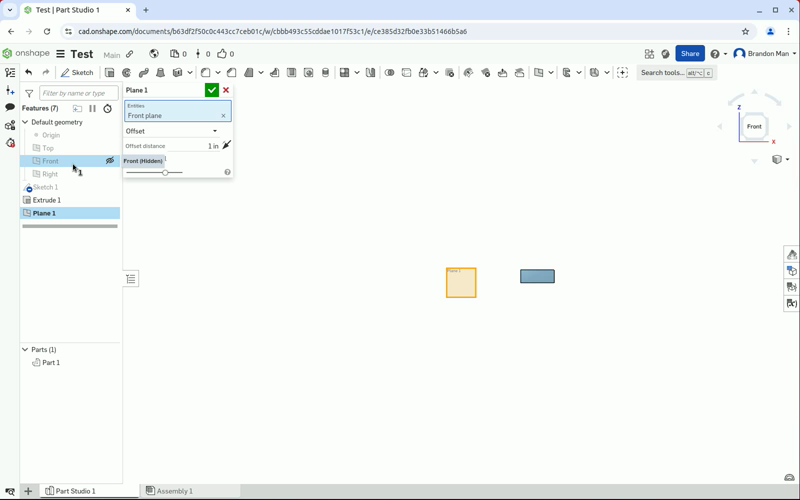
key(tab, 2)
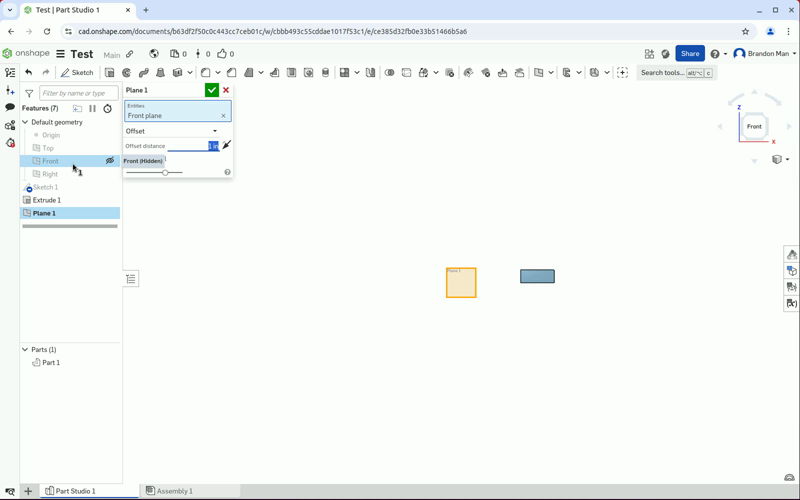
text(6.255)
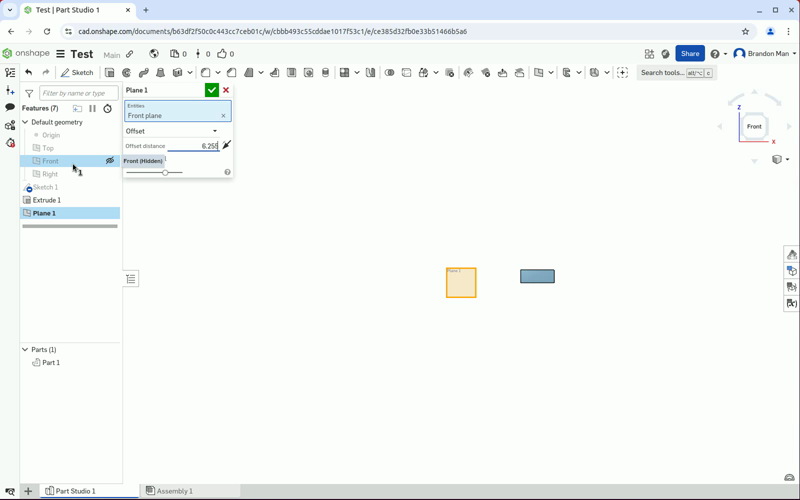
key(enter, 2)
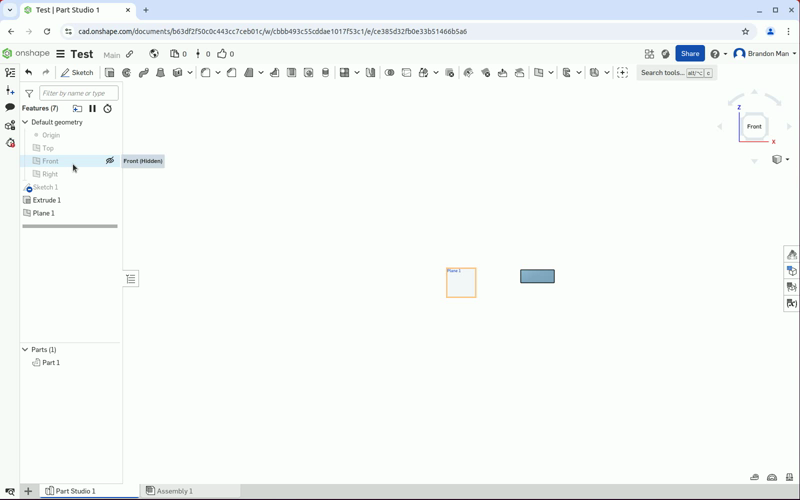
key(shift+s)
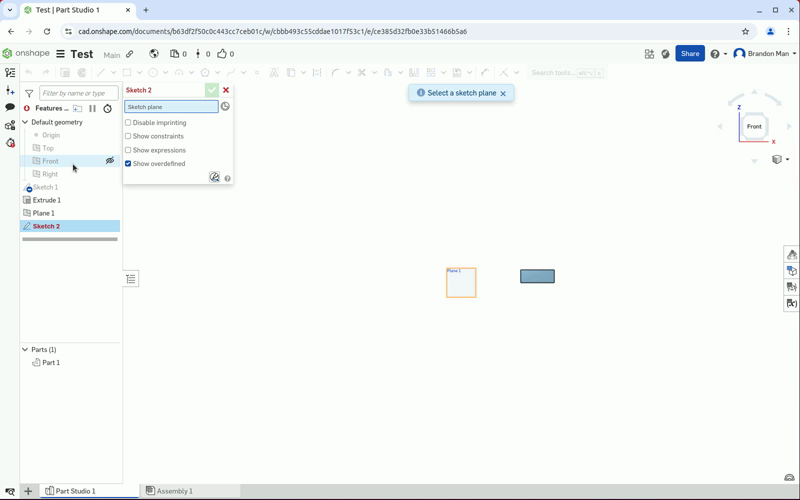
mouse_move(73, 215)
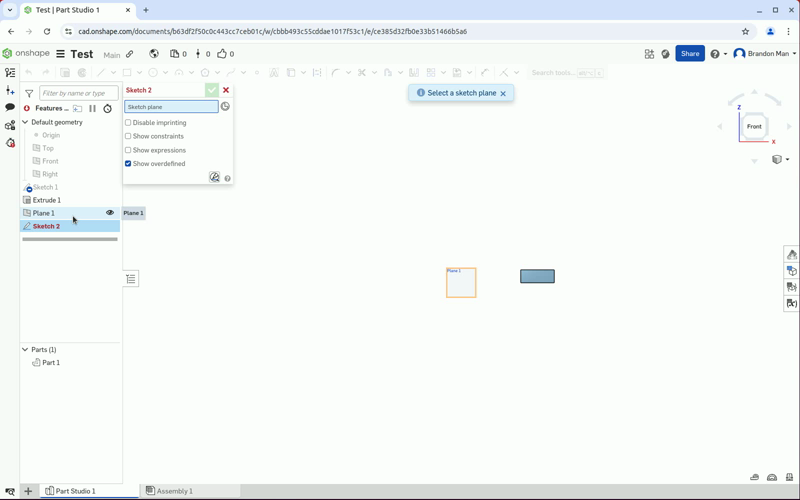
click(73, 215)
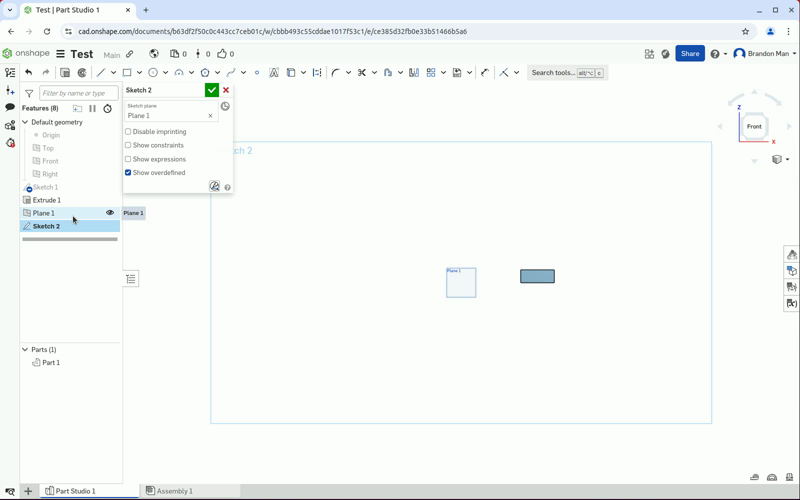
mouse_move(73, 352)
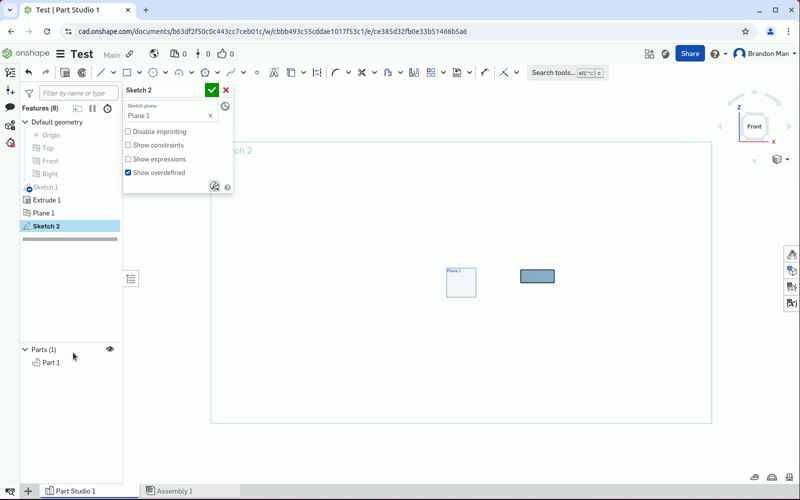
key(y)
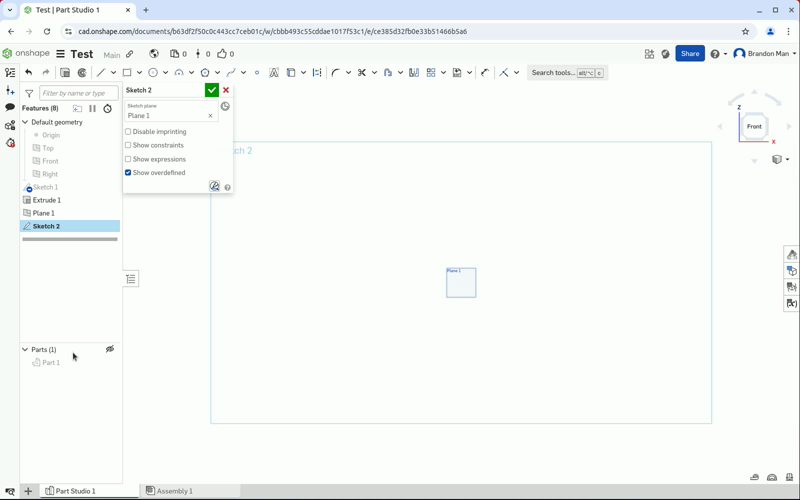
key(l)
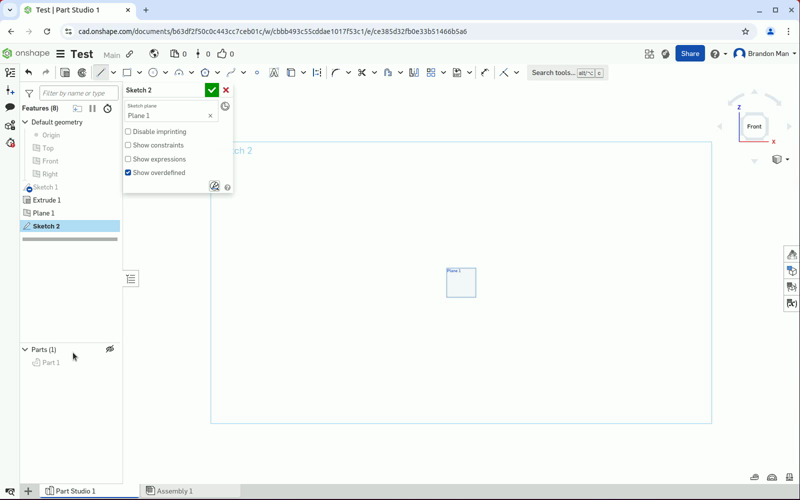
key_down(shift)
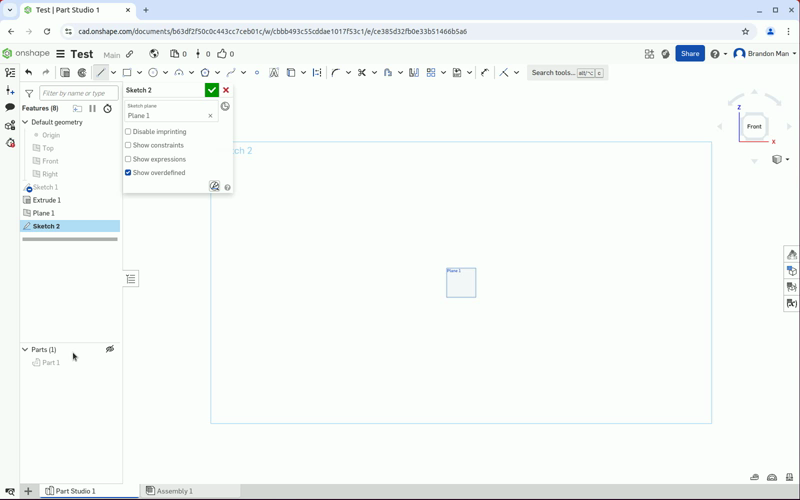
mouse_move(520, 295)
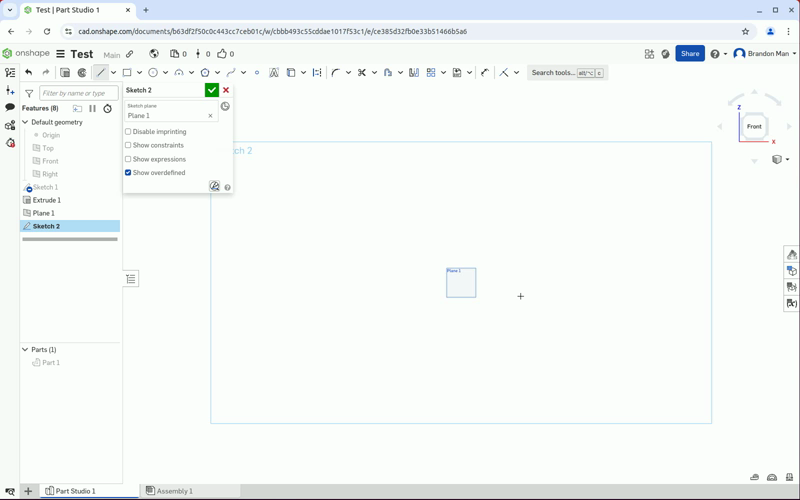
click(520, 295)
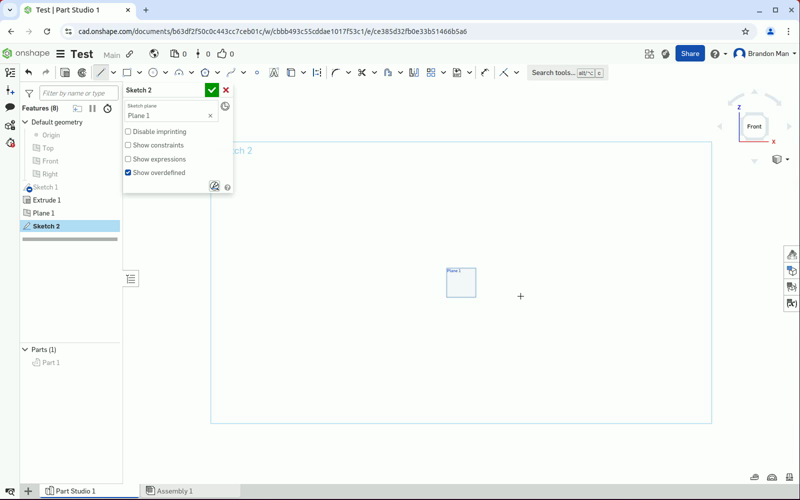
key_up(shift)
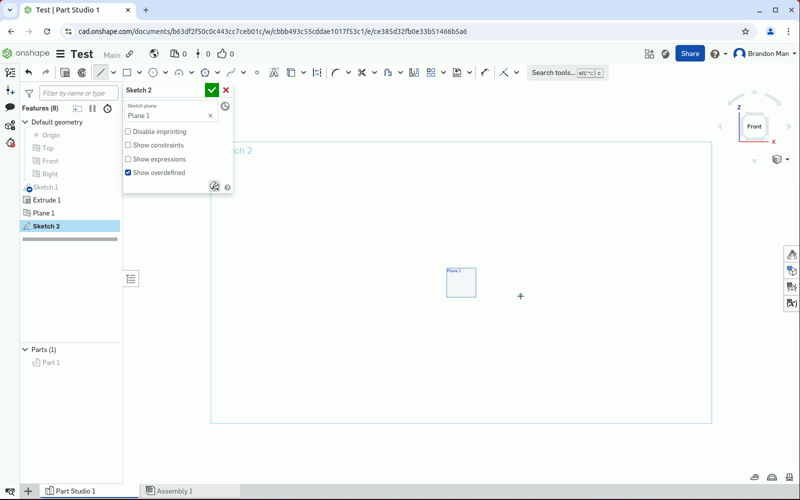
key_down(shift)
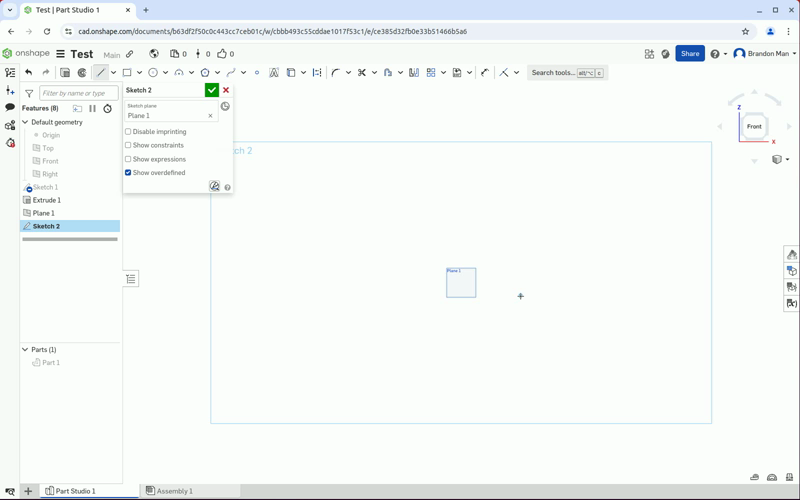
mouse_move(550, 295)
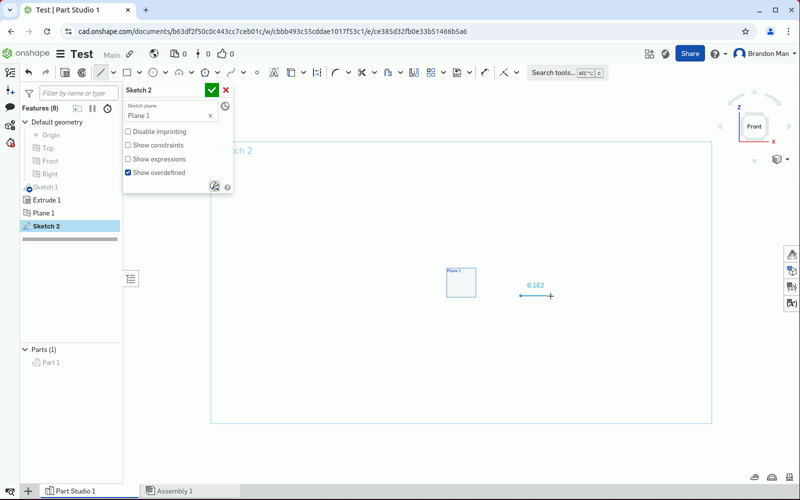
mouse_move(573, 295)
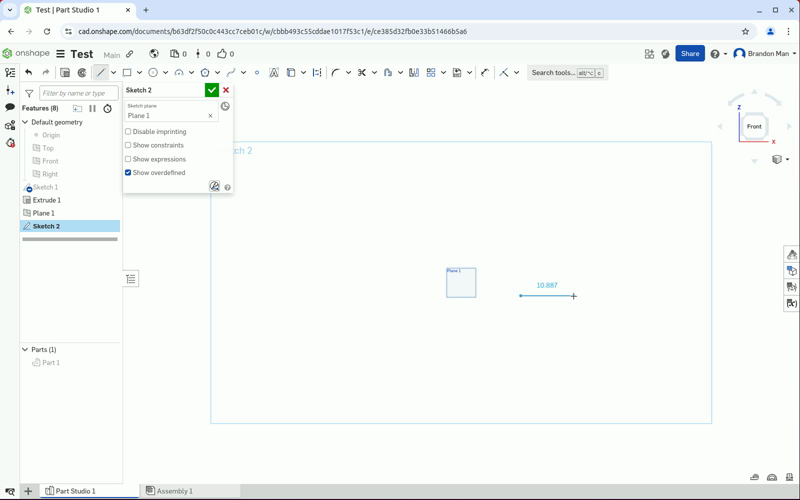
click(573, 295)
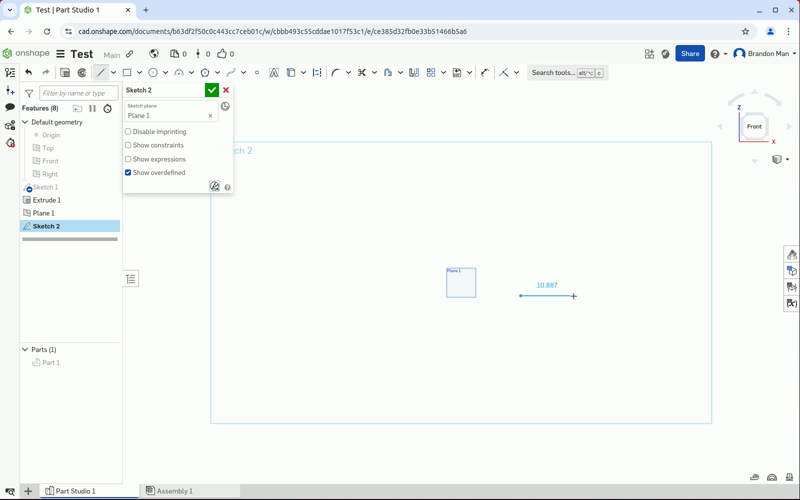
key_up(shift)
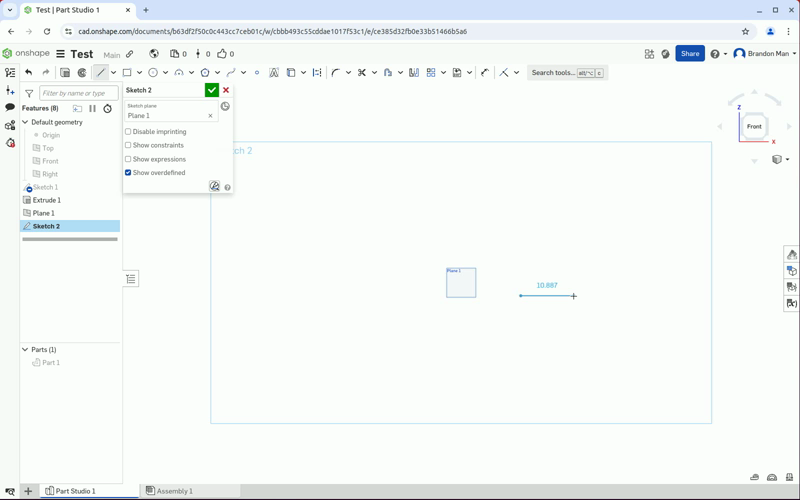
key_down(shift)
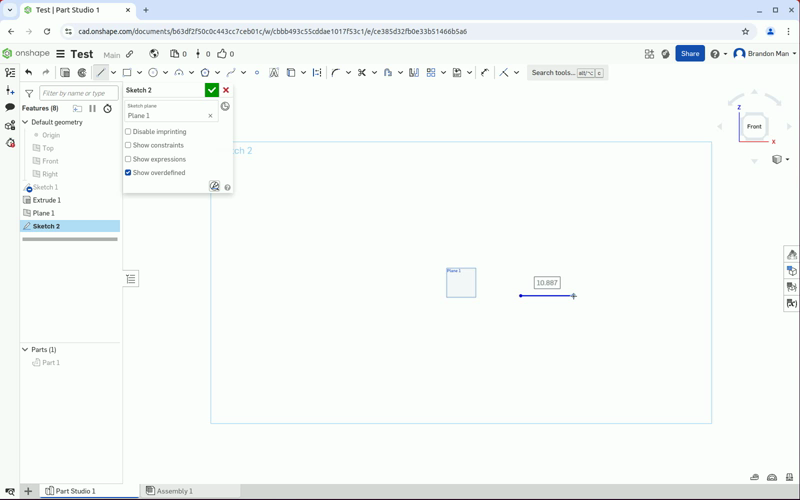
mouse_move(589, 295)
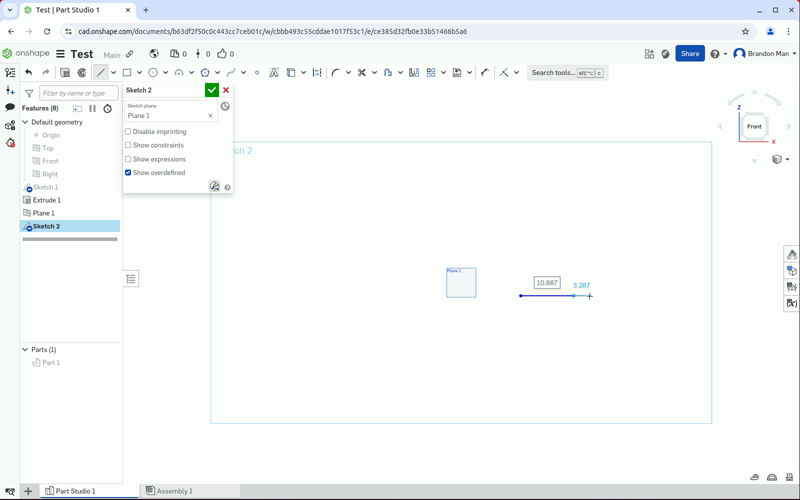
mouse_move(573, 282)
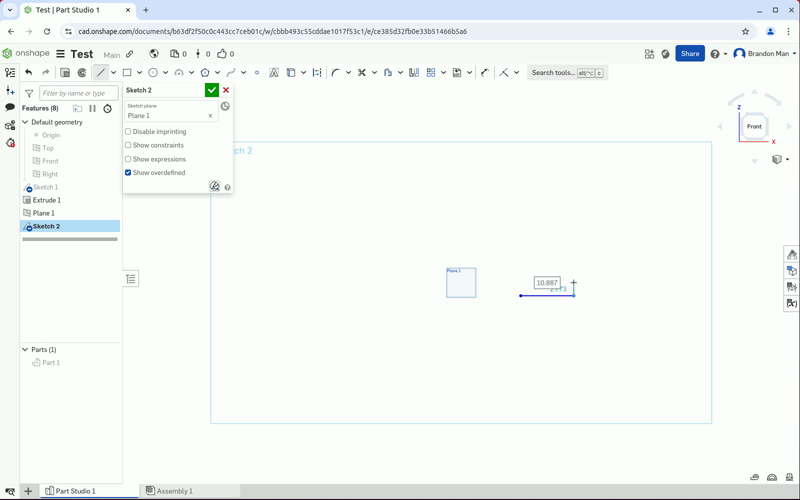
click(573, 282)
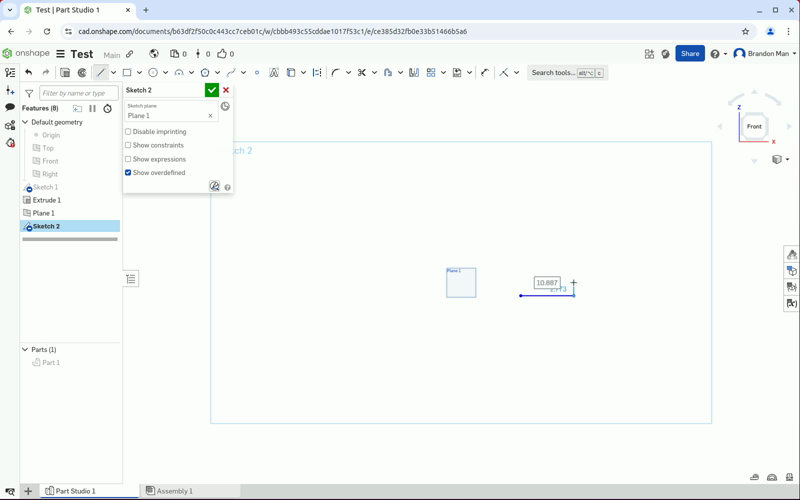
key_up(shift)
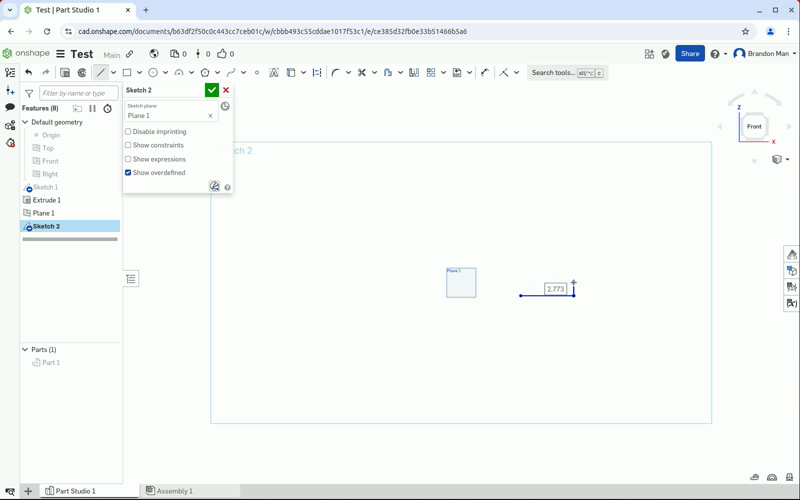
key_down(shift)
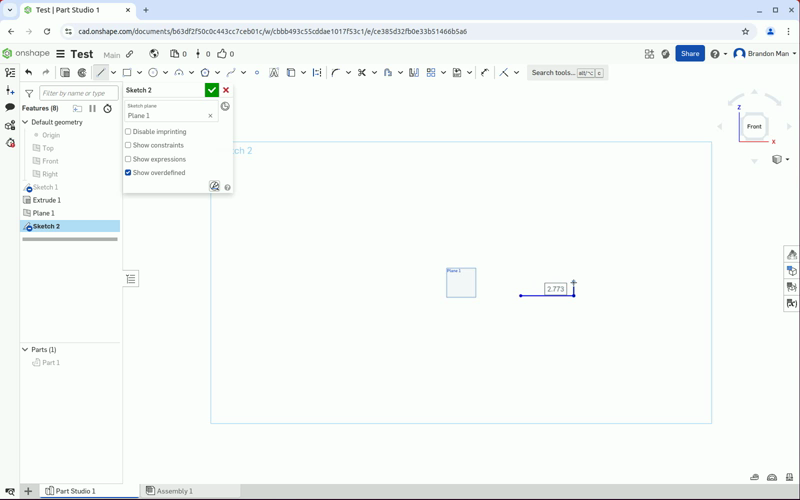
mouse_move(589, 282)
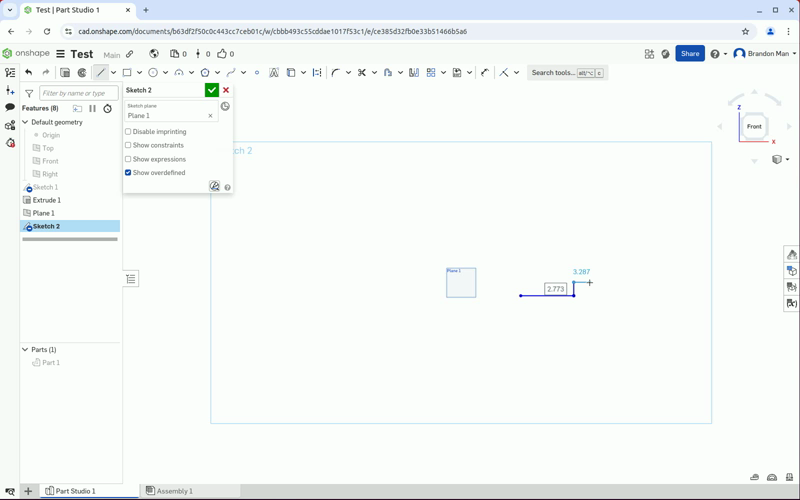
mouse_move(553, 282)
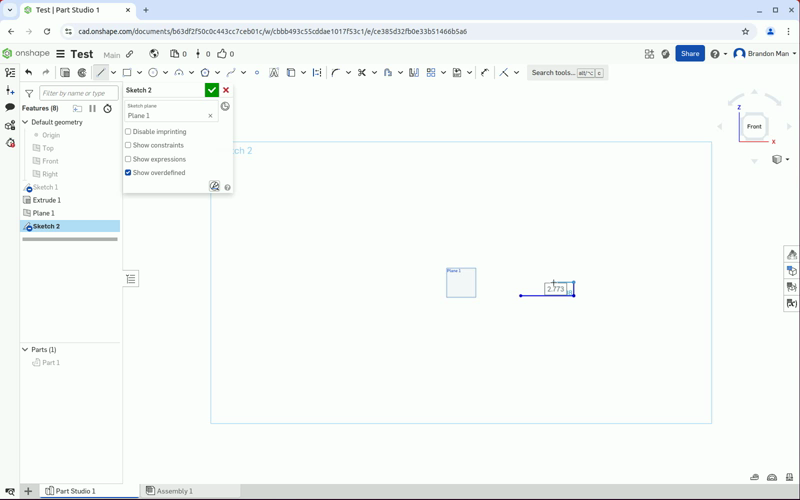
click(553, 282)
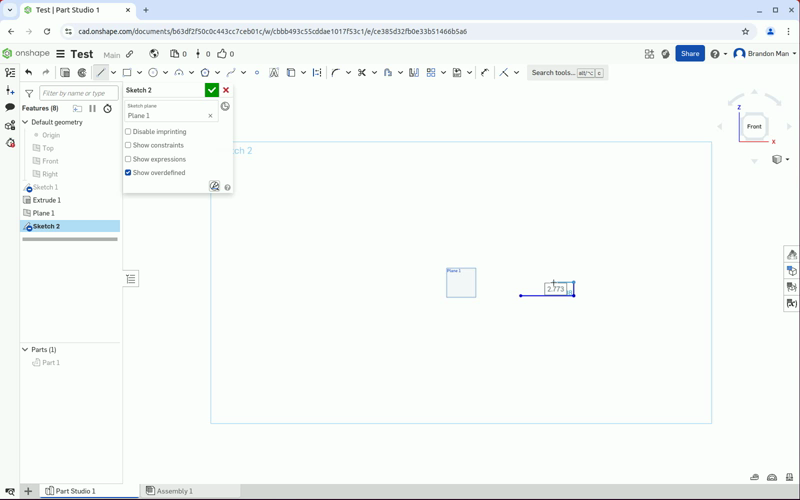
key_up(shift)
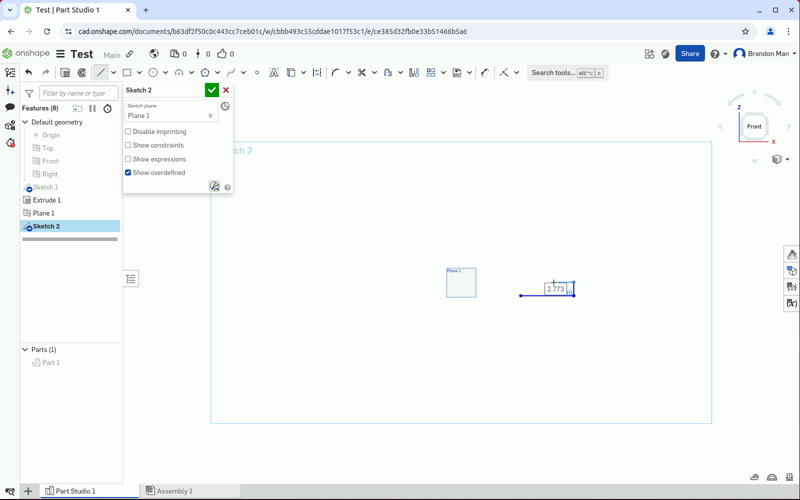
key_down(shift)
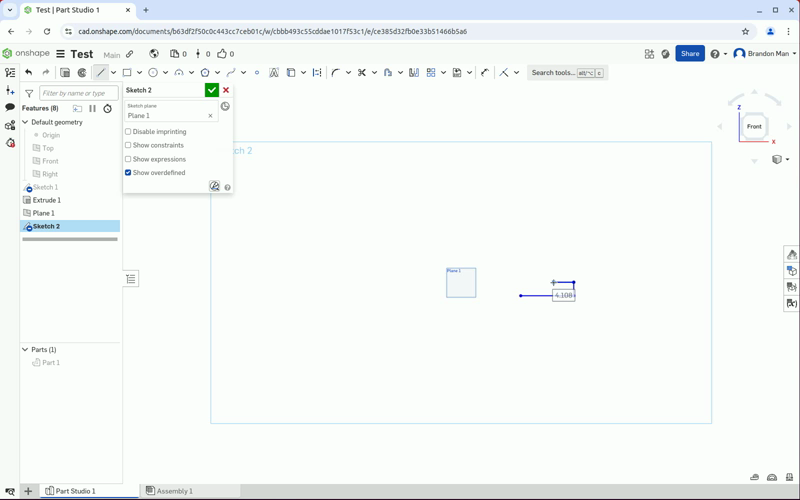
mouse_move(583, 282)
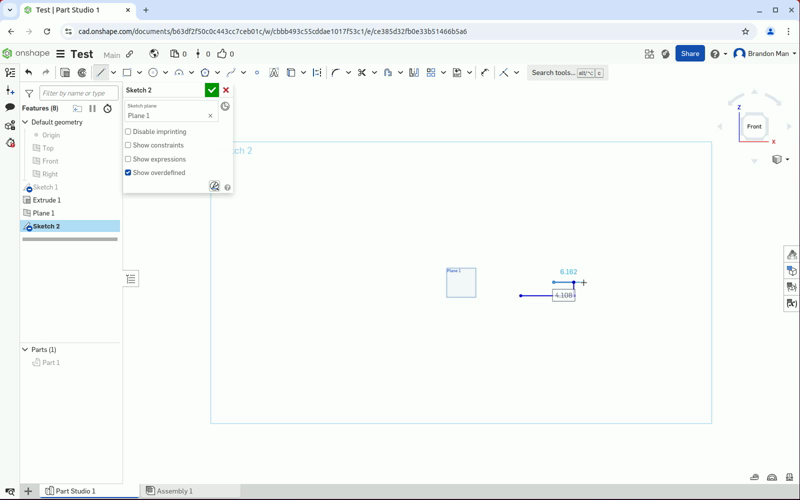
mouse_move(520, 282)
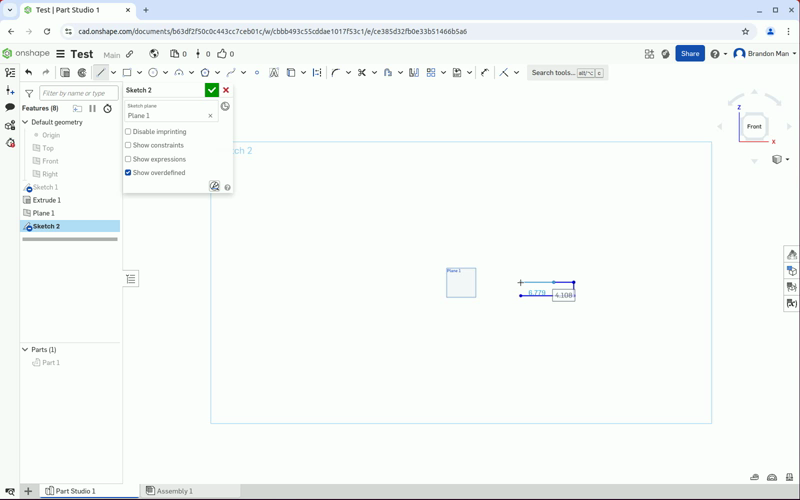
click(520, 282)
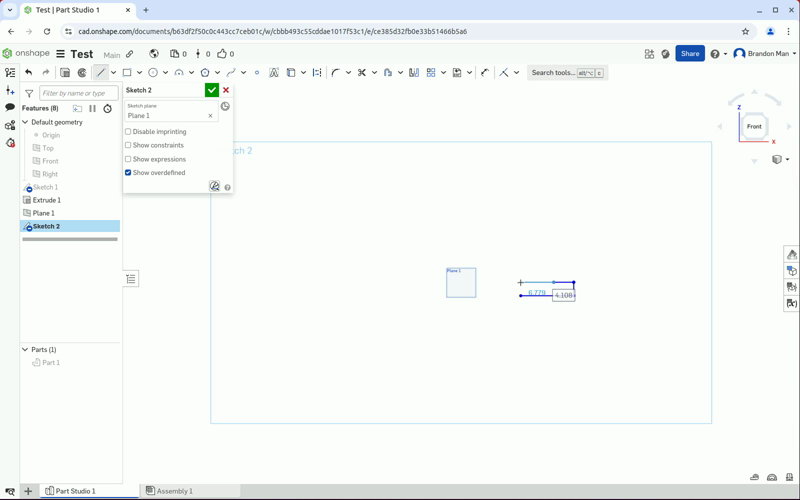
key_up(shift)
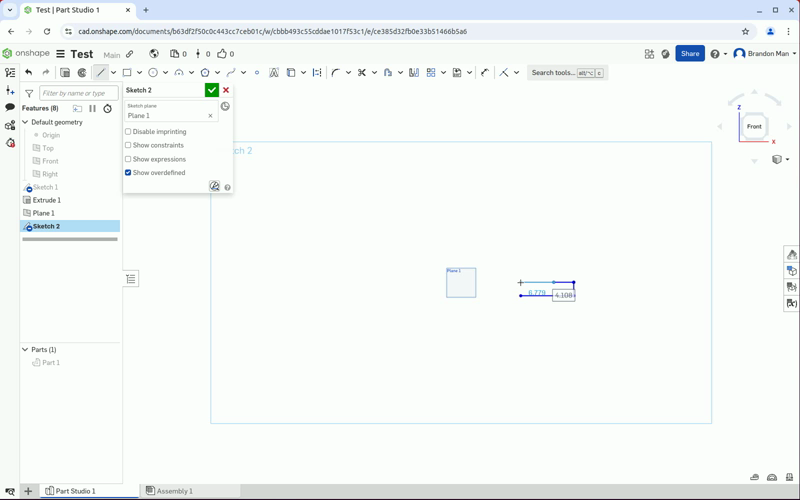
mouse_move(550, 282)
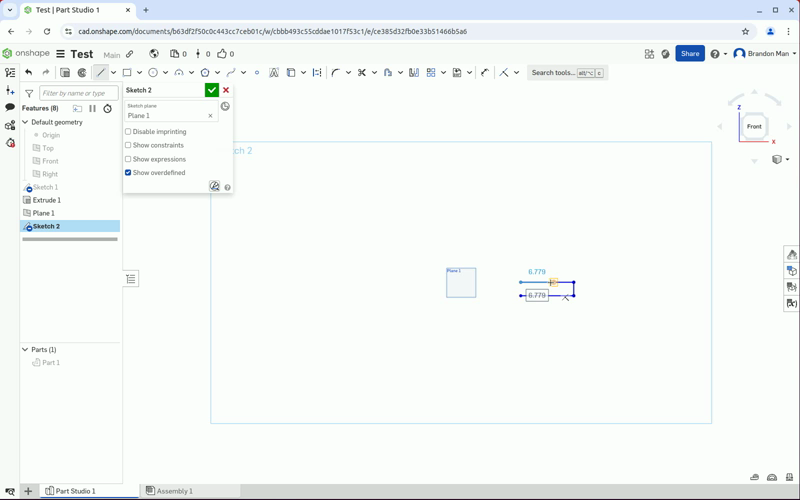
key_down(shift)
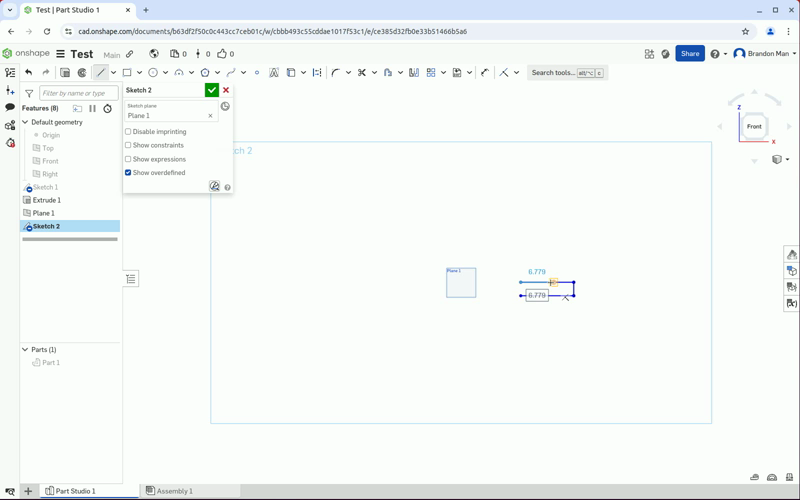
mouse_move(520, 295)
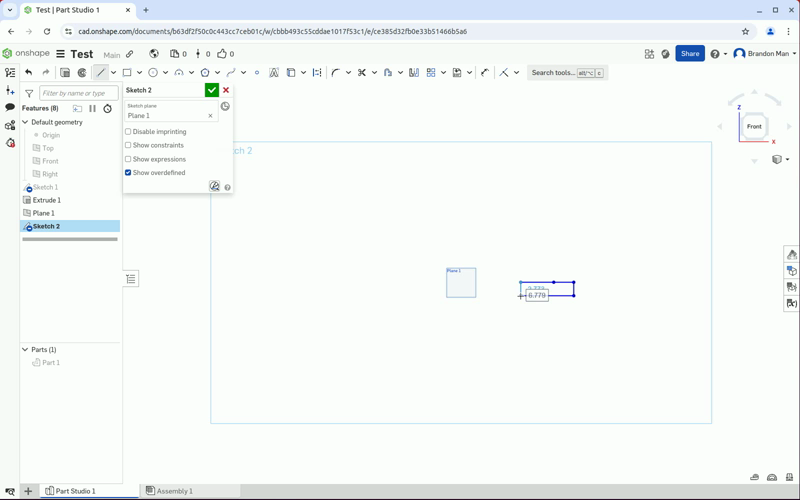
key_up(shift)
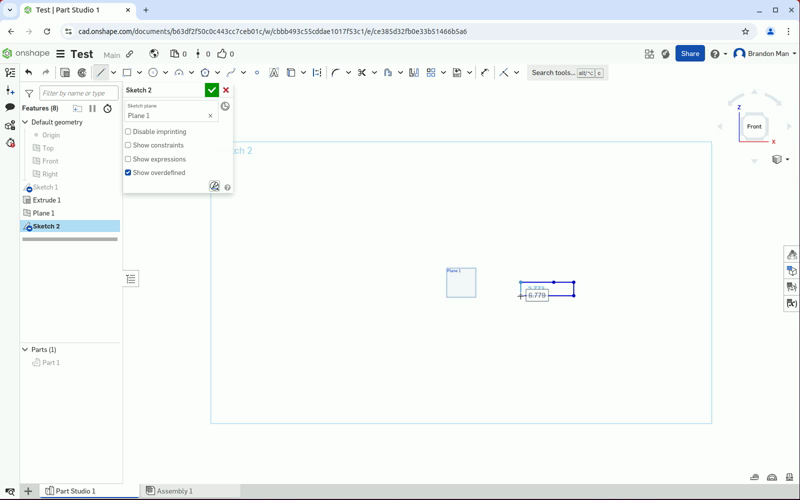
click(520, 295)
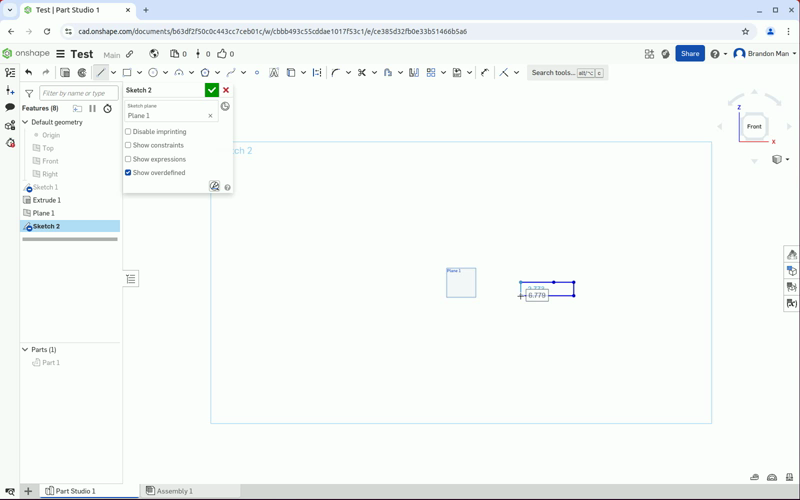
key(esc)
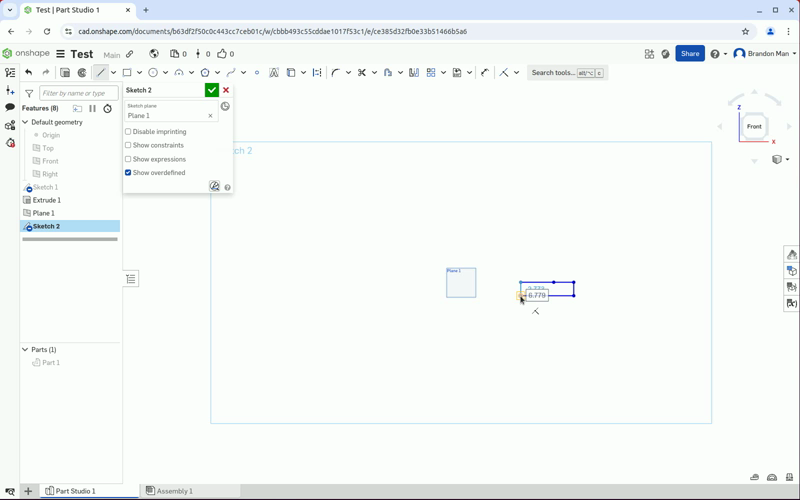
mouse_move(537, 288)
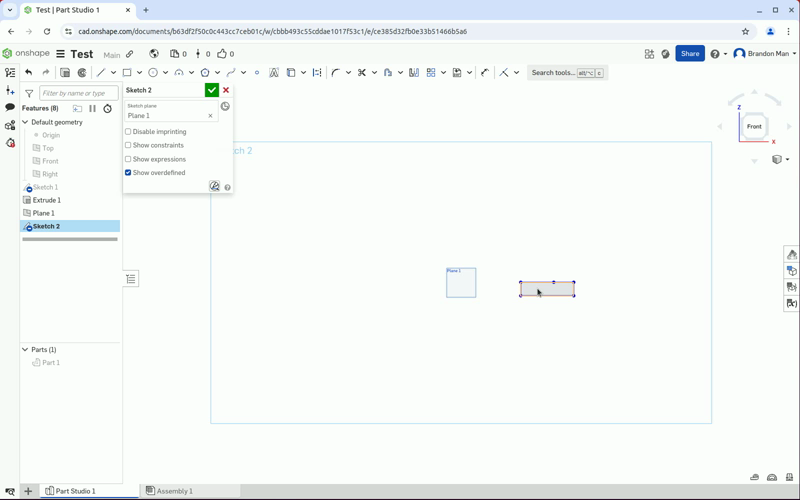
scroll(6)
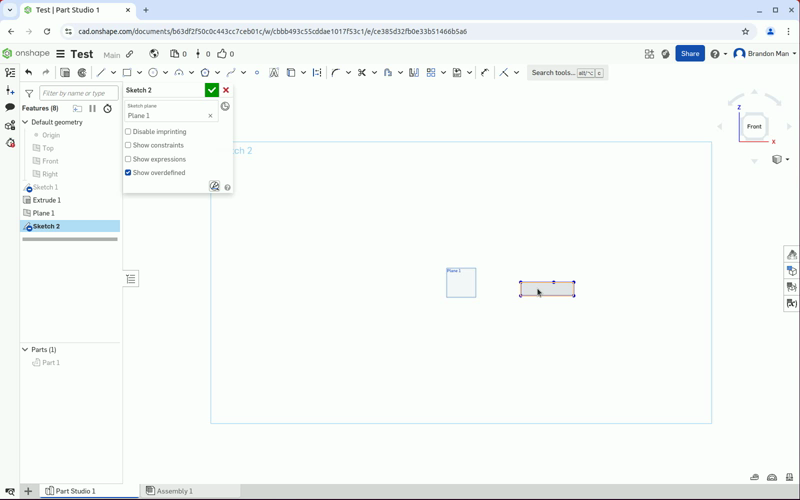
scroll(6)
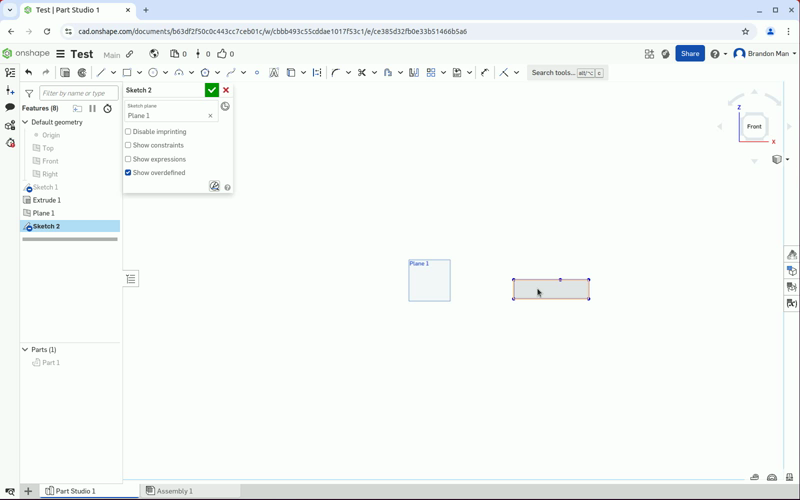
scroll(6)
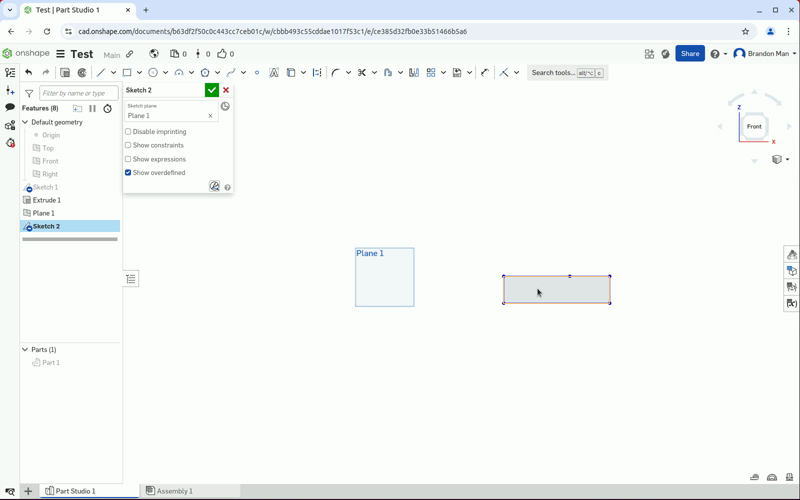
scroll(6)
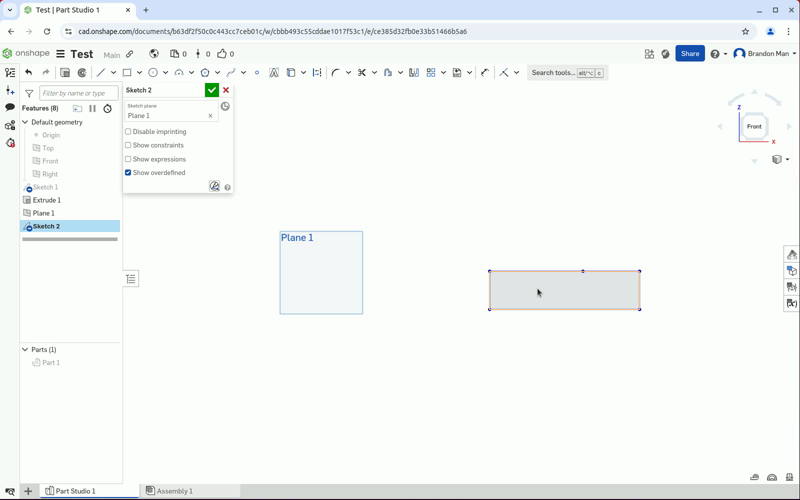
scroll(6)
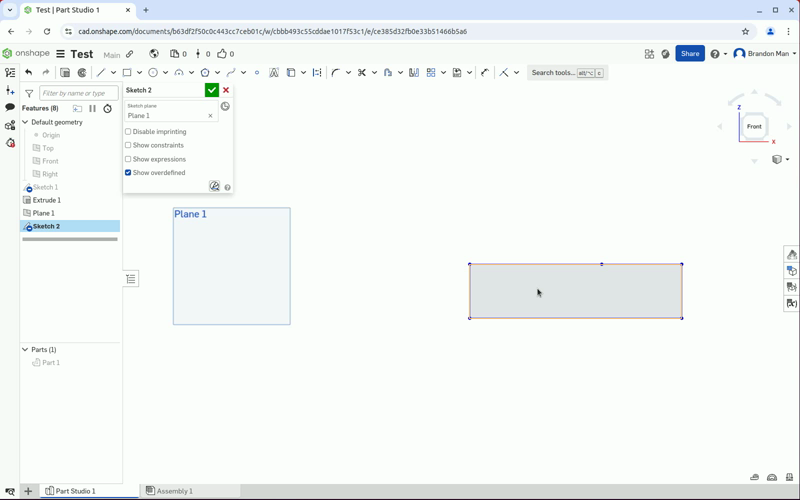
scroll(6)
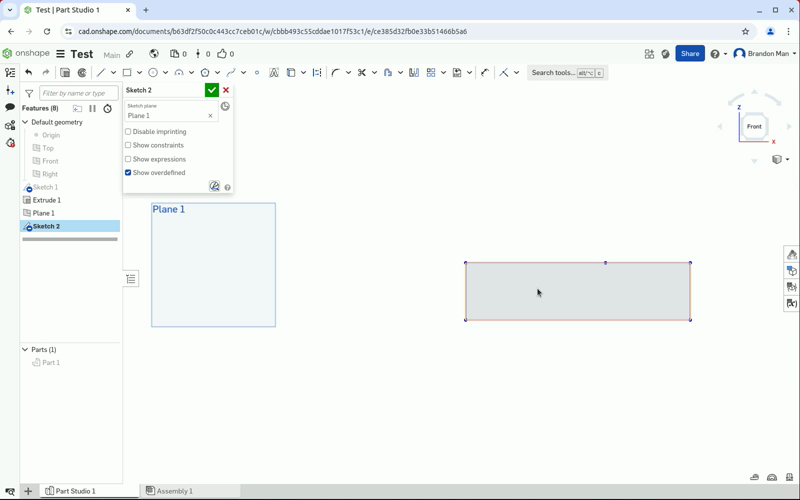
scroll(6)
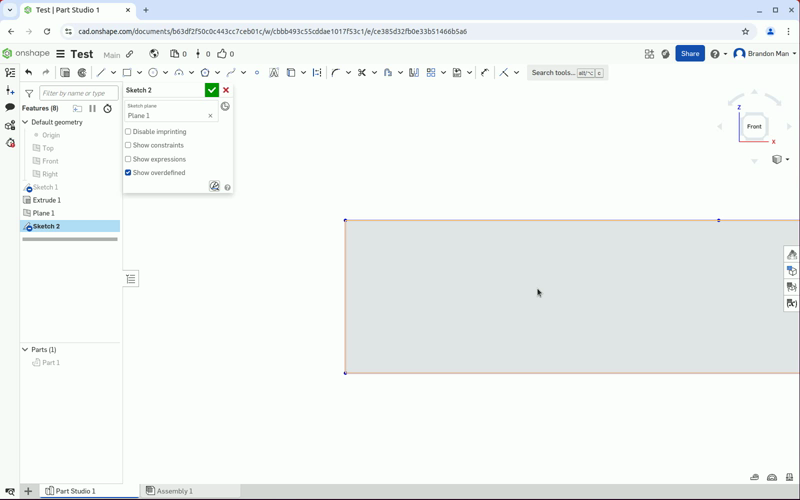
click(537, 288)
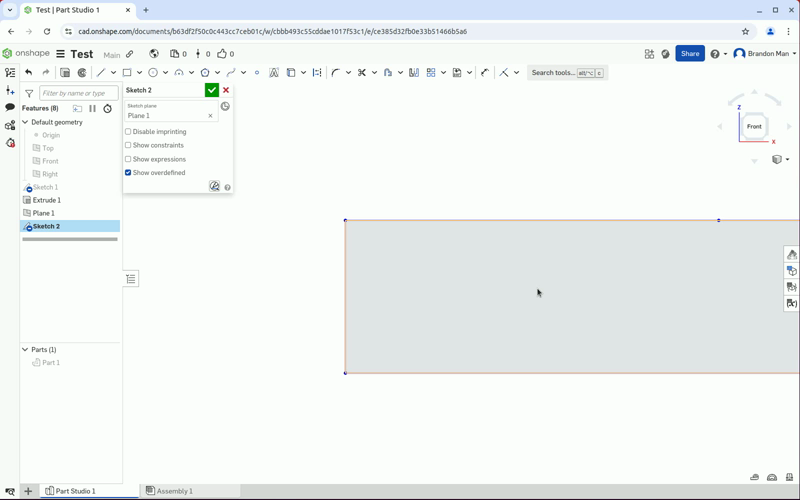
scroll(-6)
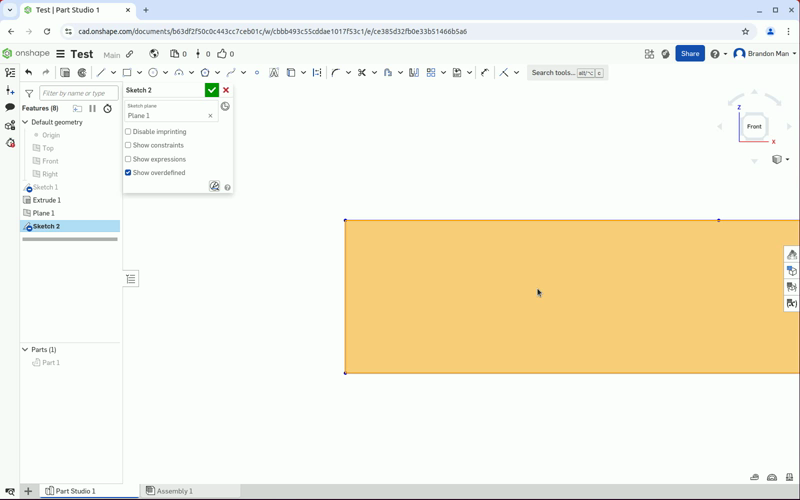
scroll(-6)
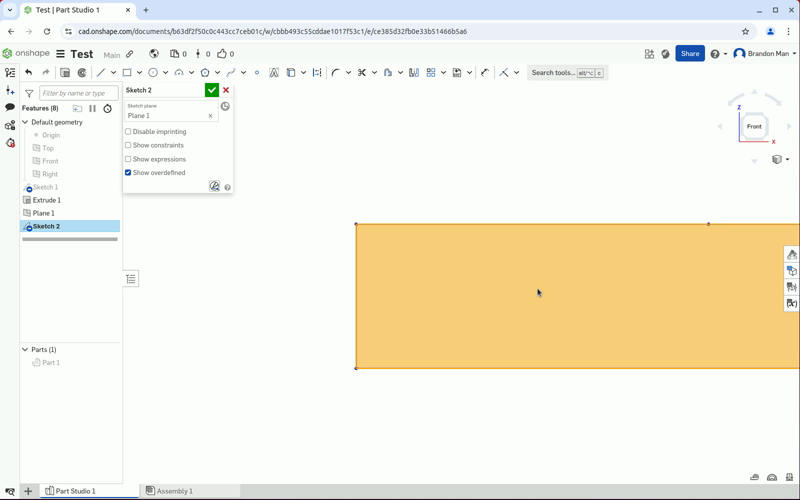
scroll(-6)
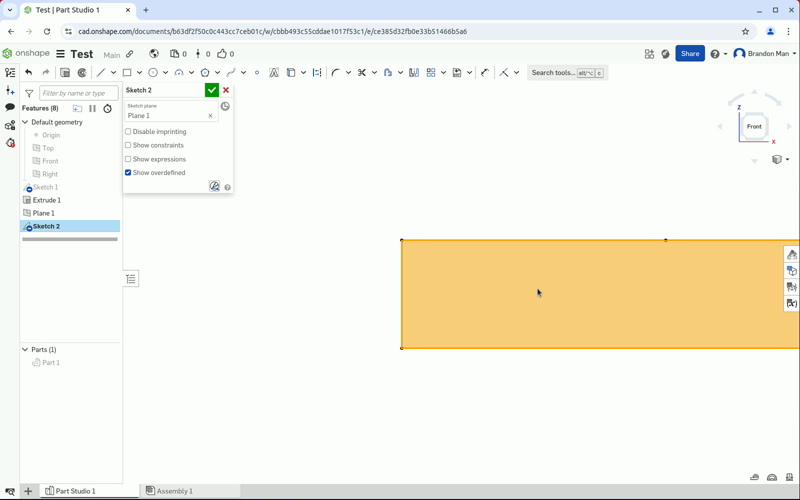
scroll(-6)
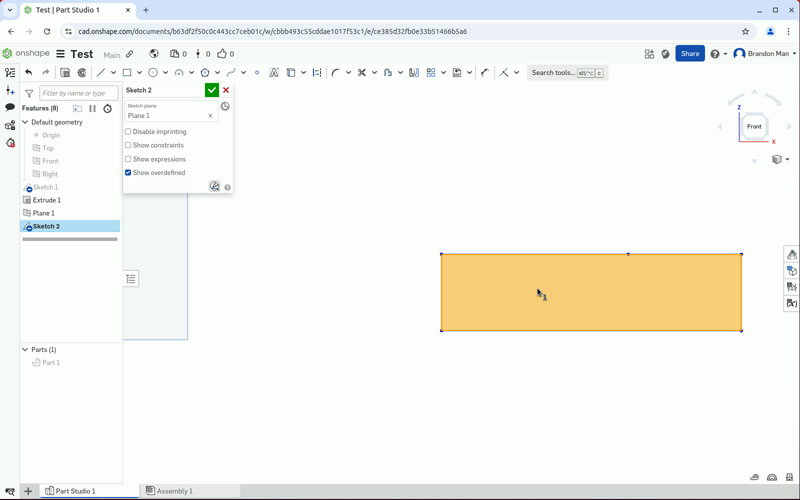
scroll(-6)
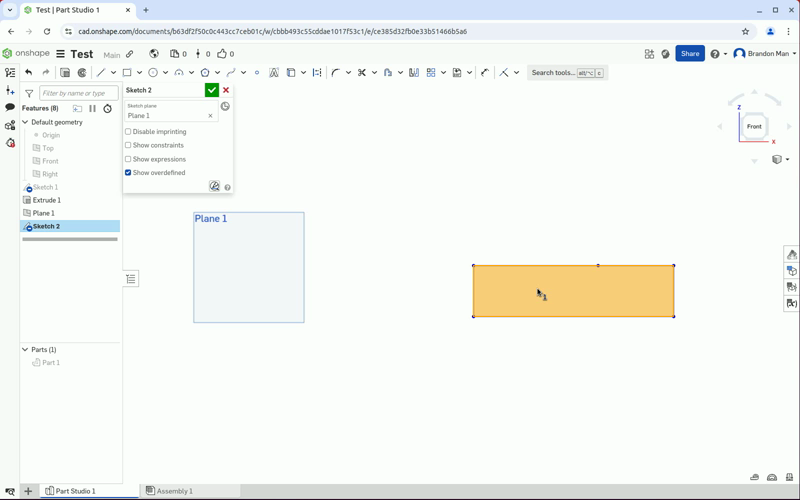
scroll(-6)
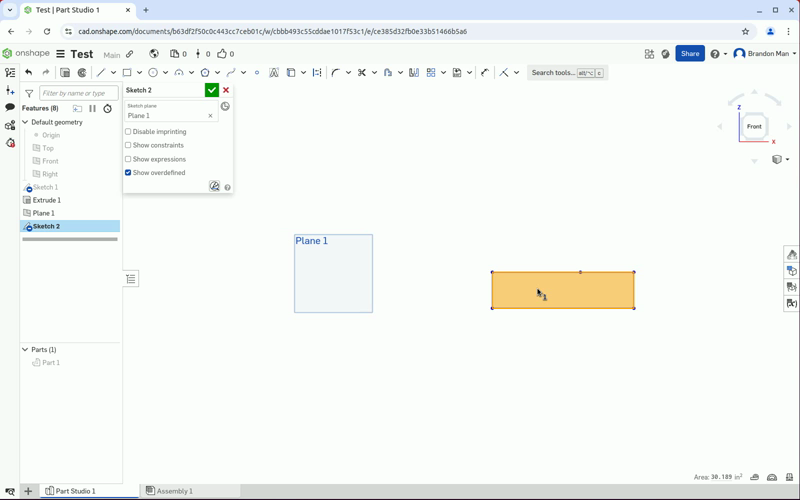
scroll(-6)
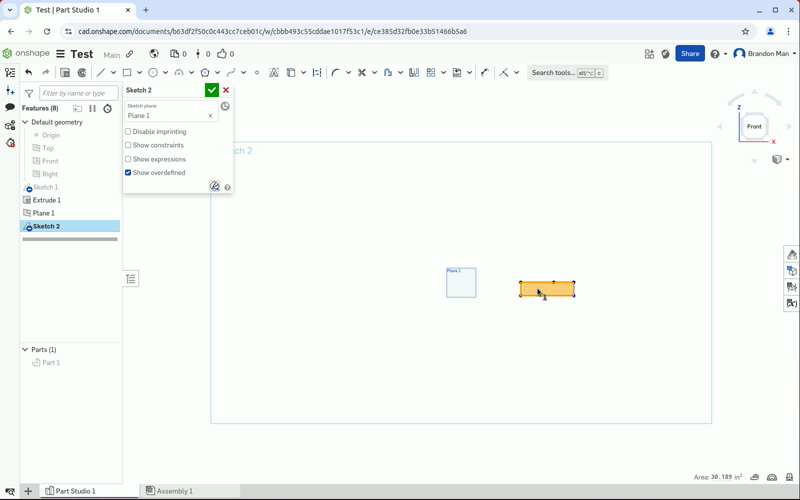
mouse_move(73, 352)
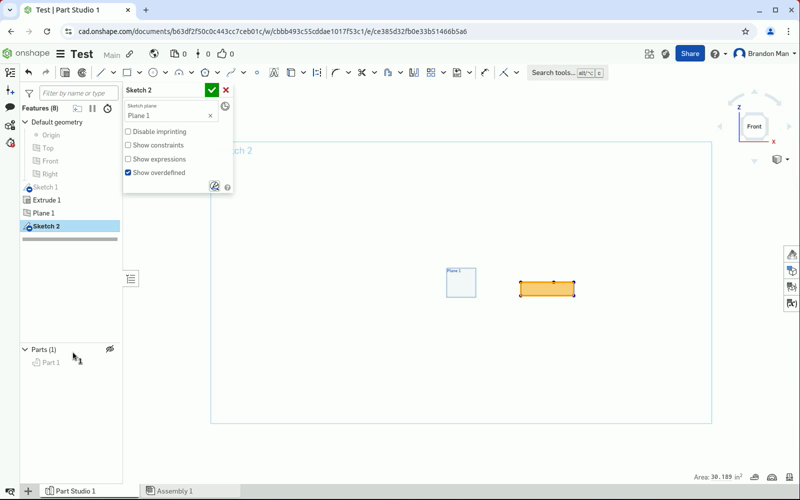
key(shift+y)
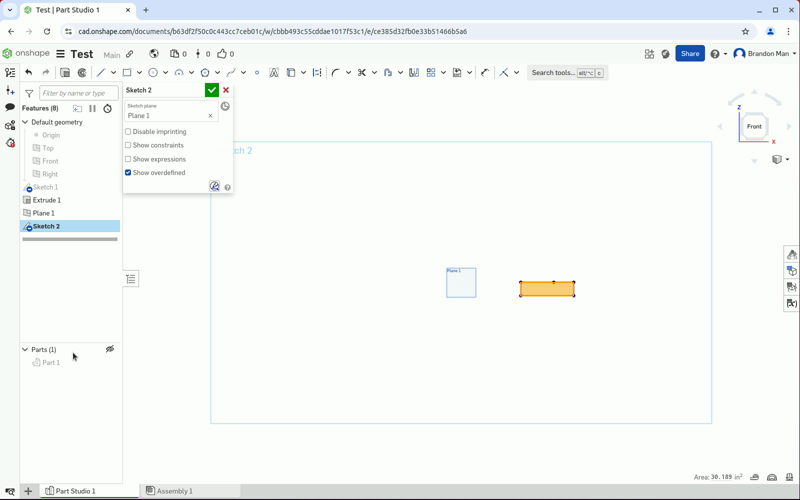
key(shift+e)
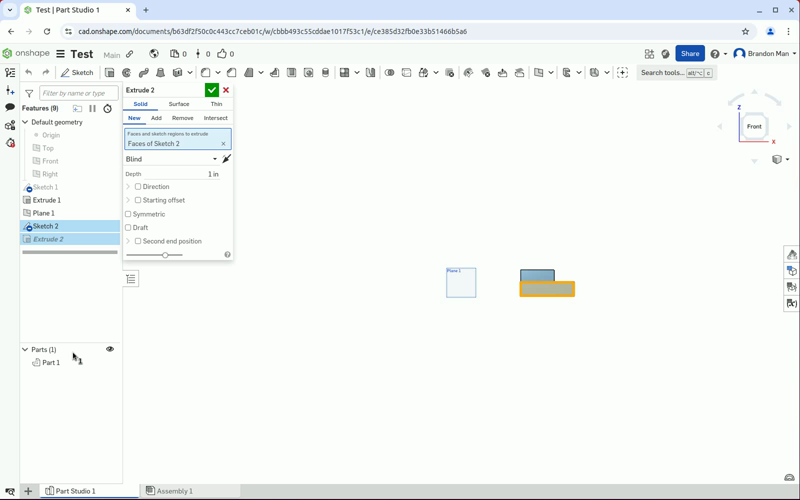
mouse_move(143, 106)
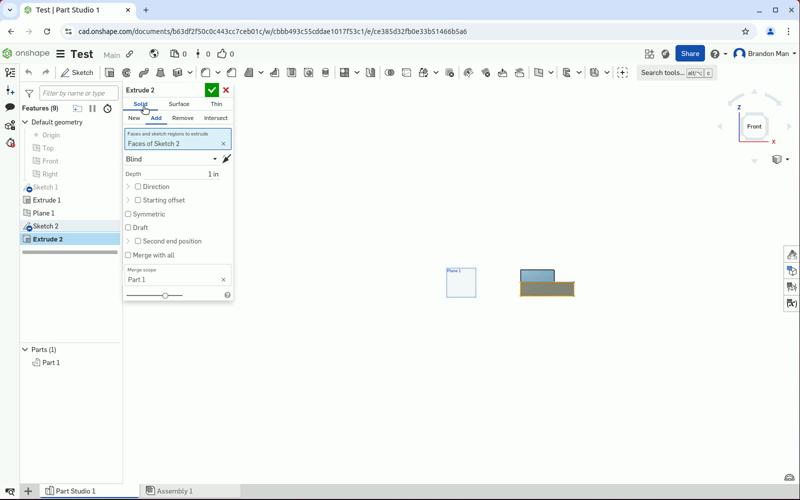
click(143, 106)
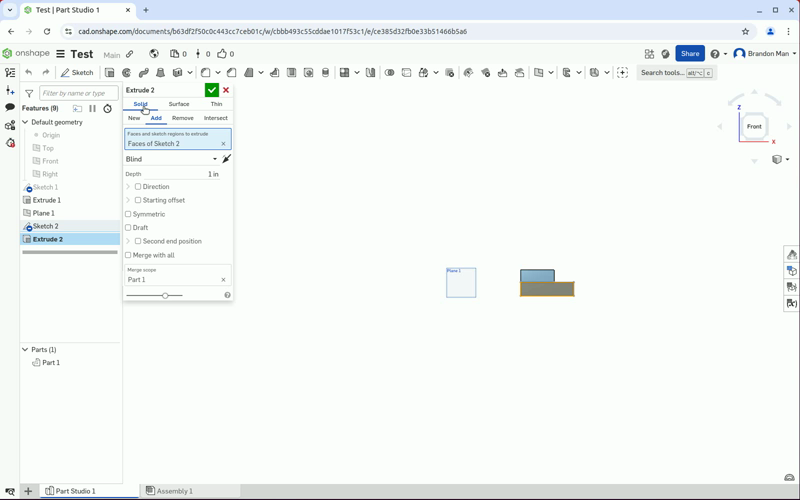
mouse_move(137, 120)
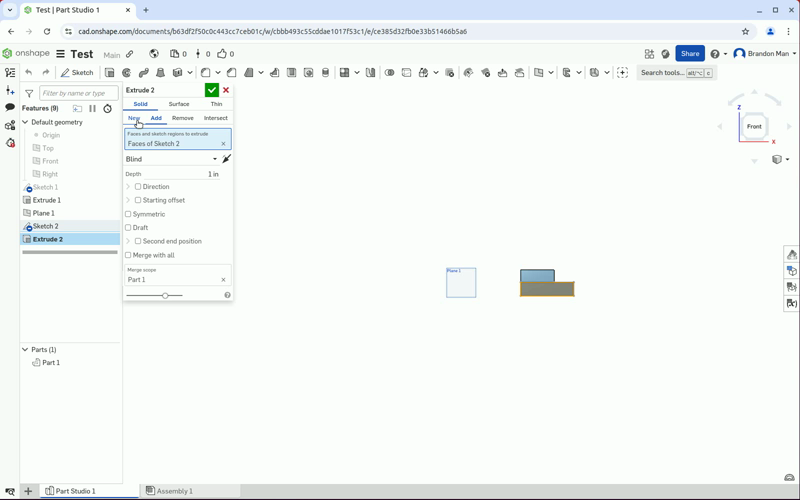
click(137, 120)
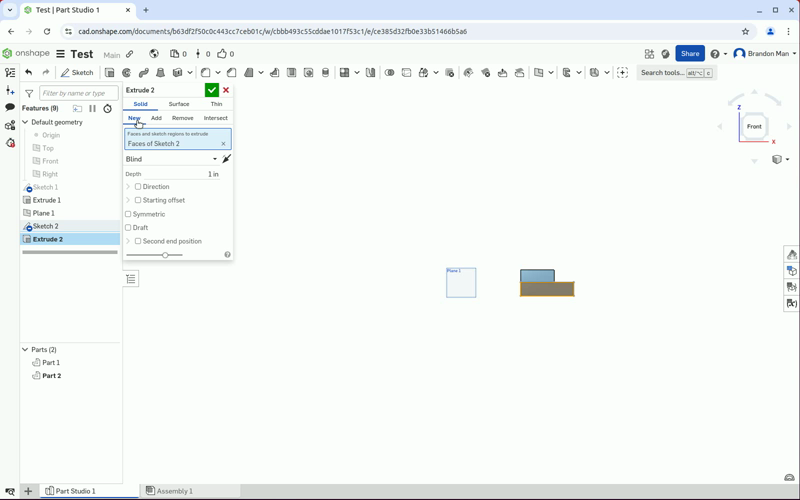
key(tab, 4)
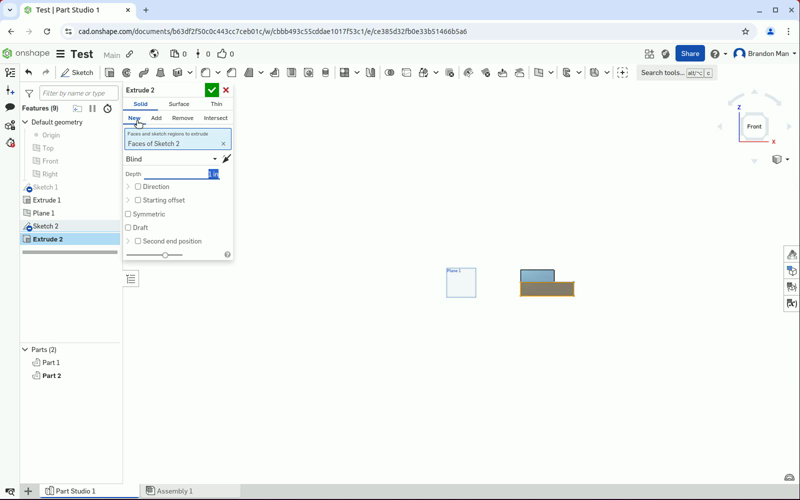
text(-1.444)
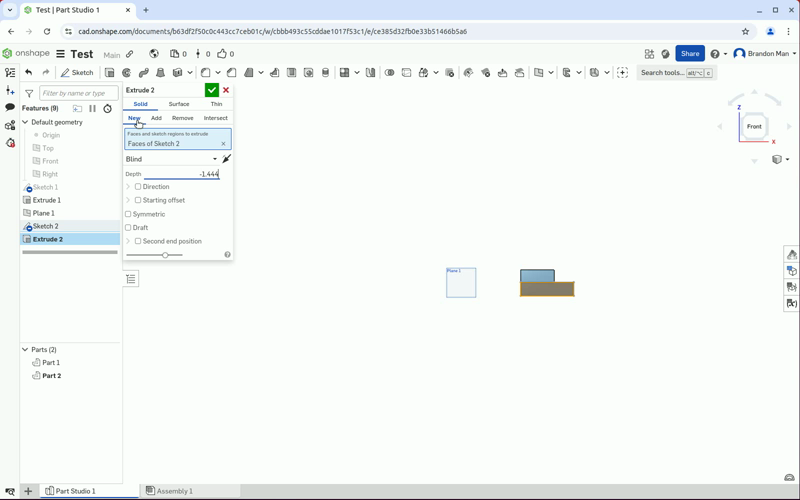
key(enter)
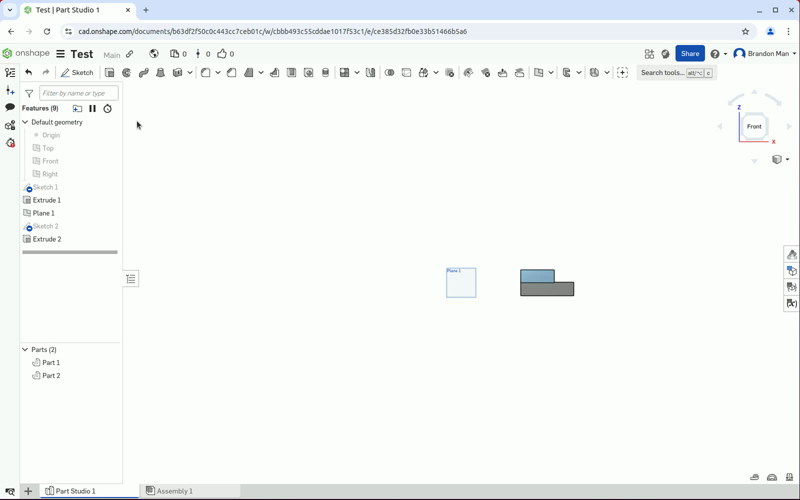
key(shift+h)
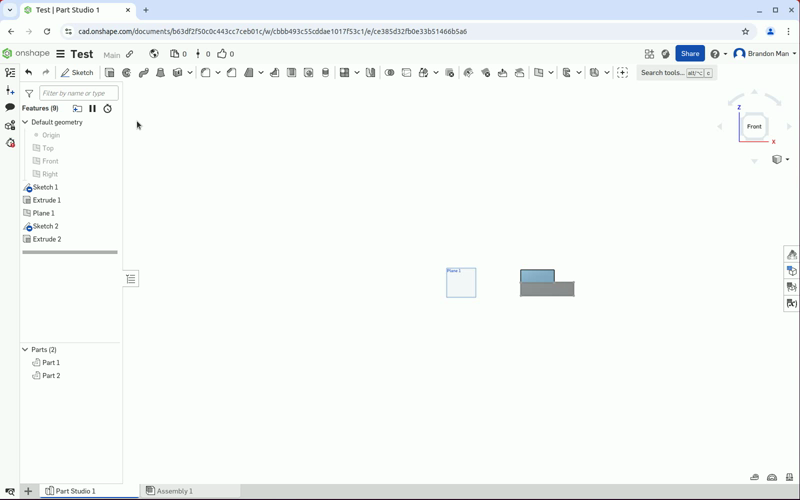
key(shift+h)
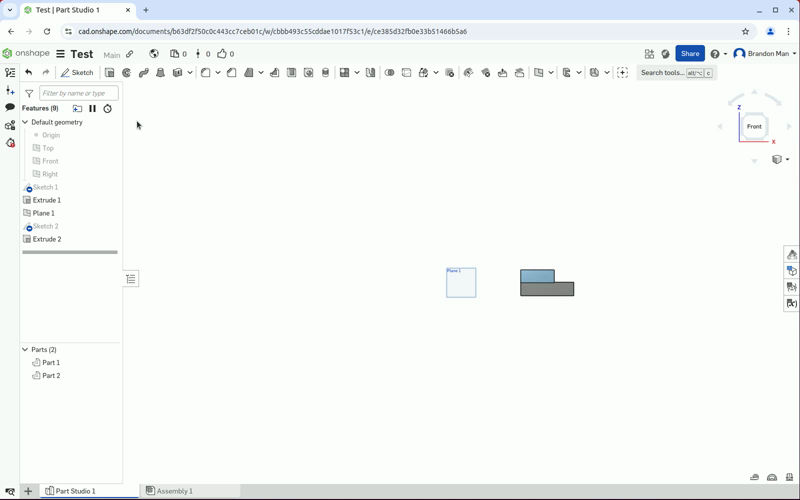
mouse_move(73, 189)
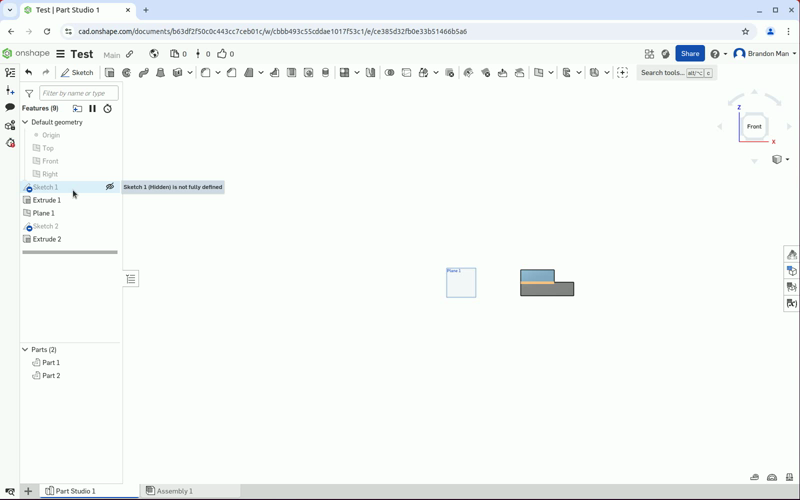
click(73, 189)
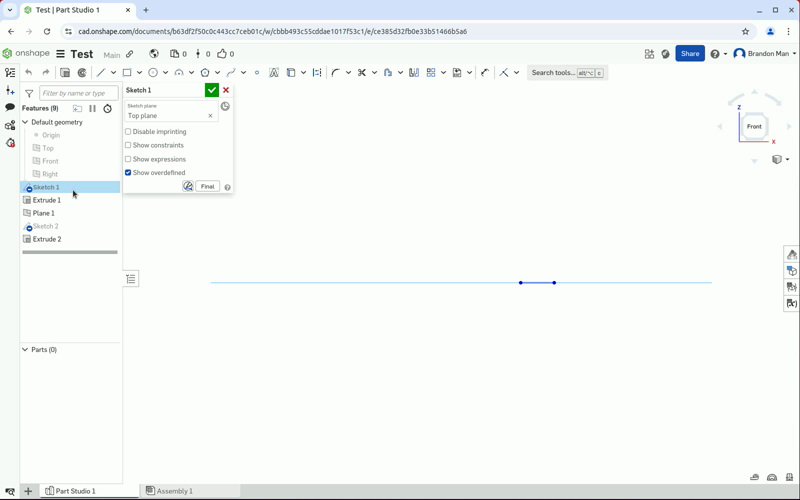
mouse_move(229, 92)
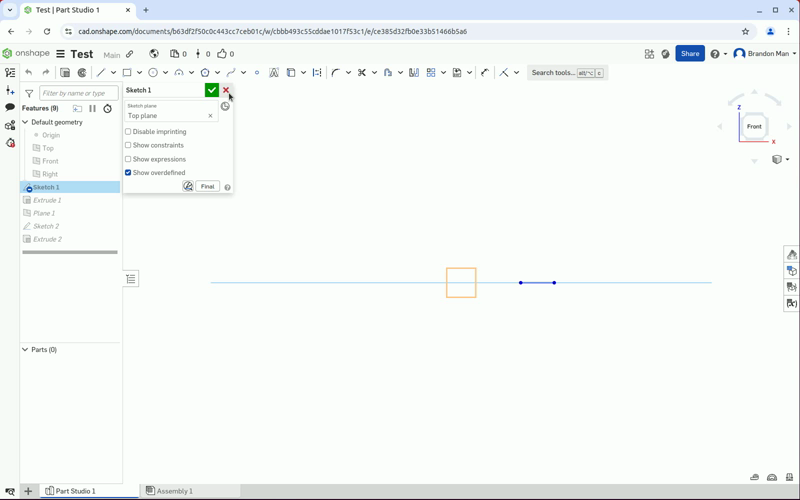
click(229, 92)
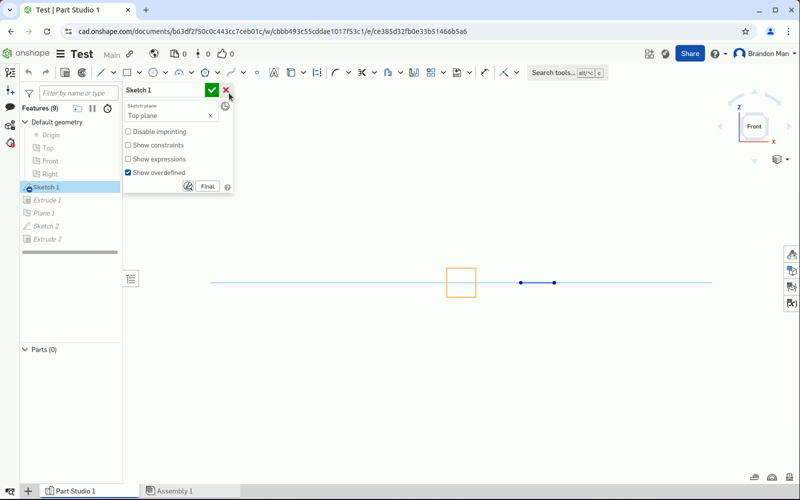
key(shift+s)
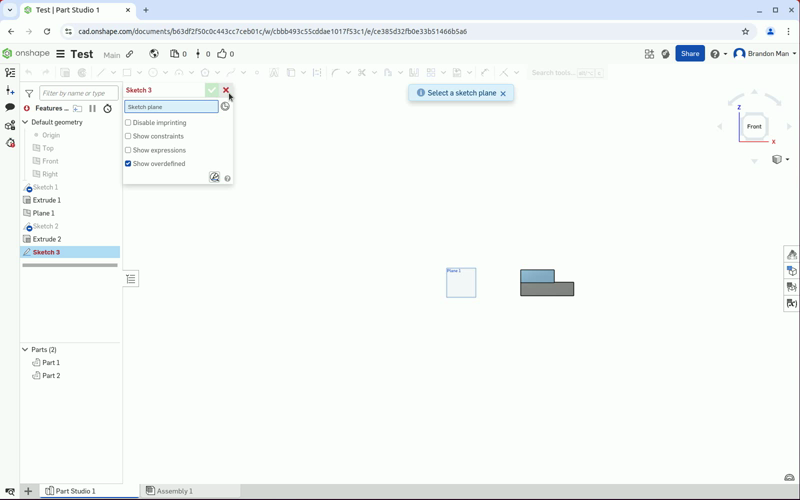
mouse_move(73, 215)
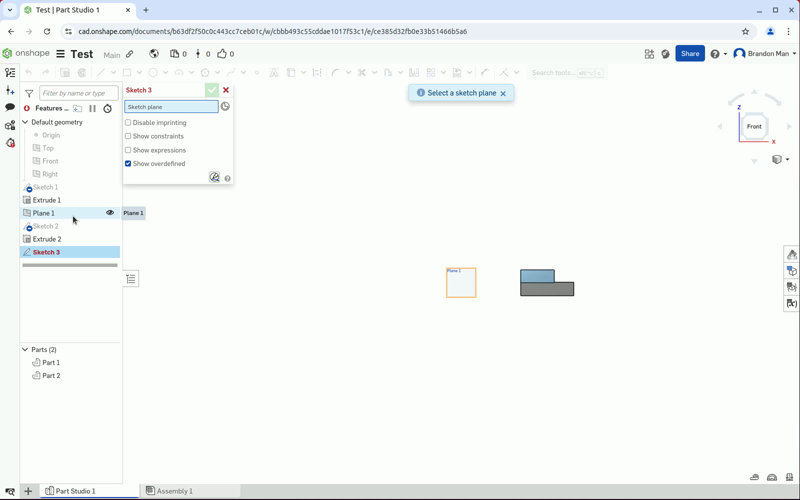
click(73, 215)
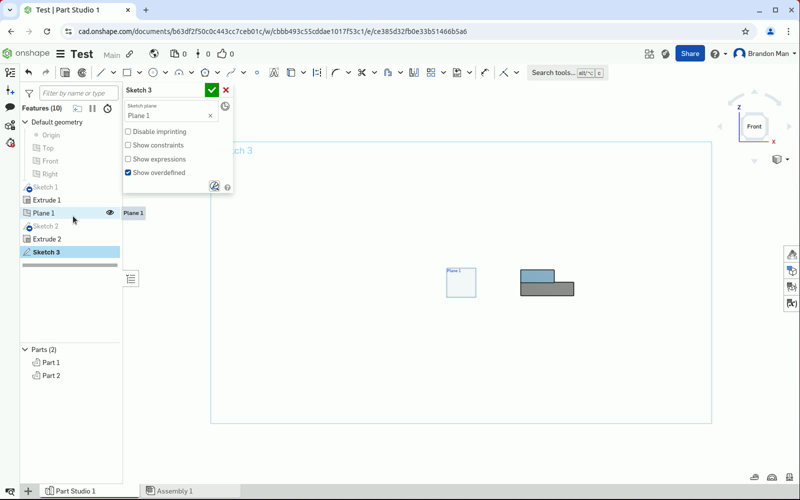
mouse_move(73, 352)
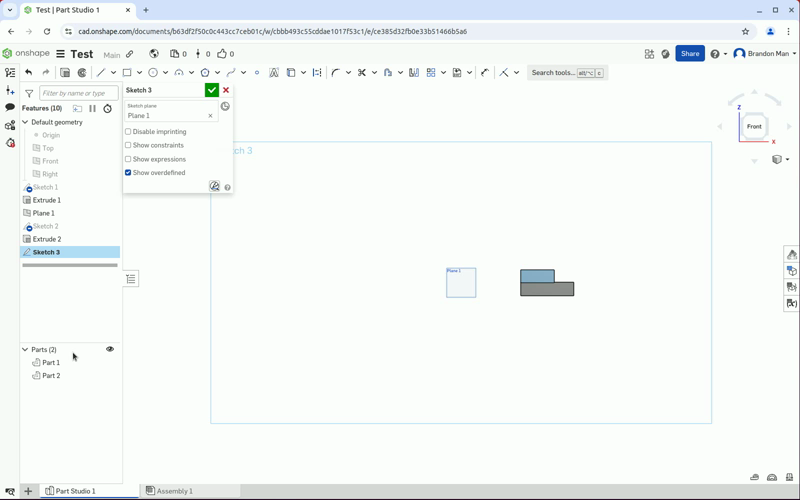
key(y)
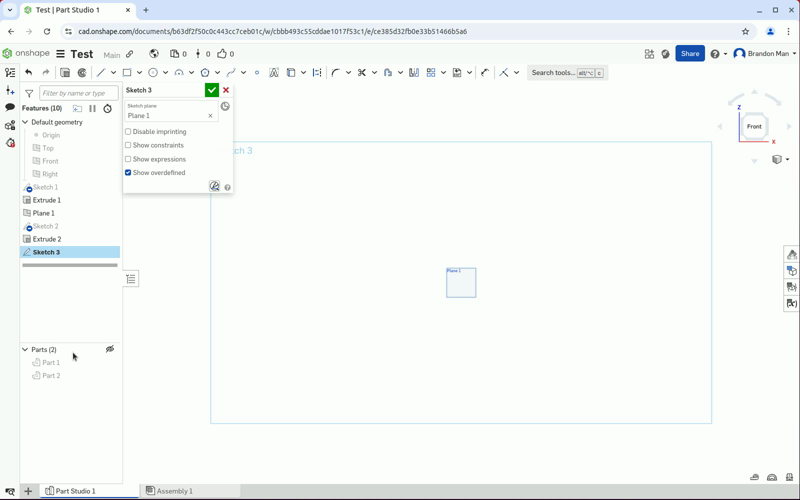
key(l)
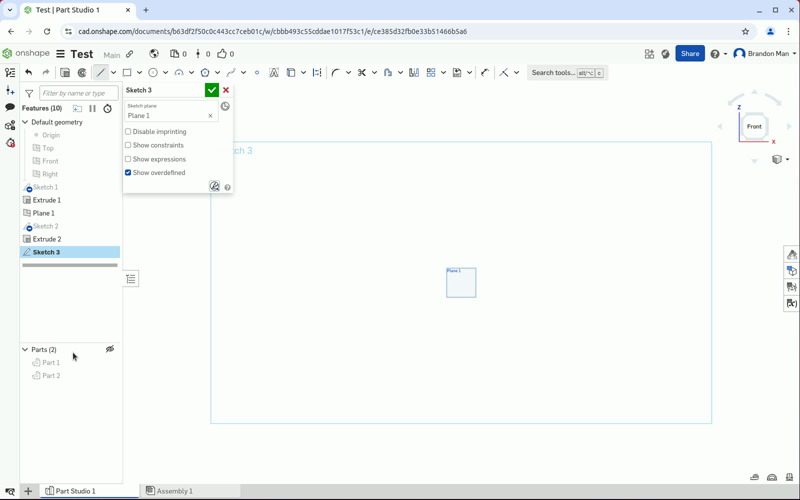
key_down(shift)
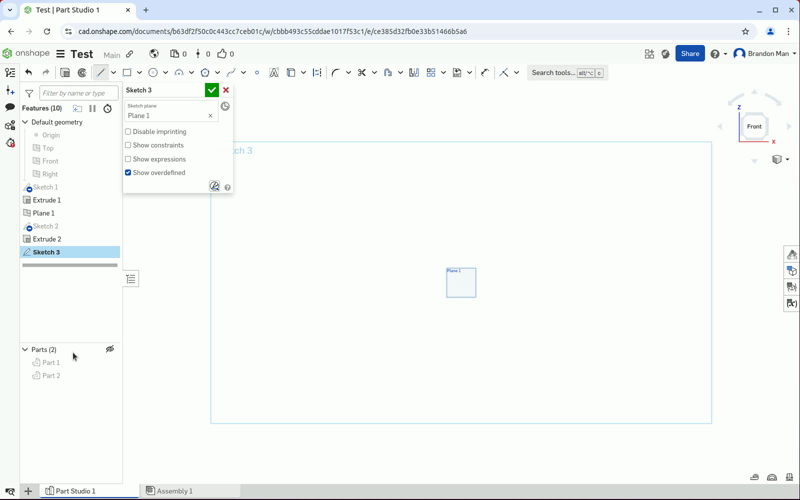
mouse_move(553, 288)
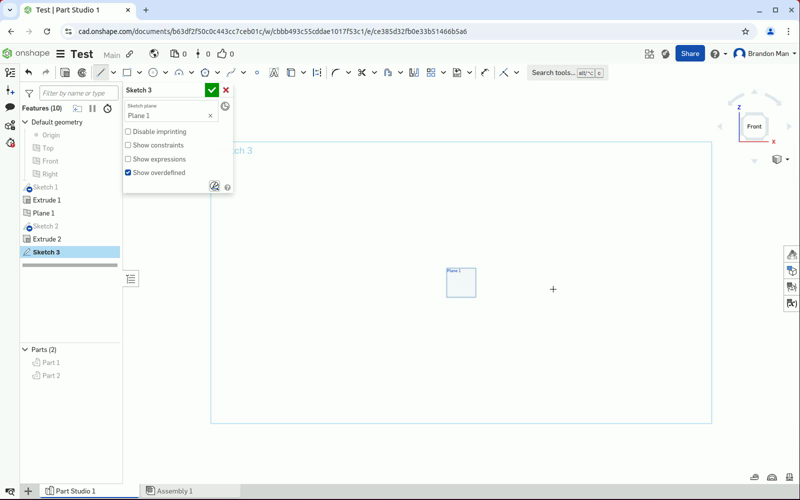
click(553, 288)
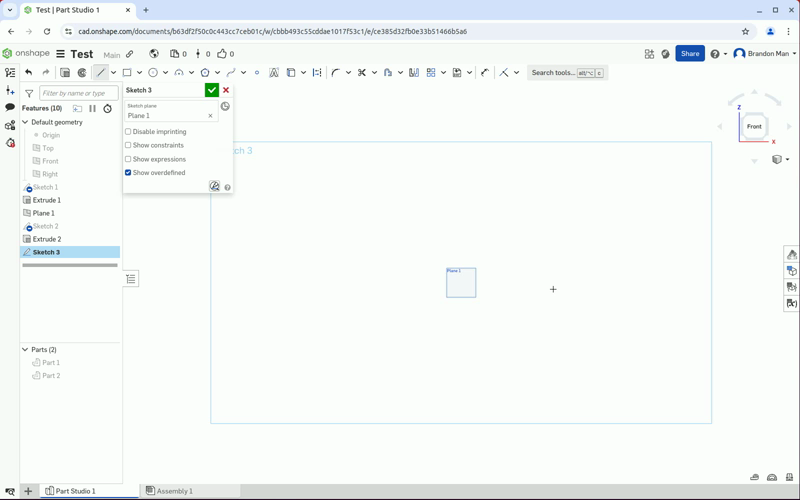
key_up(shift)
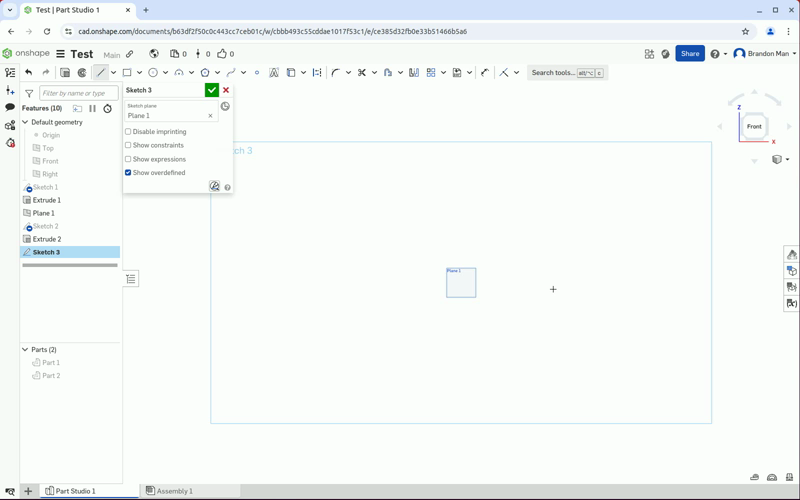
key_down(shift)
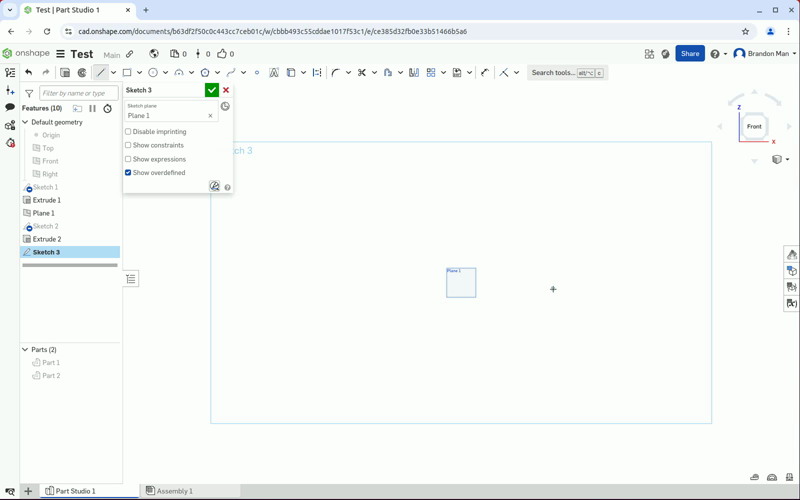
mouse_move(583, 288)
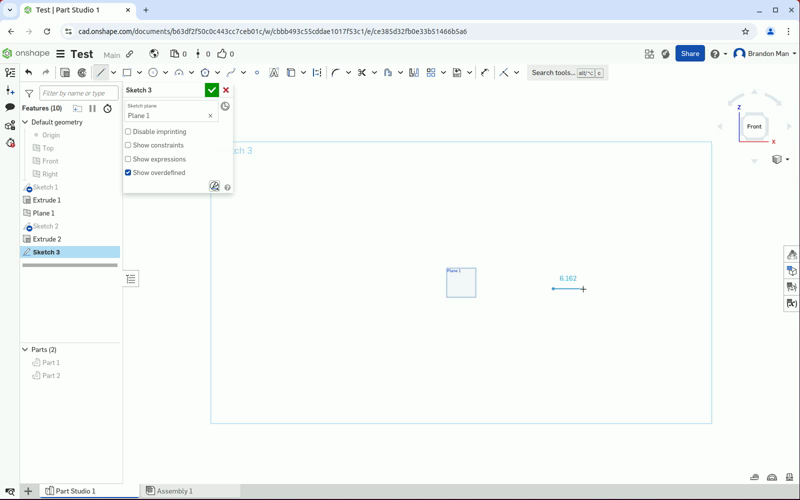
mouse_move(574, 288)
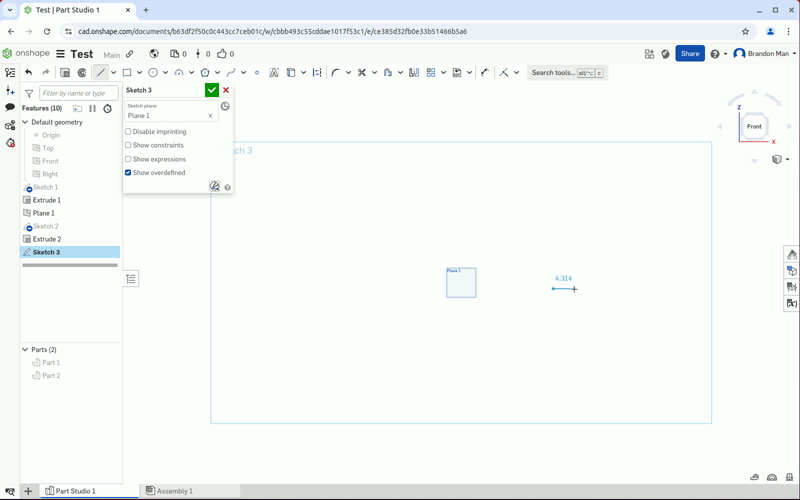
click(574, 288)
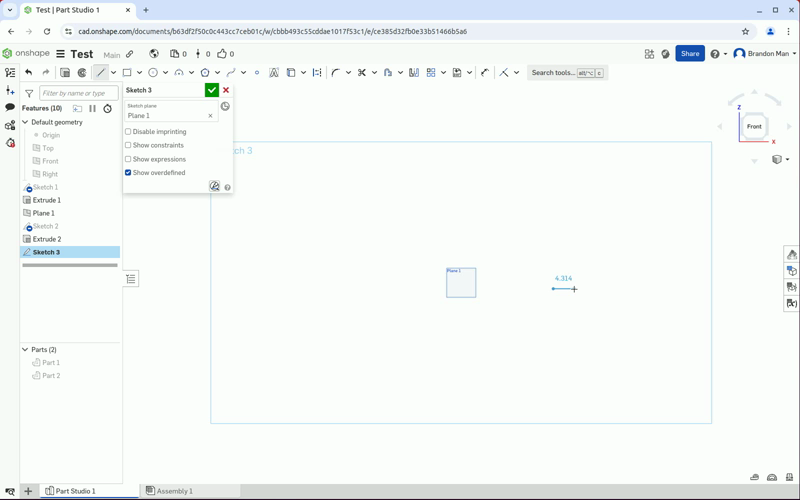
key_up(shift)
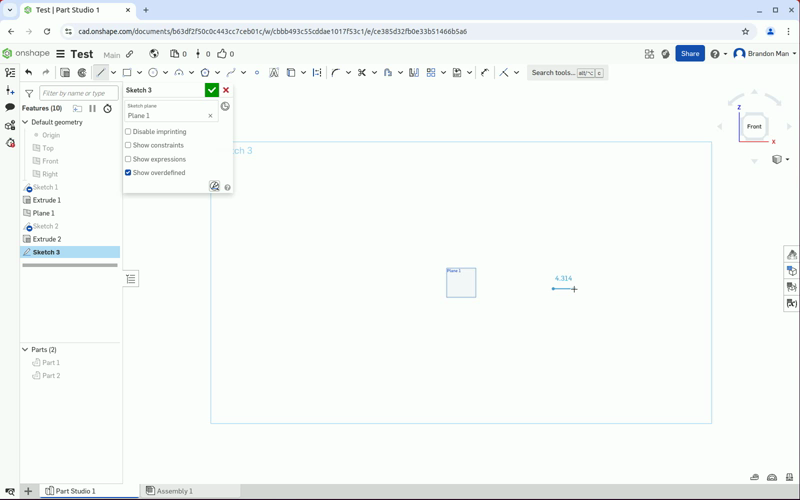
key_down(shift)
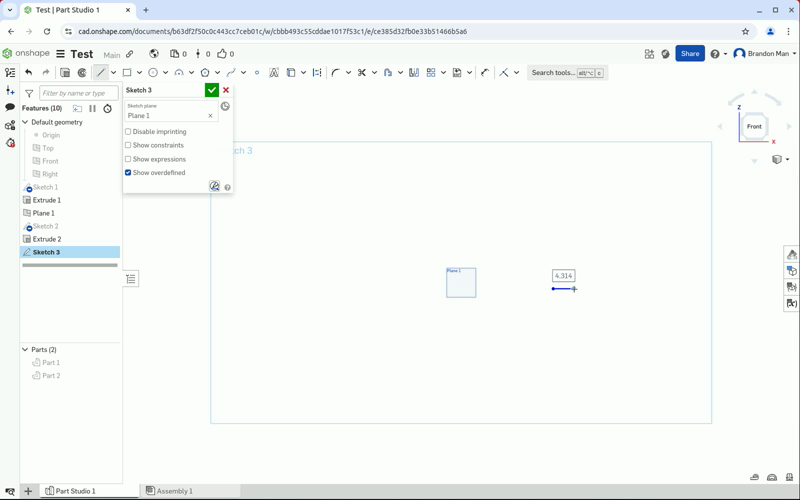
mouse_move(589, 288)
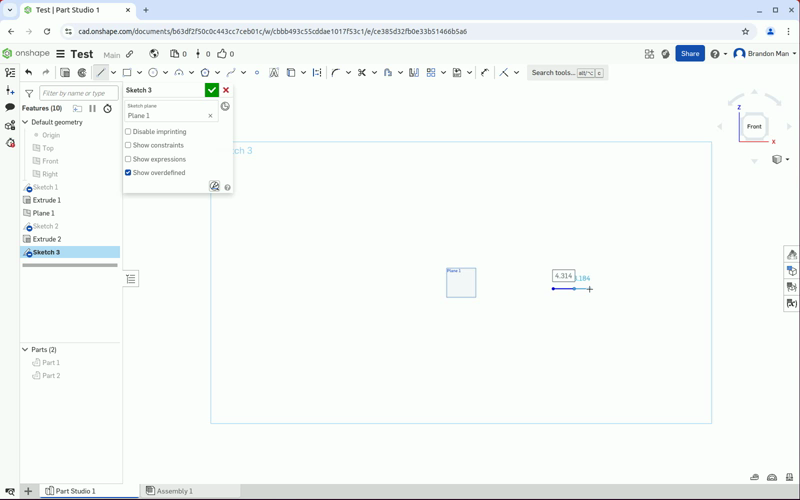
mouse_move(574, 283)
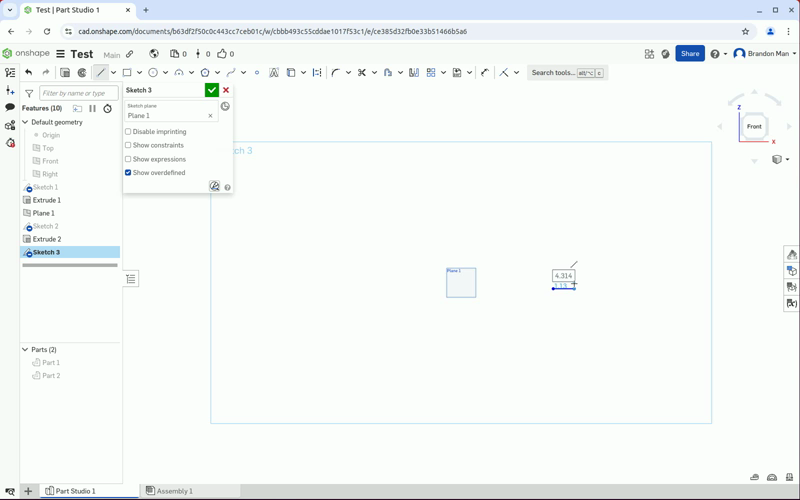
scroll(6)
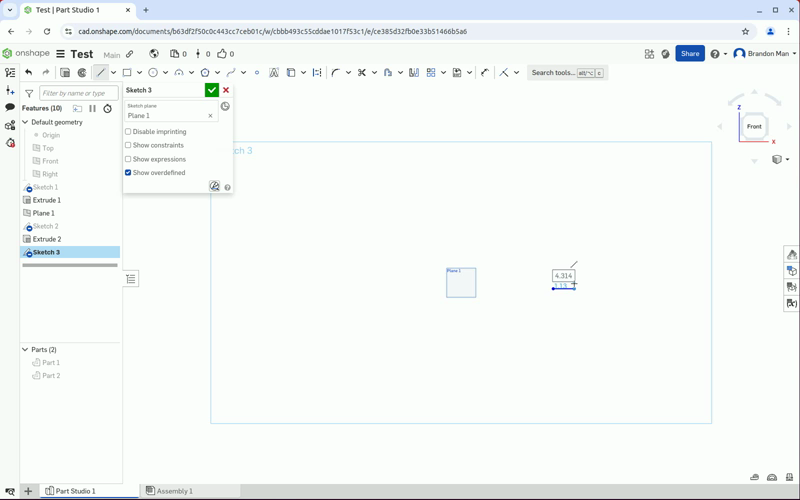
scroll(6)
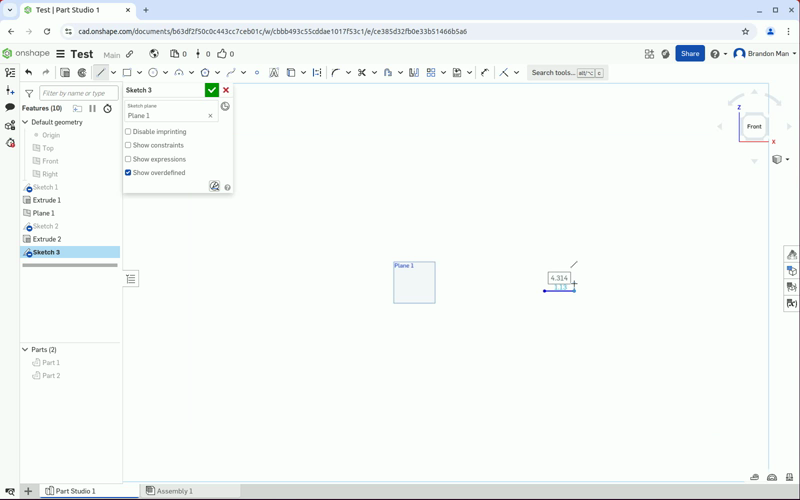
scroll(6)
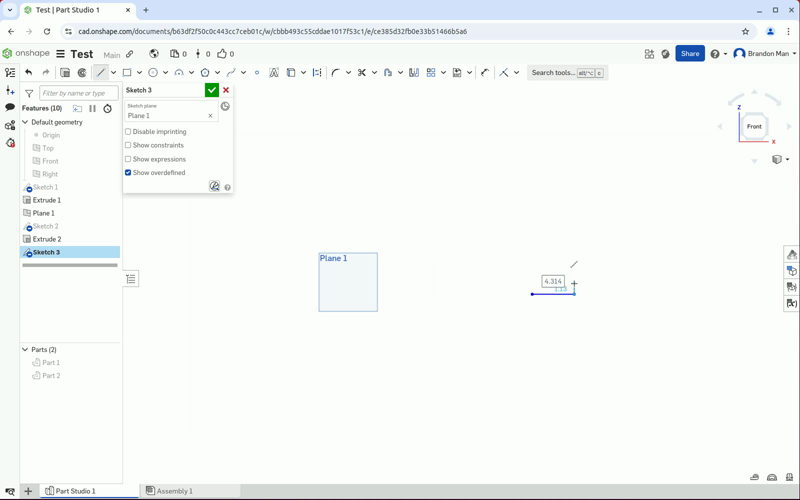
scroll(6)
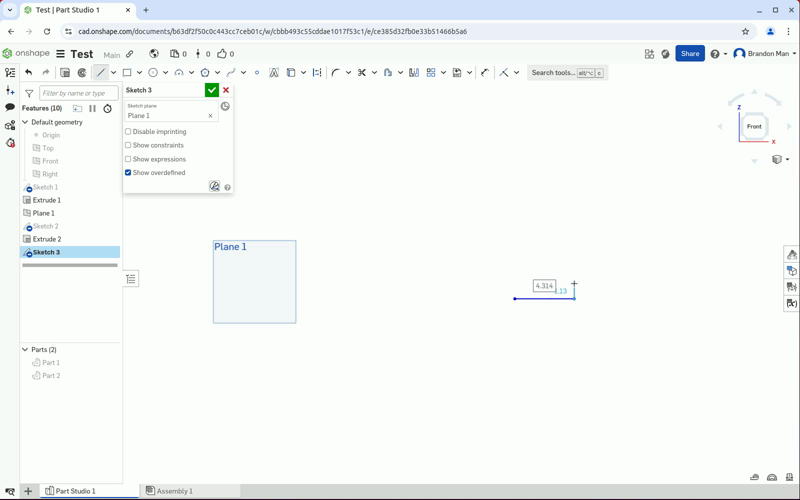
scroll(6)
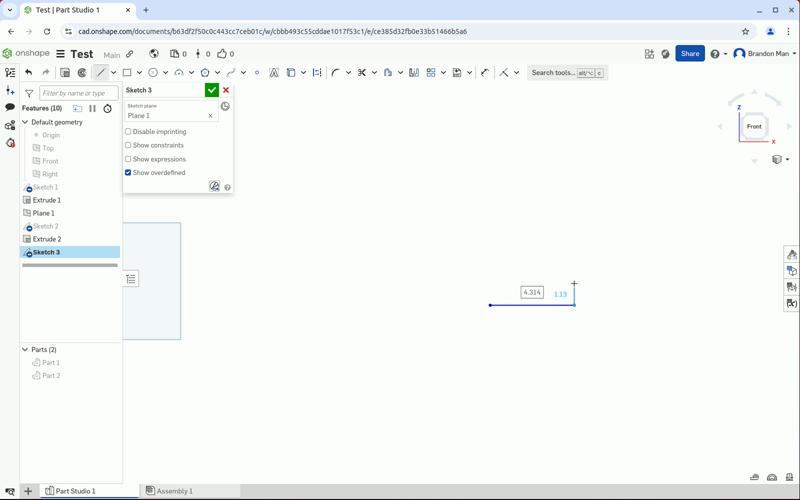
scroll(6)
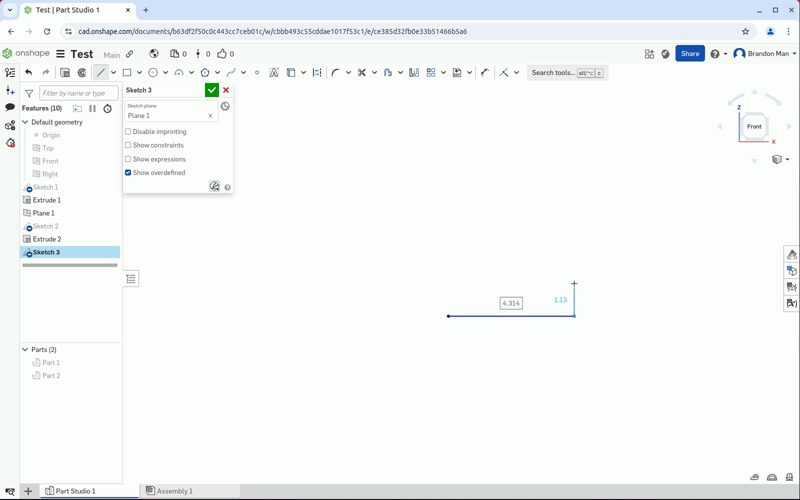
scroll(6)
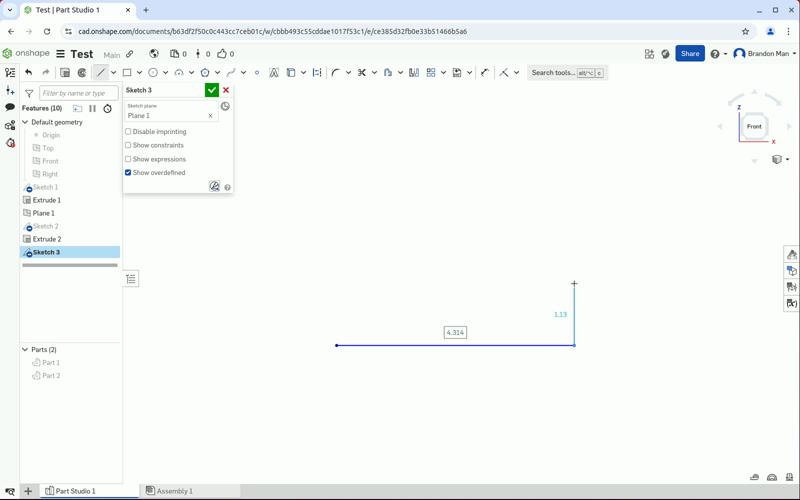
click(574, 283)
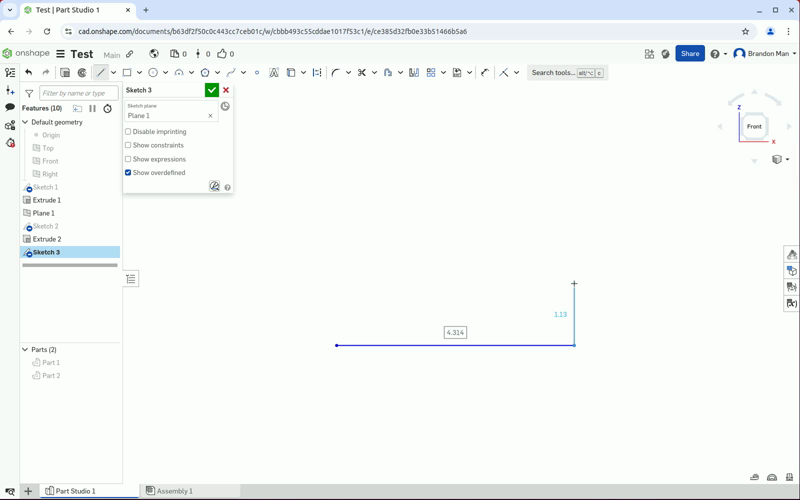
scroll(-6)
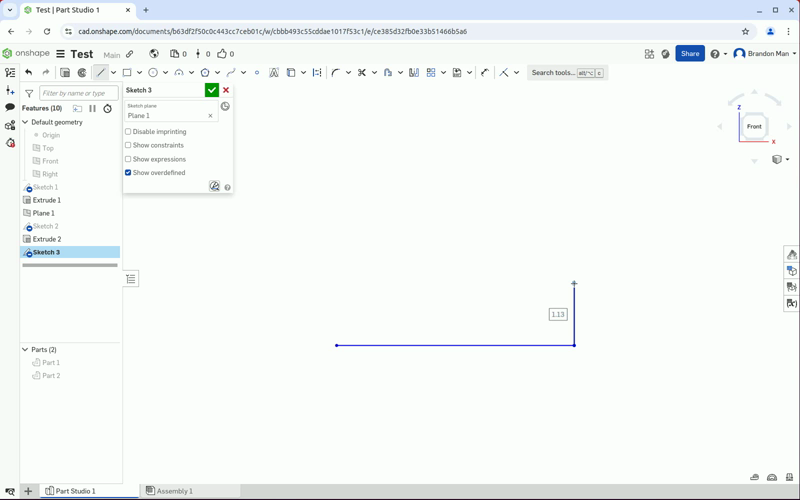
scroll(-6)
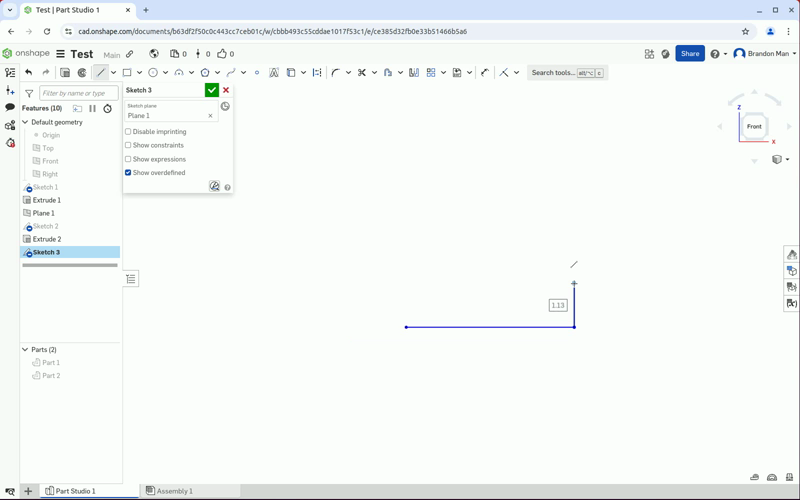
scroll(-6)
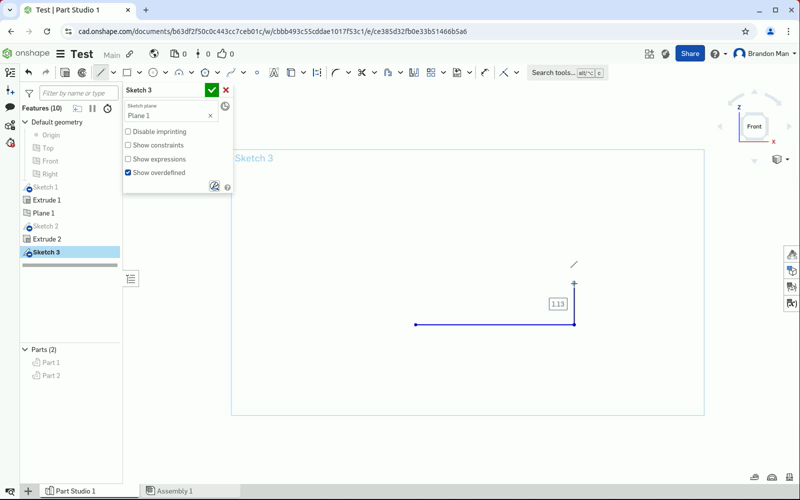
scroll(-6)
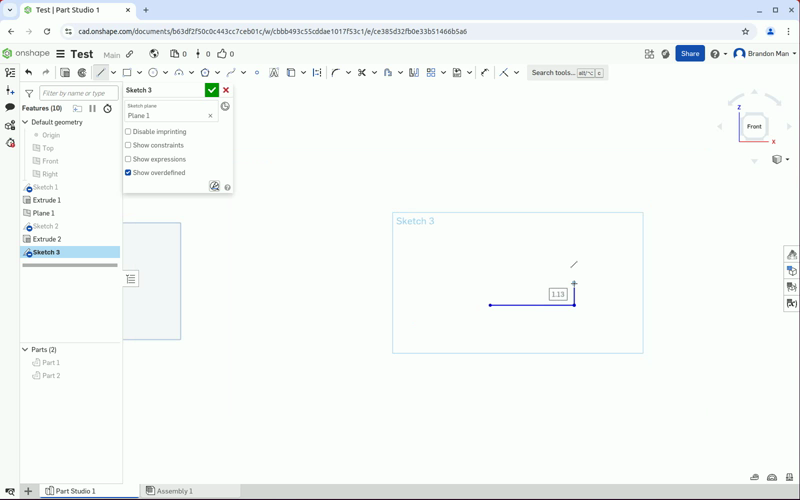
scroll(-6)
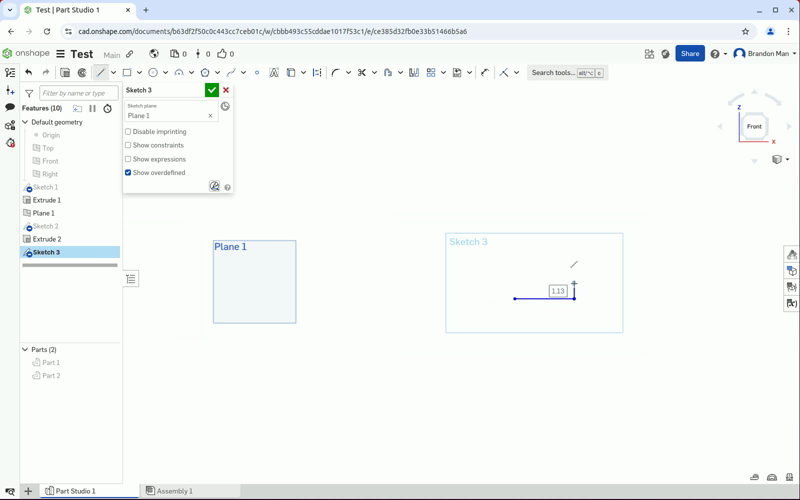
scroll(-6)
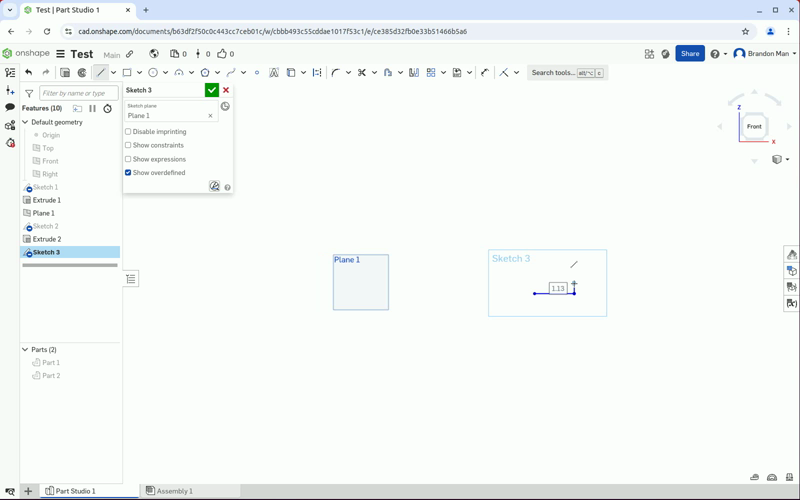
scroll(-6)
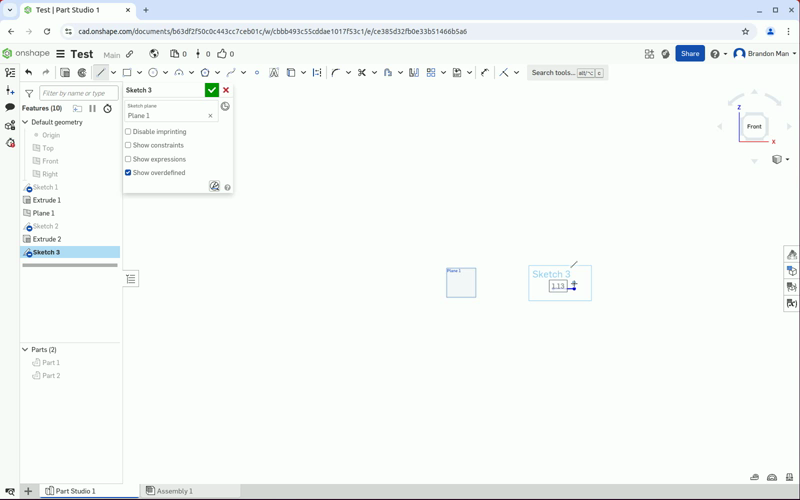
key_up(shift)
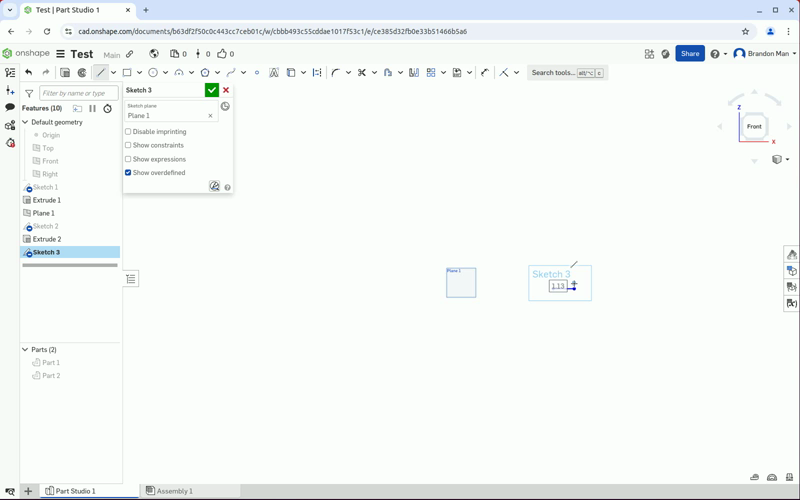
key_down(shift)
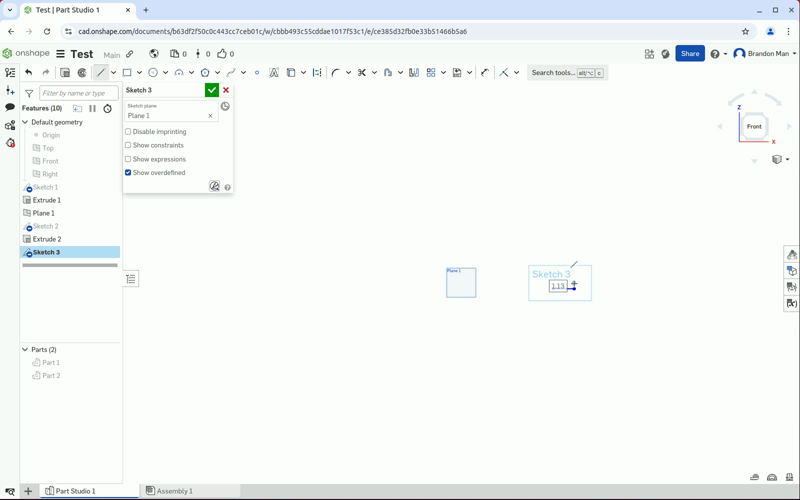
mouse_move(589, 283)
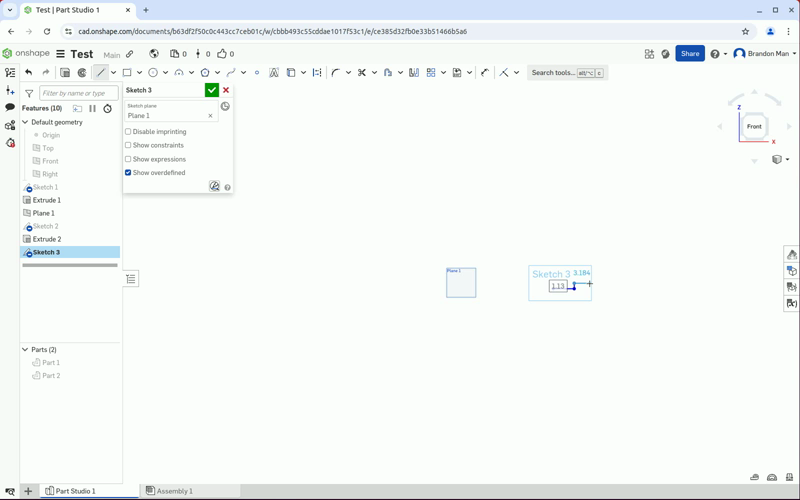
mouse_move(553, 283)
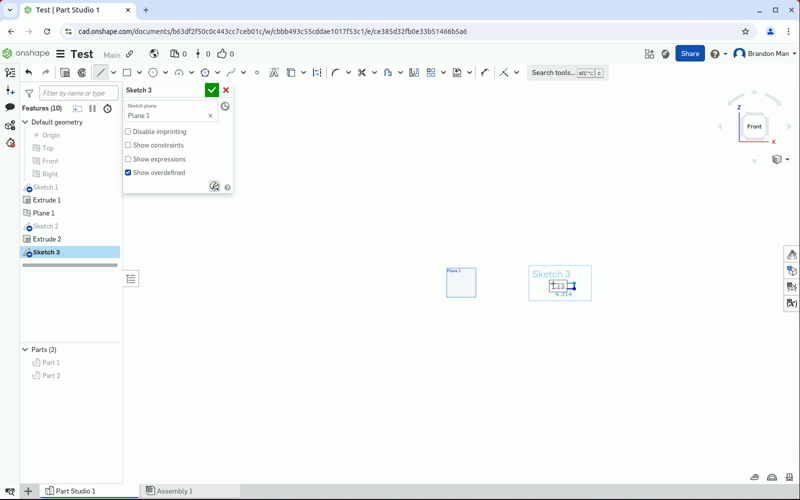
click(553, 283)
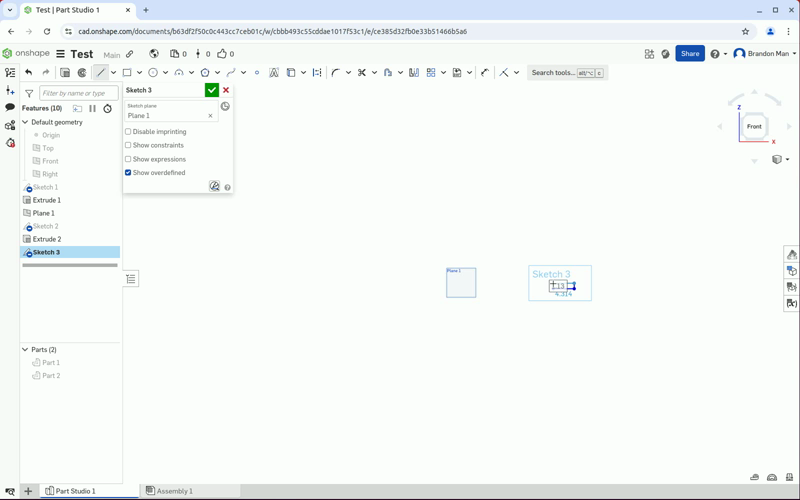
key_up(shift)
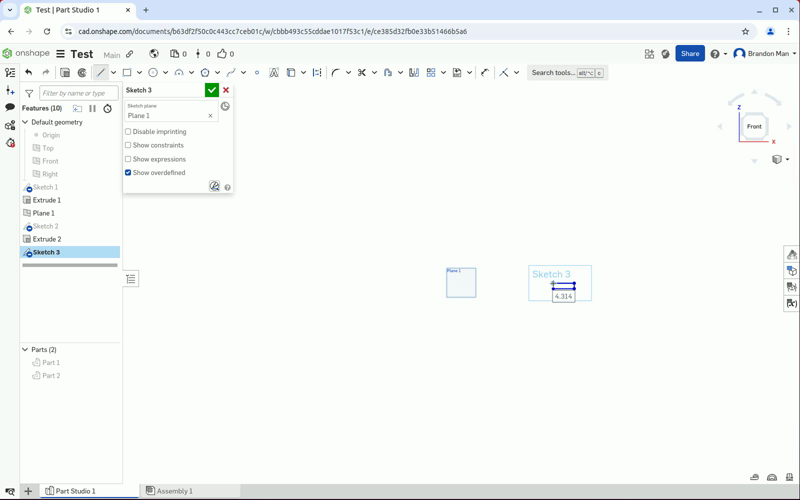
mouse_move(583, 283)
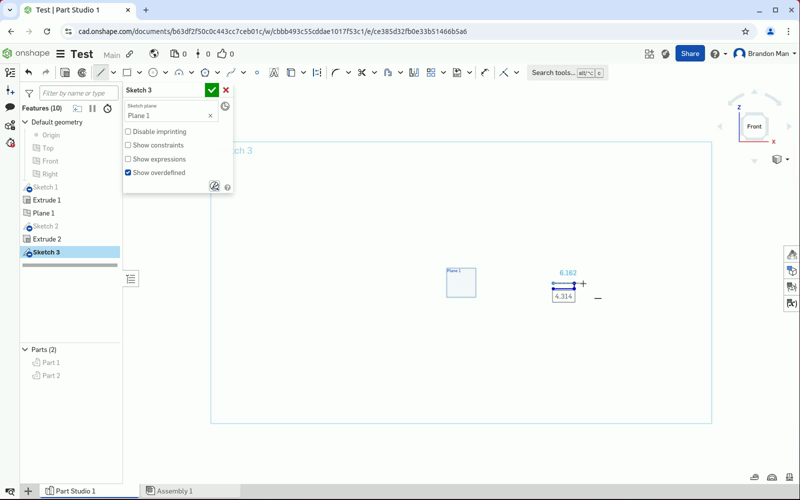
key_down(shift)
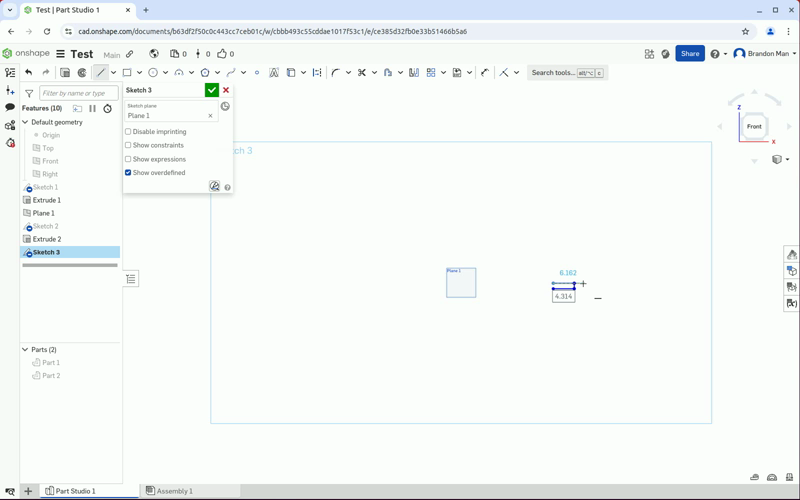
mouse_move(553, 288)
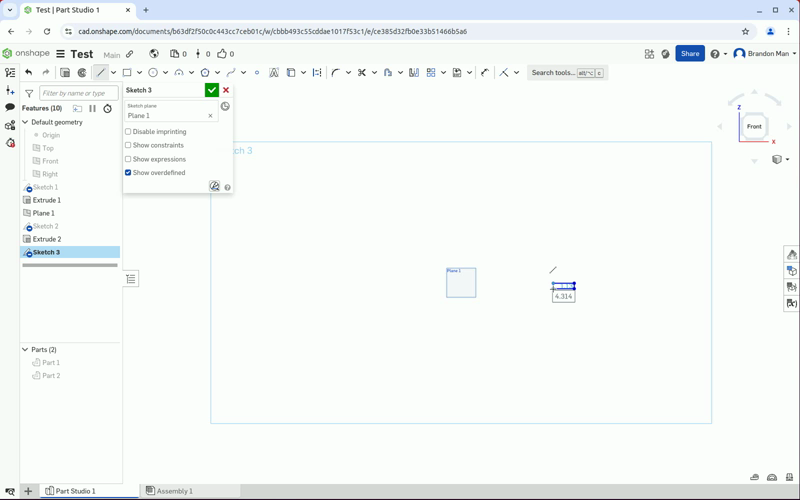
scroll(6)
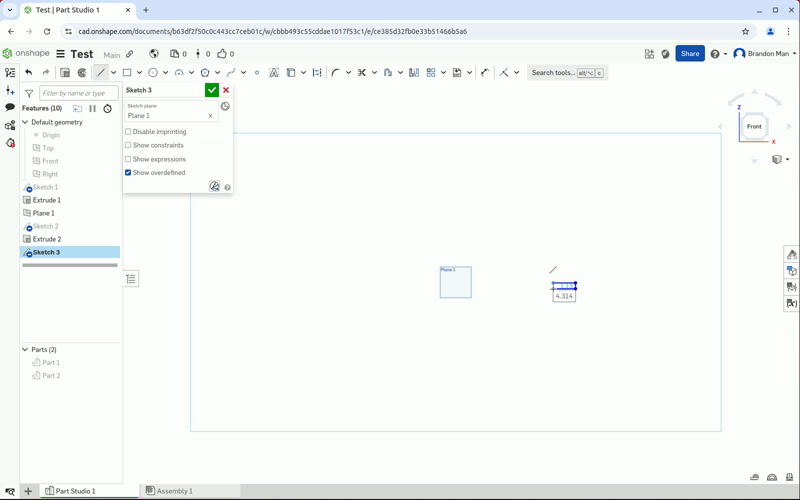
scroll(6)
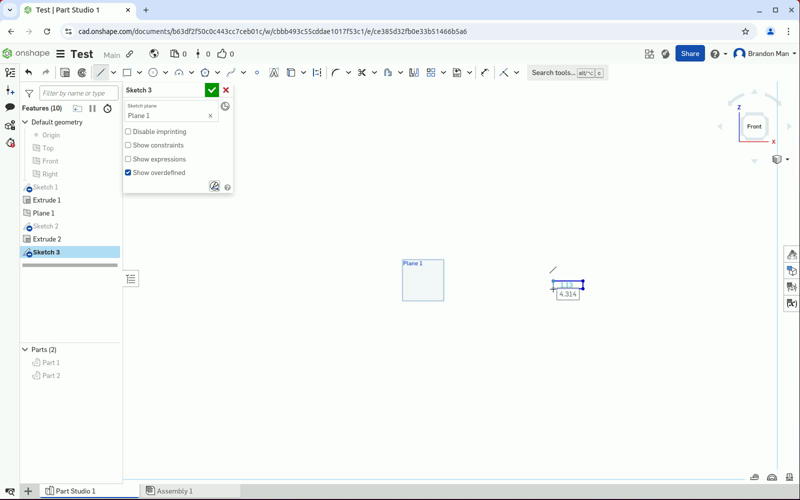
scroll(6)
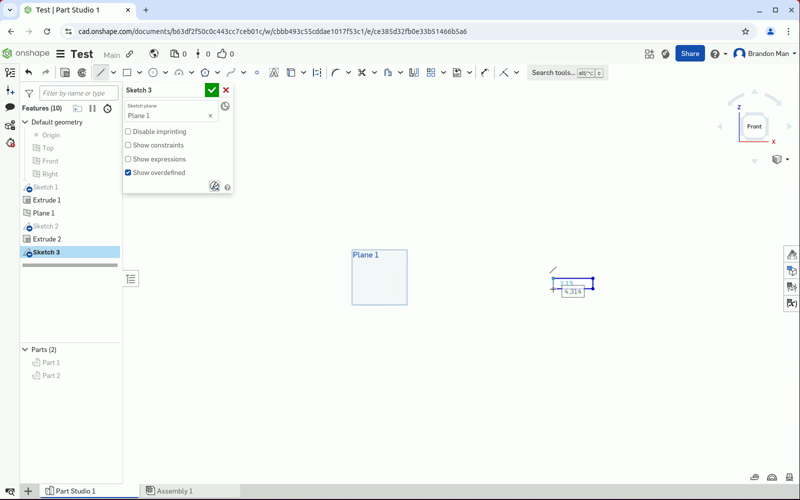
scroll(6)
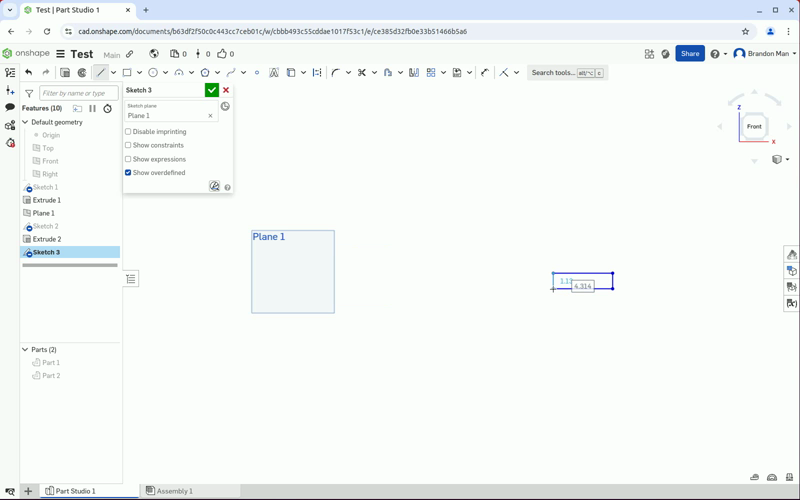
scroll(6)
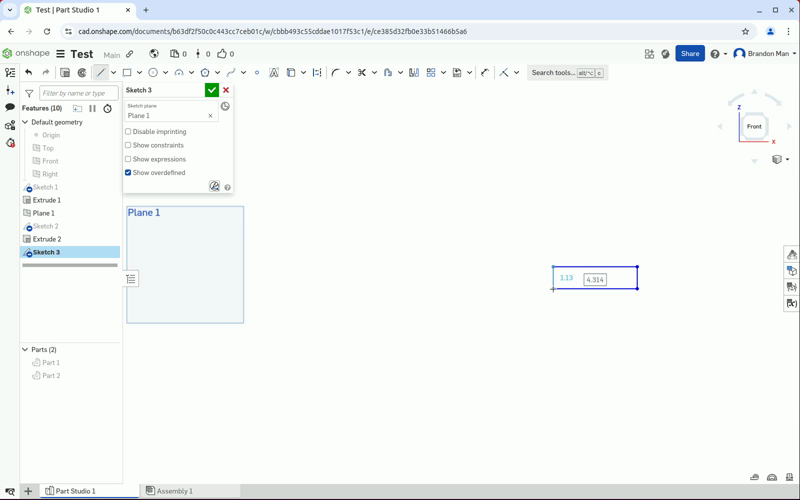
scroll(6)
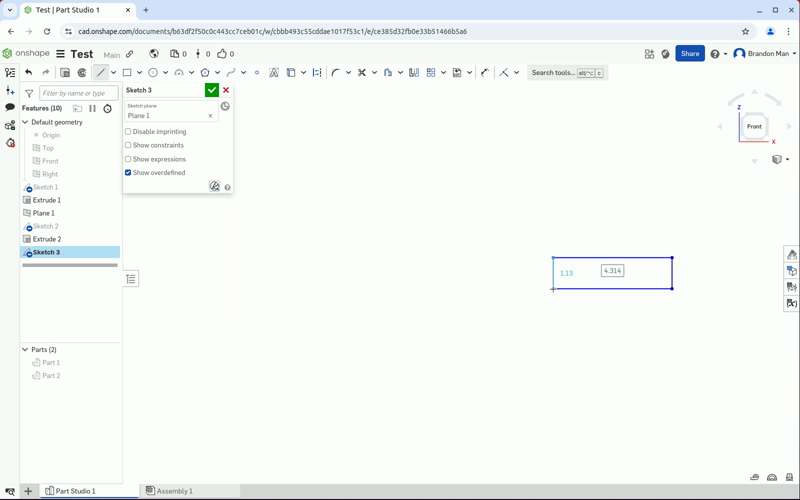
scroll(6)
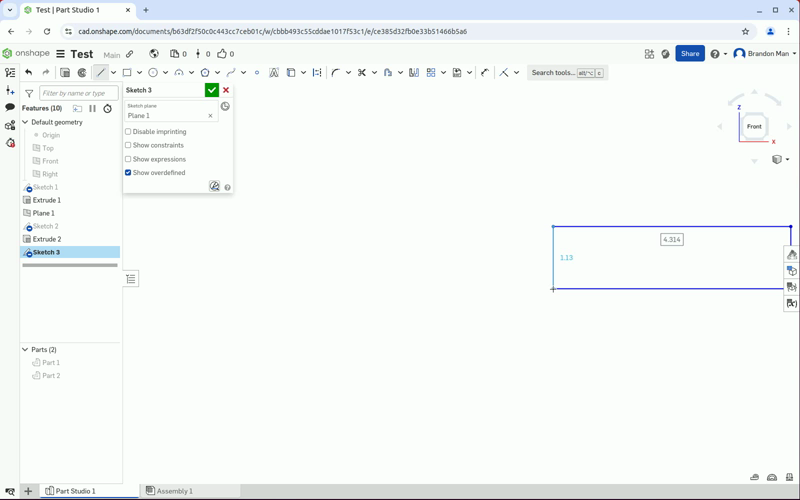
key_up(shift)
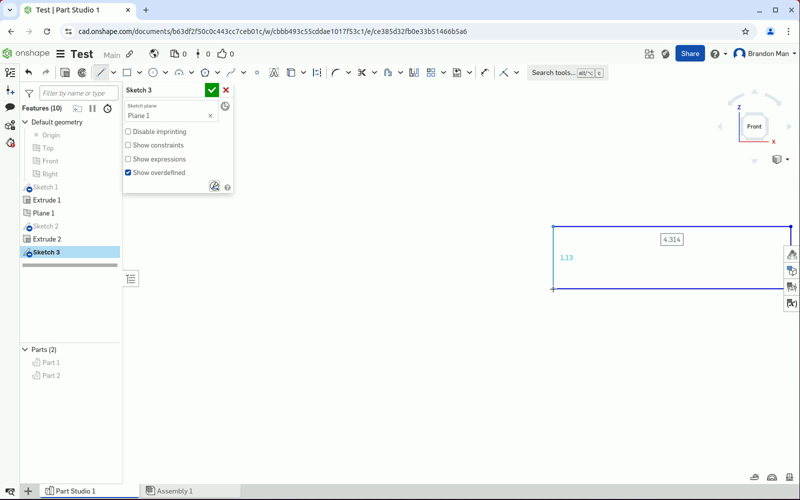
click(553, 288)
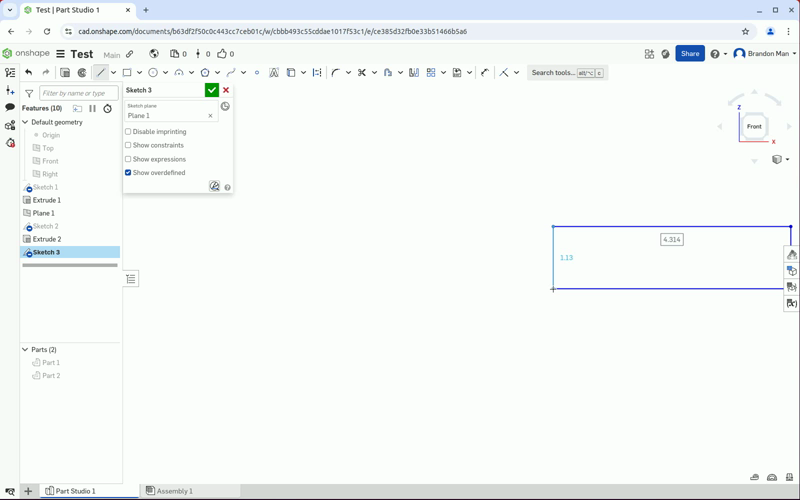
scroll(-6)
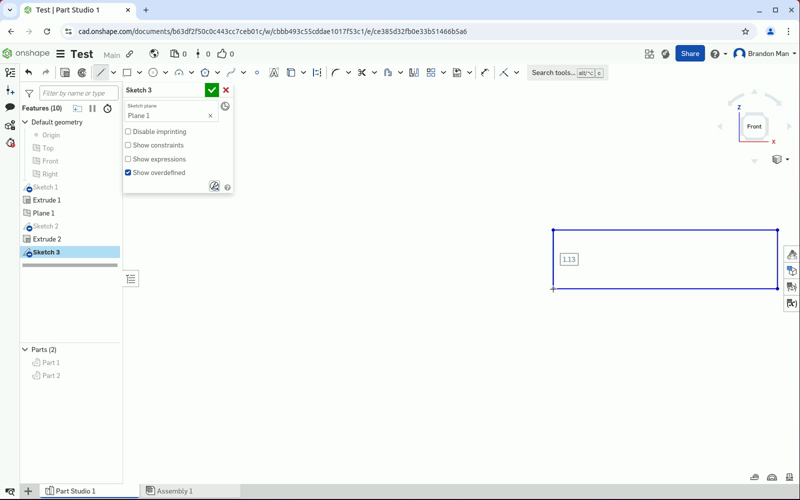
scroll(-6)
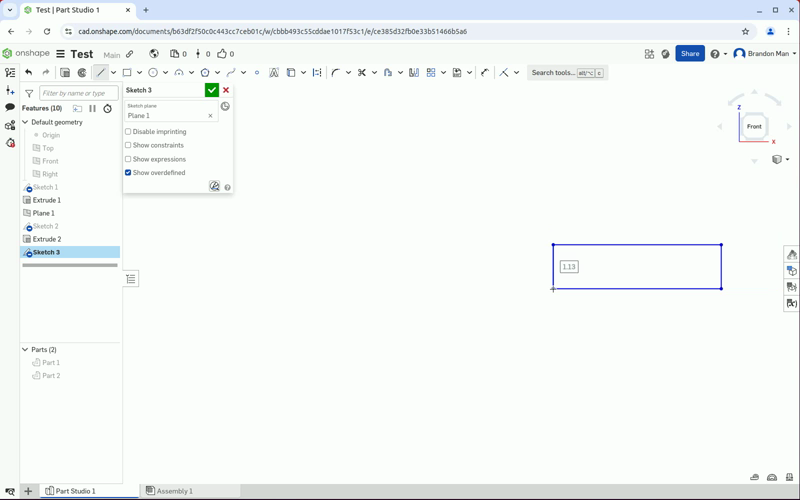
scroll(-6)
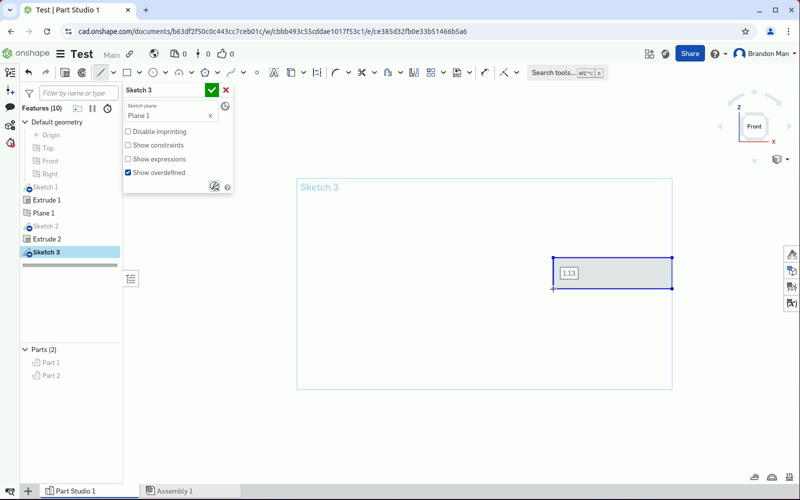
scroll(-6)
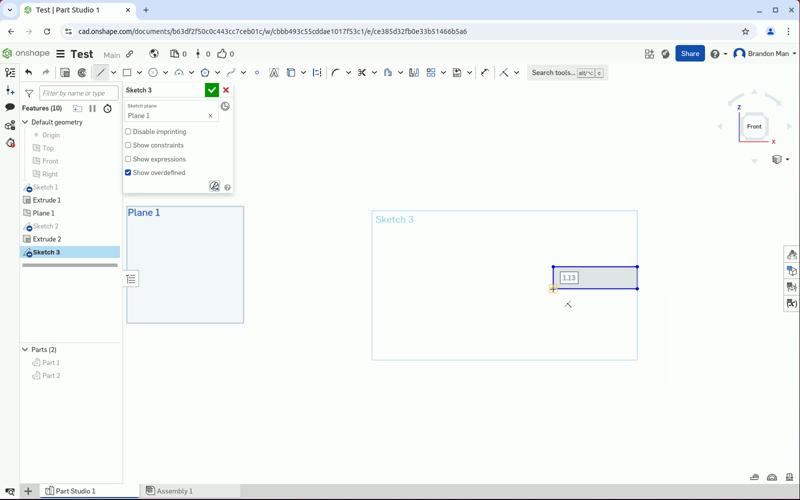
scroll(-6)
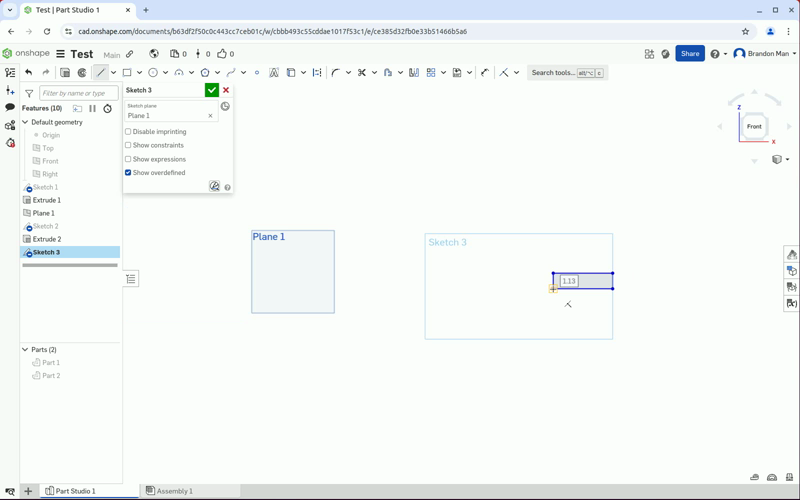
scroll(-6)
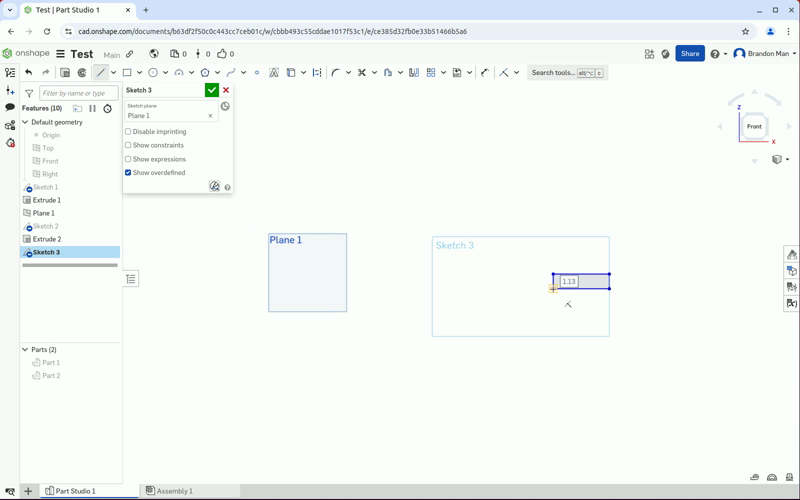
scroll(-6)
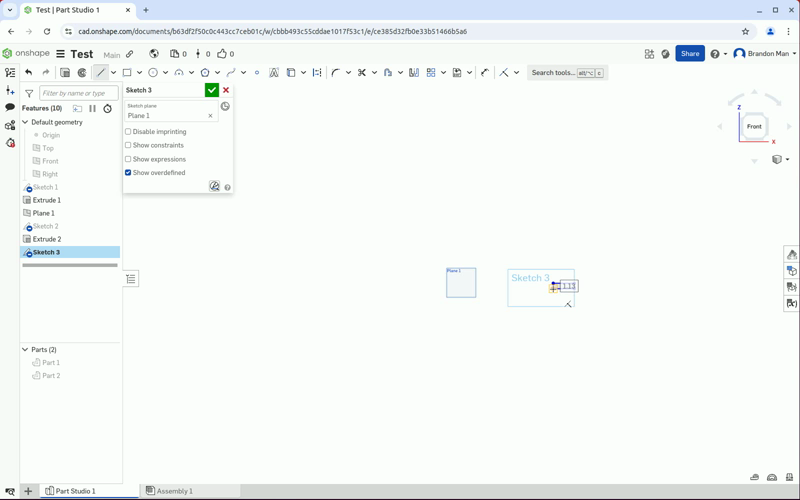
key(esc)
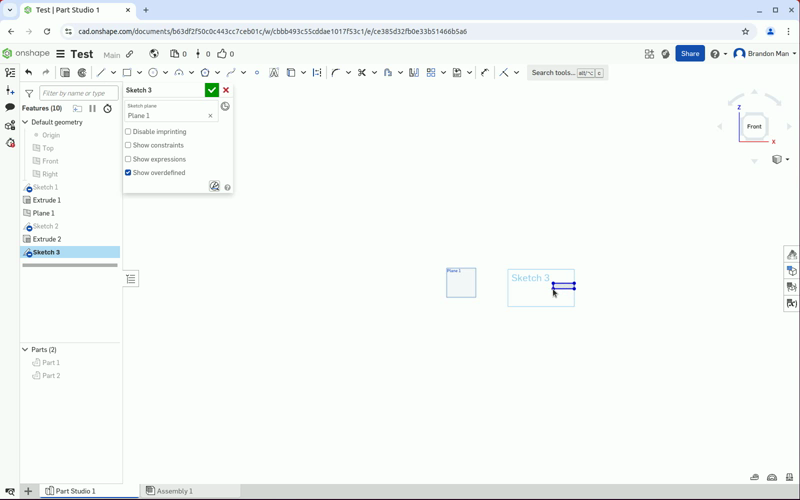
mouse_move(564, 285)
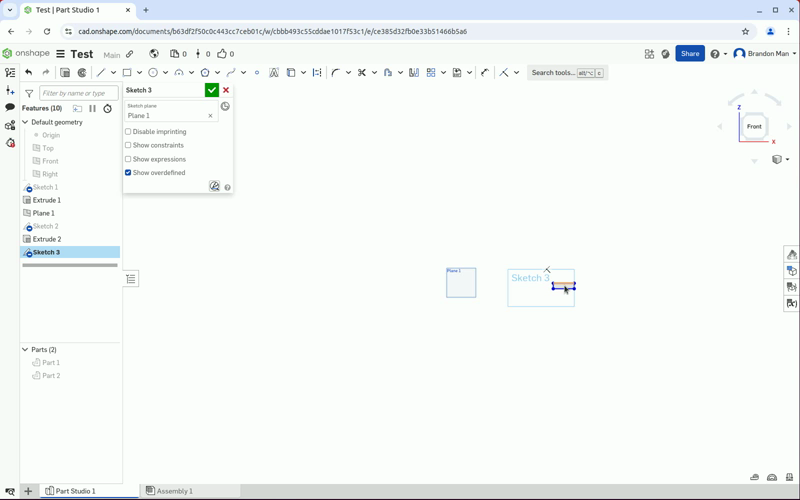
scroll(6)
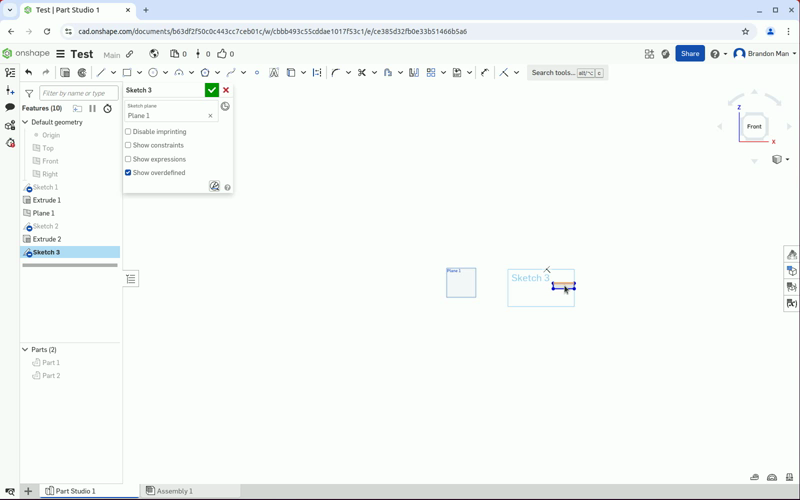
scroll(6)
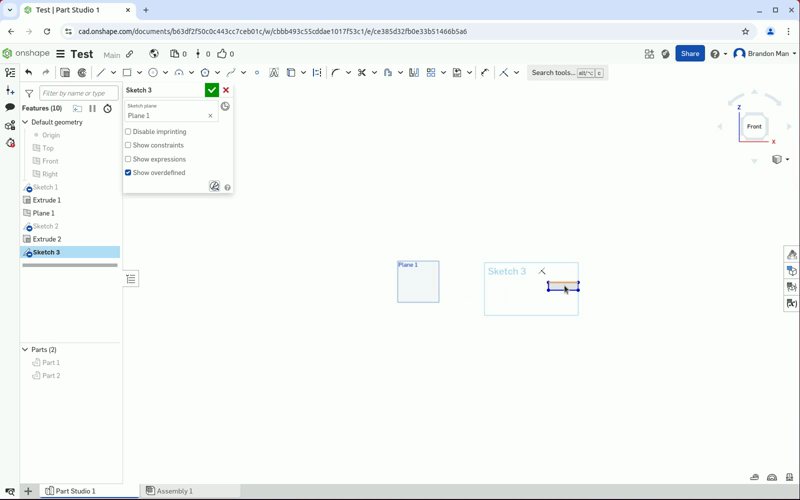
scroll(6)
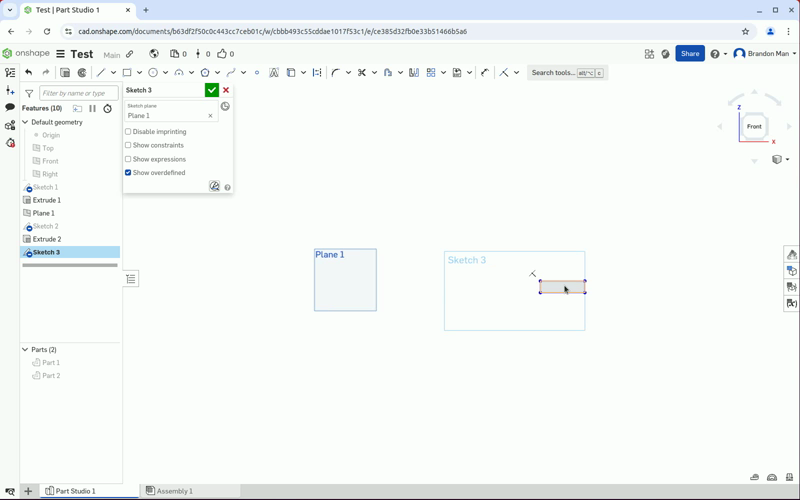
scroll(6)
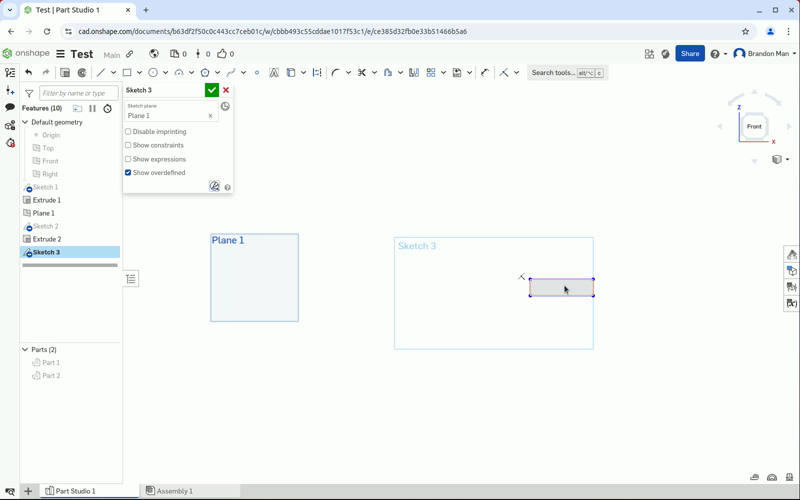
scroll(6)
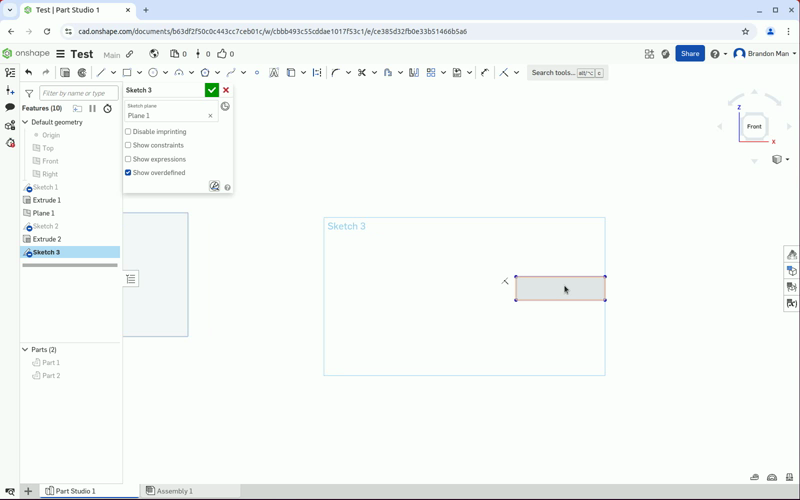
scroll(6)
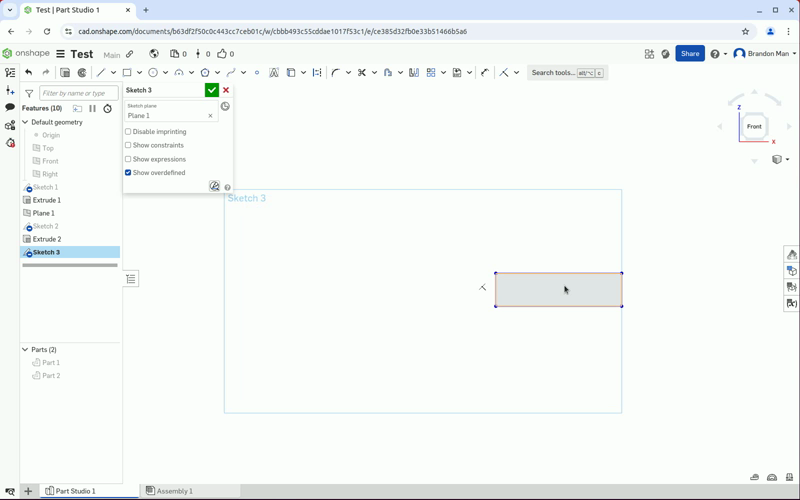
scroll(6)
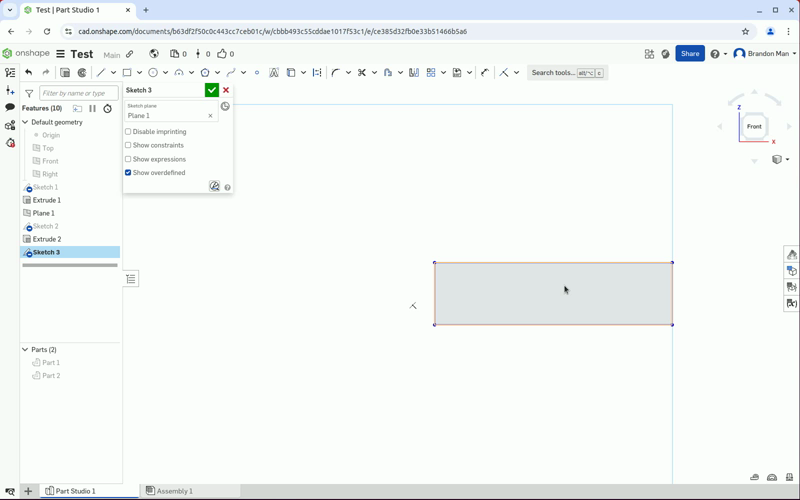
click(564, 285)
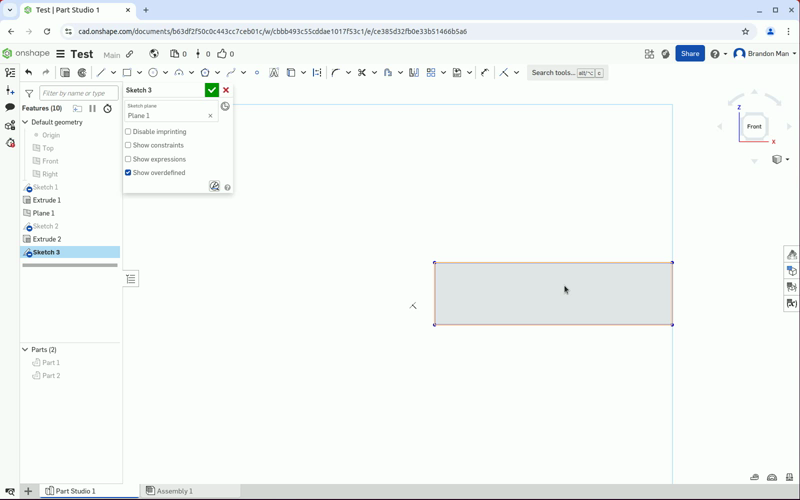
scroll(-6)
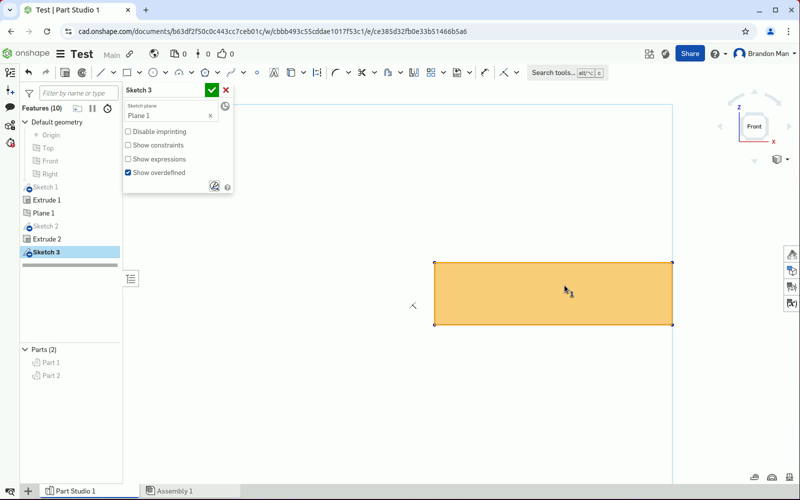
scroll(-6)
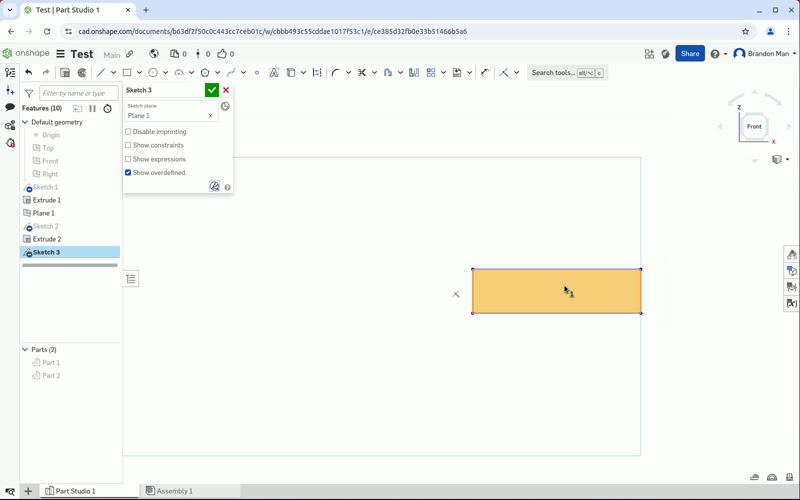
scroll(-6)
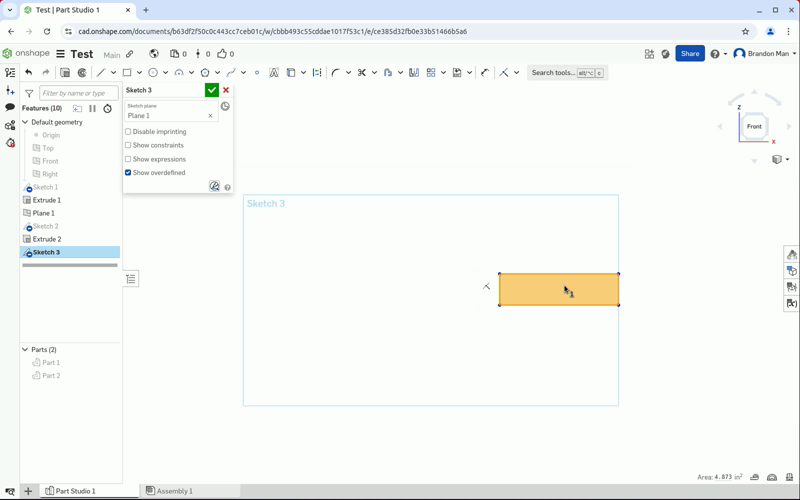
scroll(-6)
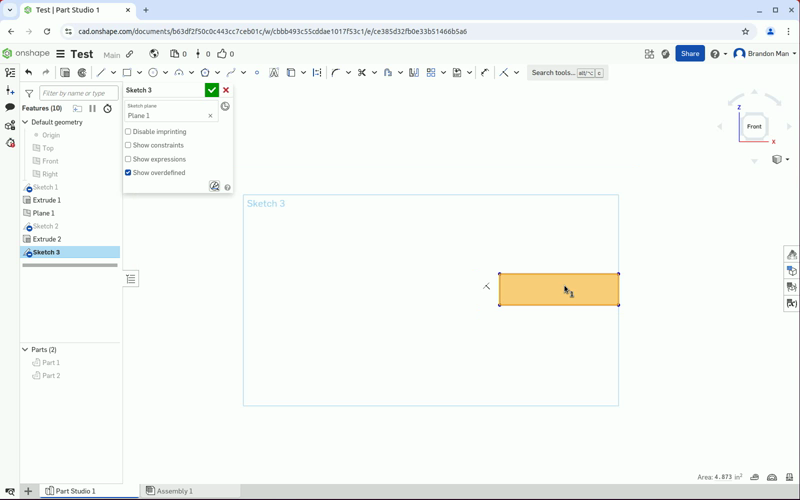
scroll(-6)
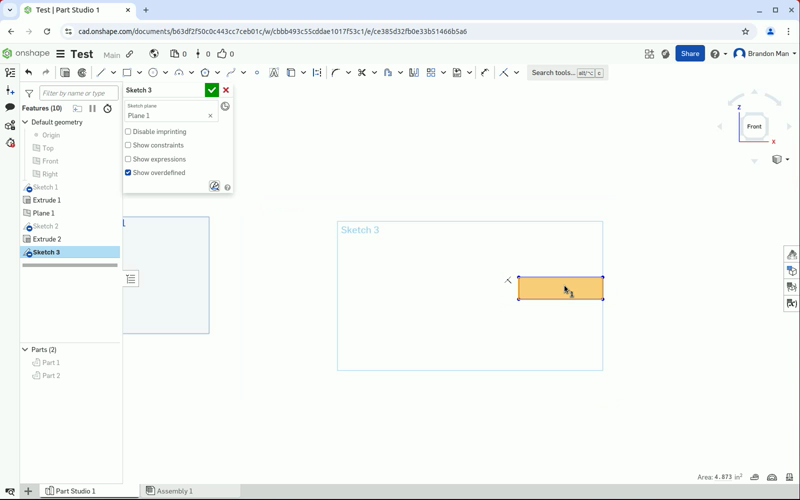
scroll(-6)
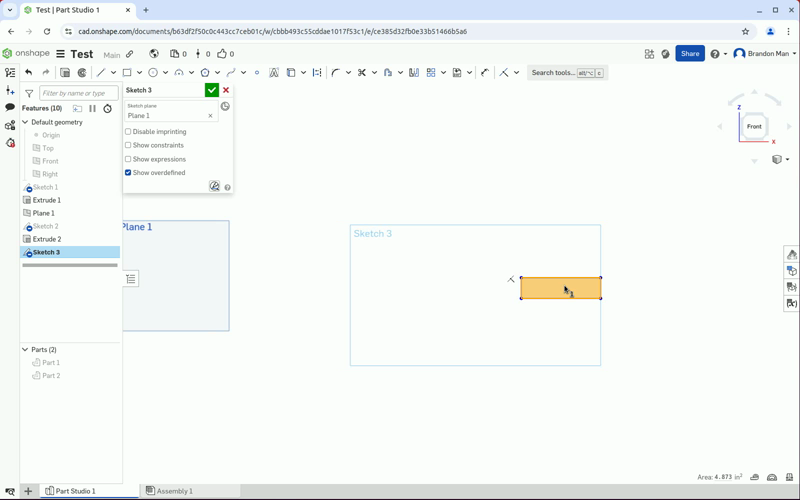
scroll(-6)
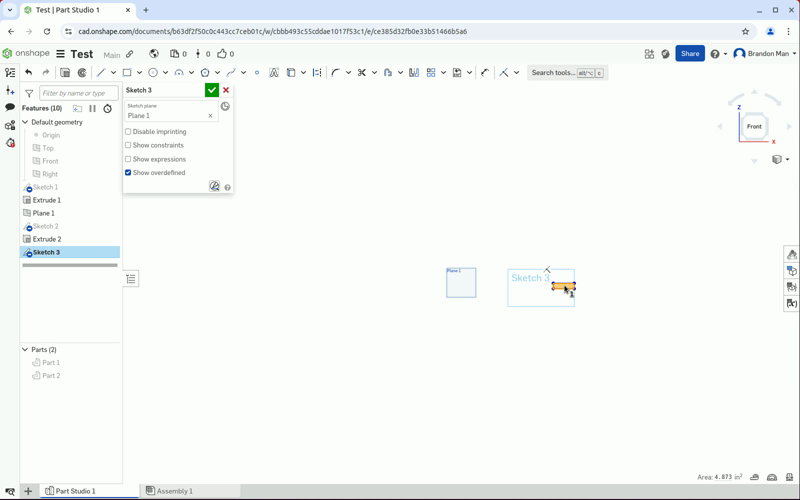
mouse_move(73, 352)
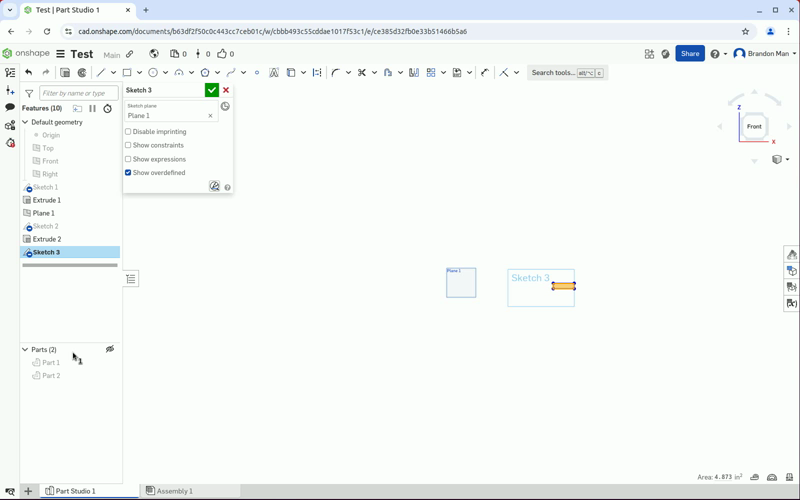
key(shift+y)
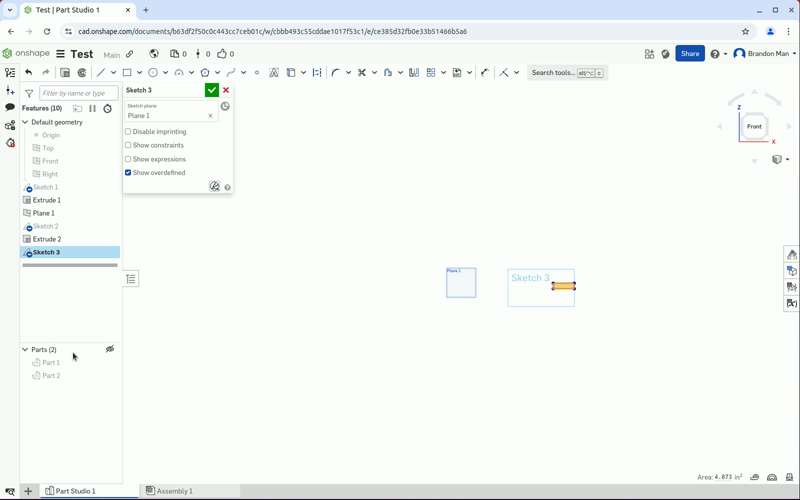
key(shift+e)
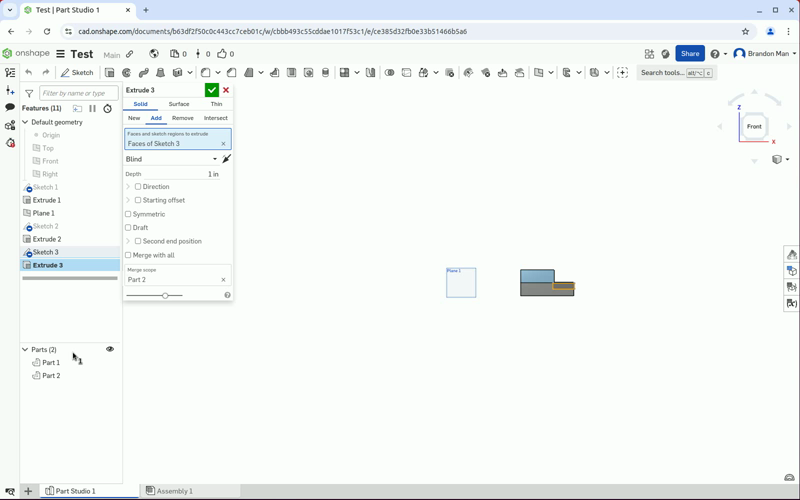
mouse_move(143, 106)
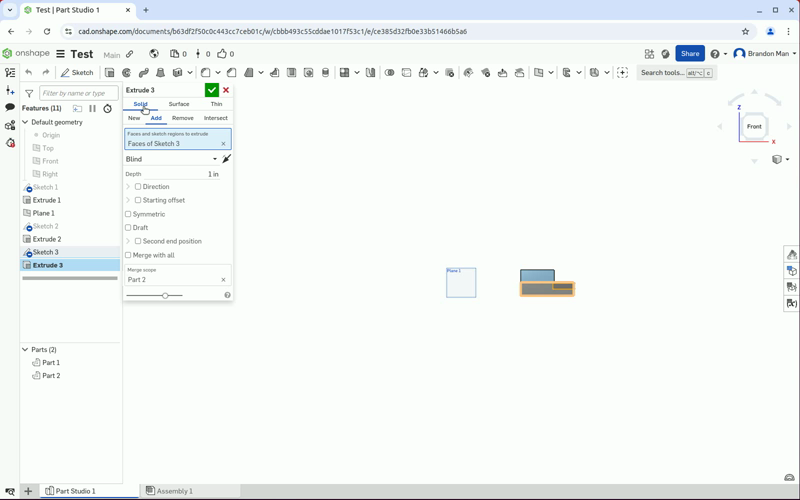
click(143, 106)
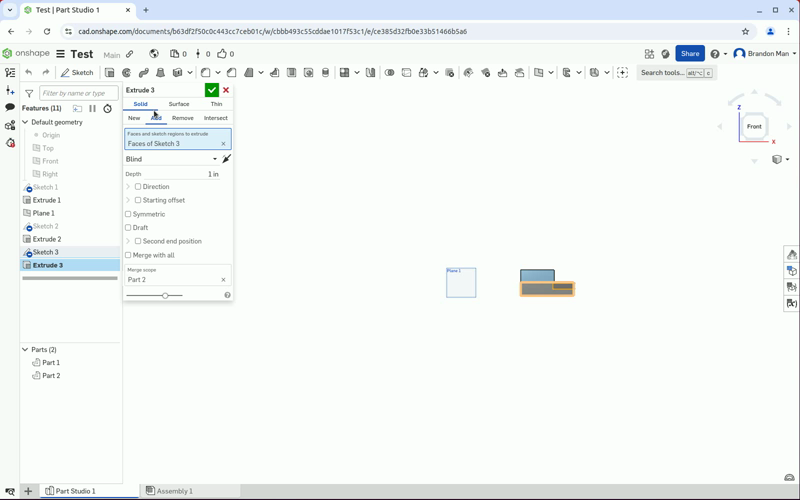
mouse_move(186, 120)
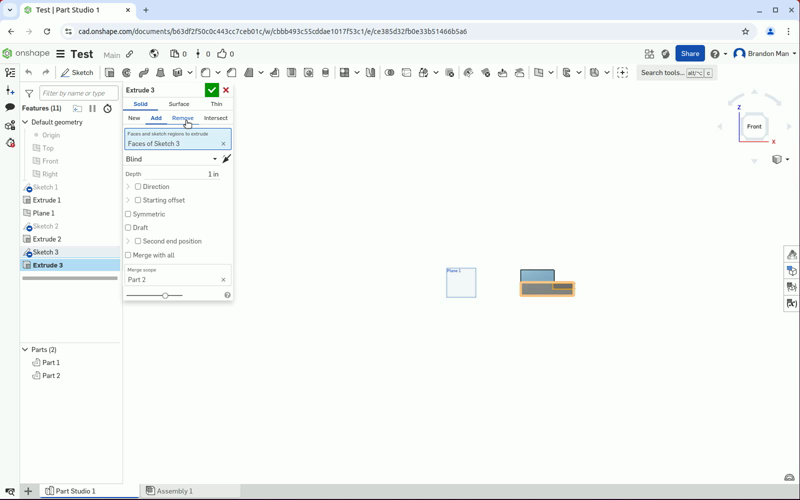
click(186, 120)
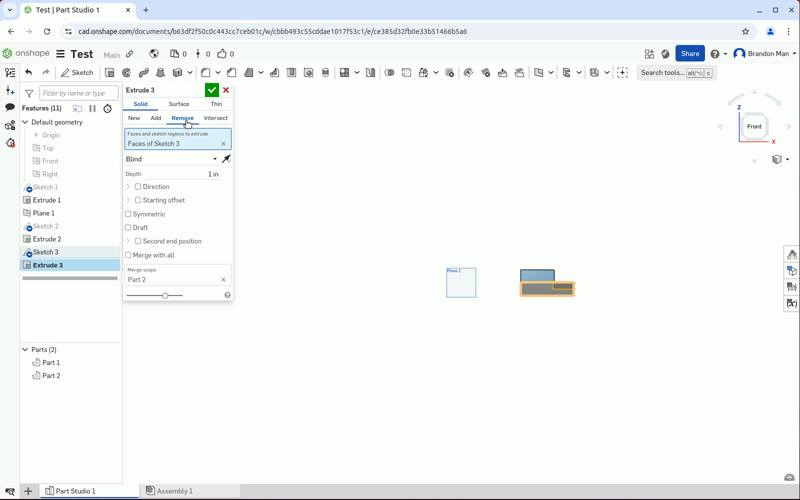
key(tab, 4)
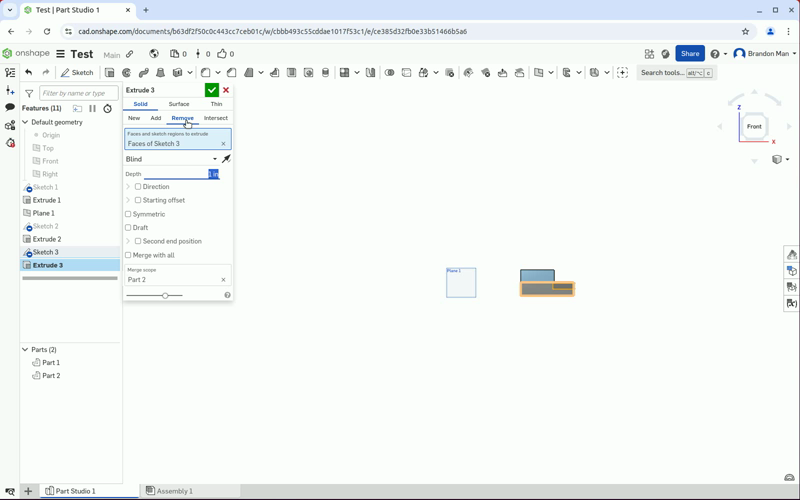
text(1.444)
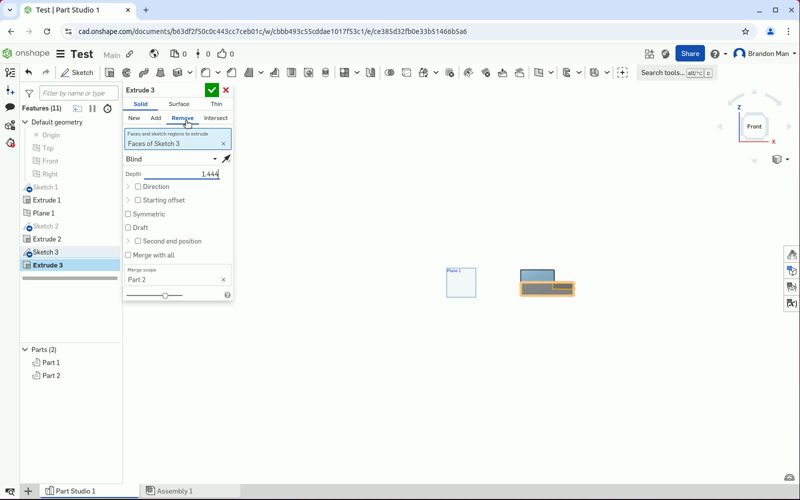
key(tab, 6)
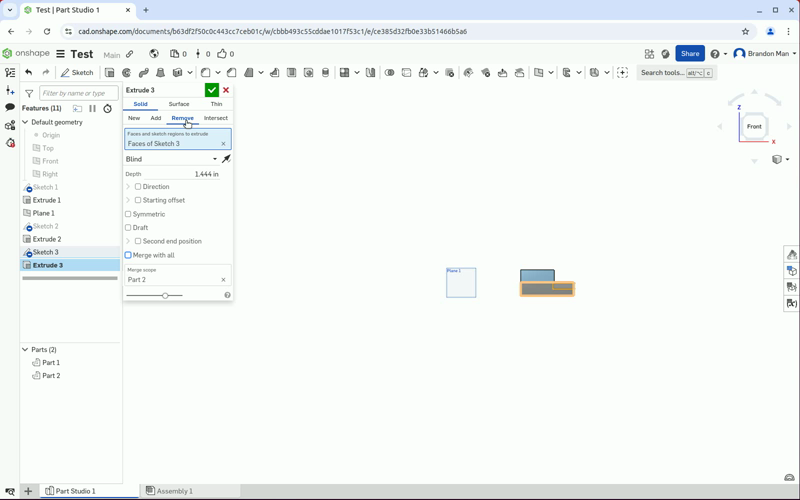
key(space)
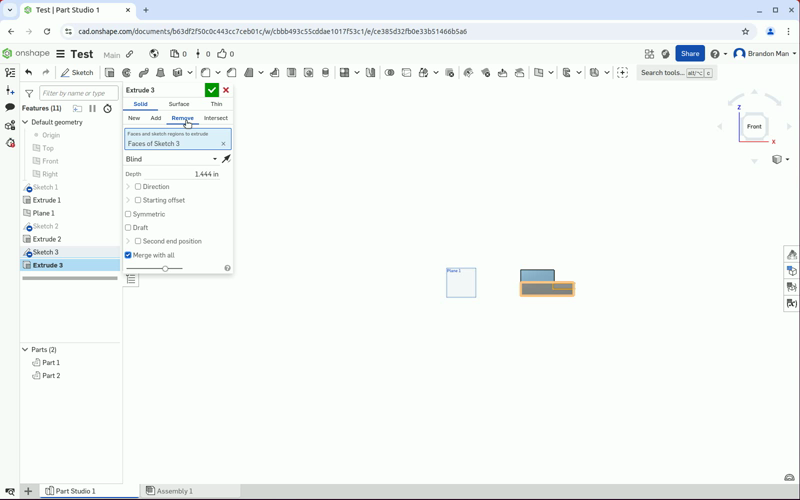
key(enter)
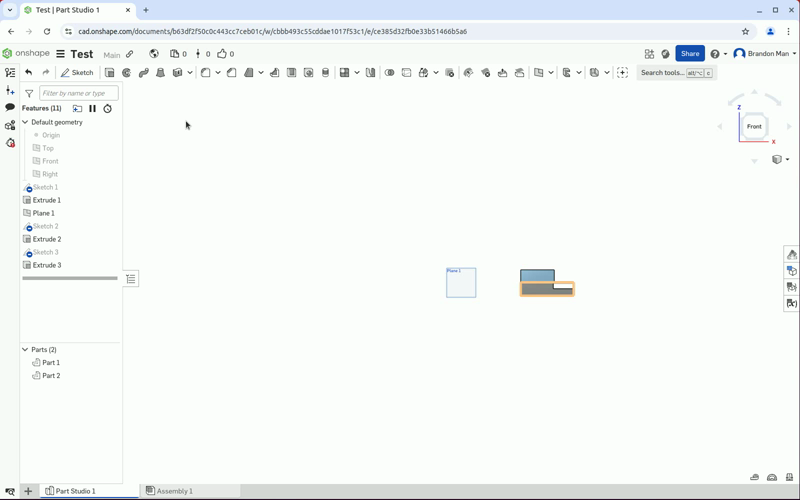
key(shift+h)
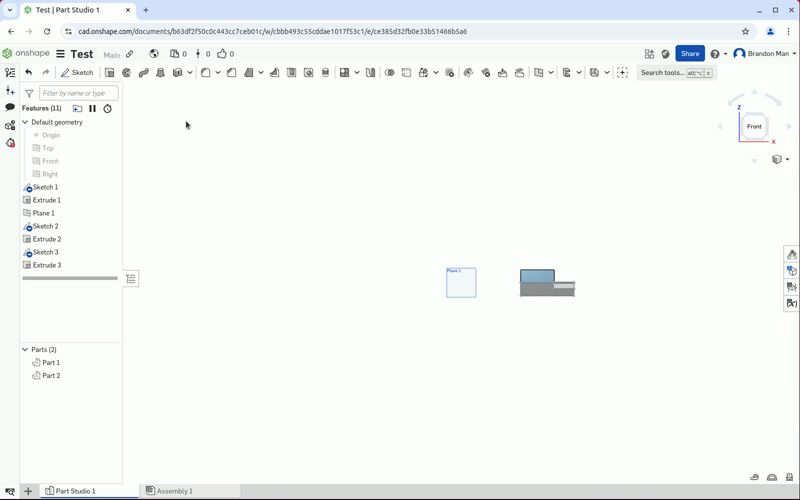
key(shift+h)
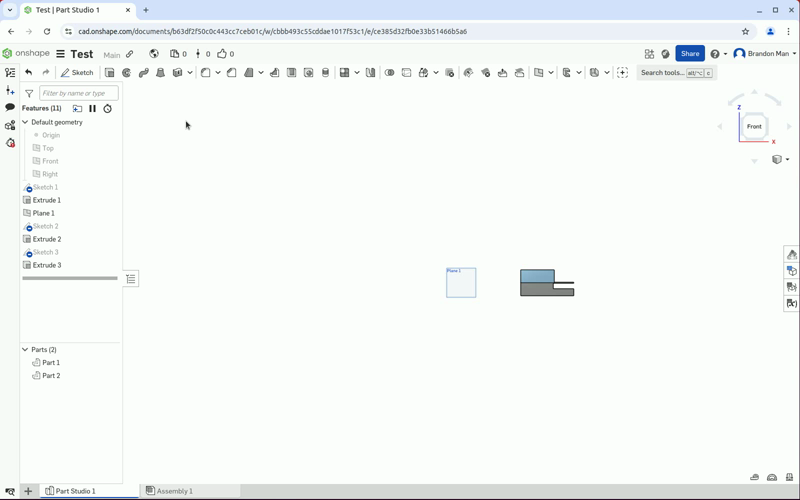
mouse_move(73, 189)
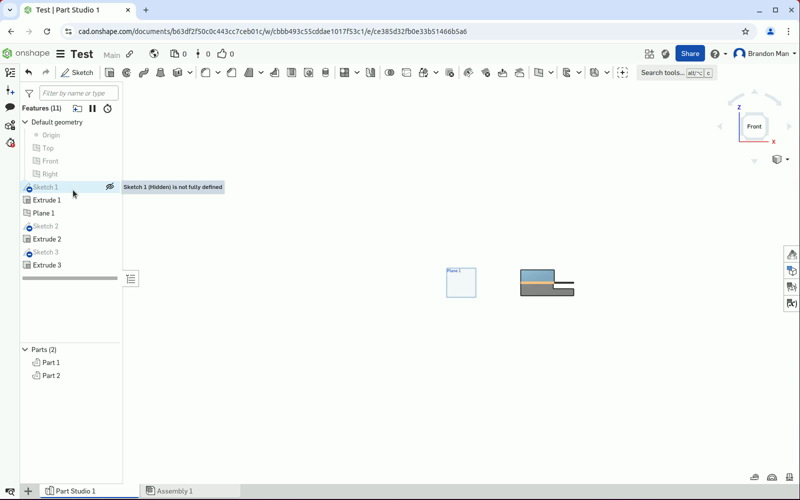
click(73, 189)
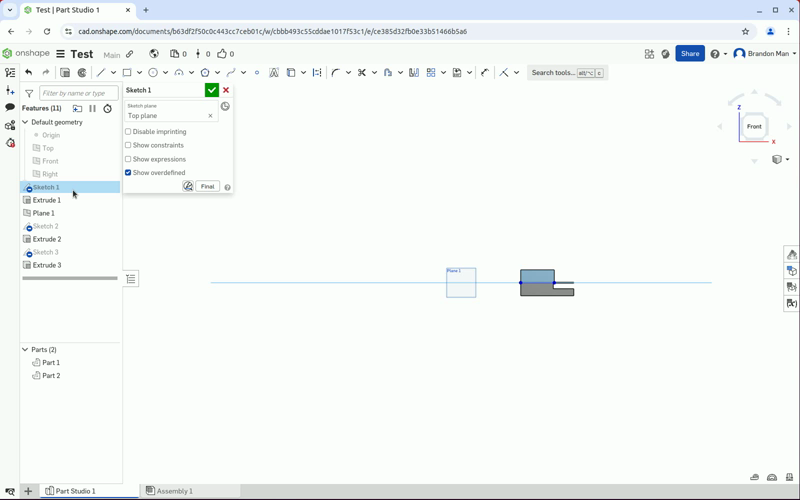
mouse_move(229, 92)
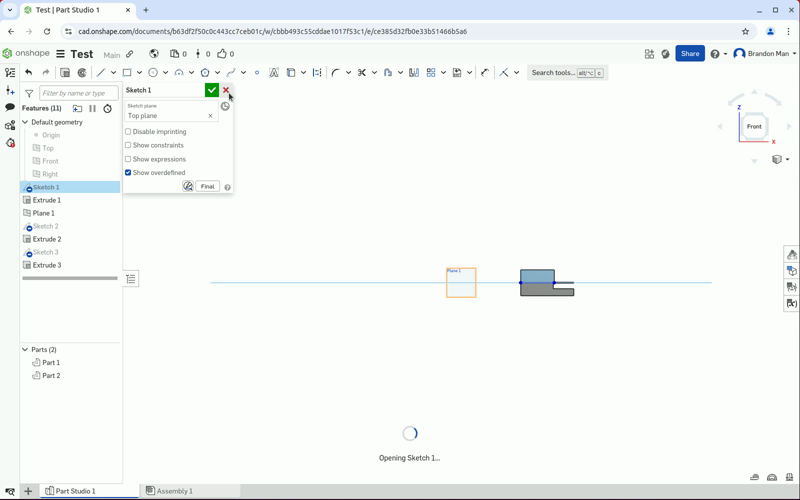
click(229, 92)
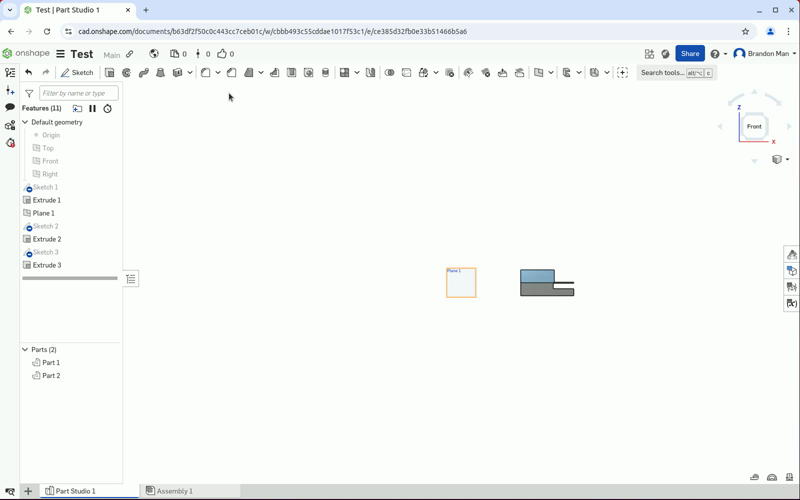
mouse_move(73, 352)
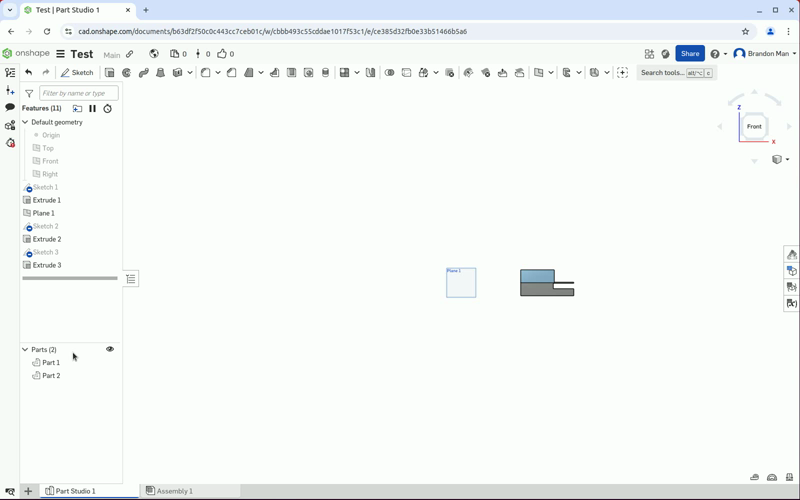
key(y)
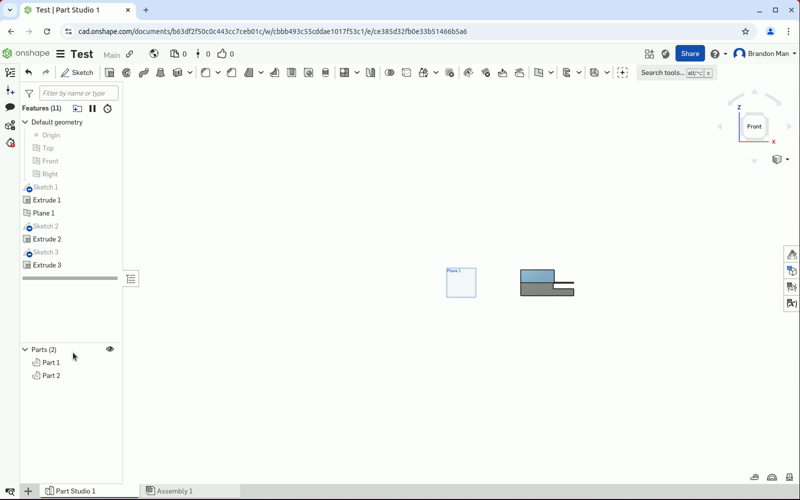
key(shift+p)
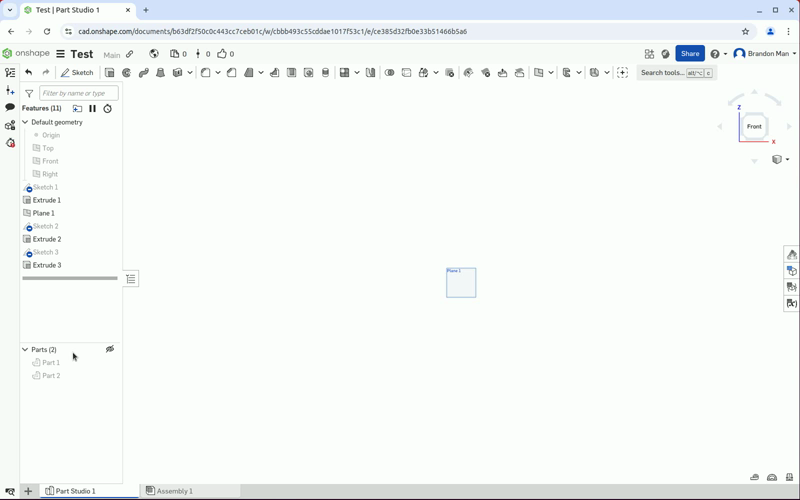
key(space)
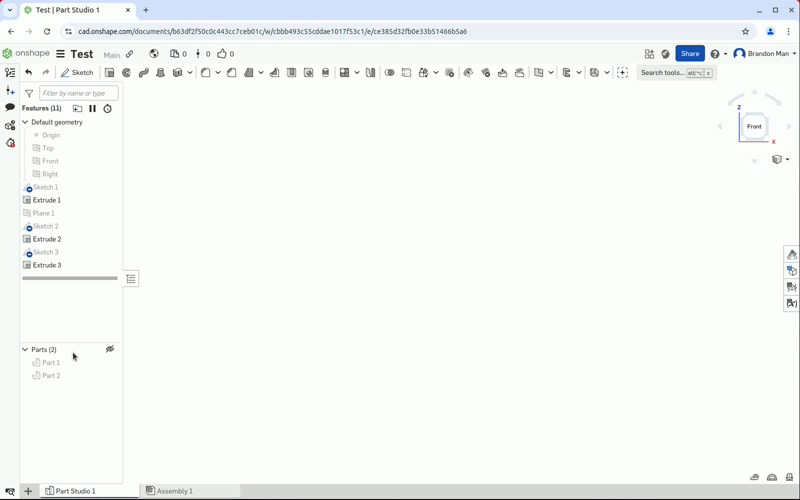
key_down(shift)
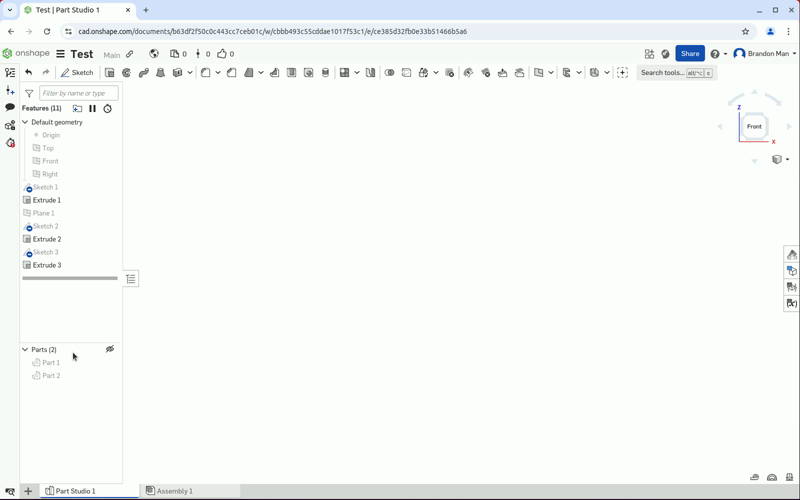
key(left)
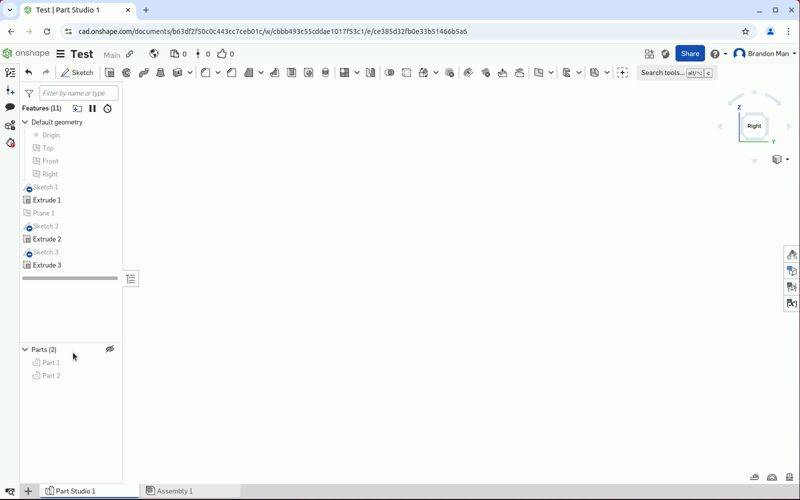
key_up(shift)
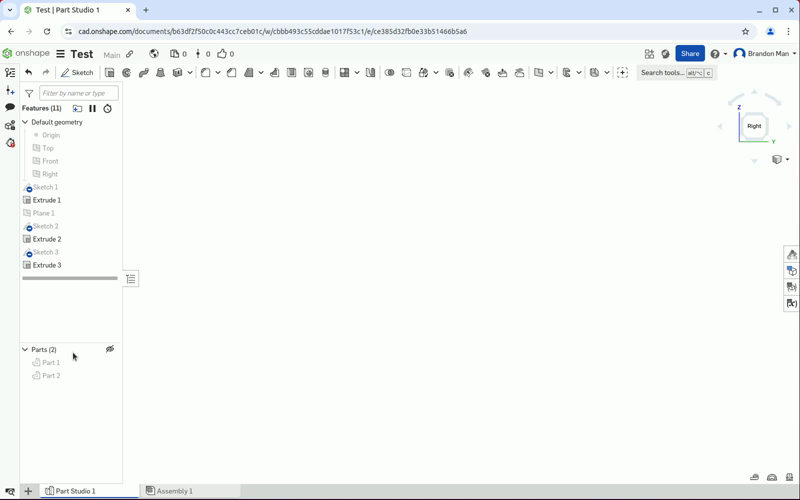
mouse_move(73, 352)
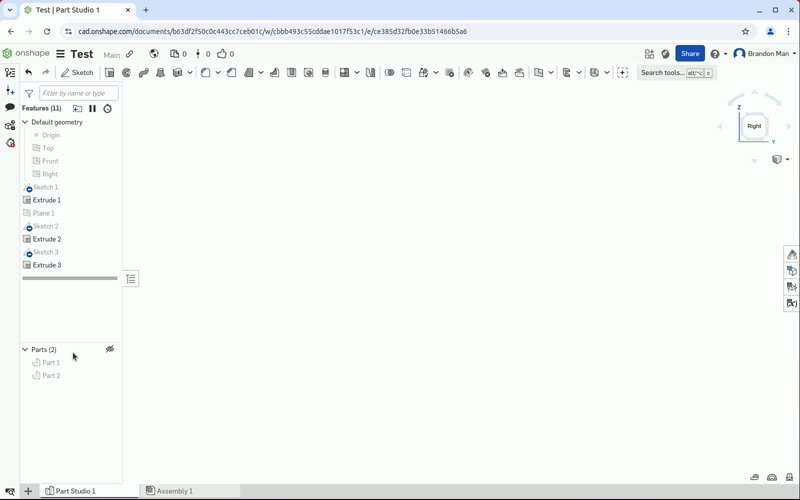
key(shift+y)
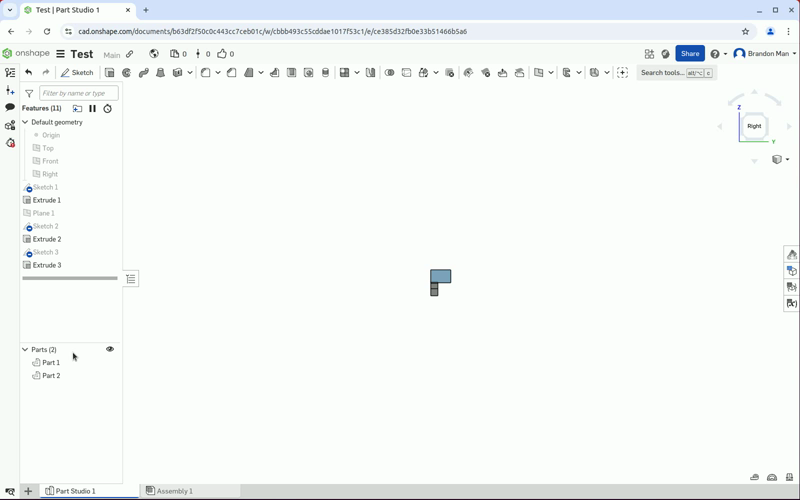
mouse_move(541, 75)
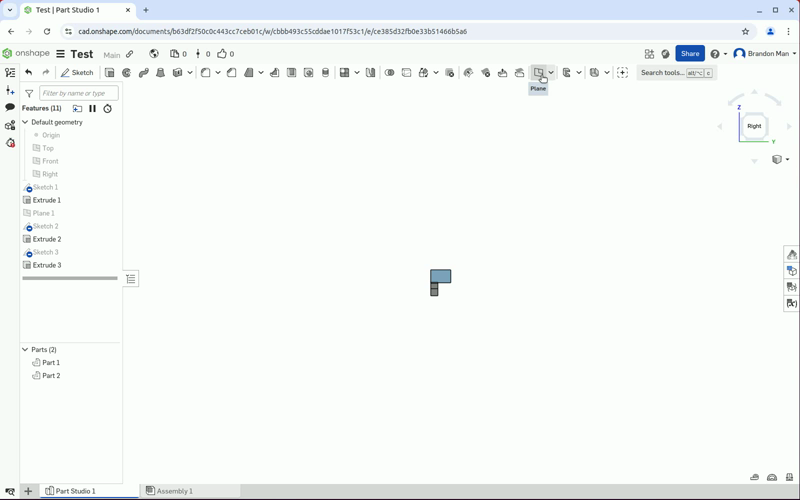
click(541, 75)
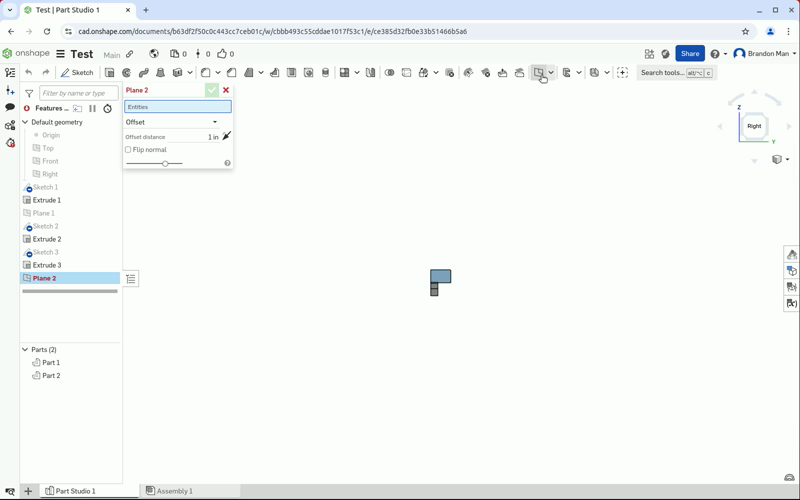
mouse_move(73, 176)
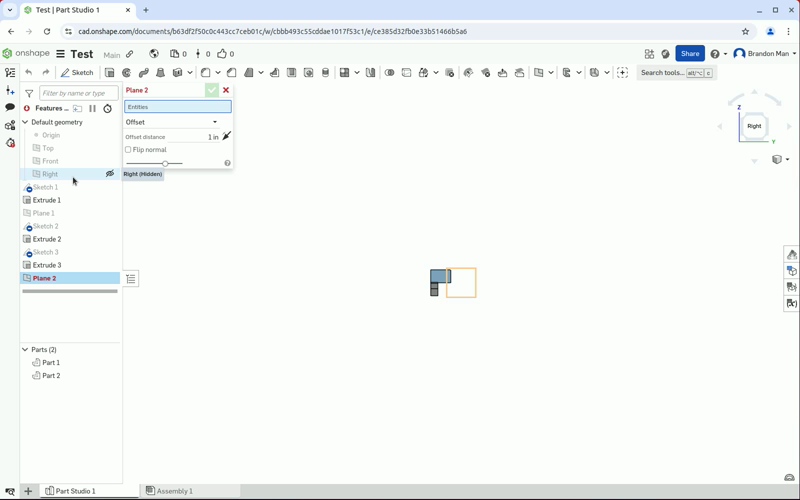
click(73, 176)
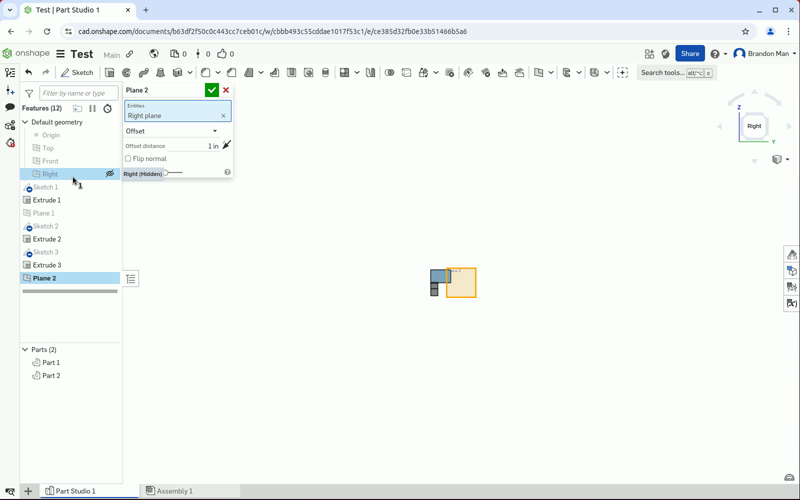
key(tab, 2)
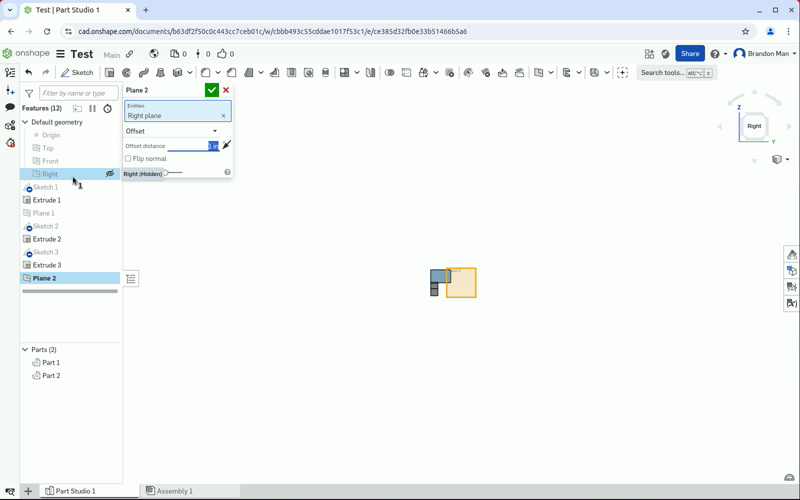
text(23.108)
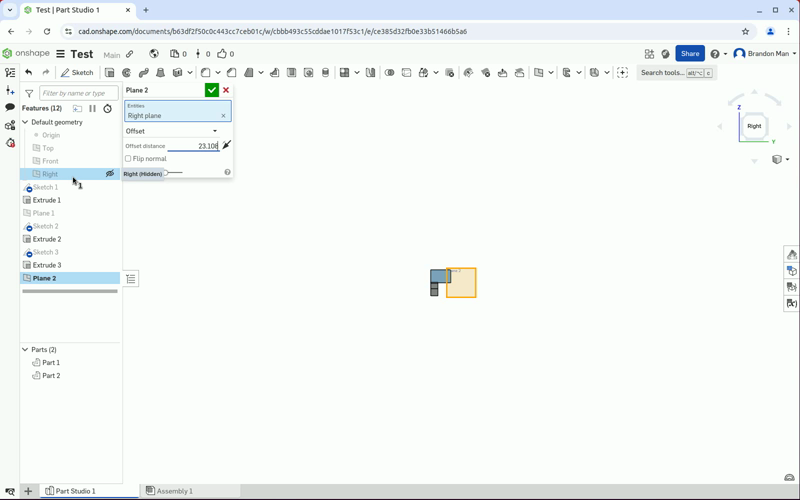
key(enter, 2)
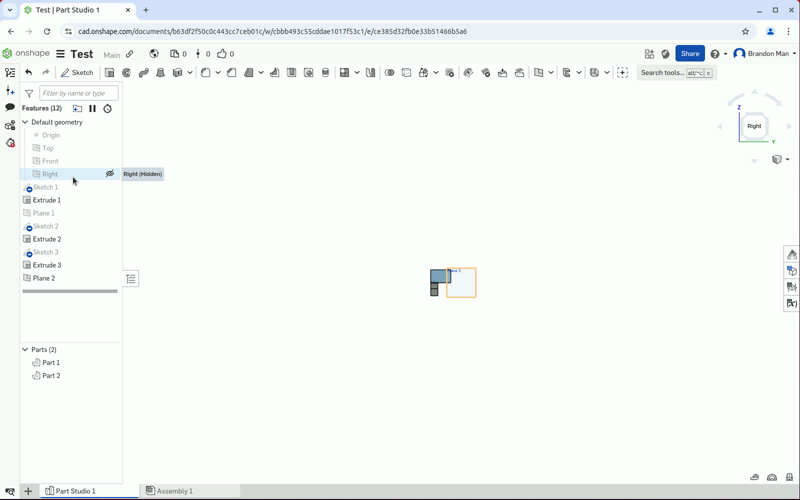
key(shift+s)
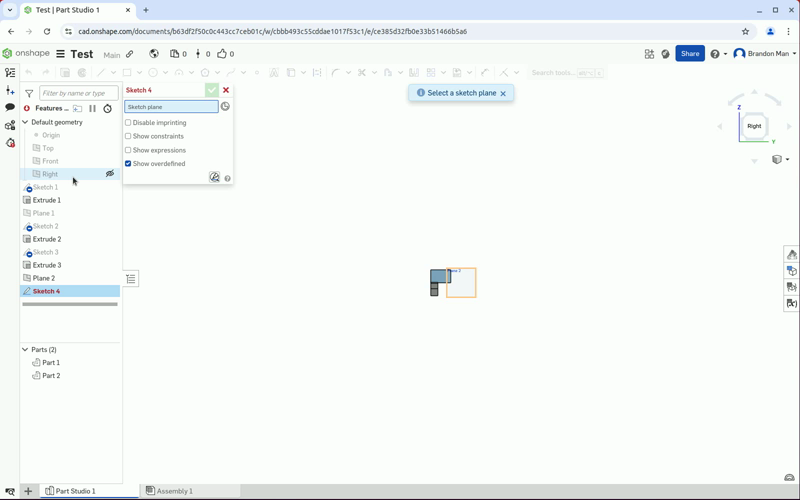
mouse_move(73, 280)
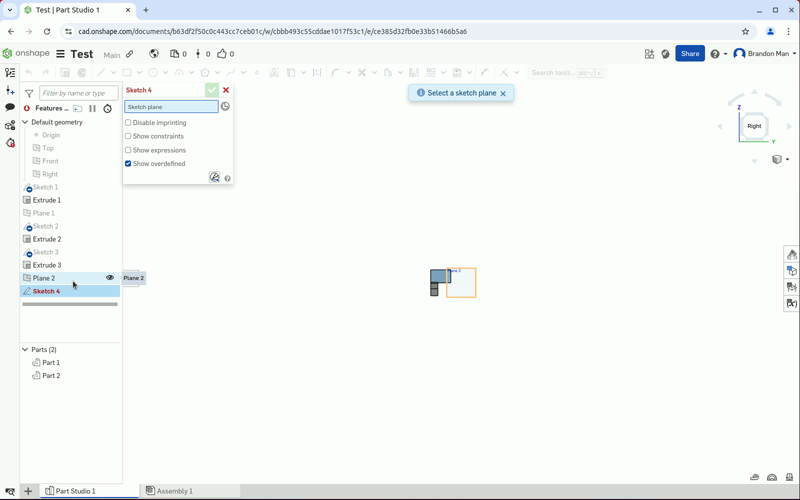
click(73, 280)
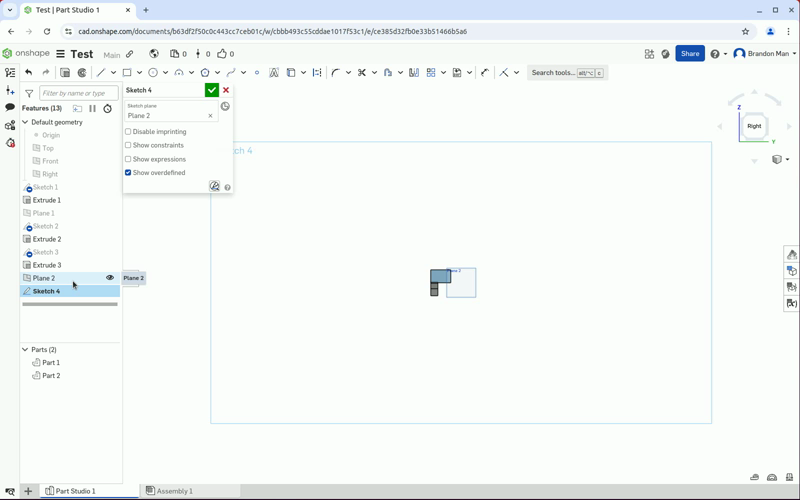
mouse_move(73, 352)
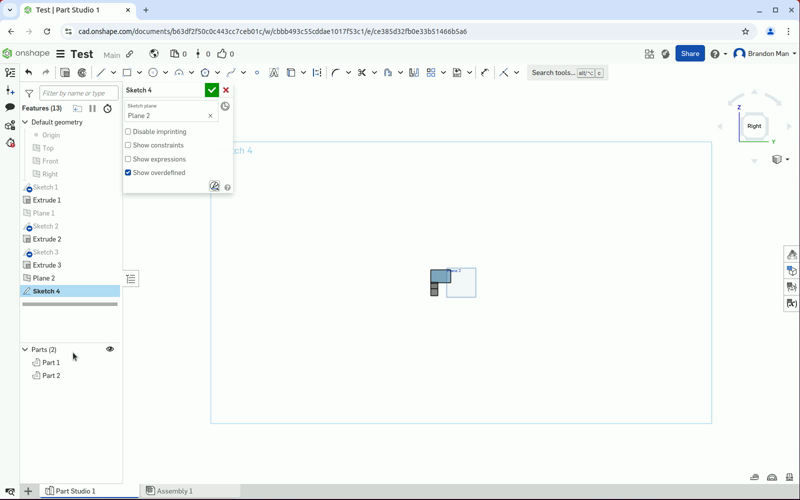
key(y)
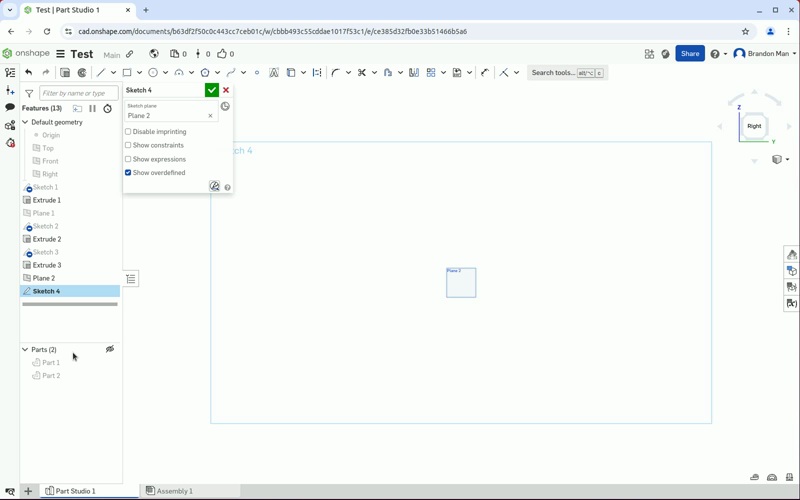
key(l)
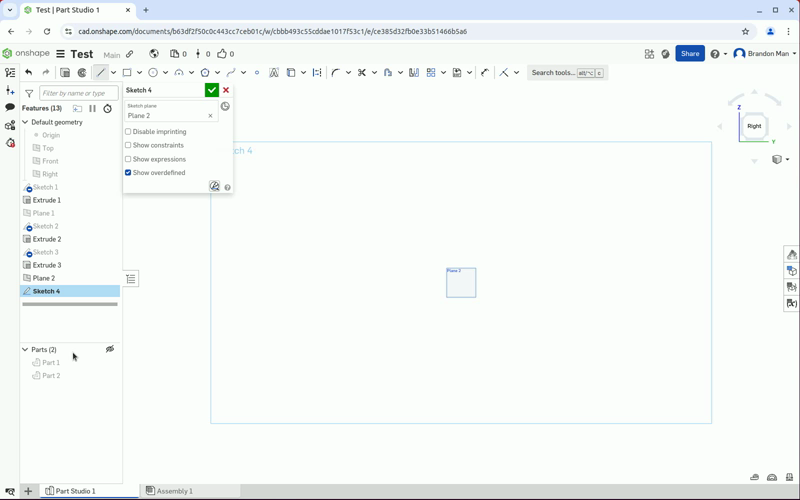
key_down(shift)
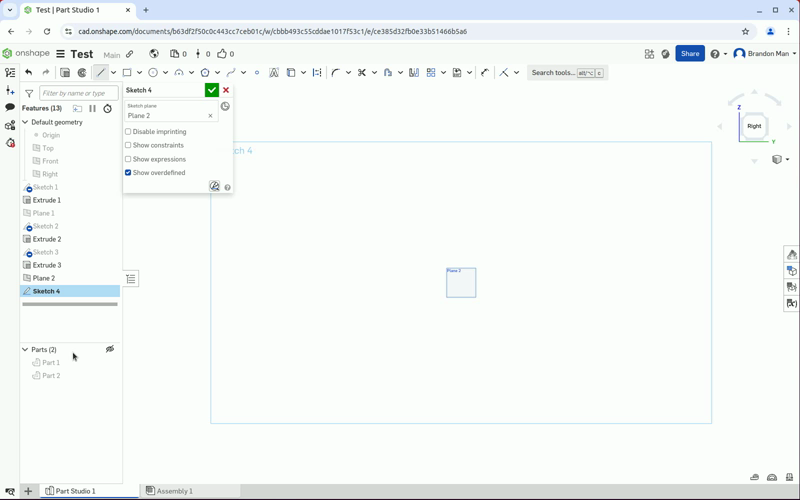
mouse_move(423, 303)
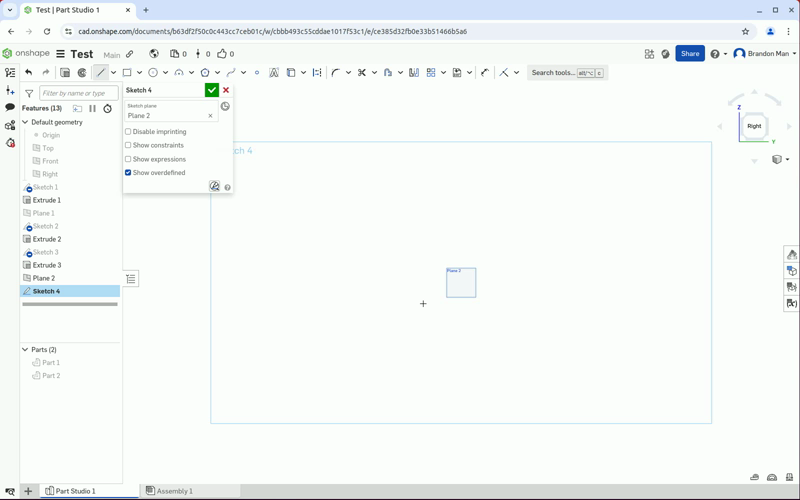
click(423, 303)
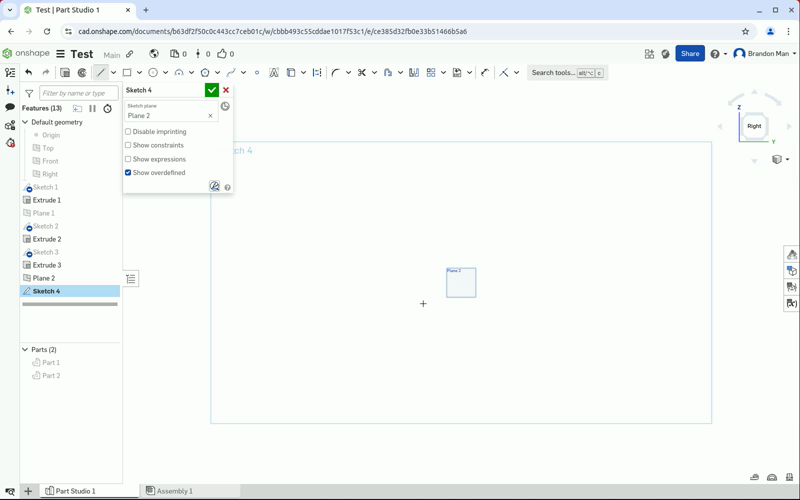
key_up(shift)
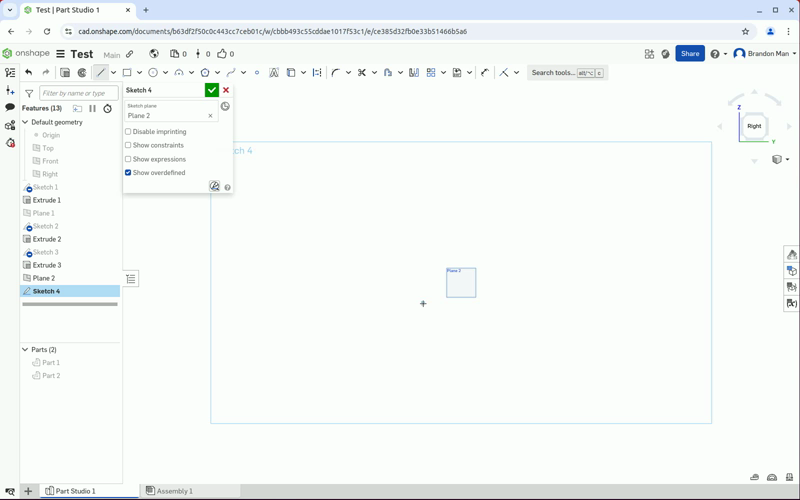
key_down(shift)
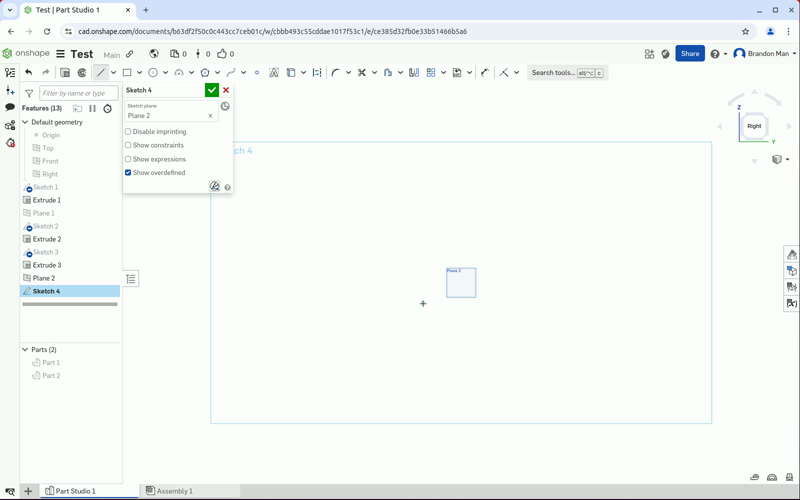
mouse_move(453, 303)
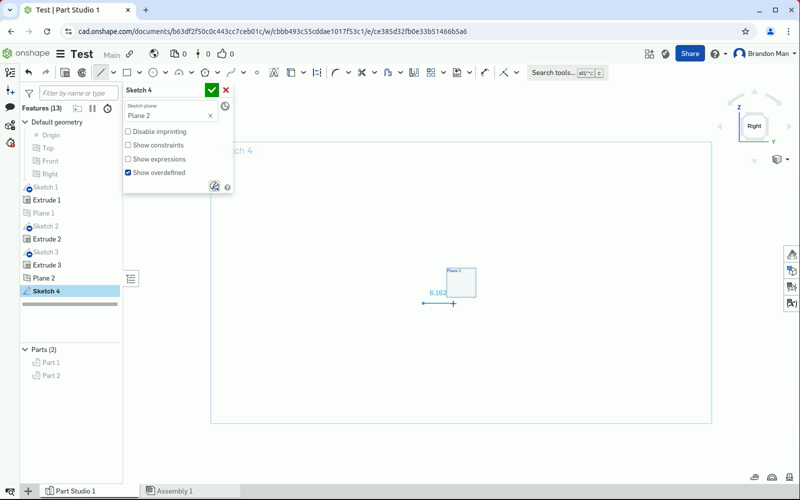
mouse_move(437, 303)
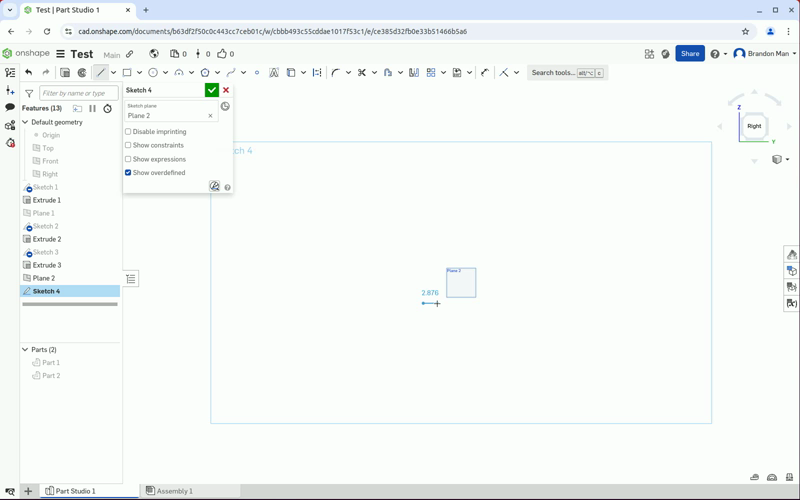
click(437, 303)
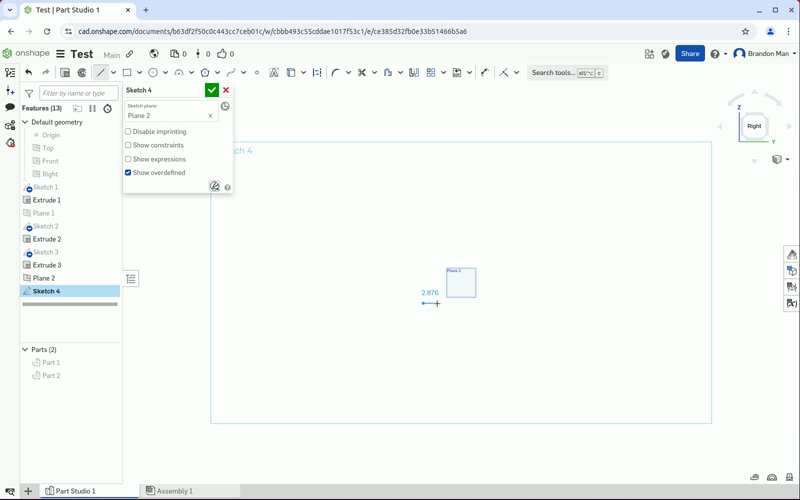
key_up(shift)
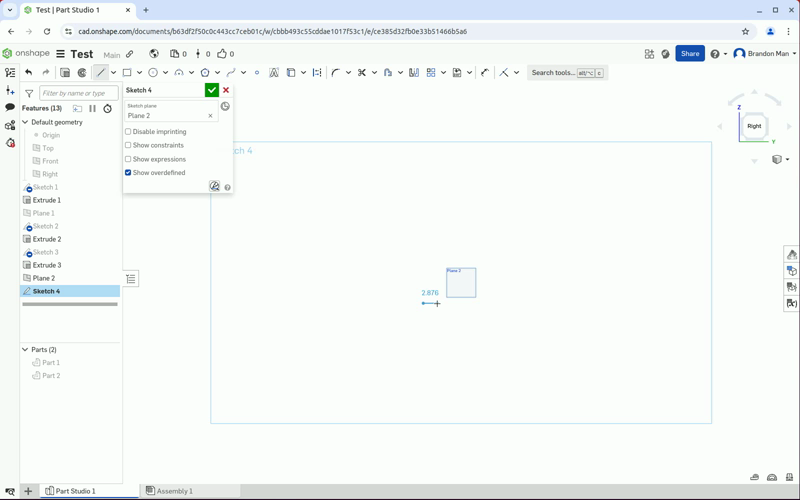
key_down(shift)
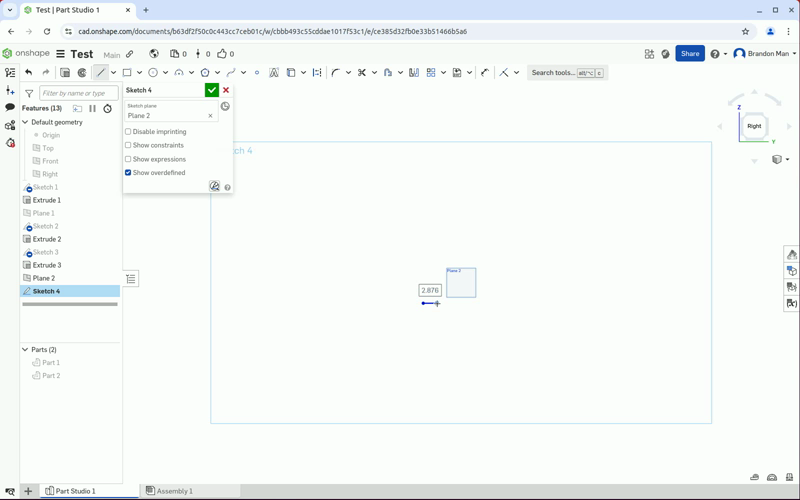
mouse_move(467, 303)
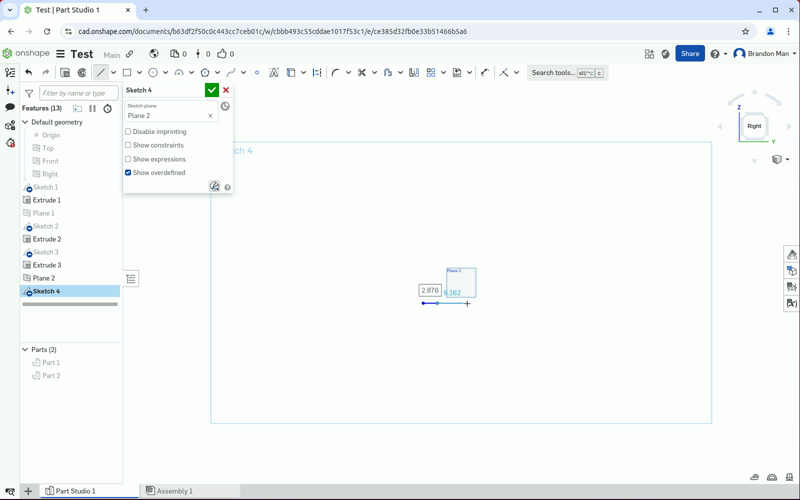
mouse_move(437, 295)
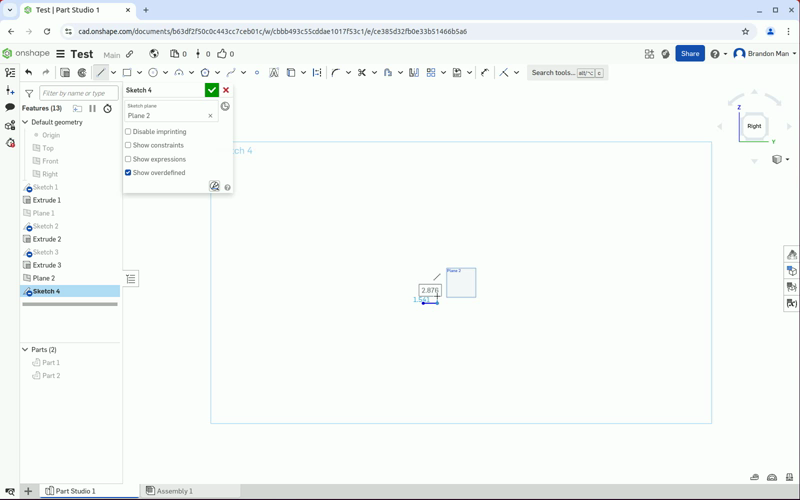
scroll(6)
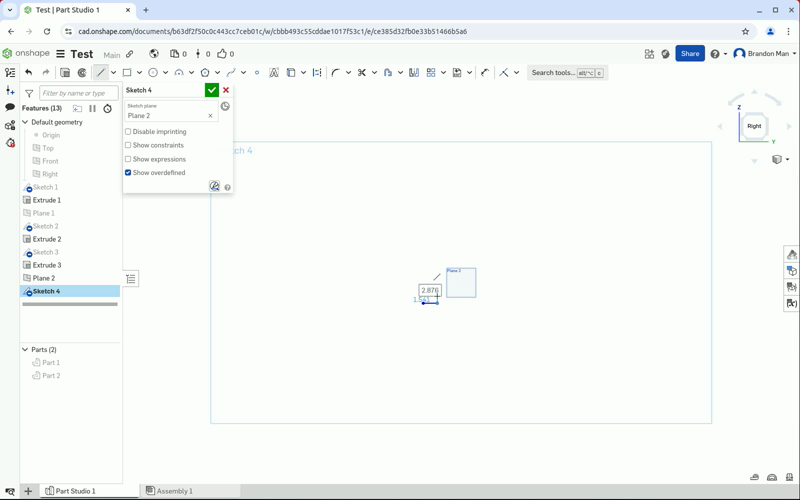
scroll(6)
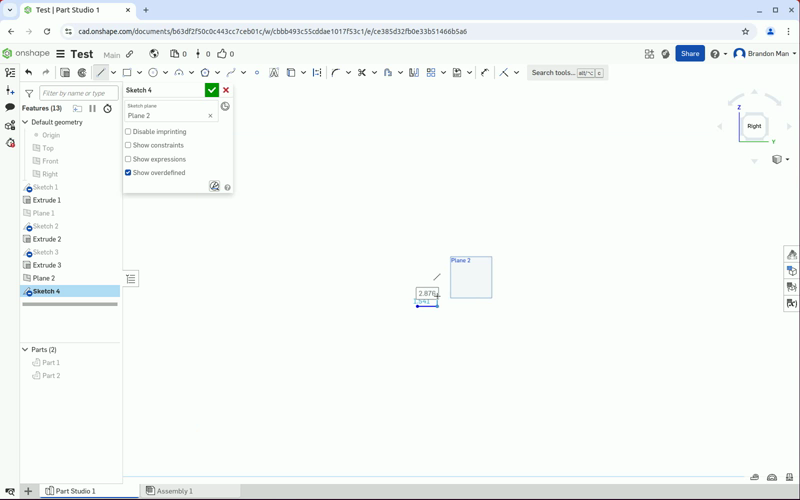
scroll(6)
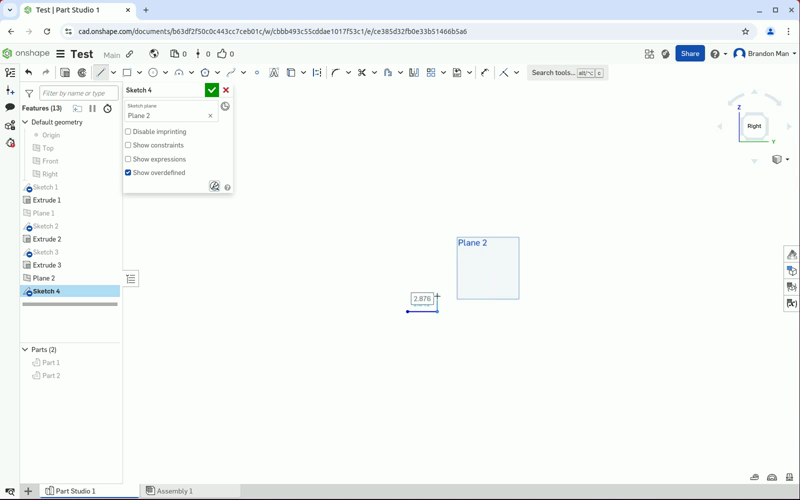
scroll(6)
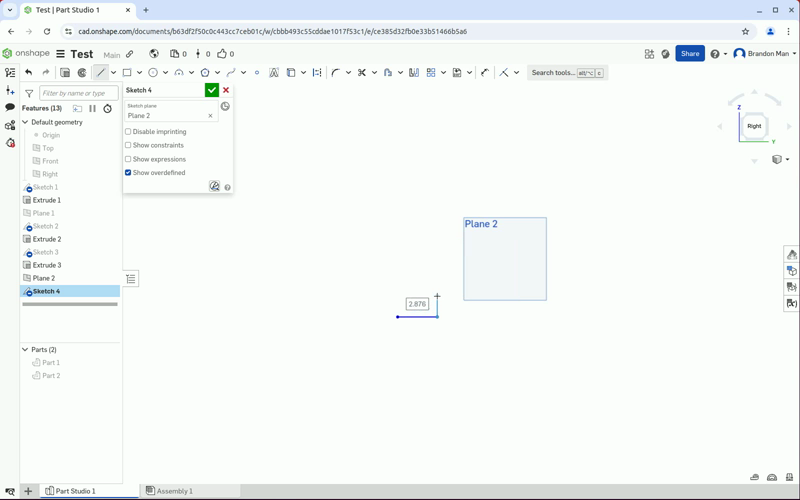
scroll(6)
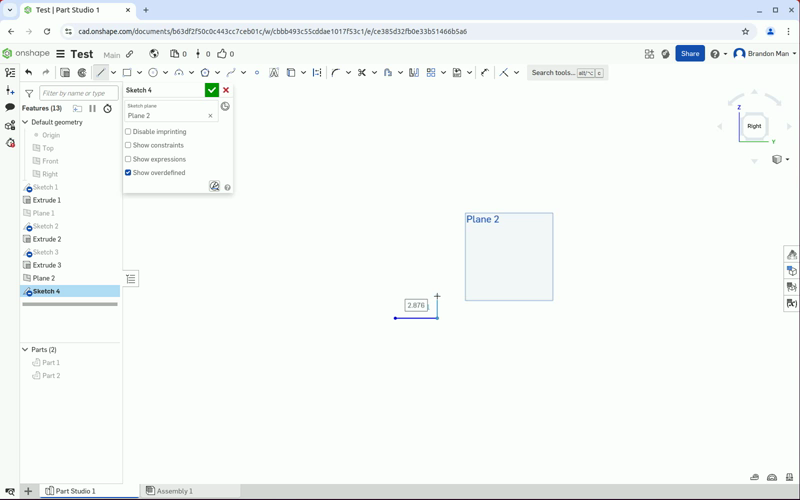
scroll(6)
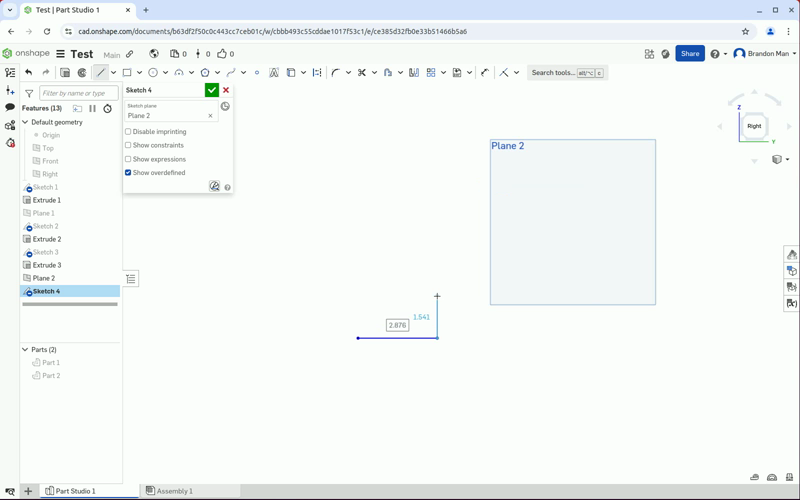
scroll(6)
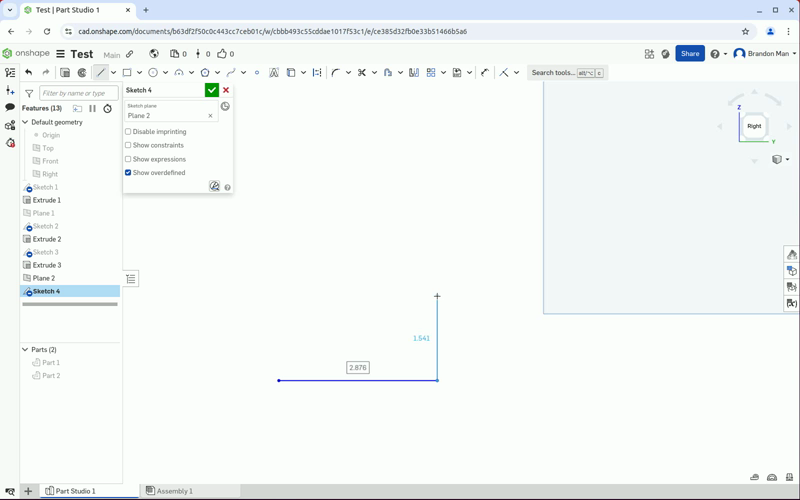
click(437, 295)
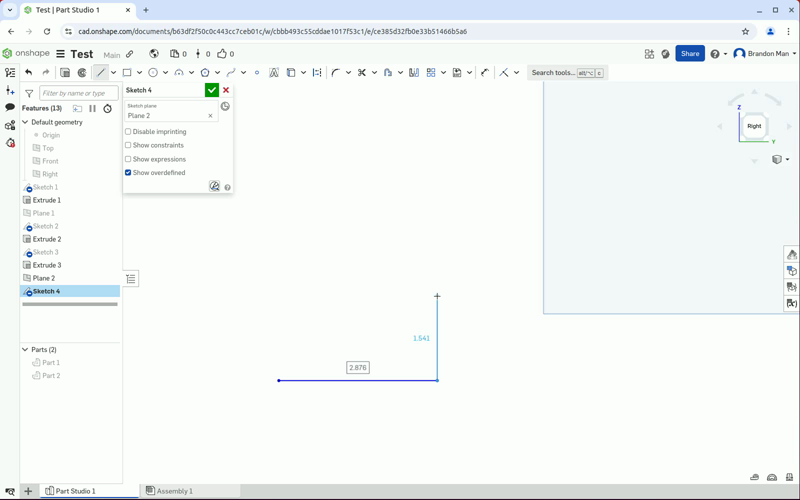
scroll(-6)
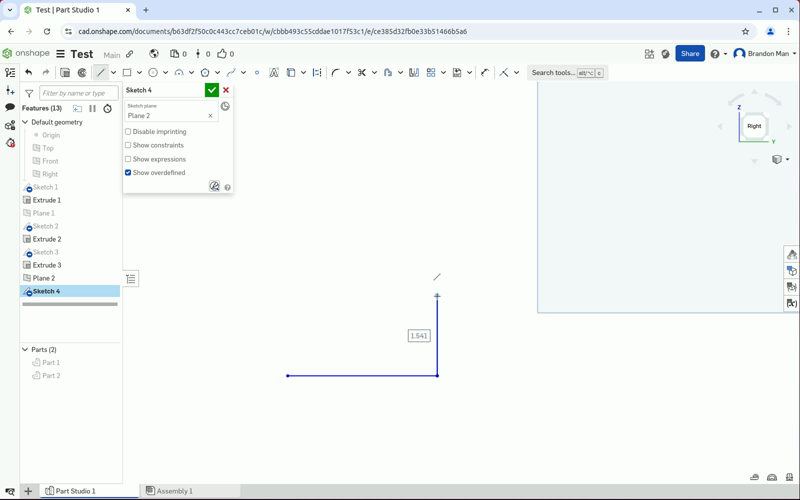
scroll(-6)
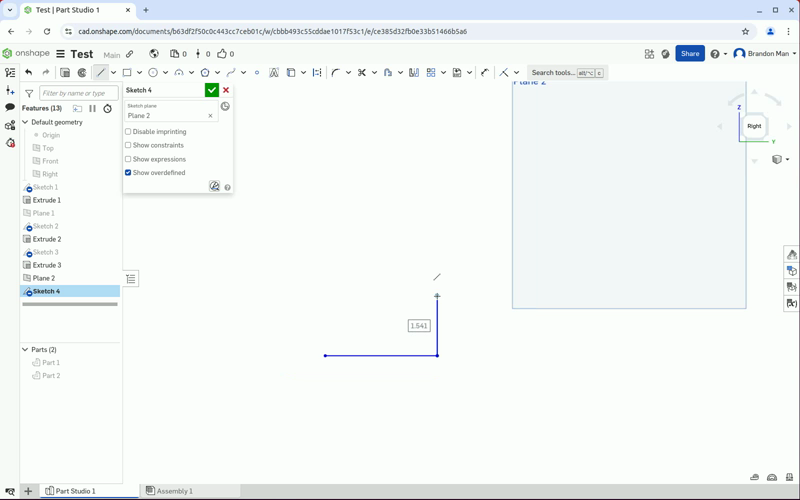
scroll(-6)
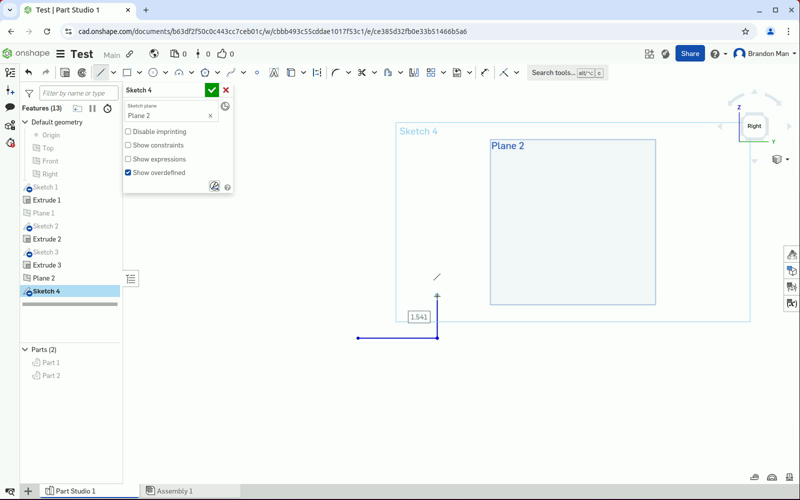
scroll(-6)
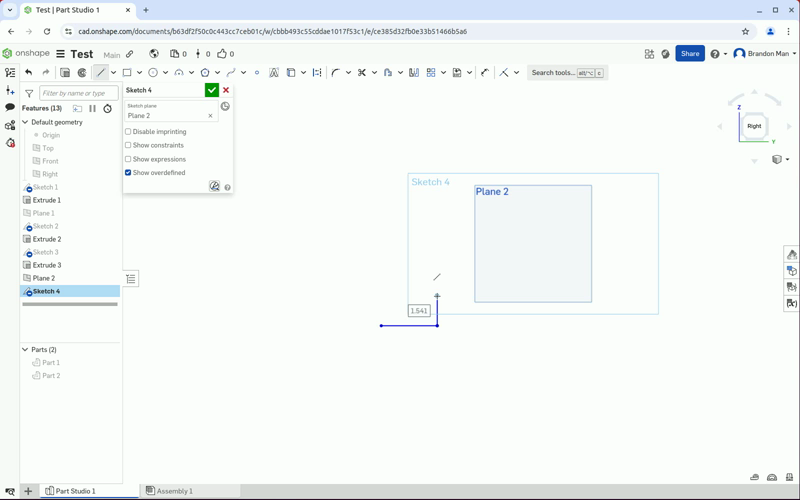
scroll(-6)
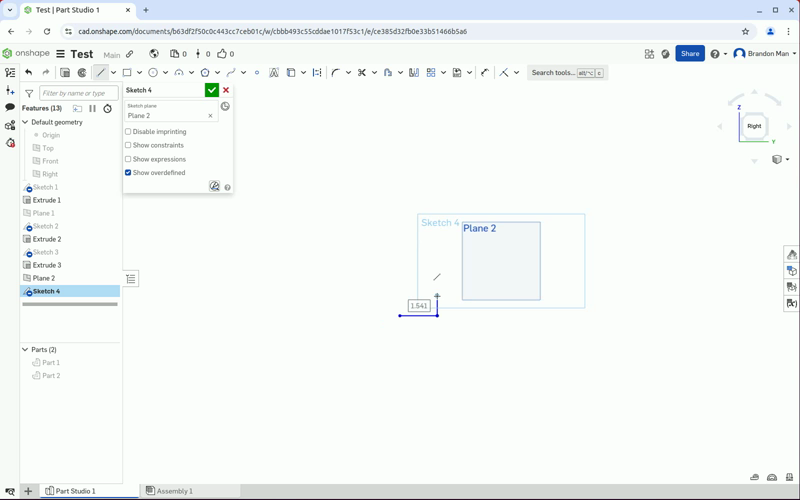
scroll(-6)
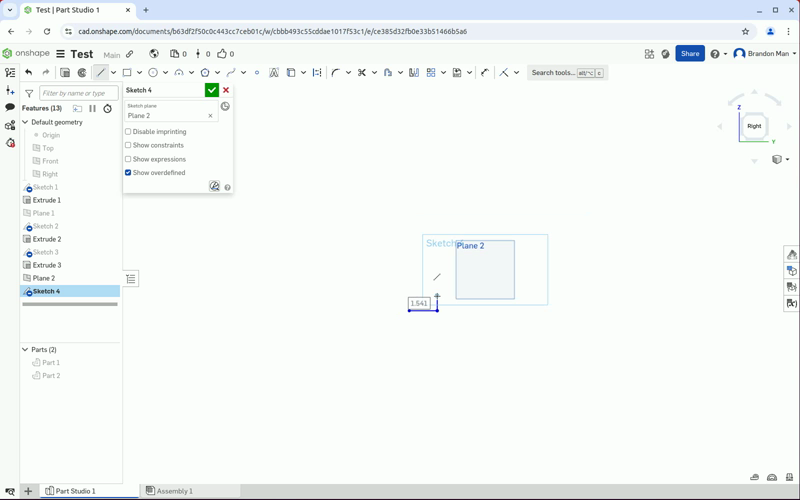
scroll(-6)
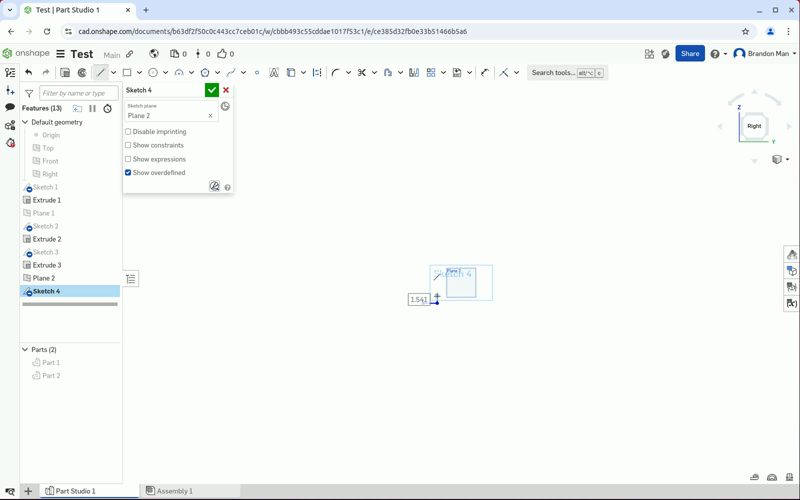
key_up(shift)
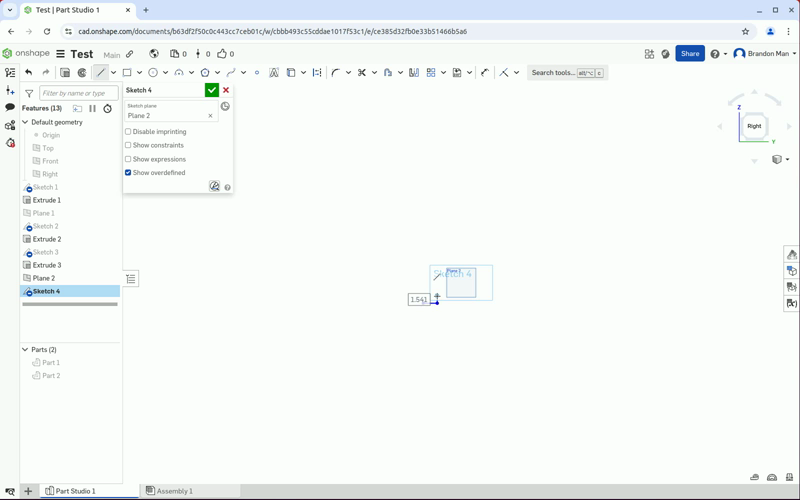
key_down(shift)
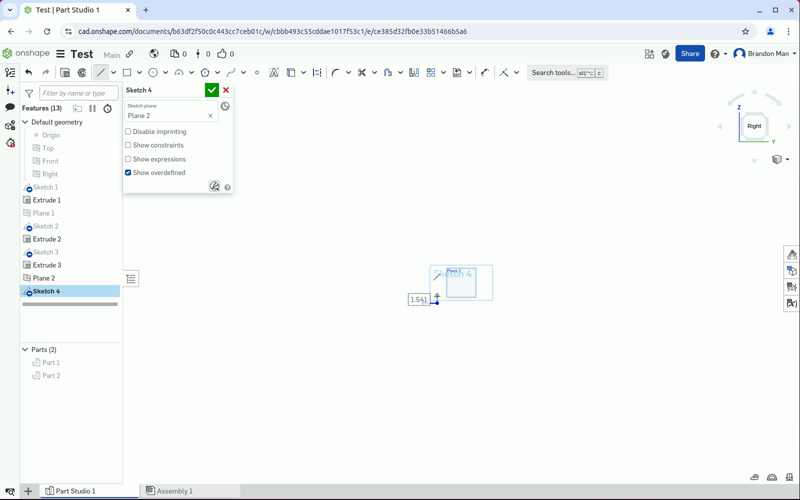
mouse_move(467, 295)
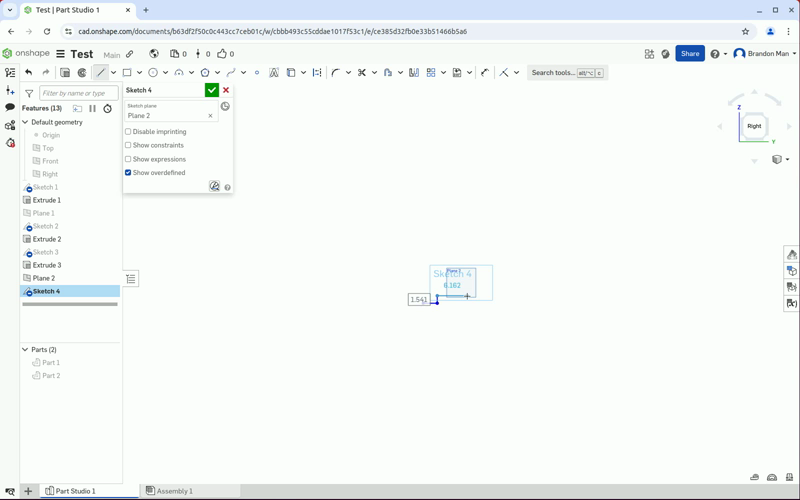
mouse_move(430, 295)
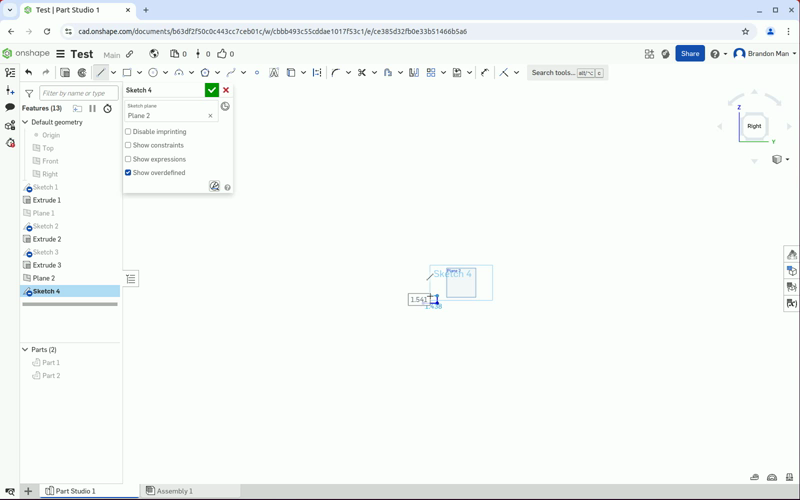
scroll(6)
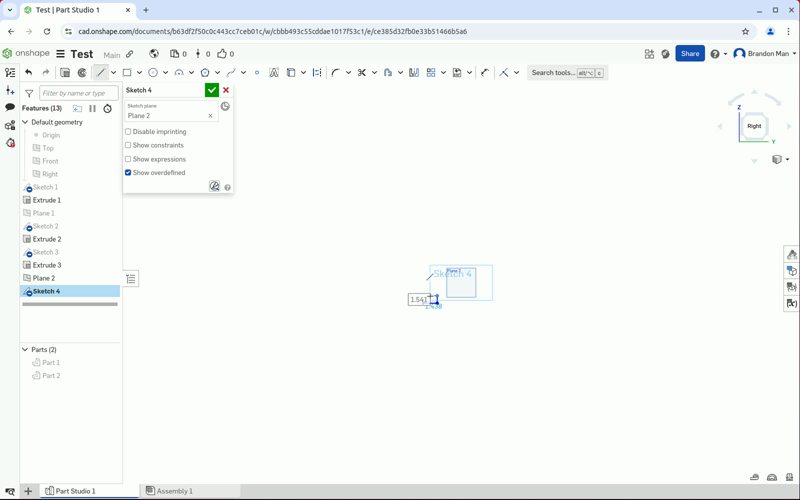
scroll(6)
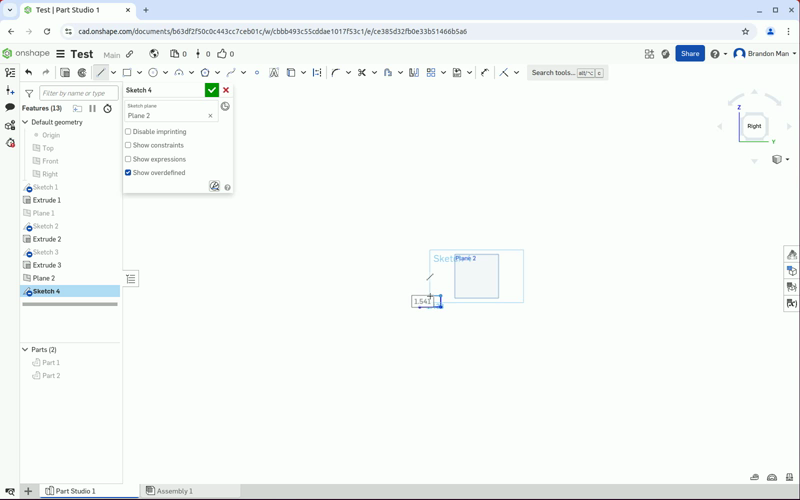
scroll(6)
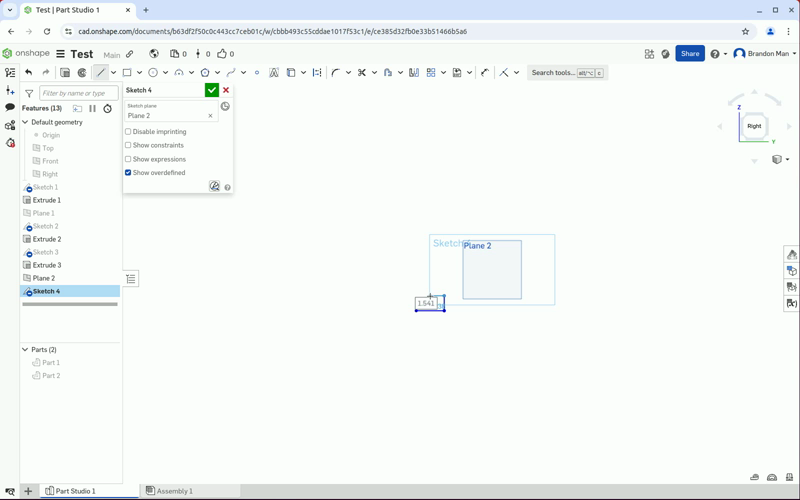
scroll(6)
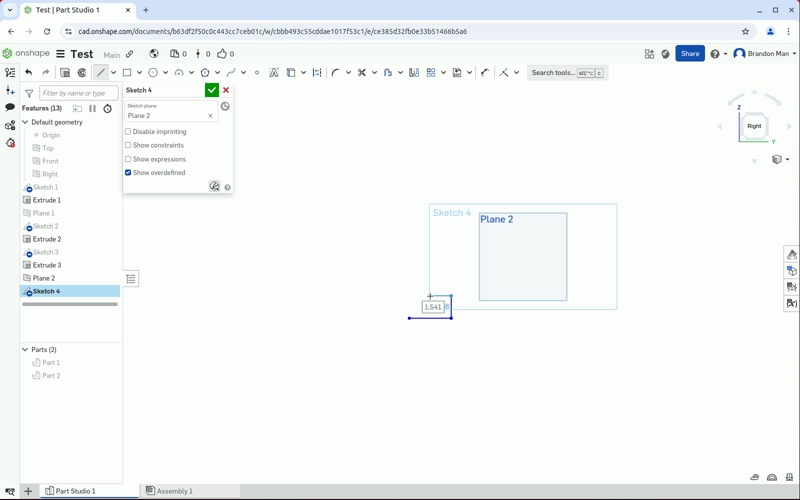
scroll(6)
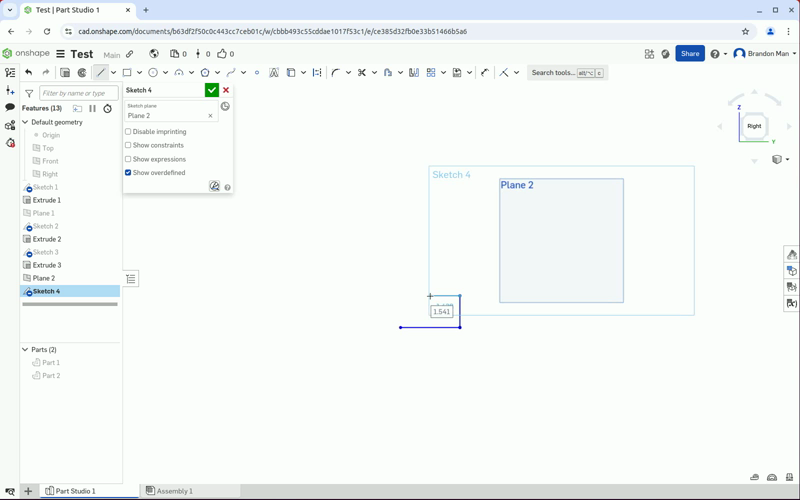
scroll(6)
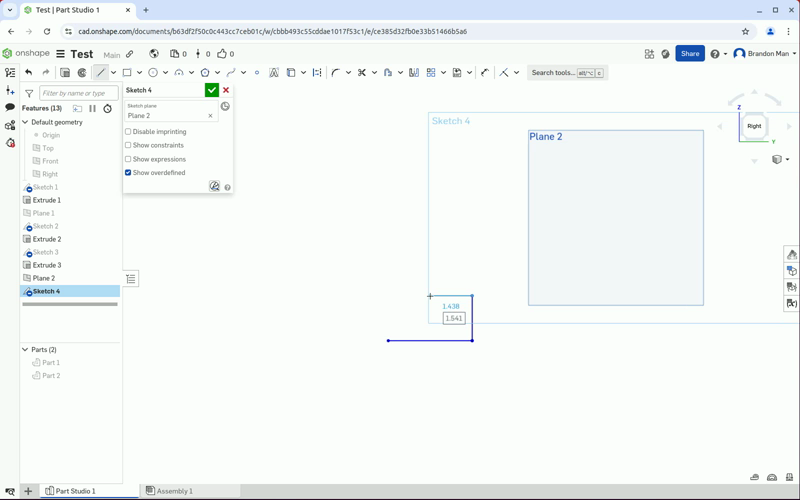
scroll(6)
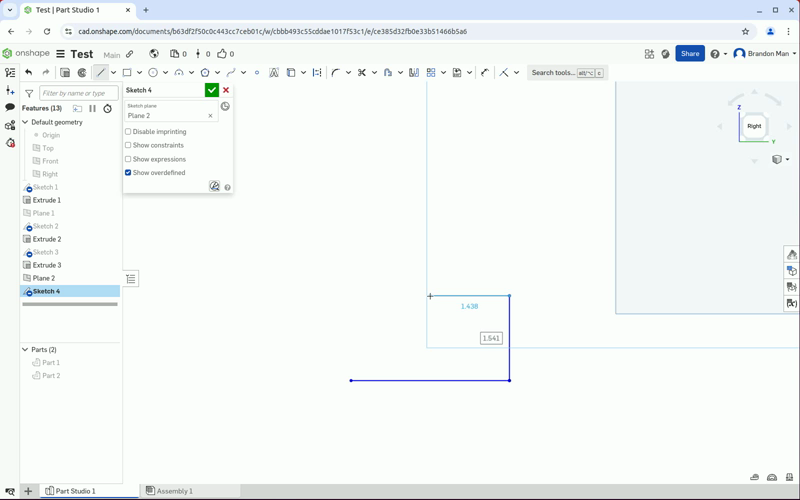
click(430, 295)
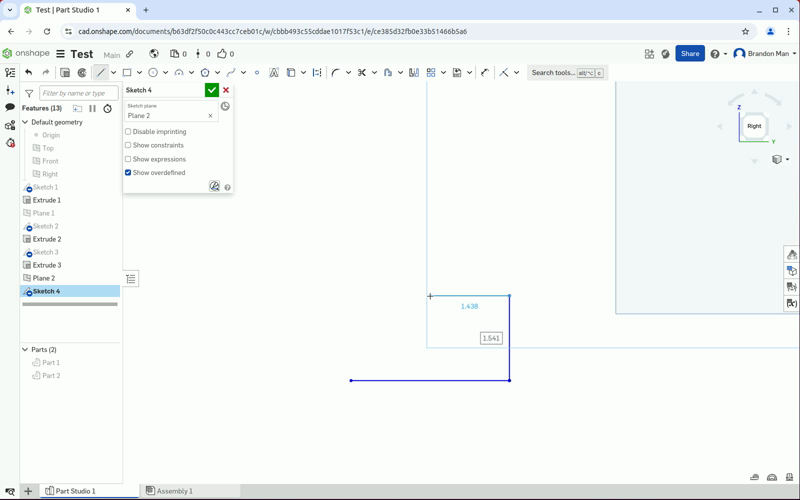
scroll(-6)
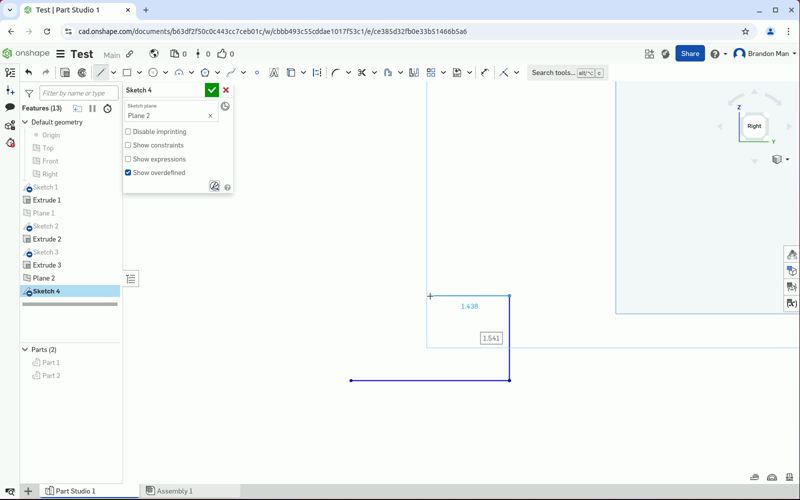
scroll(-6)
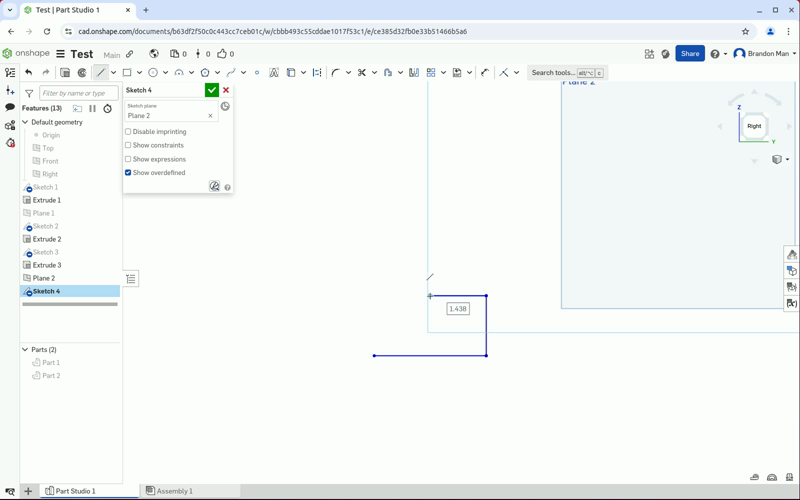
scroll(-6)
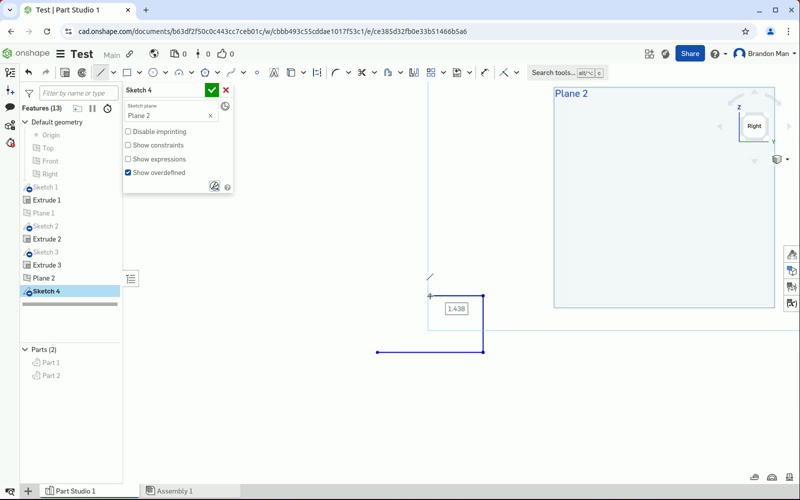
scroll(-6)
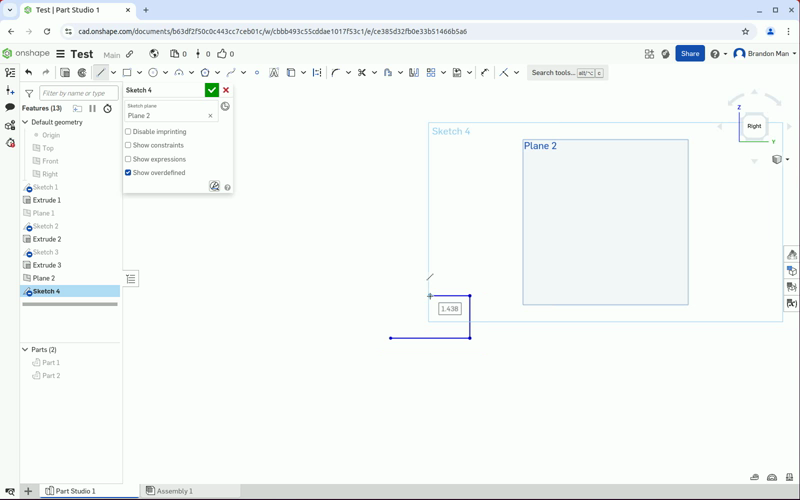
scroll(-6)
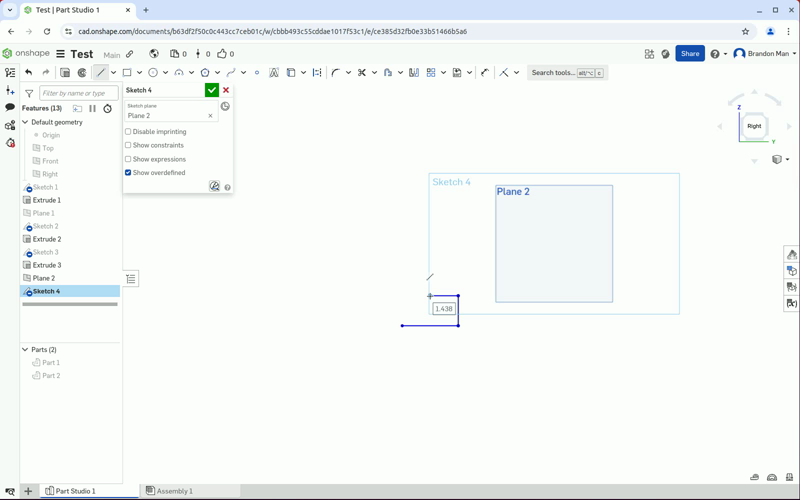
scroll(-6)
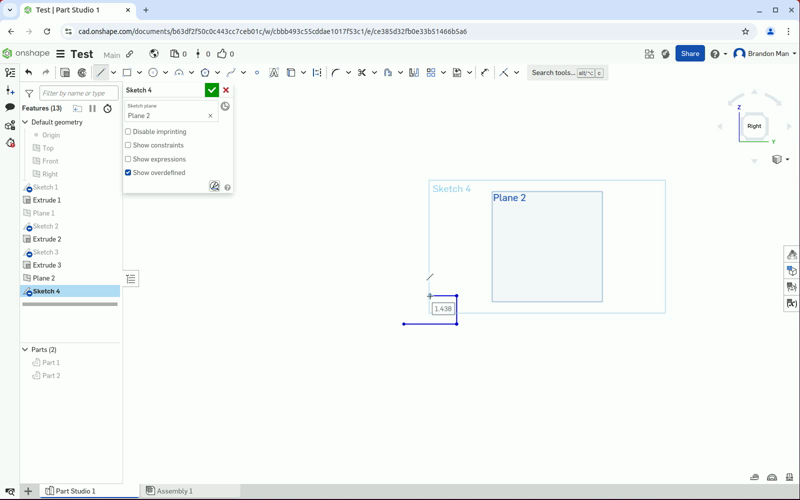
scroll(-6)
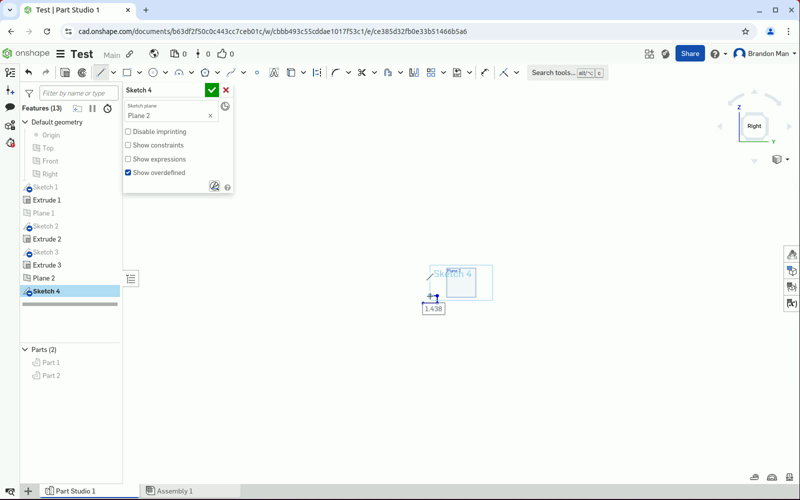
key_up(shift)
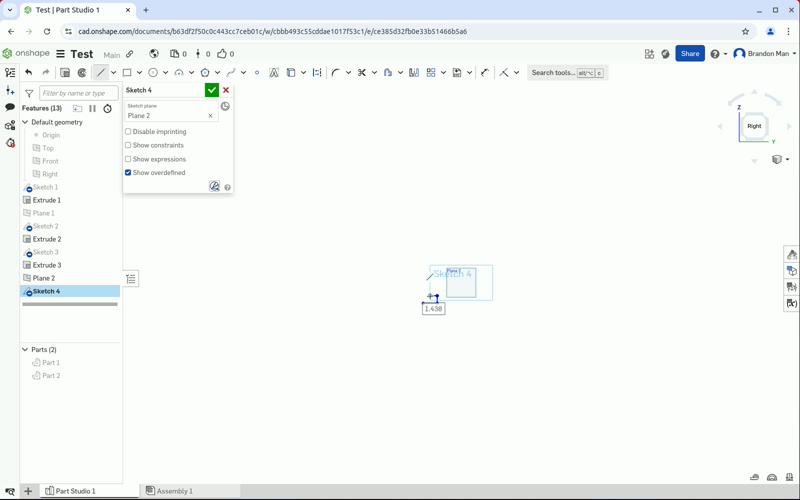
key_down(shift)
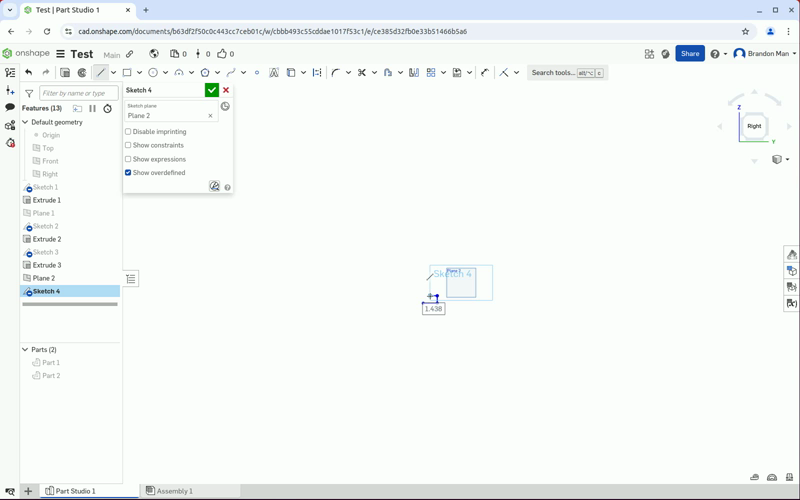
mouse_move(460, 295)
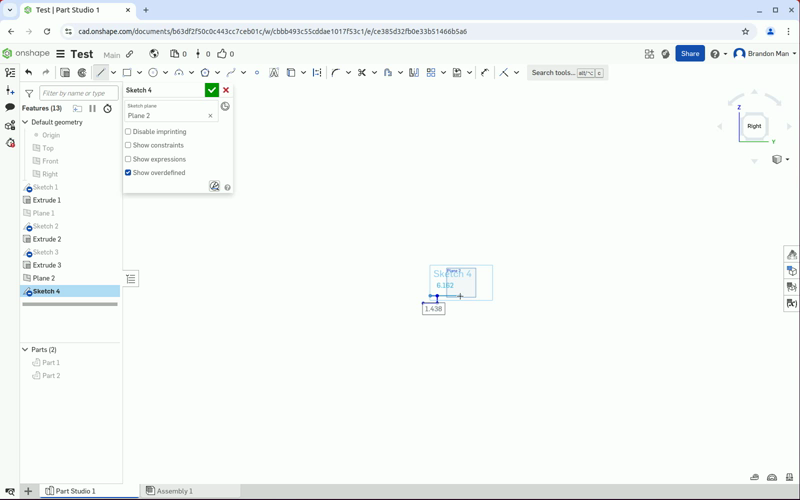
mouse_move(423, 295)
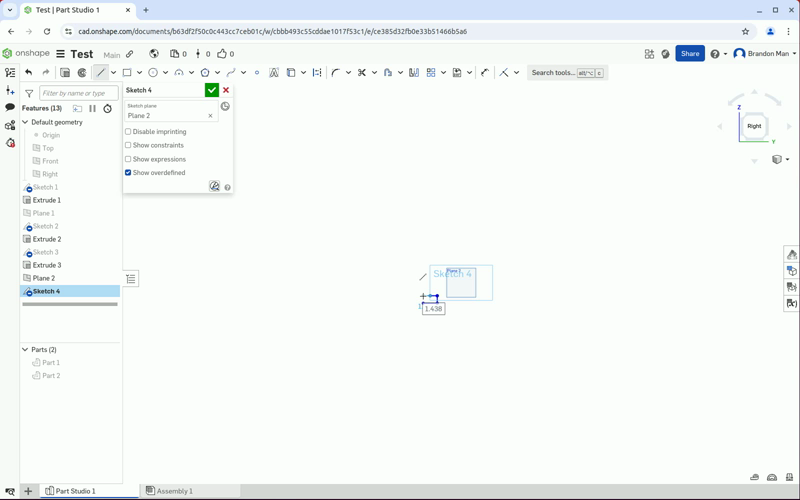
scroll(6)
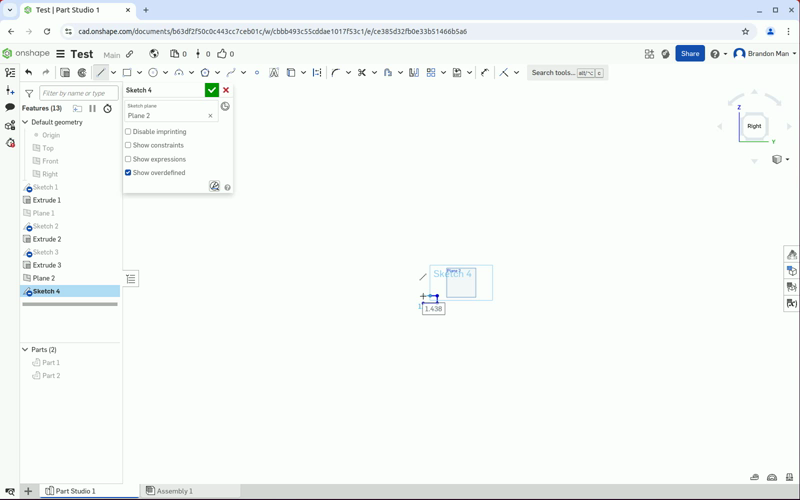
scroll(6)
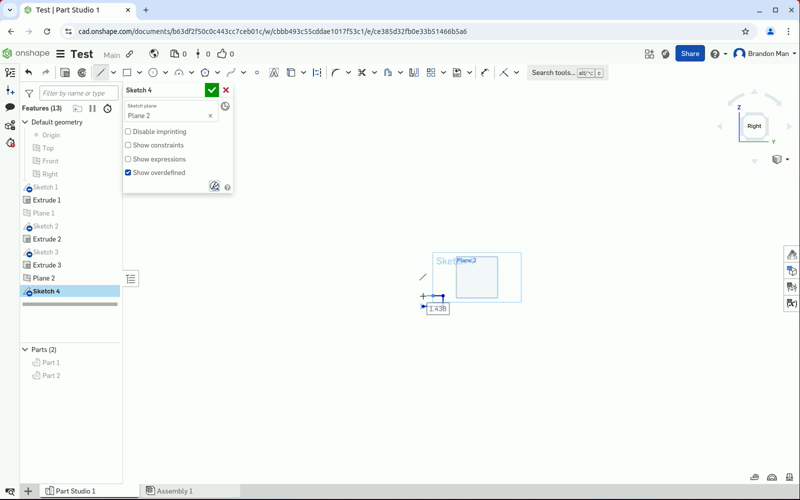
scroll(6)
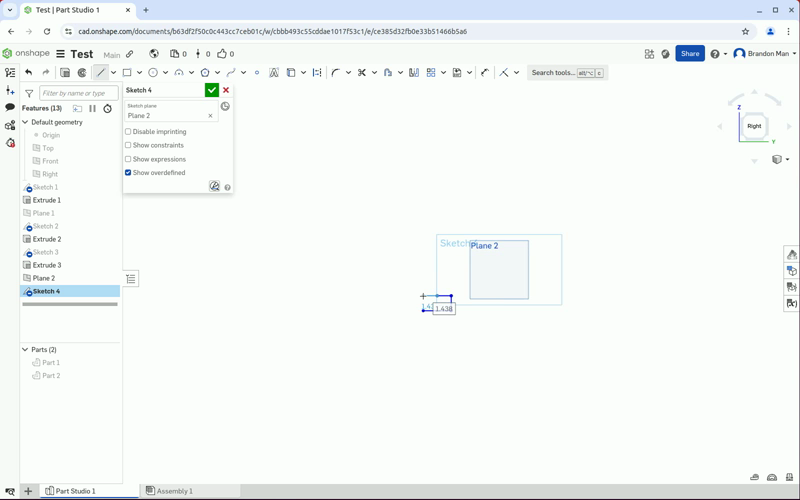
scroll(6)
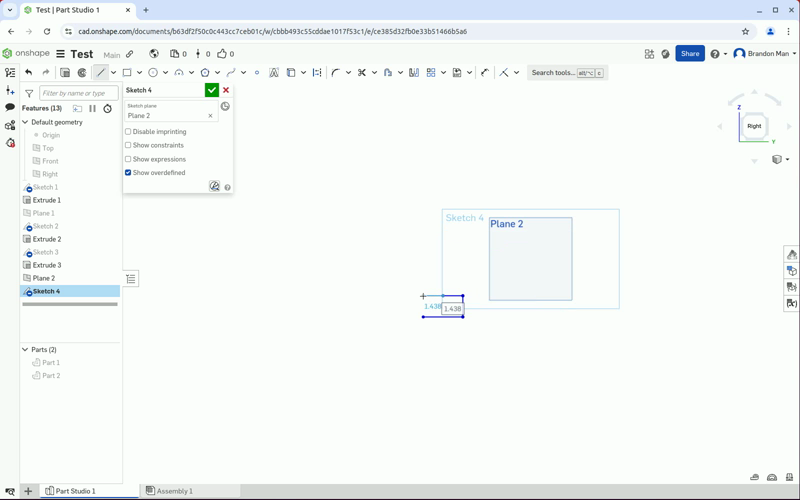
scroll(6)
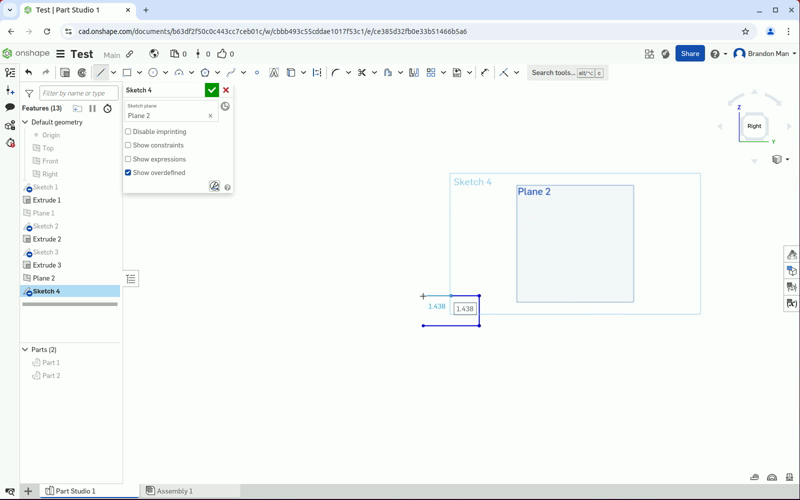
scroll(6)
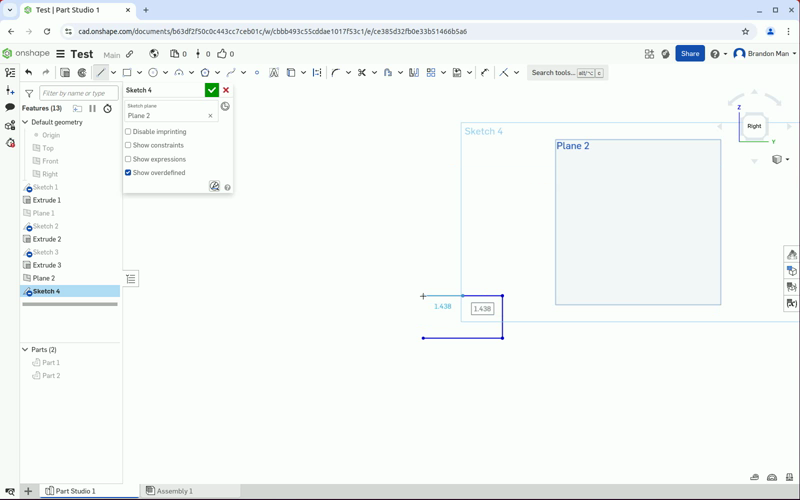
scroll(6)
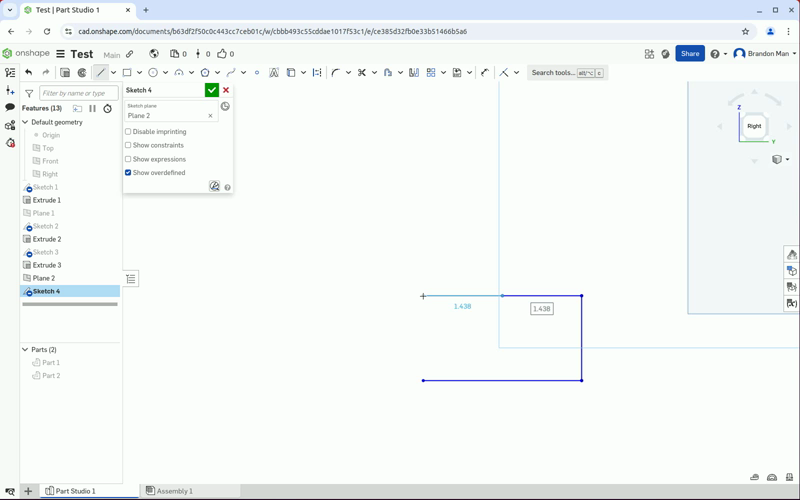
click(423, 295)
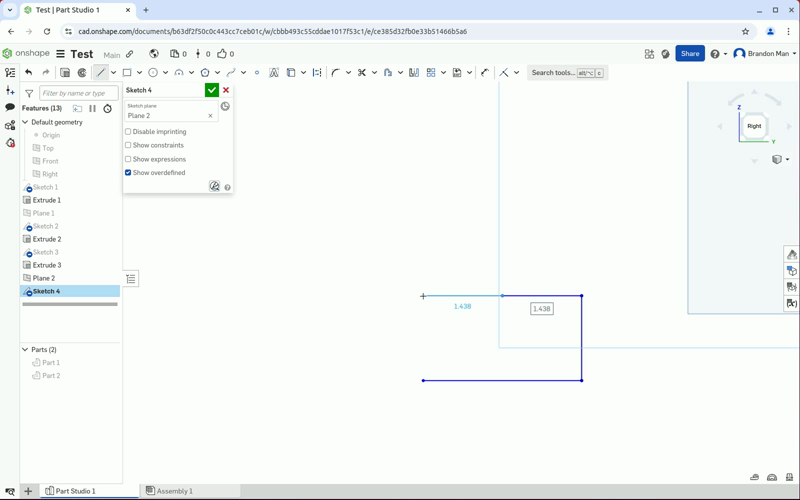
scroll(-6)
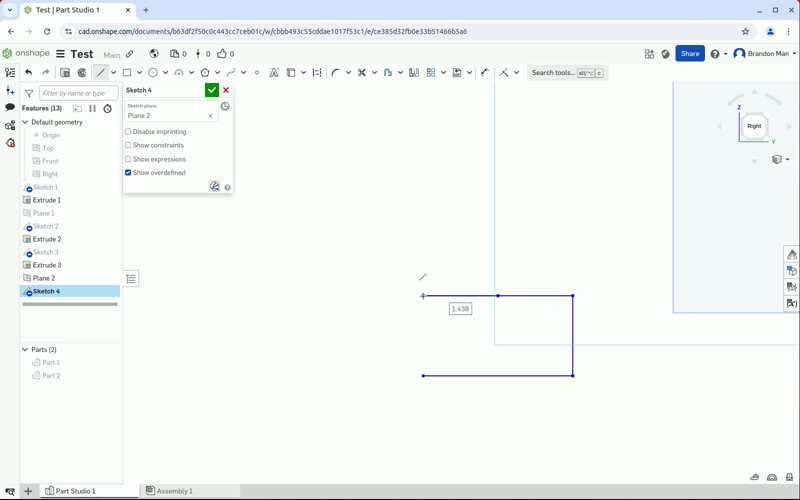
scroll(-6)
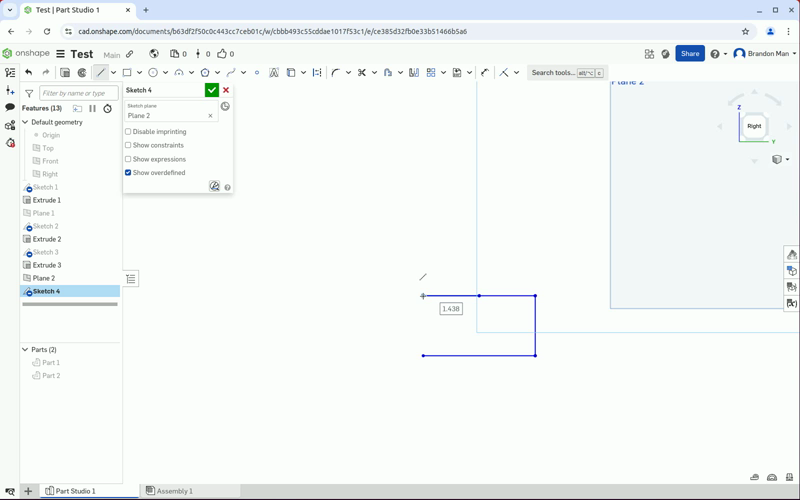
scroll(-6)
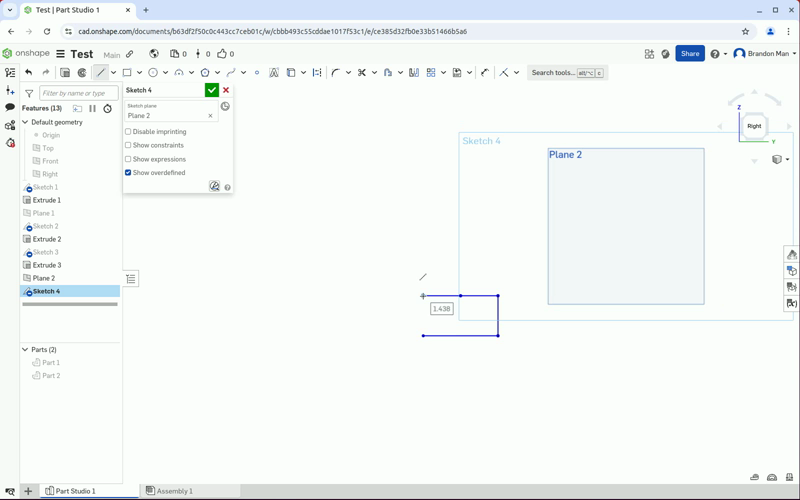
scroll(-6)
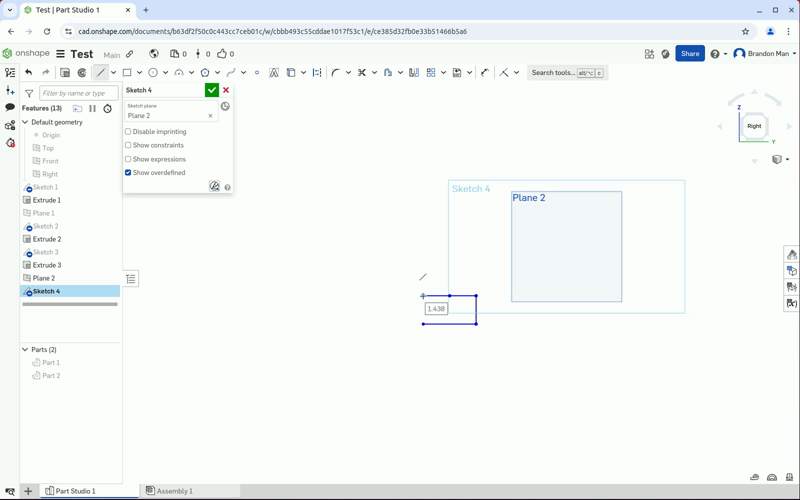
scroll(-6)
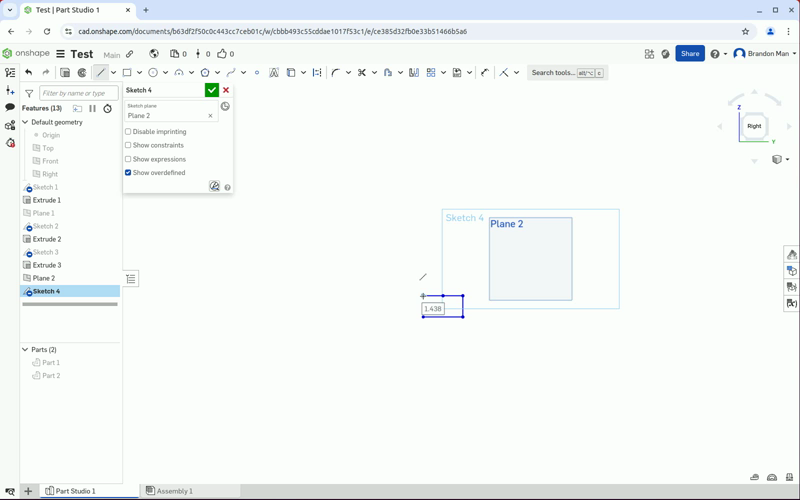
scroll(-6)
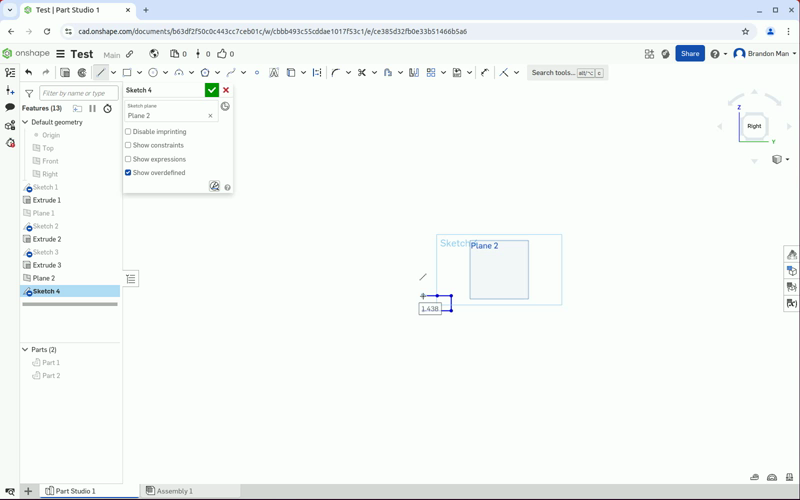
scroll(-6)
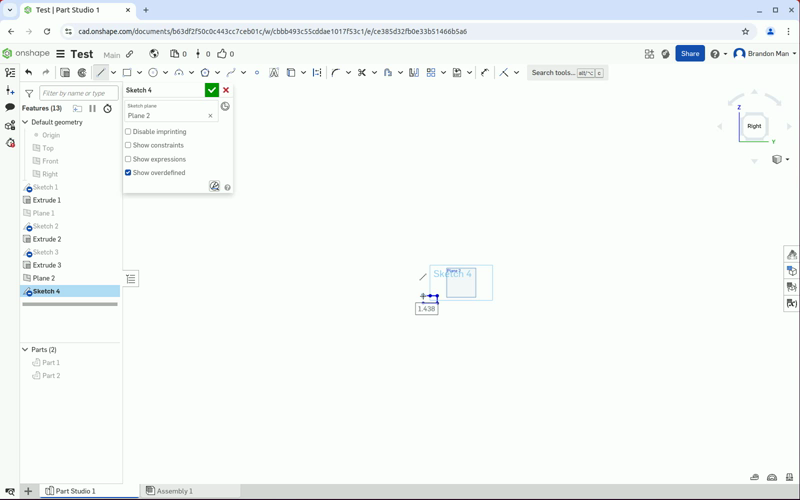
key_up(shift)
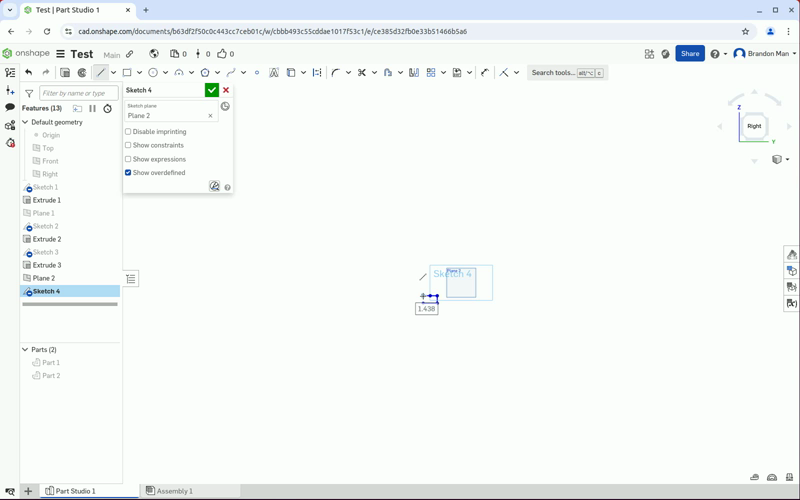
mouse_move(453, 295)
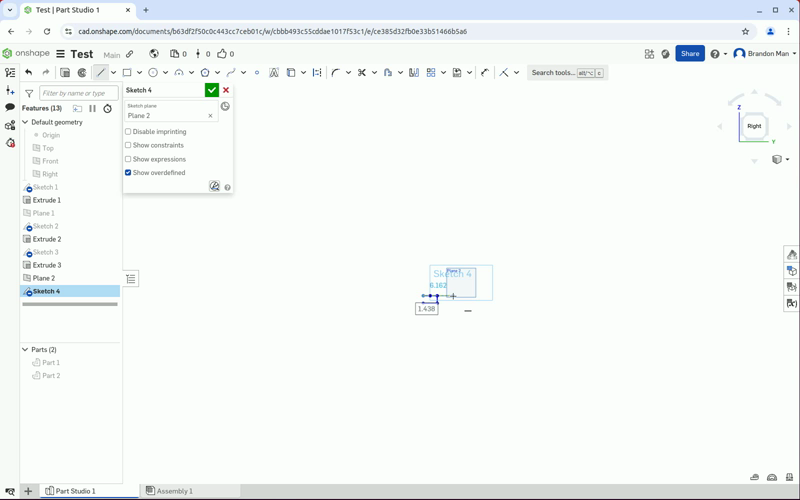
key_down(shift)
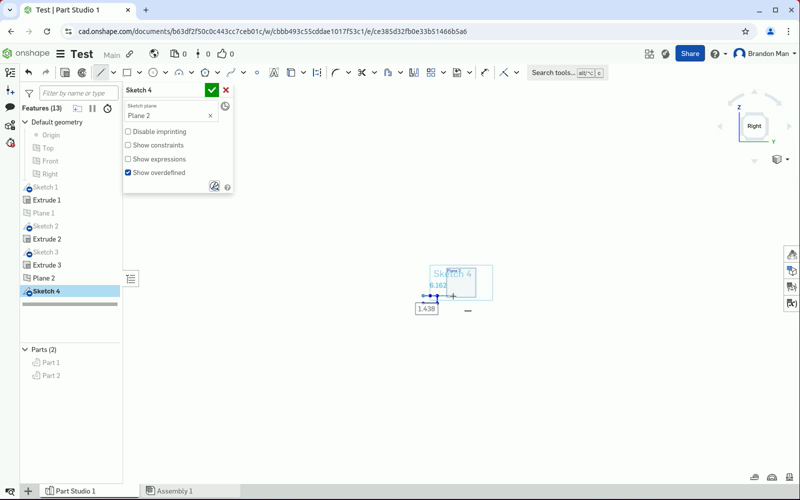
mouse_move(423, 303)
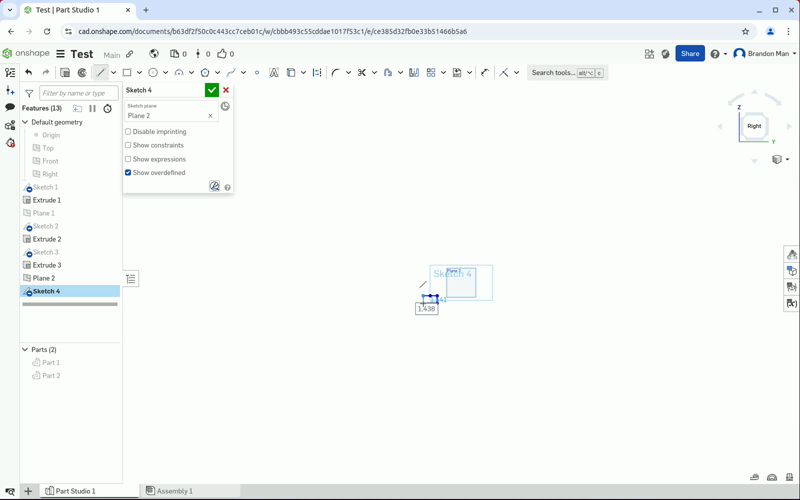
scroll(6)
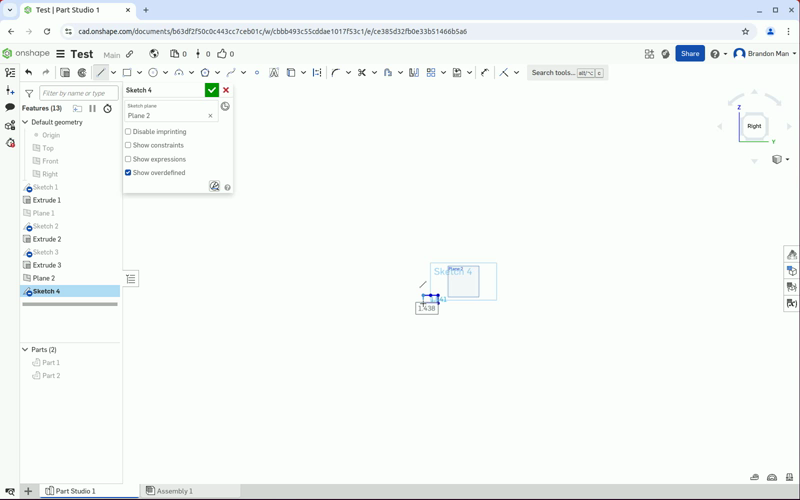
scroll(6)
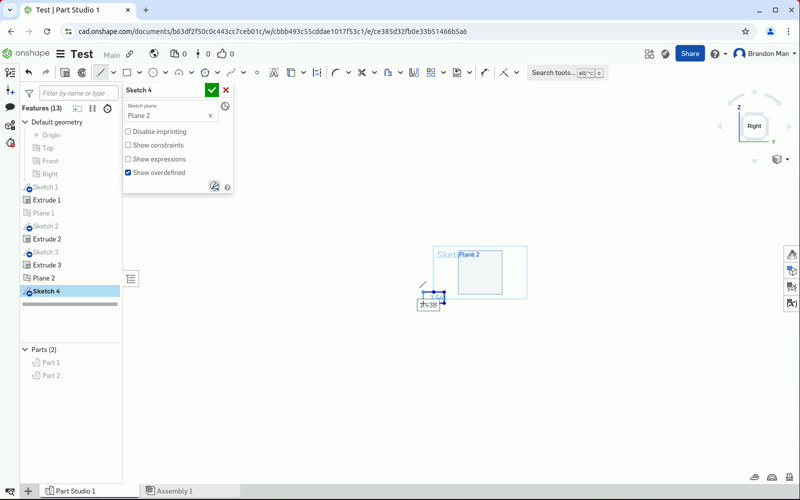
scroll(6)
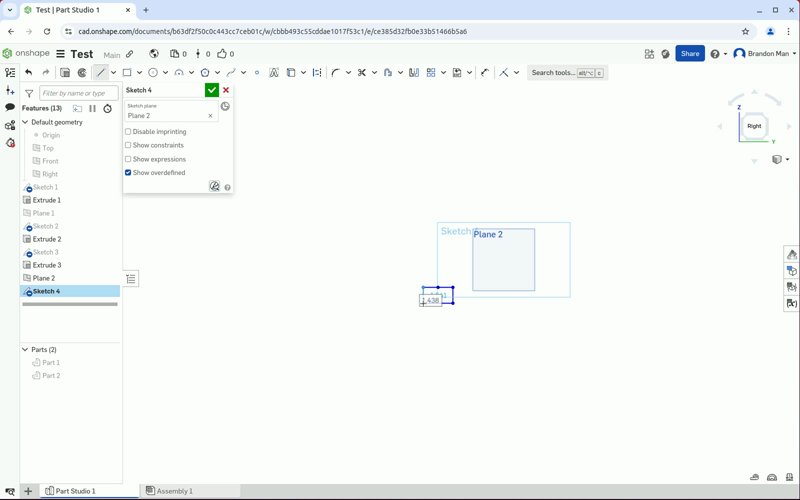
scroll(6)
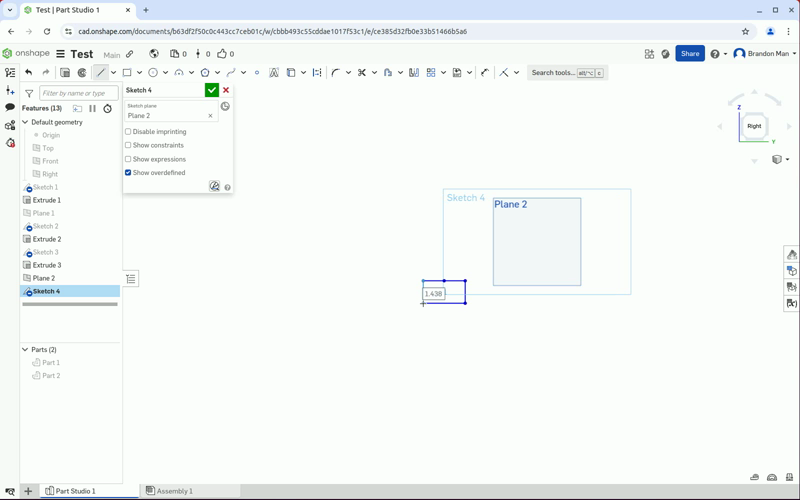
scroll(6)
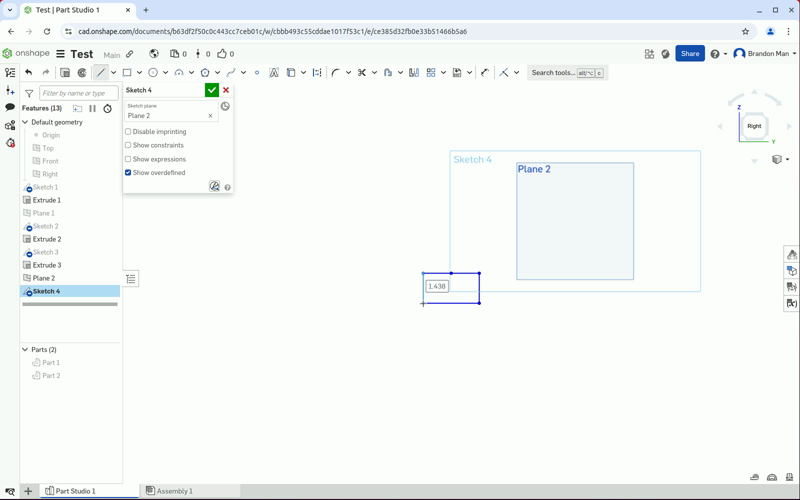
scroll(6)
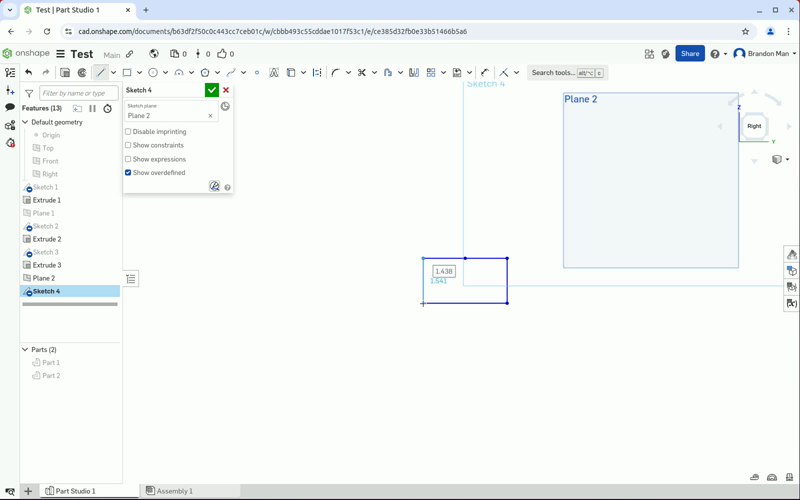
scroll(6)
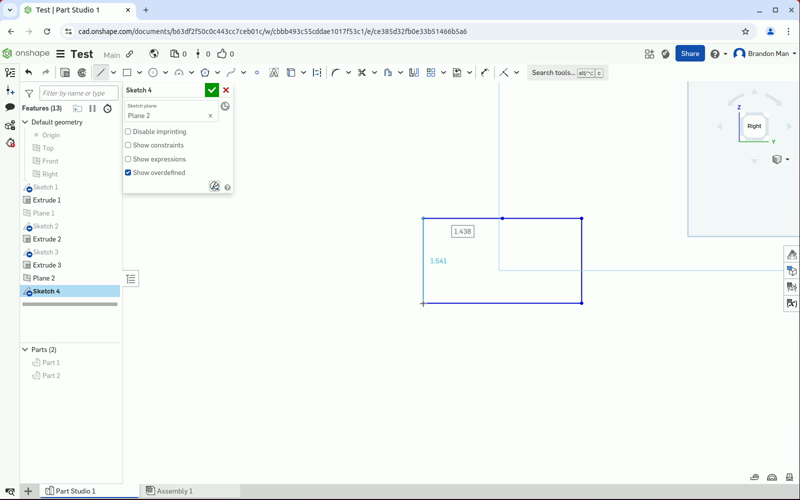
key_up(shift)
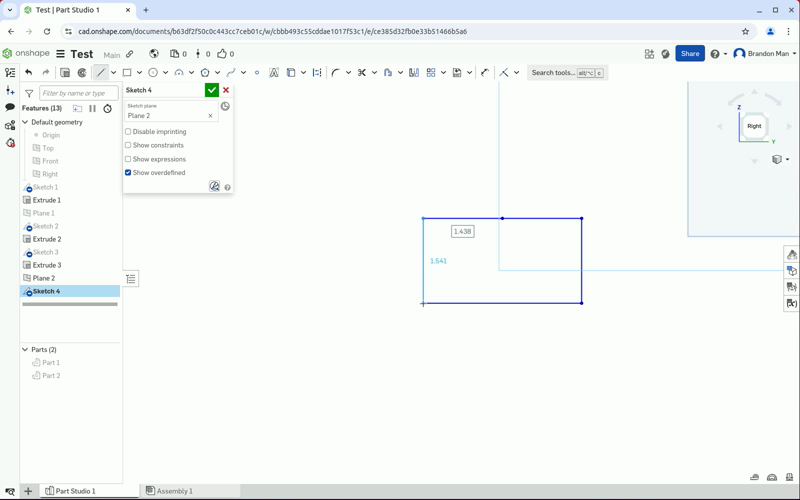
click(423, 303)
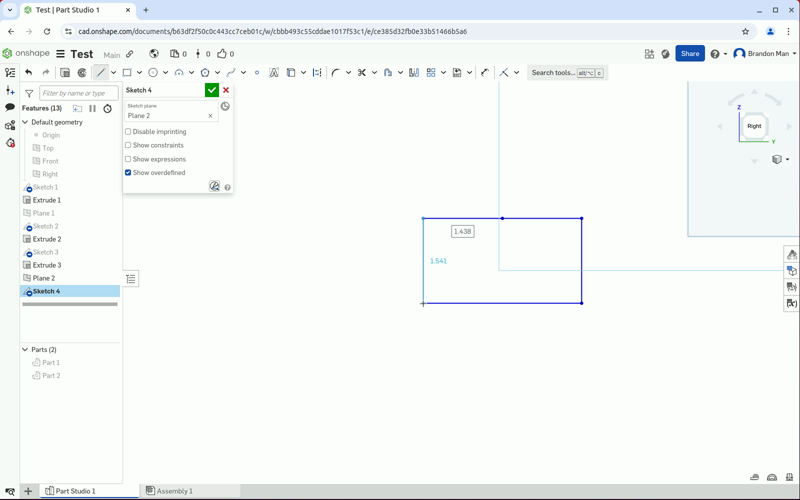
scroll(-6)
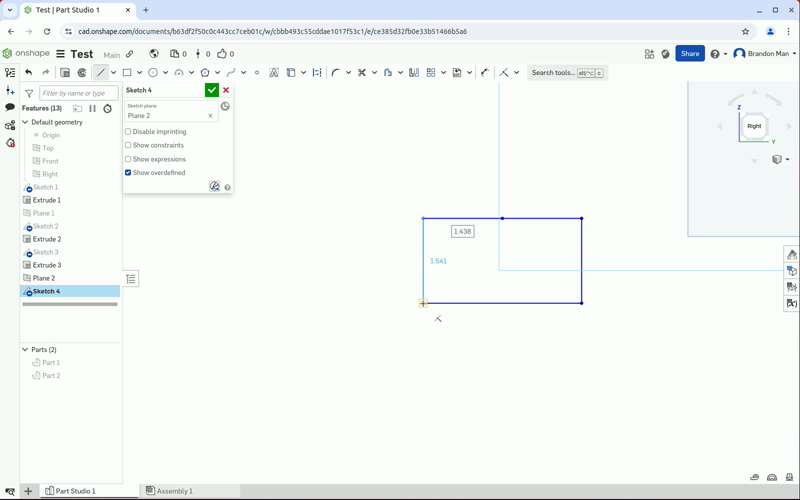
scroll(-6)
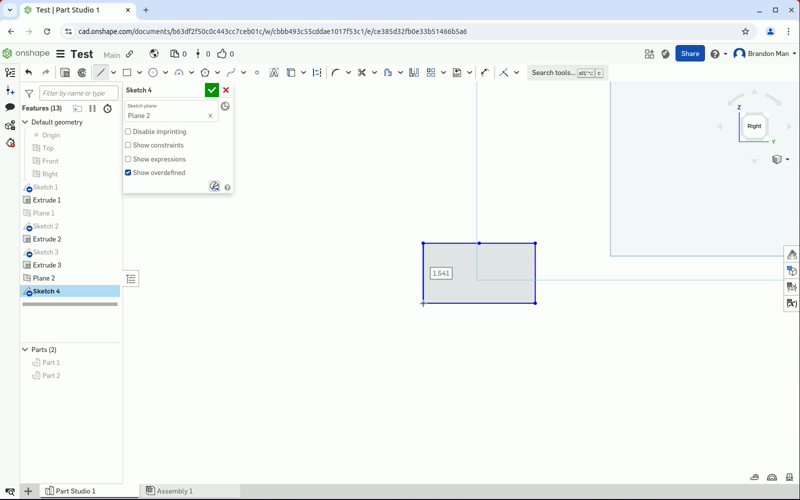
scroll(-6)
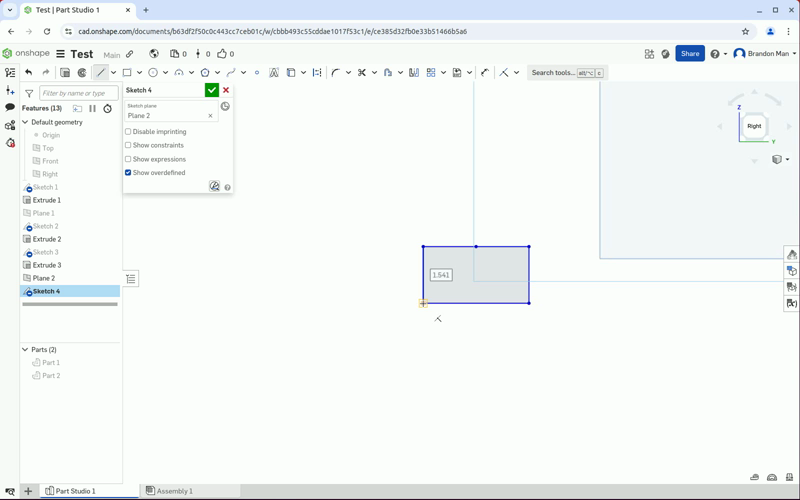
scroll(-6)
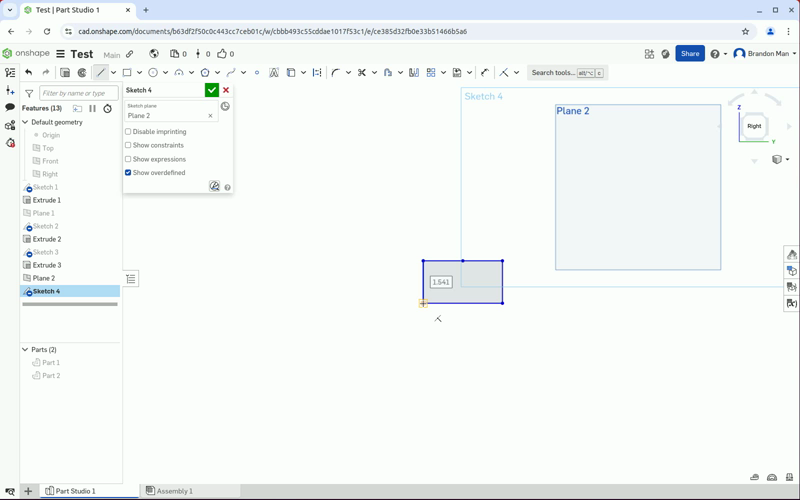
scroll(-6)
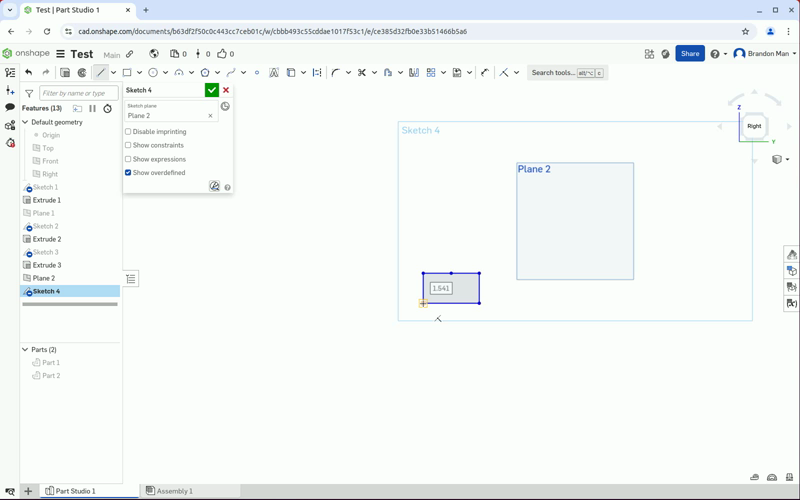
scroll(-6)
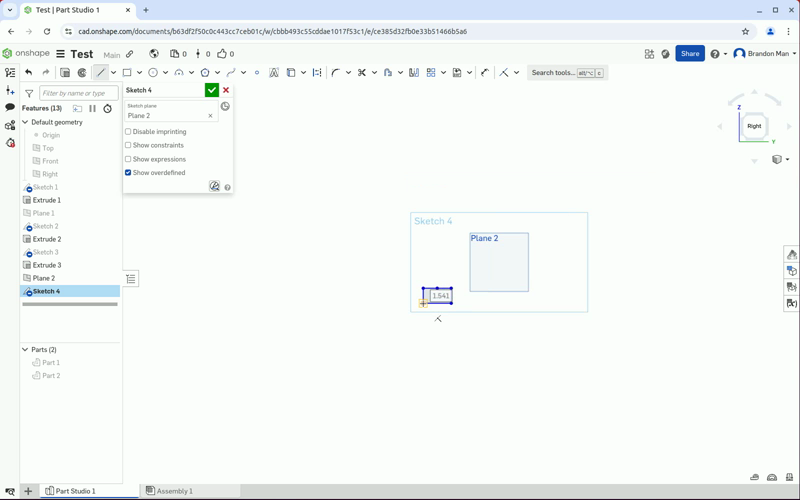
scroll(-6)
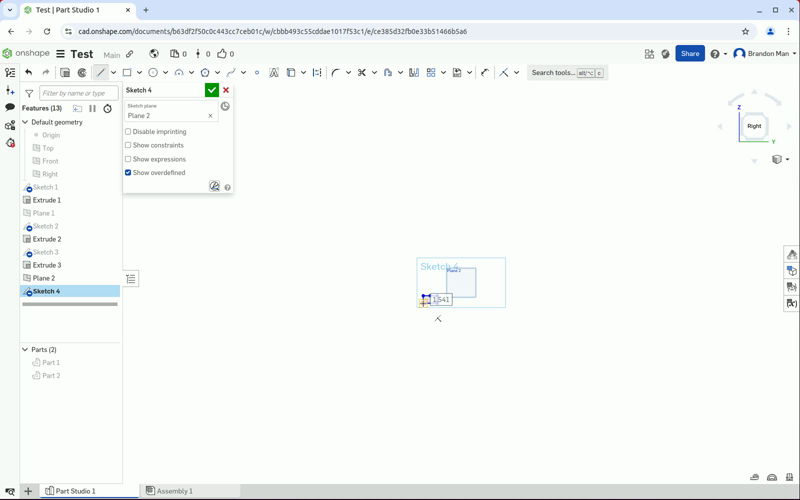
key(esc)
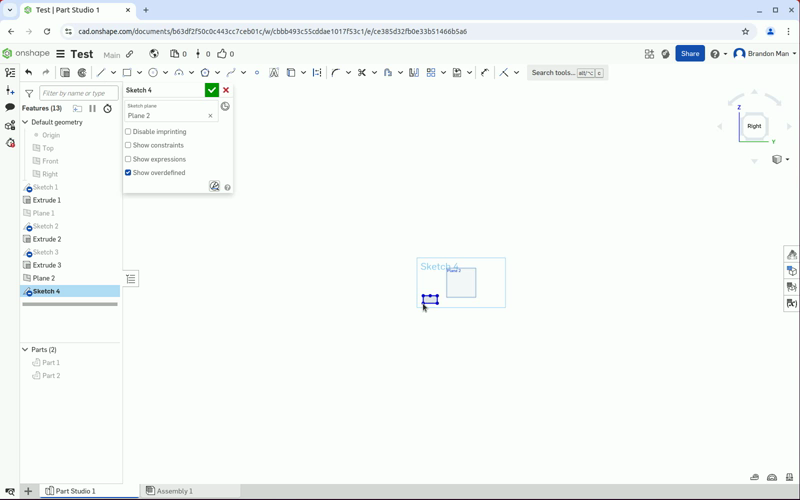
mouse_move(435, 299)
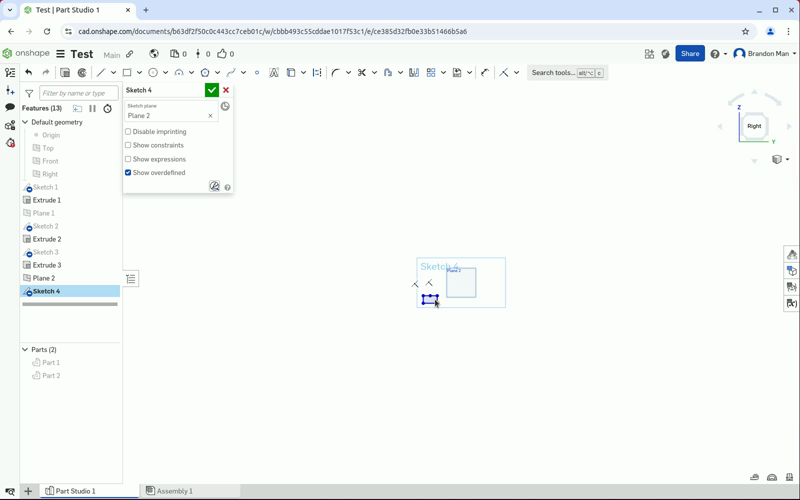
scroll(6)
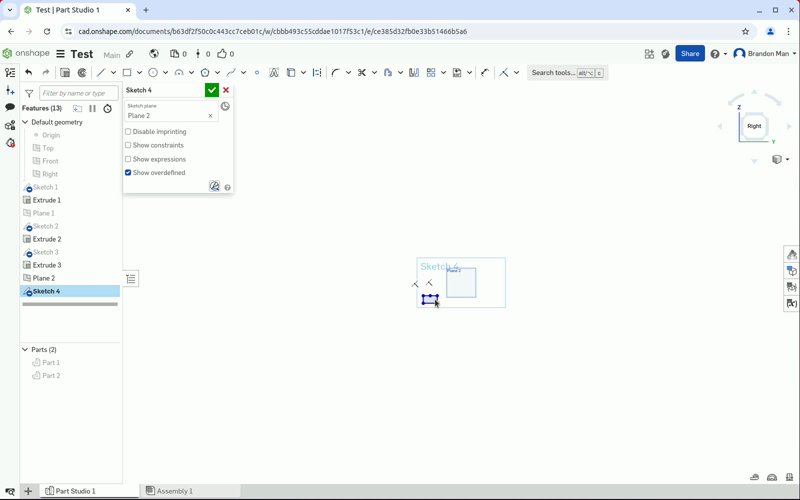
scroll(6)
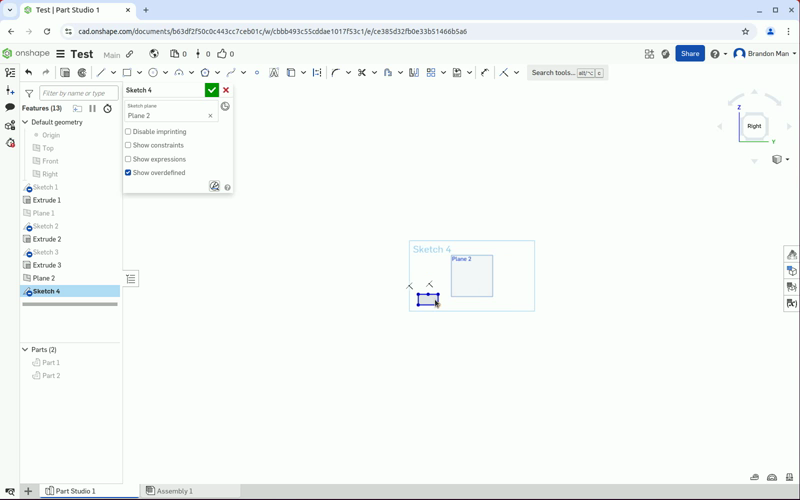
scroll(6)
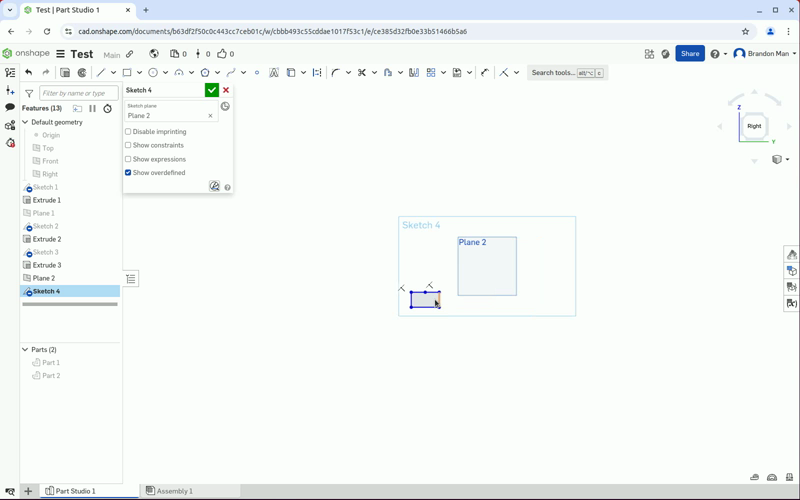
scroll(6)
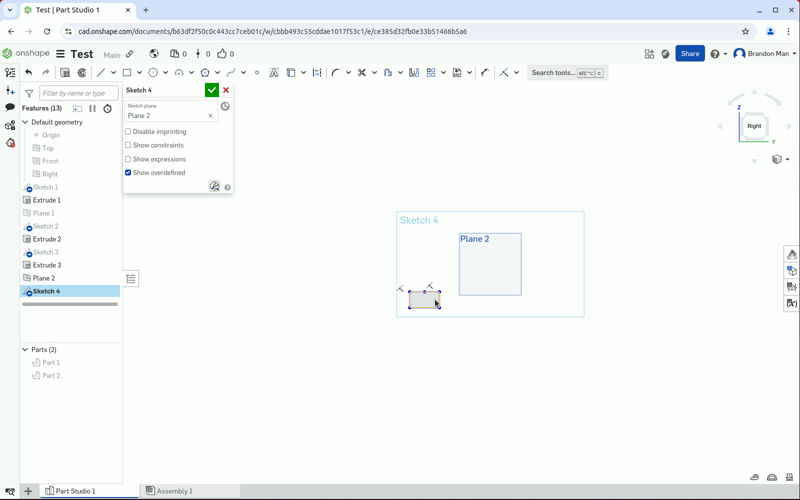
scroll(6)
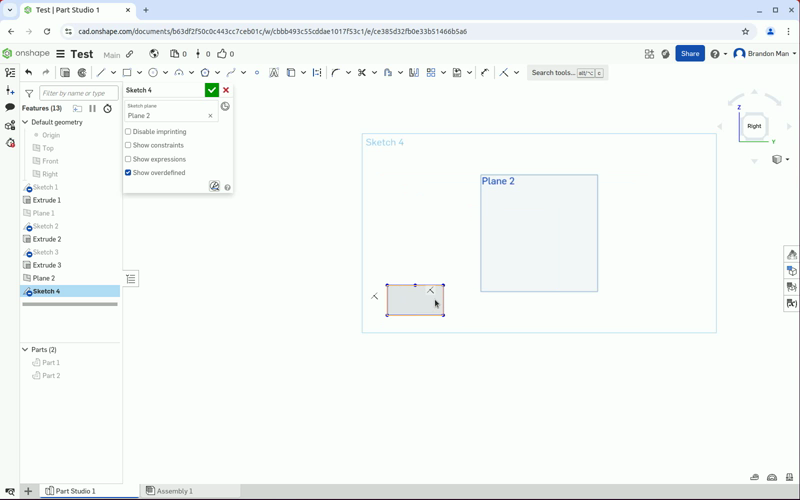
scroll(6)
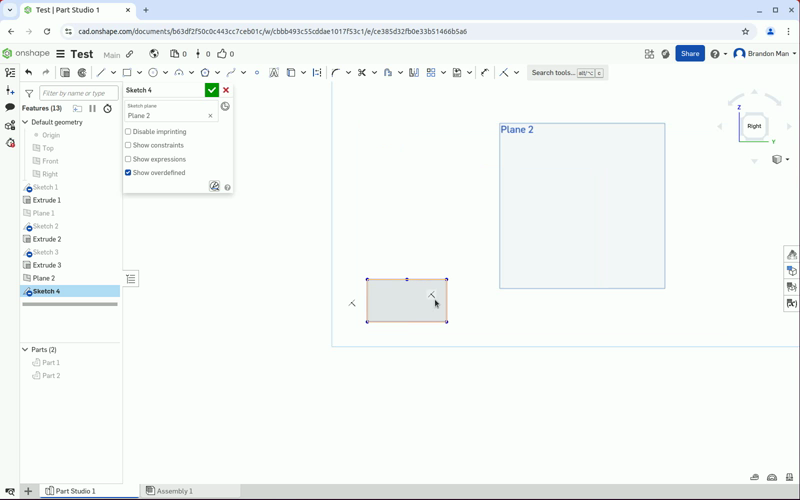
scroll(6)
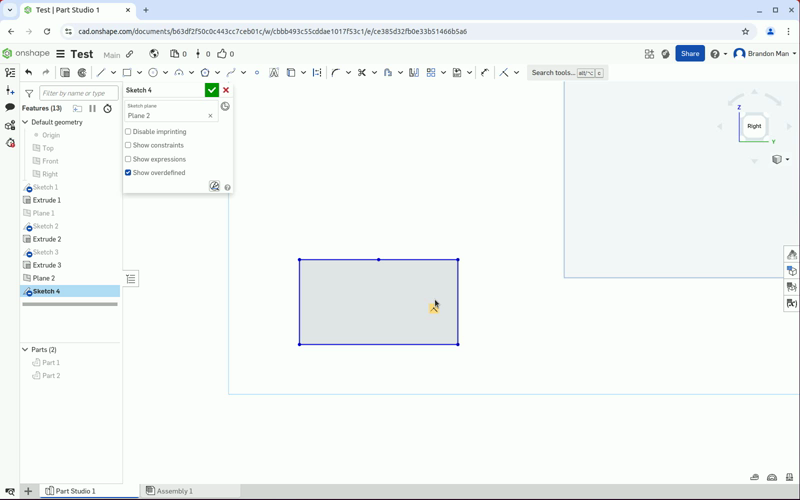
click(435, 299)
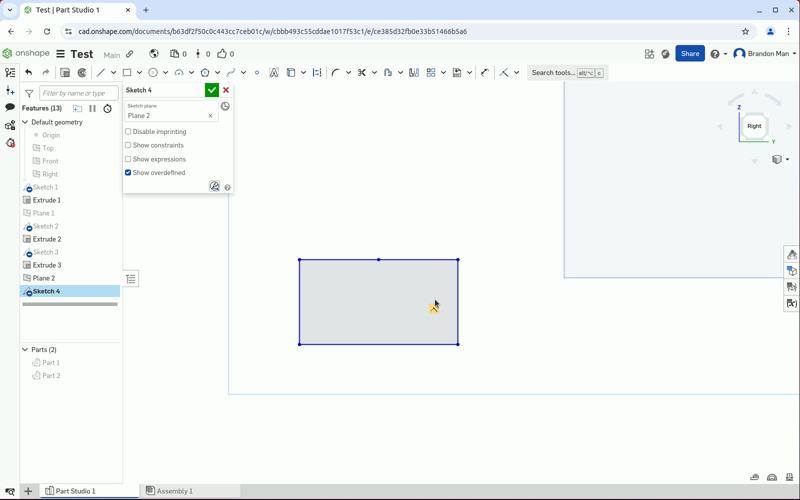
scroll(-6)
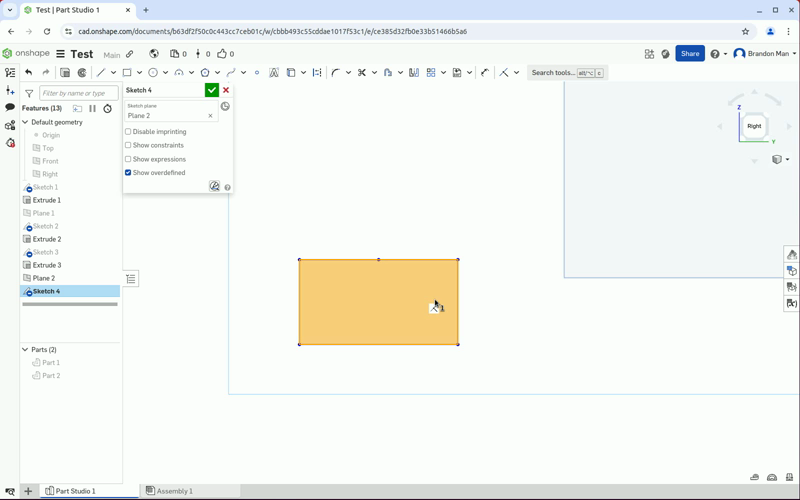
scroll(-6)
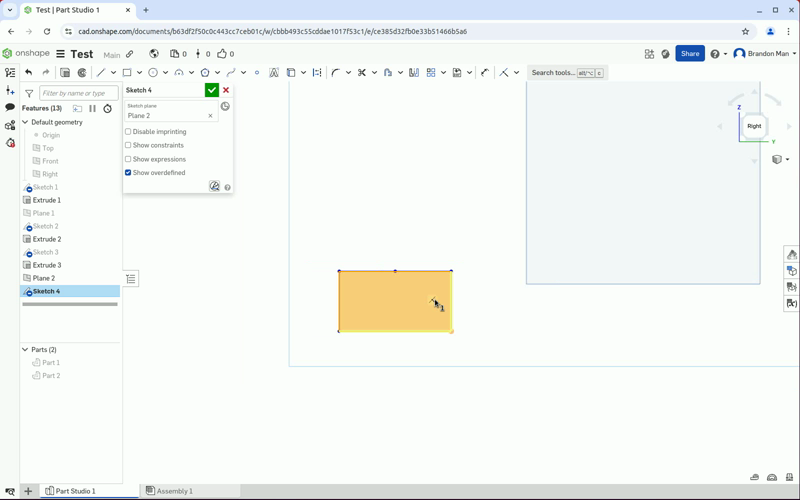
scroll(-6)
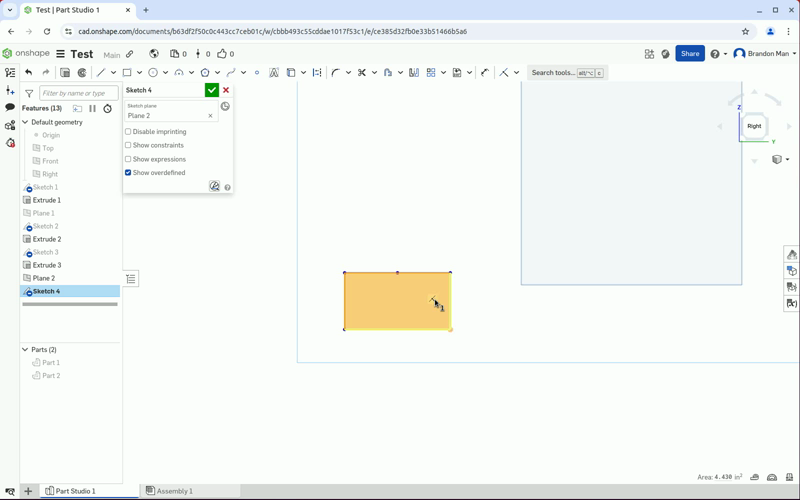
scroll(-6)
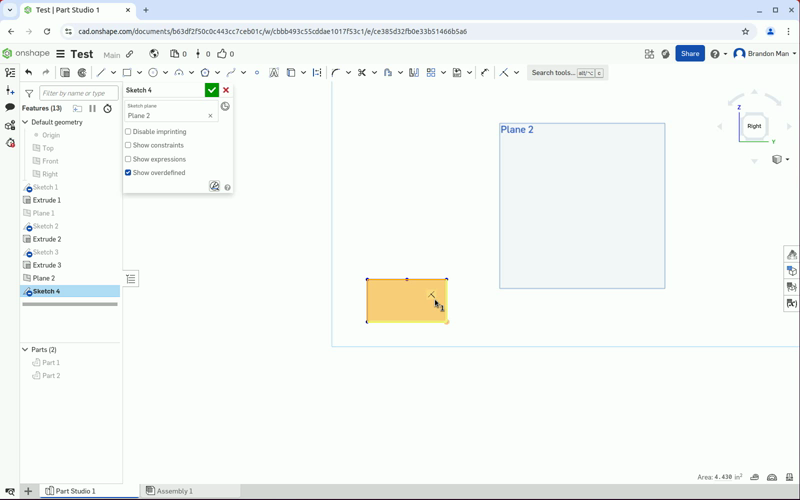
scroll(-6)
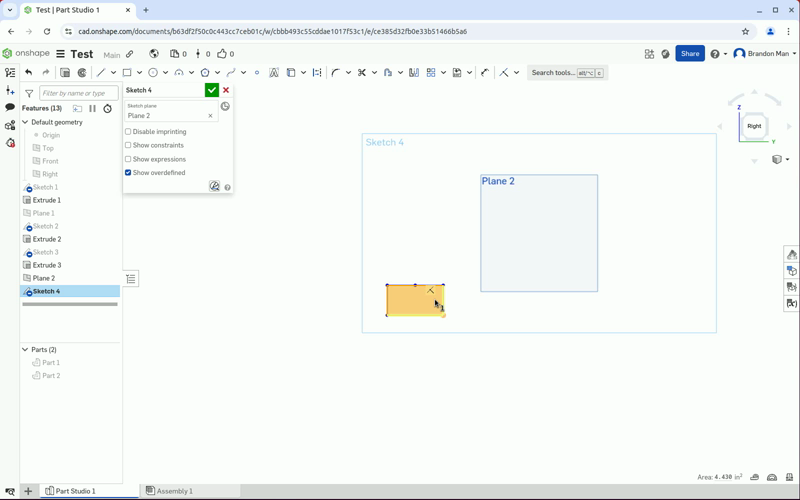
scroll(-6)
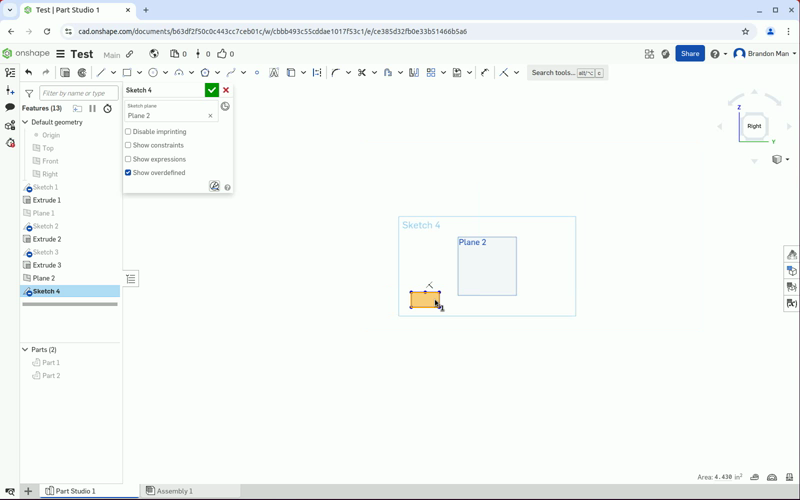
scroll(-6)
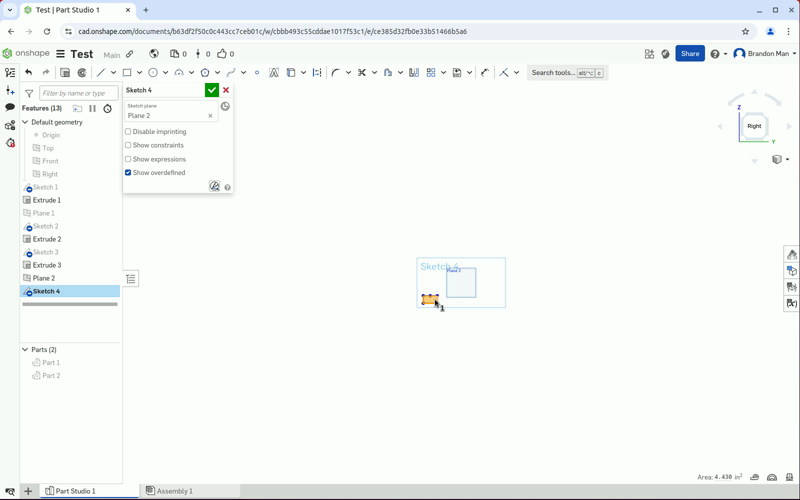
mouse_move(73, 352)
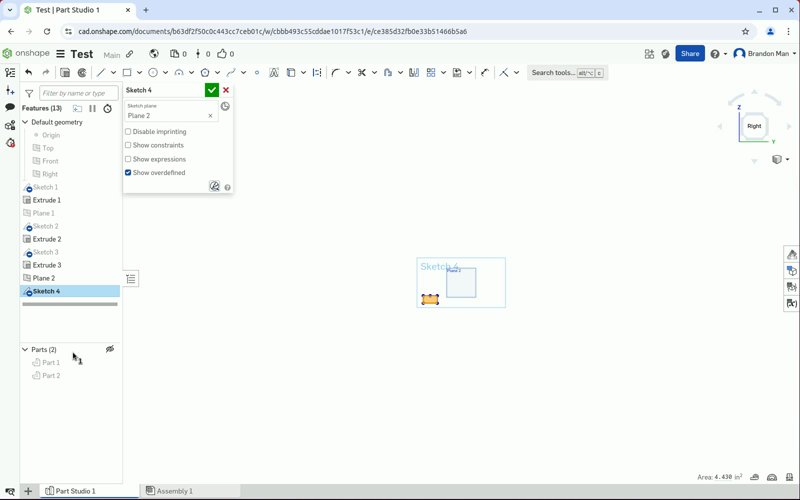
key(shift+y)
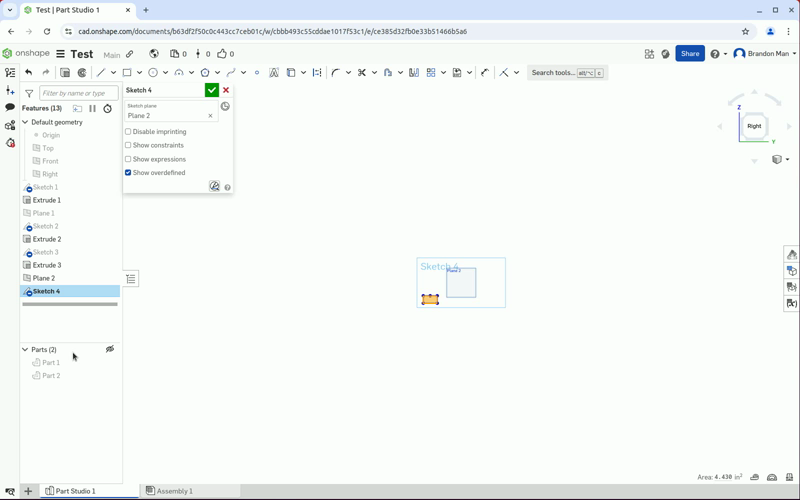
key(shift+e)
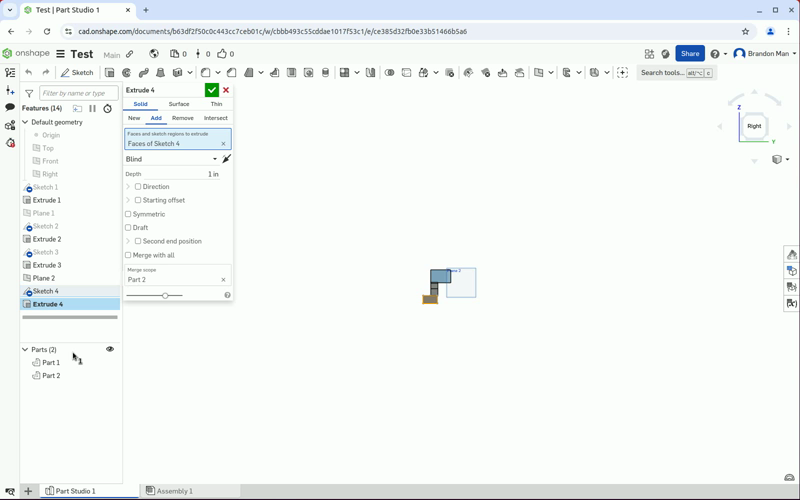
mouse_move(143, 106)
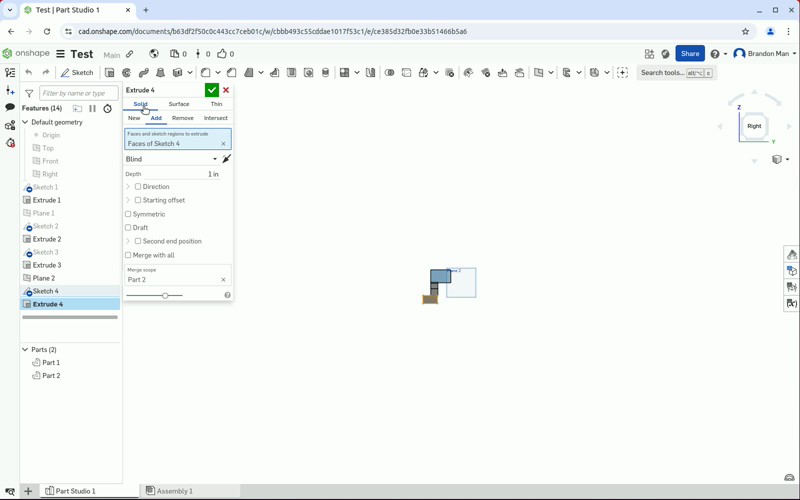
click(143, 106)
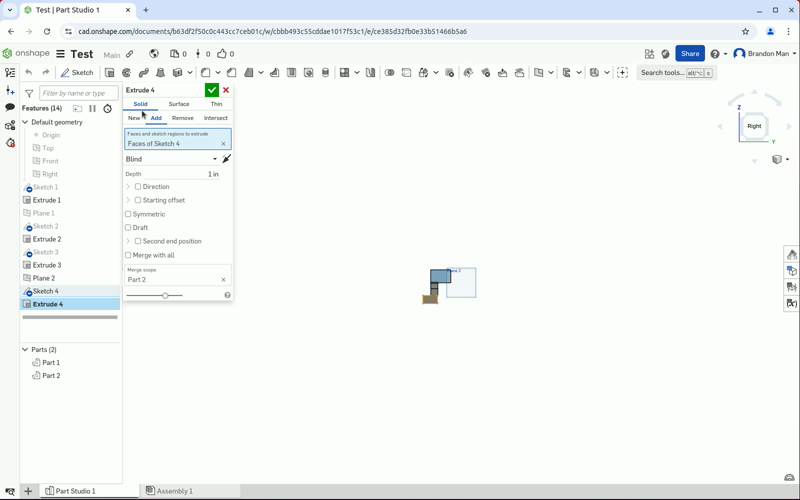
mouse_move(137, 120)
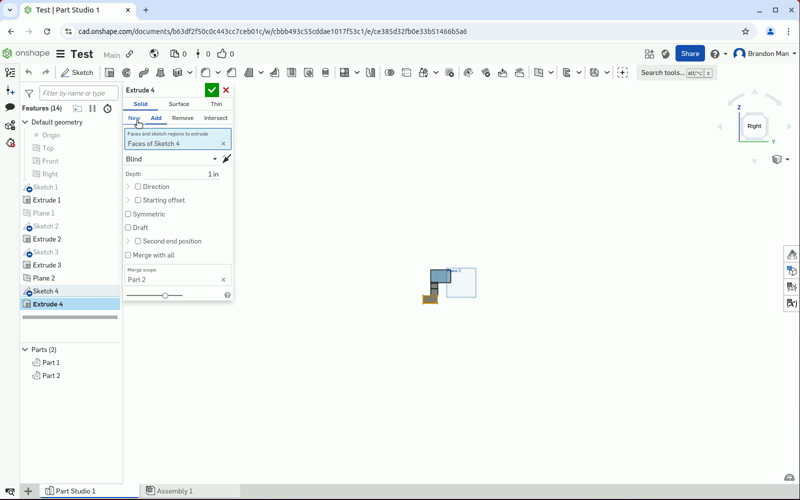
click(137, 120)
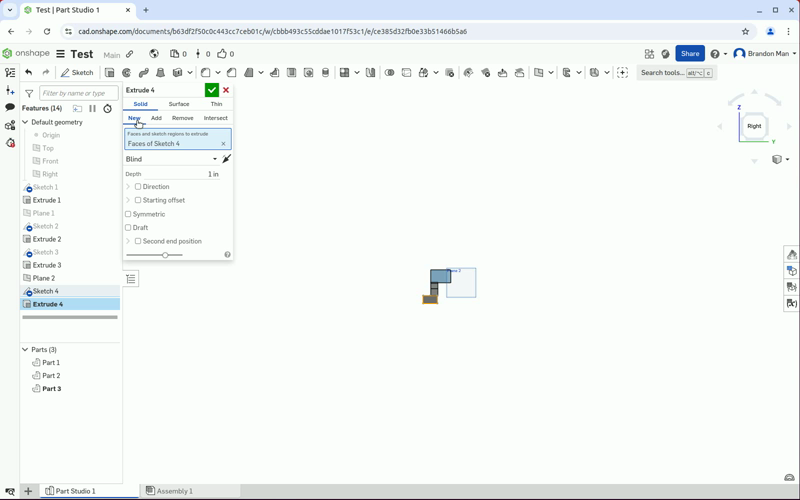
key(tab, 4)
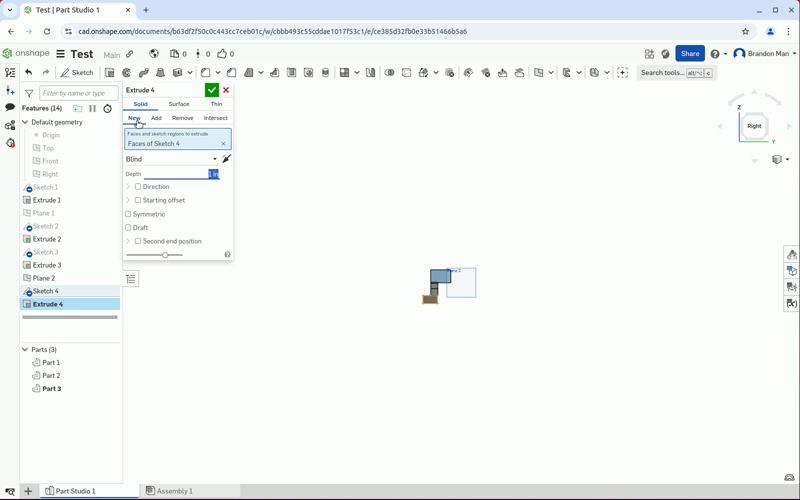
text(-10.832)
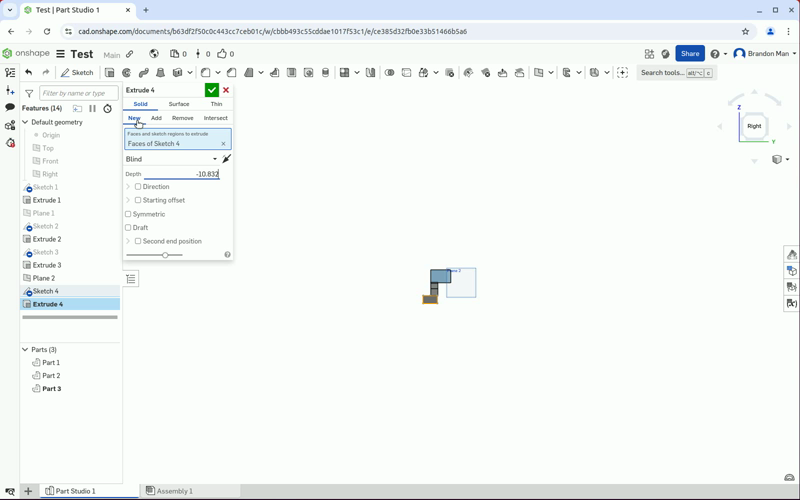
key(enter)
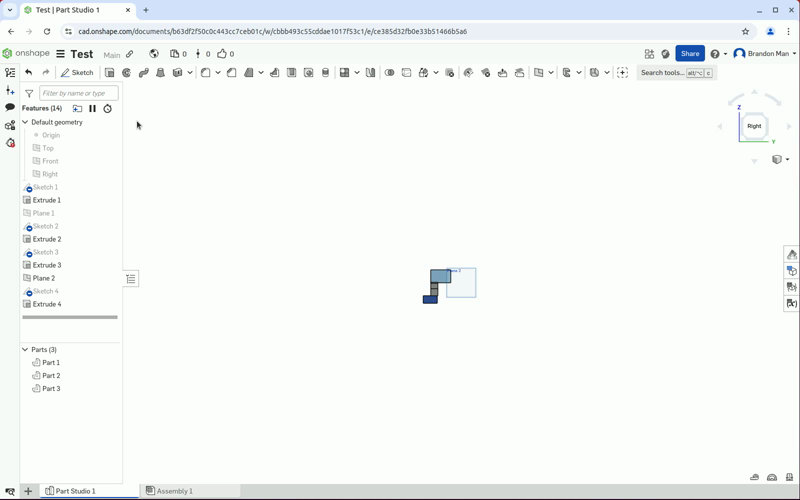
key(shift+h)
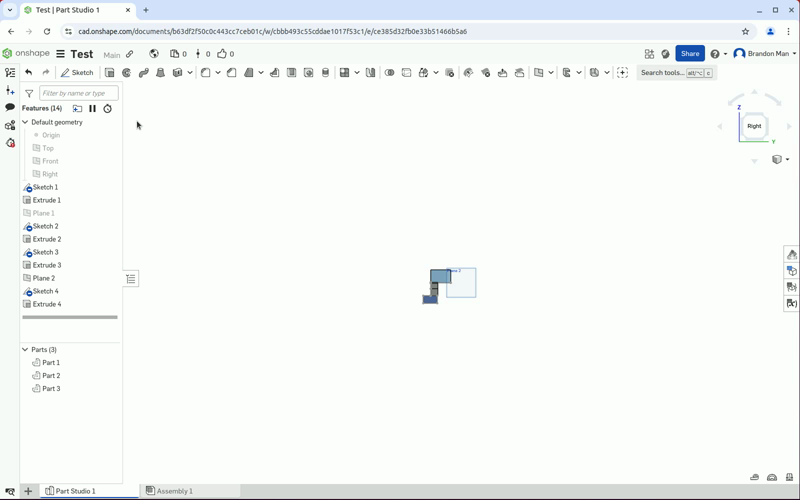
key(shift+h)
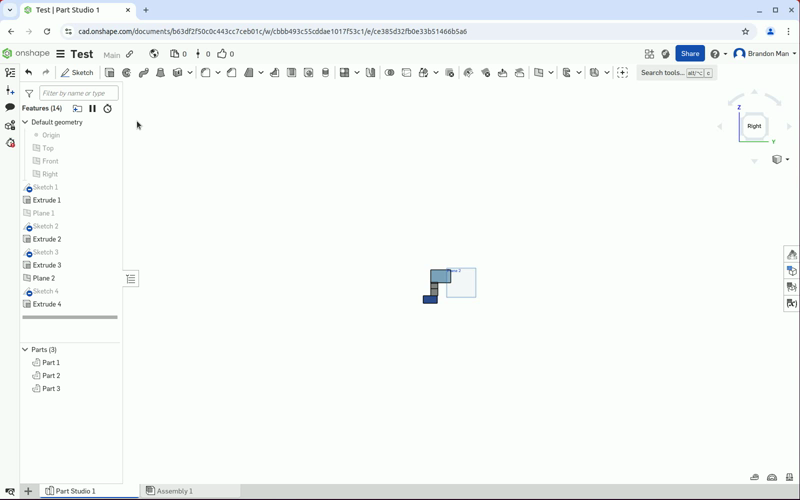
mouse_move(73, 189)
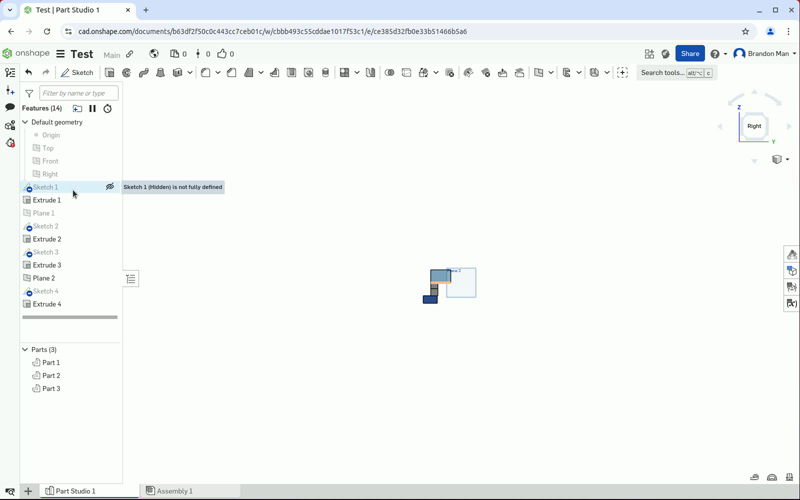
click(73, 189)
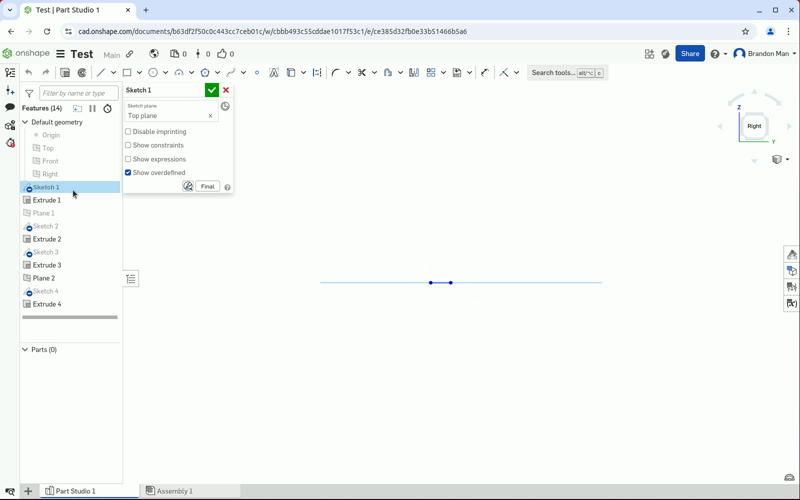
mouse_move(229, 92)
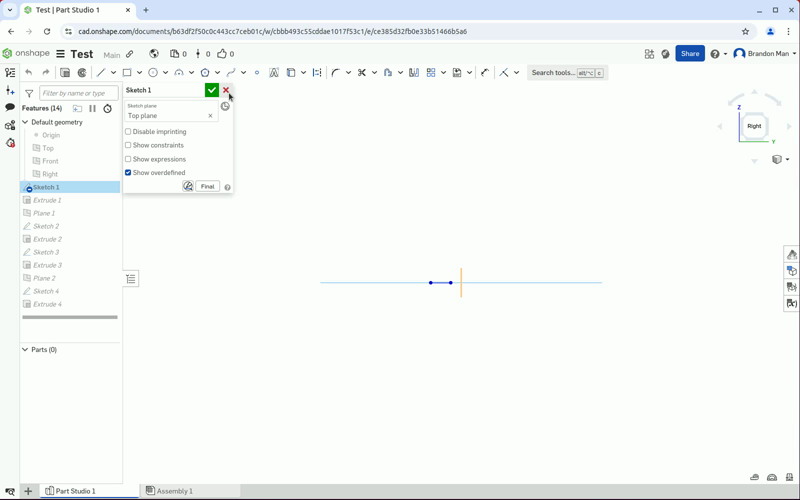
click(229, 92)
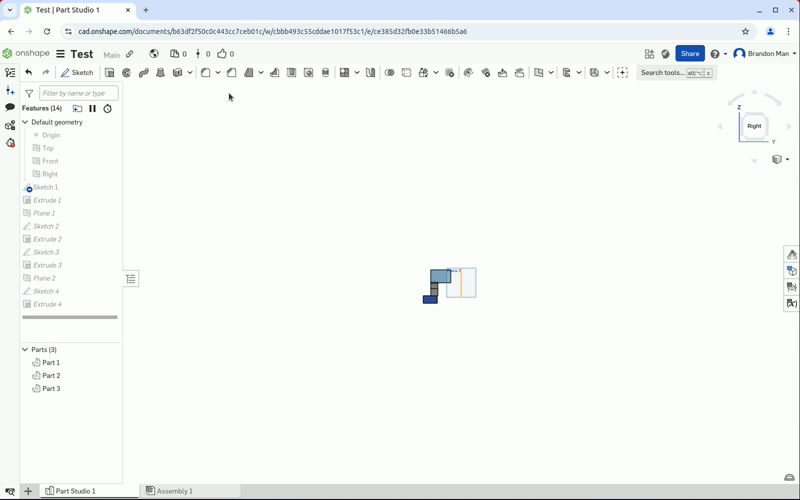
mouse_move(73, 352)
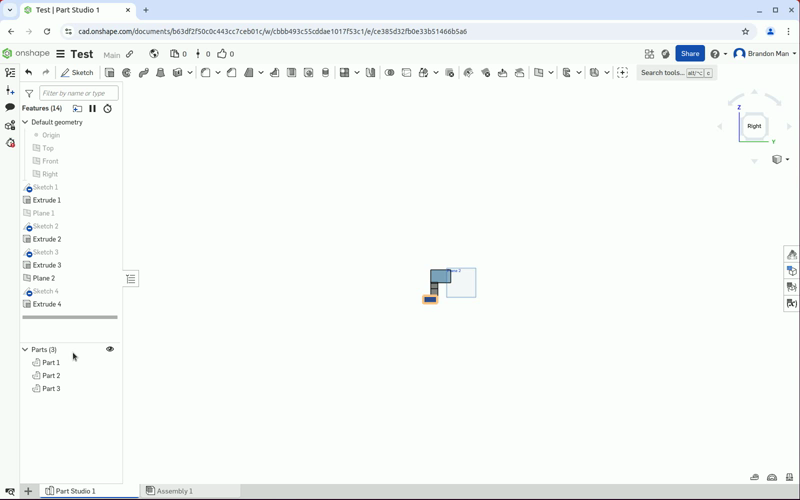
key(y)
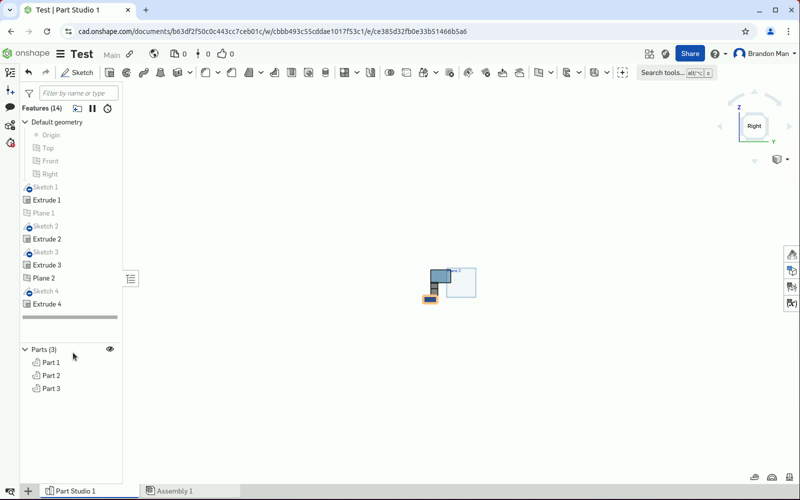
key(shift+p)
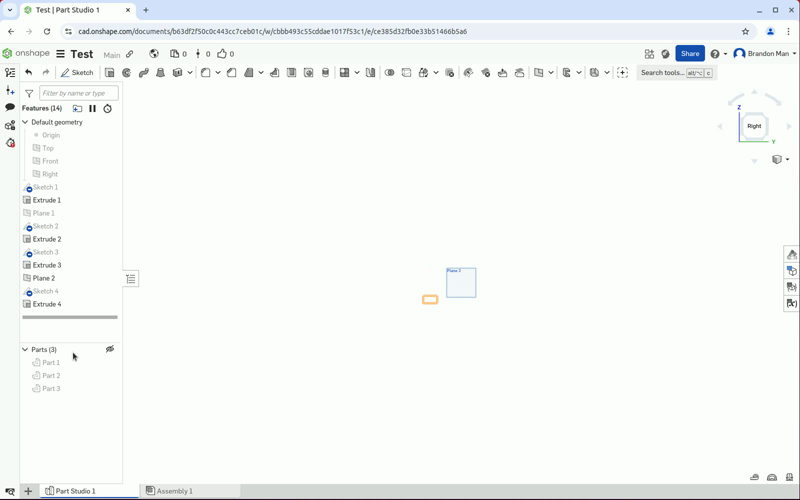
key(space)
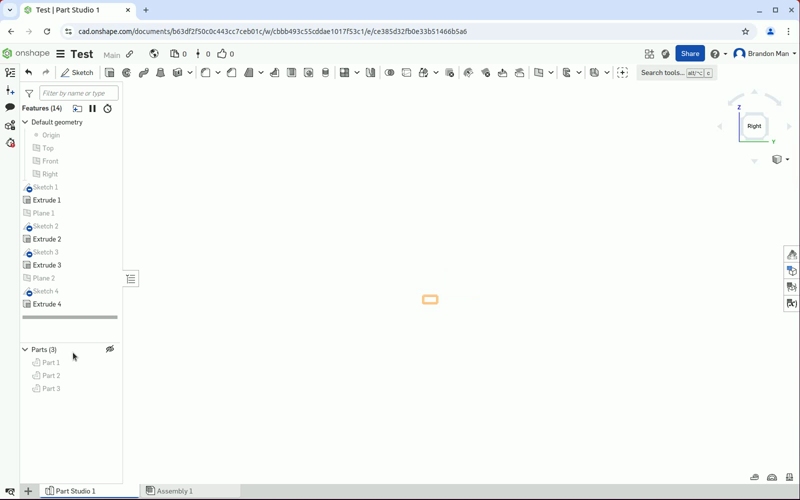
key_down(shift)
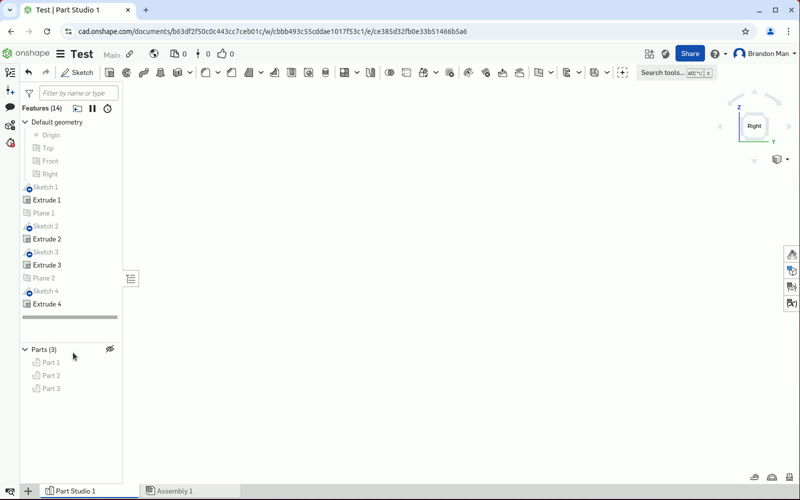
key(right)
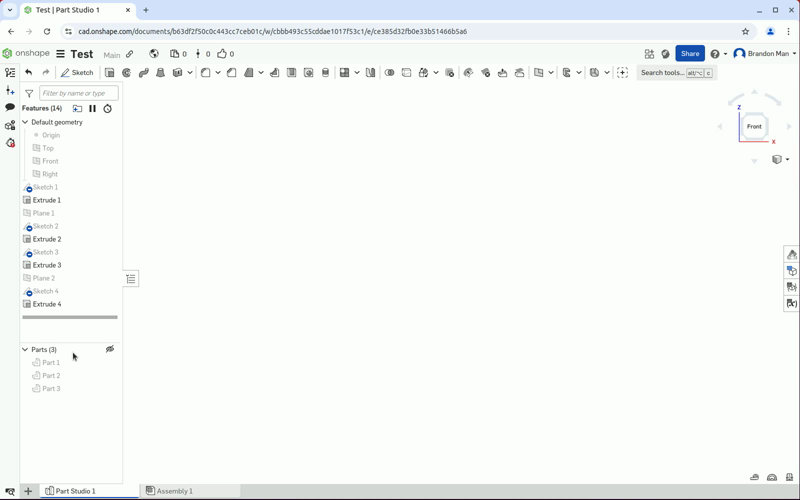
key_up(shift)
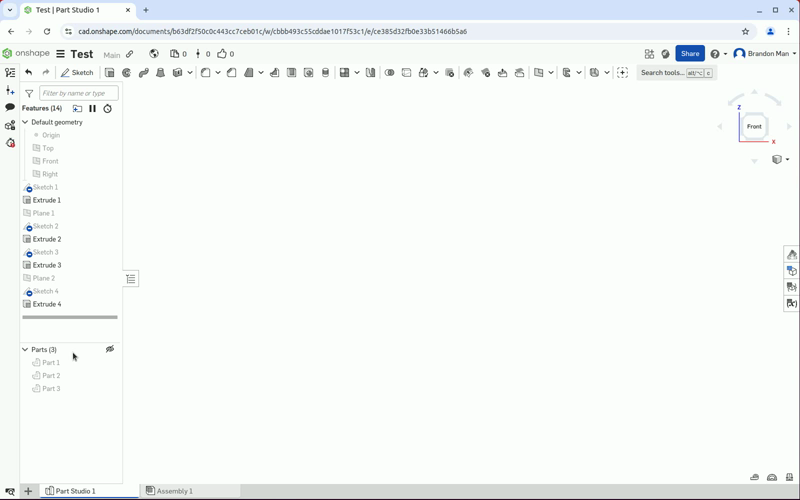
key(space)
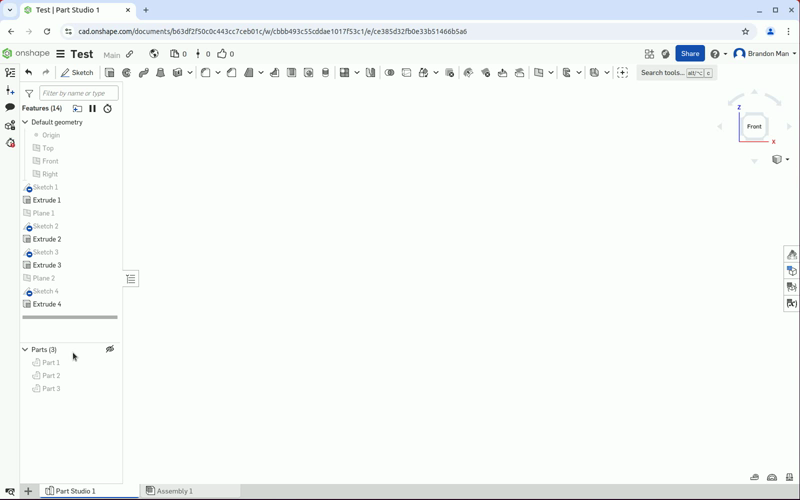
key_down(shift)
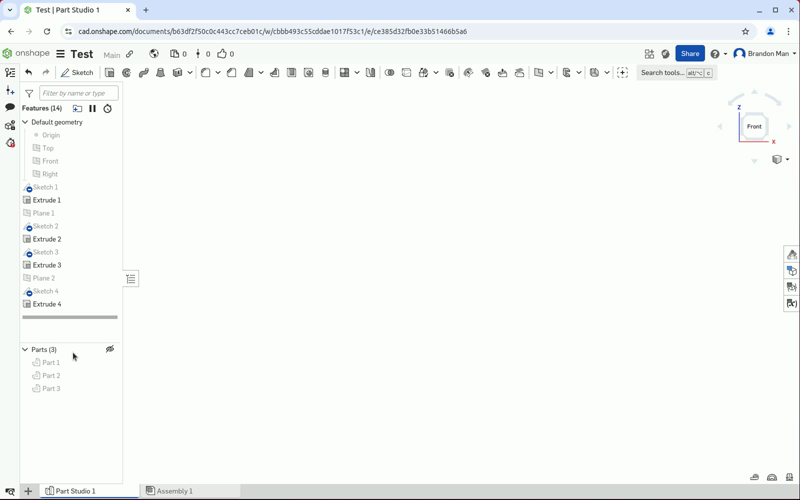
key(down)
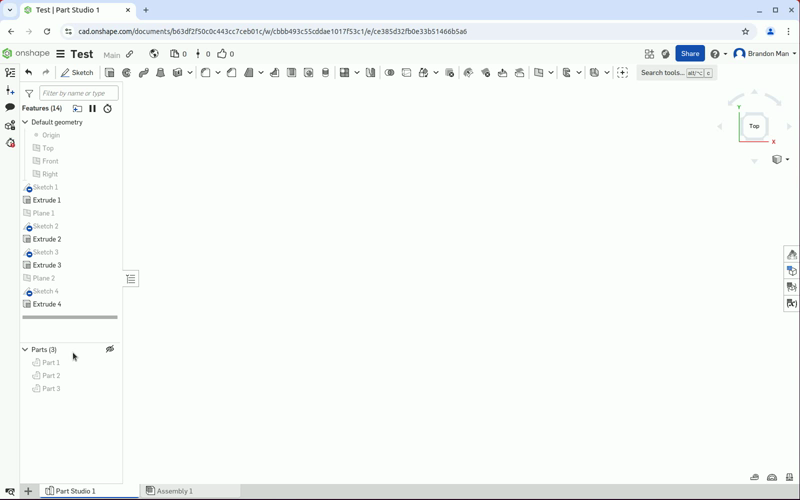
key_up(shift)
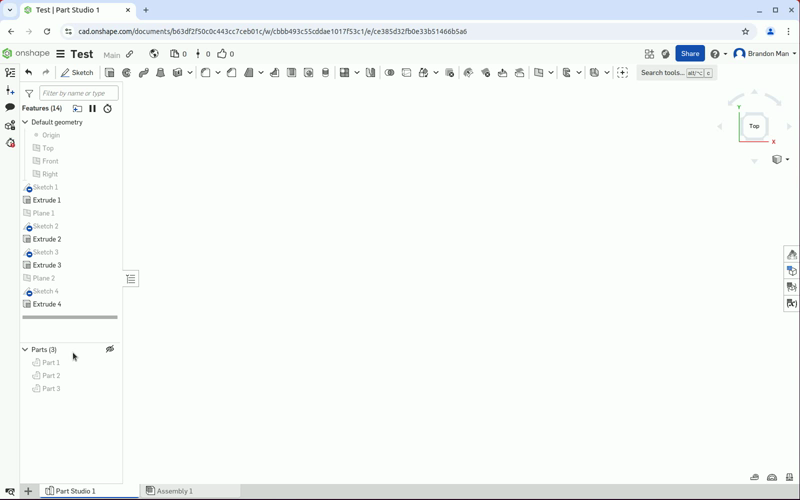
mouse_move(73, 352)
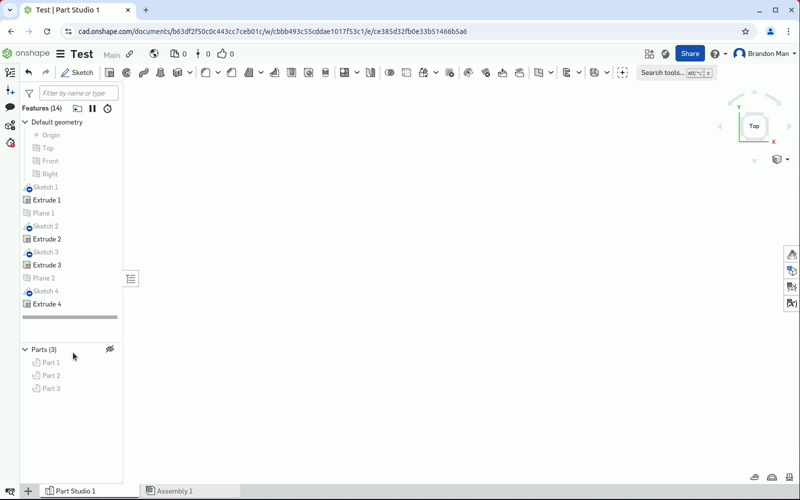
key(shift+y)
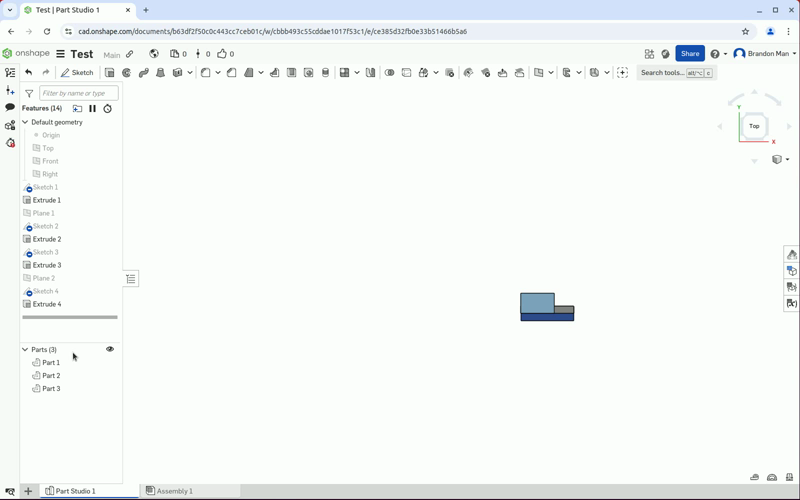
mouse_move(541, 75)
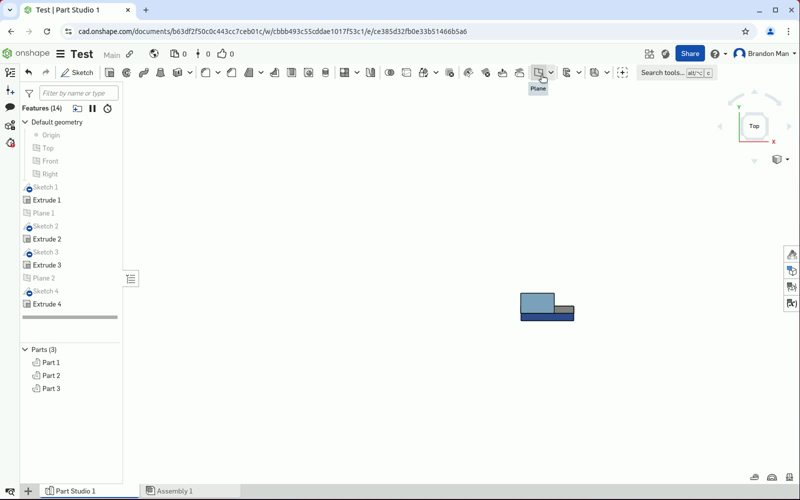
click(541, 75)
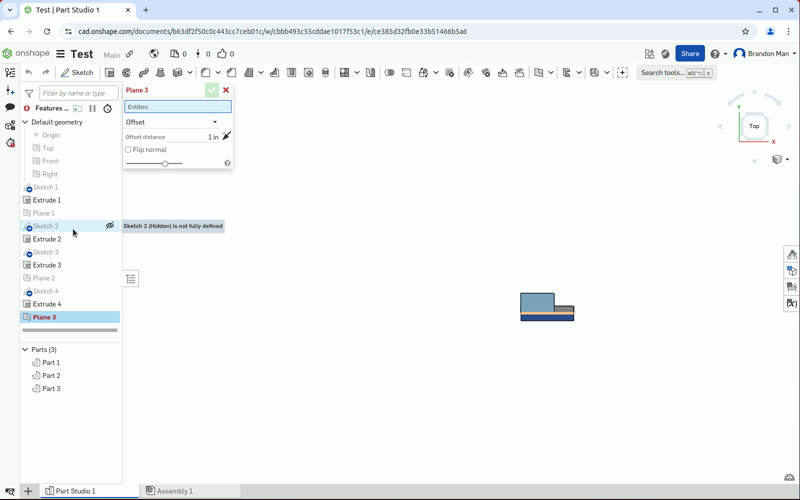
scroll(3)
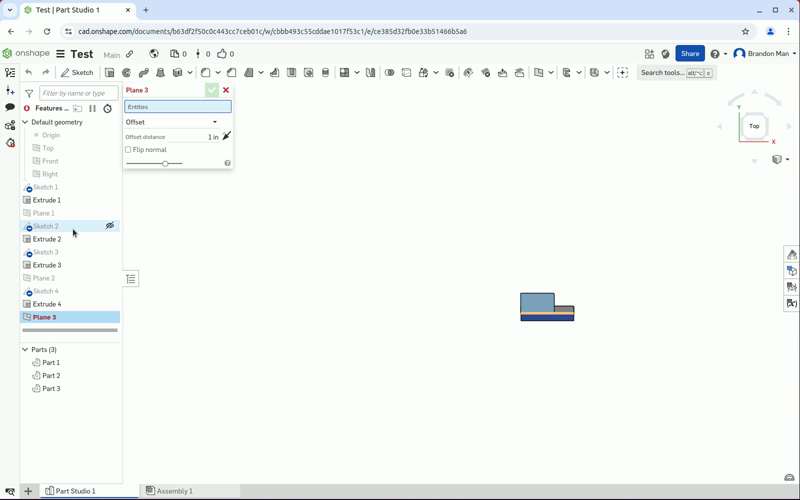
mouse_move(73, 150)
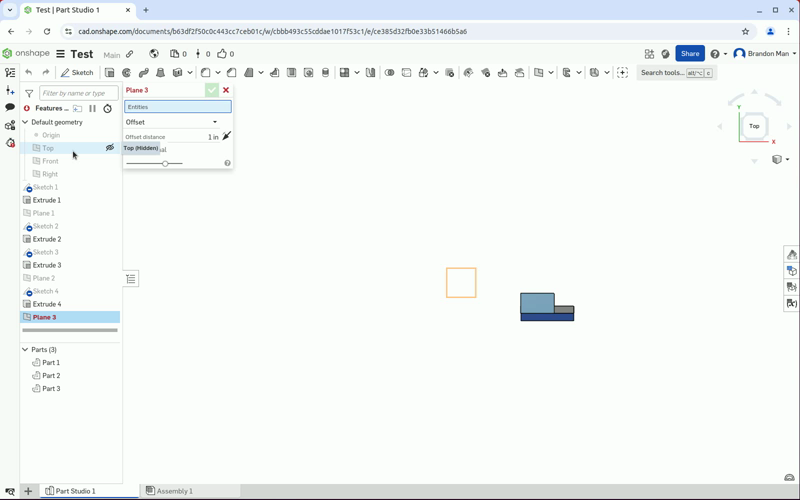
click(73, 150)
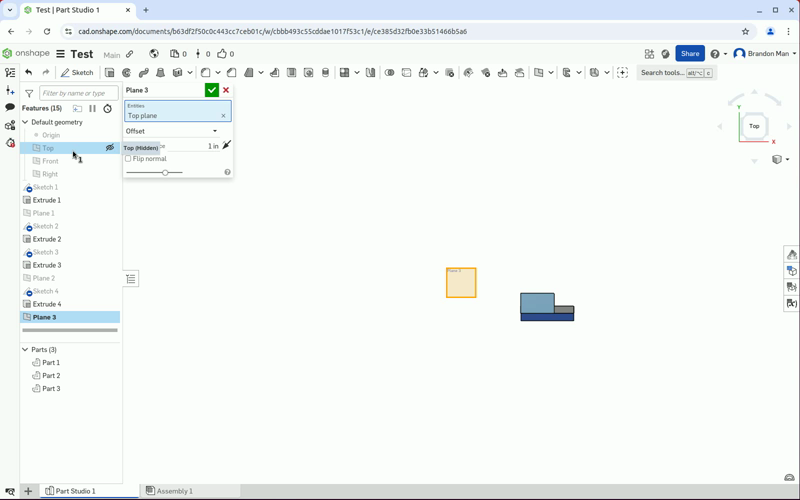
key(tab, 2)
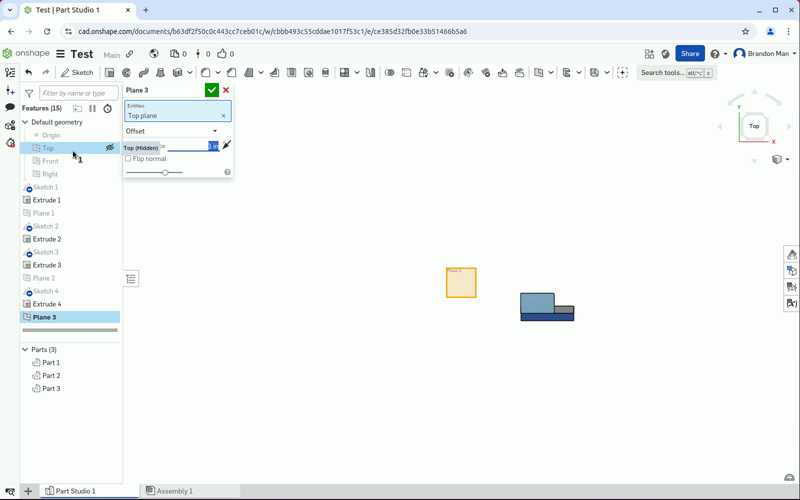
text(2.65)
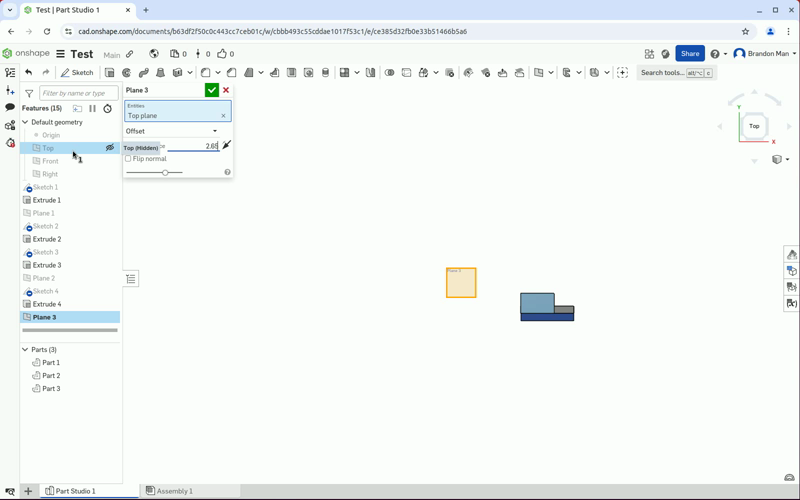
key(enter, 2)
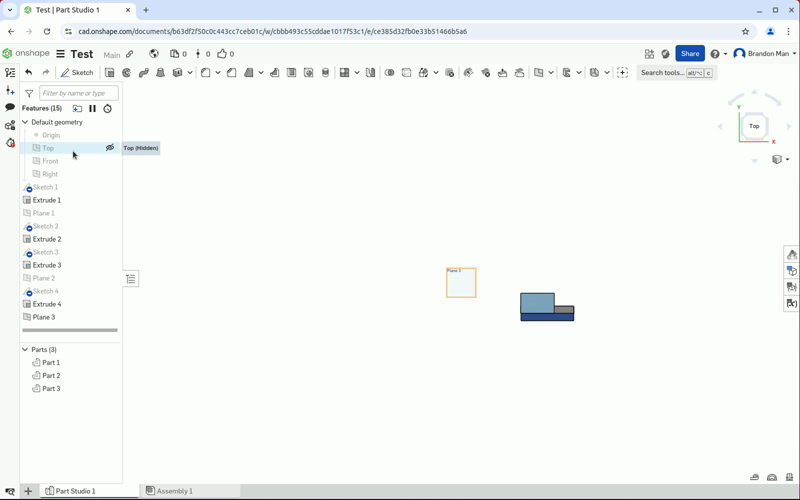
key(shift+s)
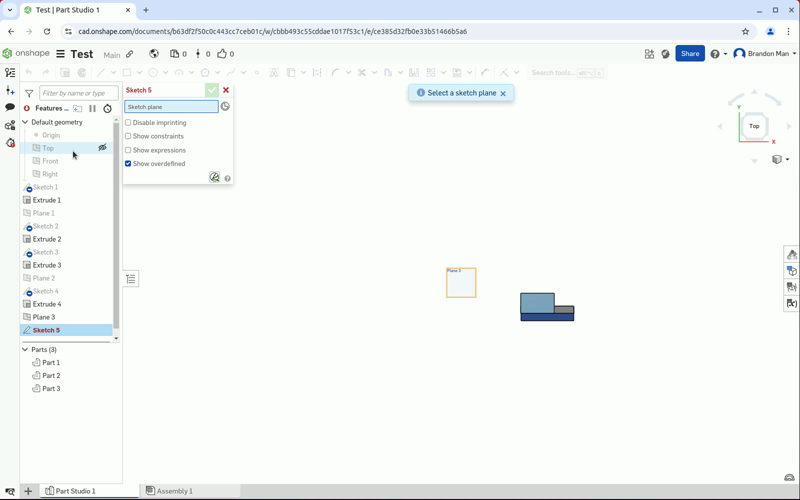
mouse_move(69, 319)
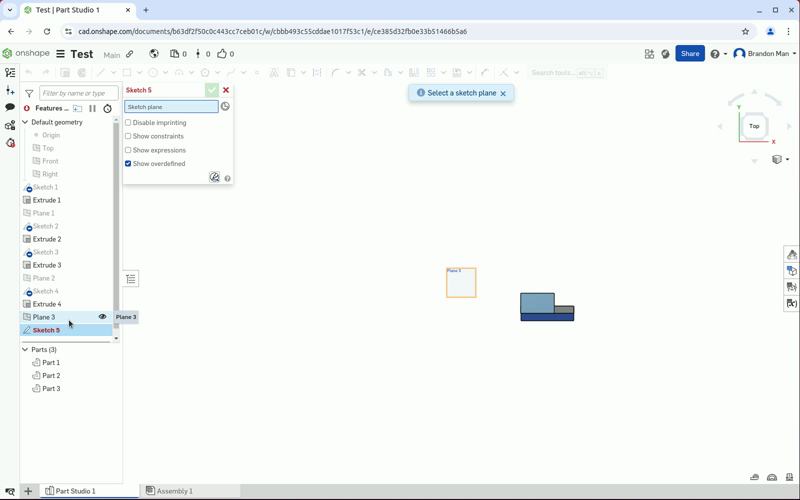
click(69, 319)
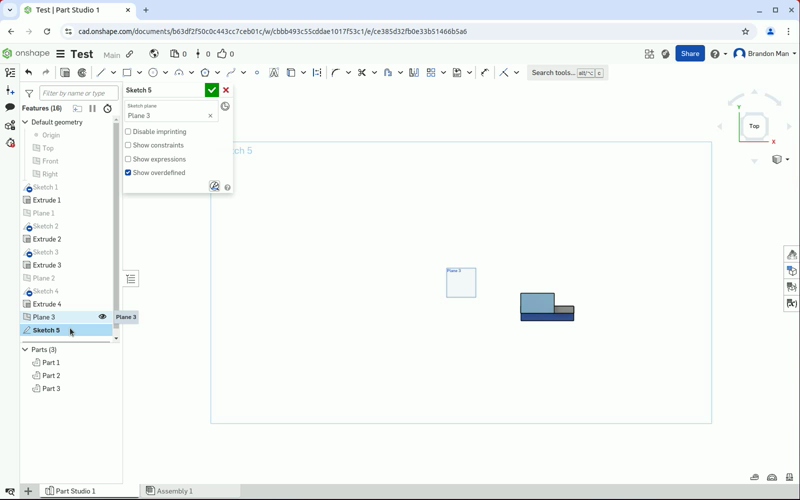
mouse_move(73, 352)
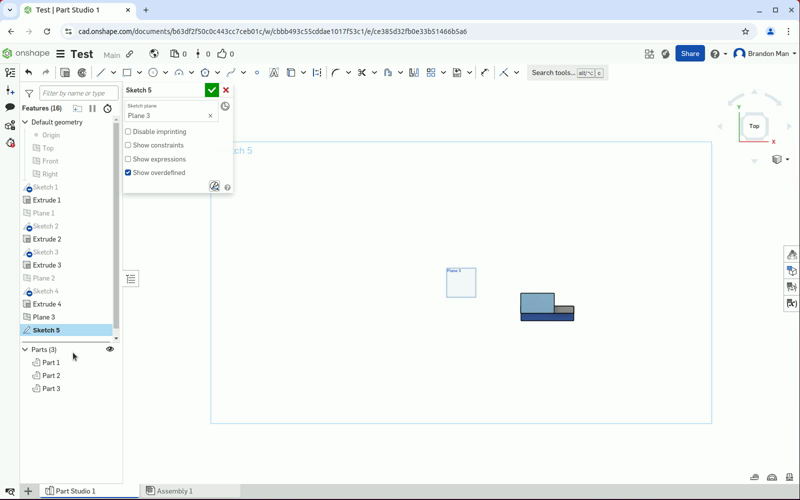
key(y)
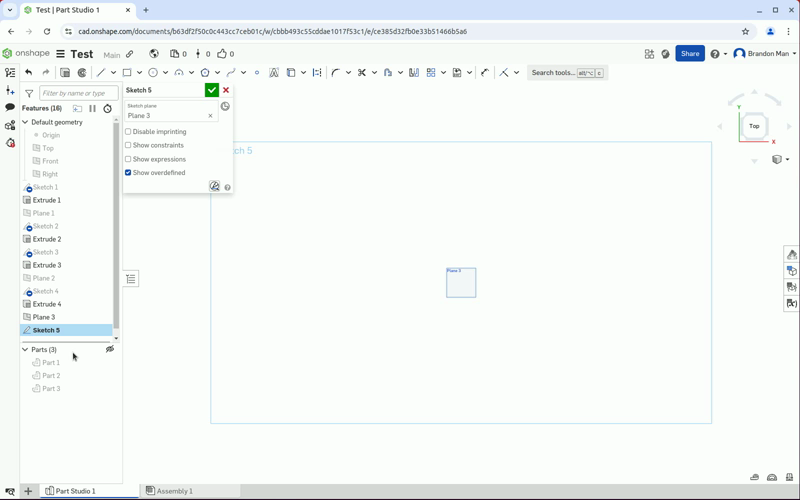
key(c)
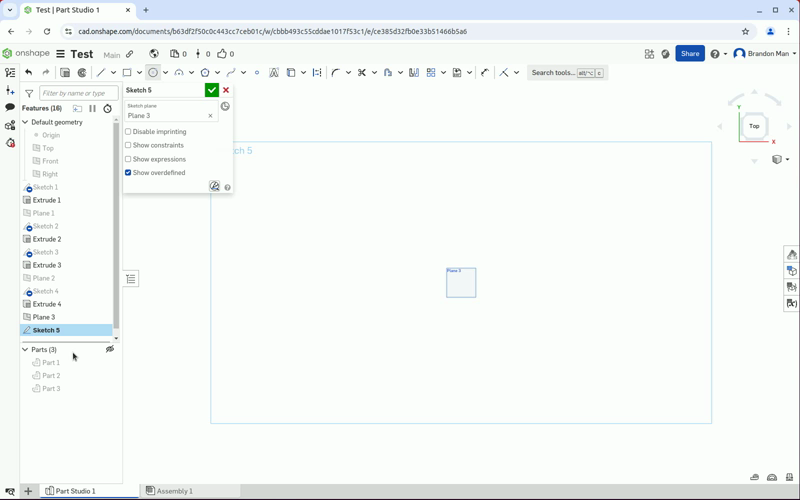
key_down(shift)
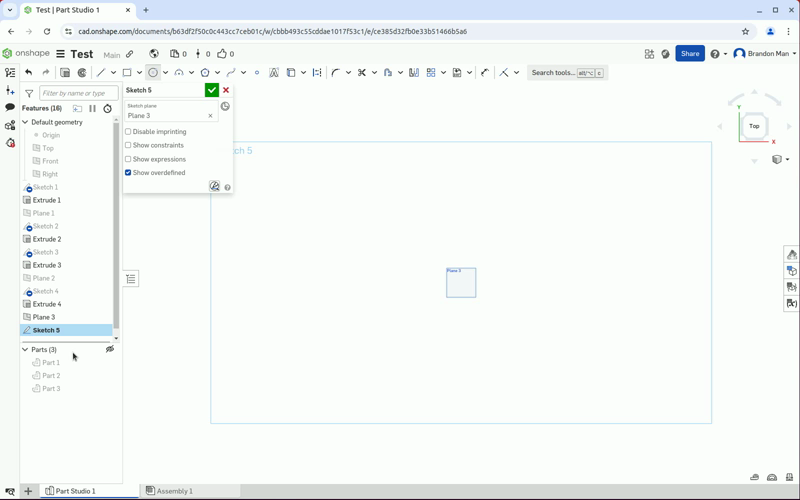
mouse_move(546, 300)
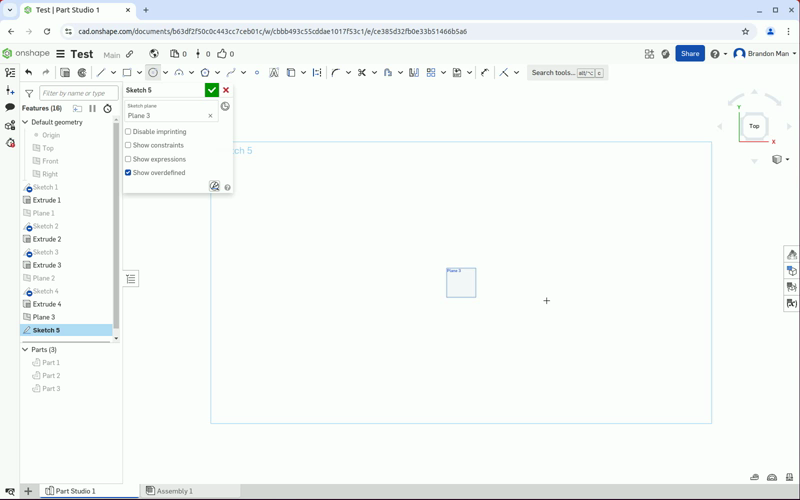
click(546, 300)
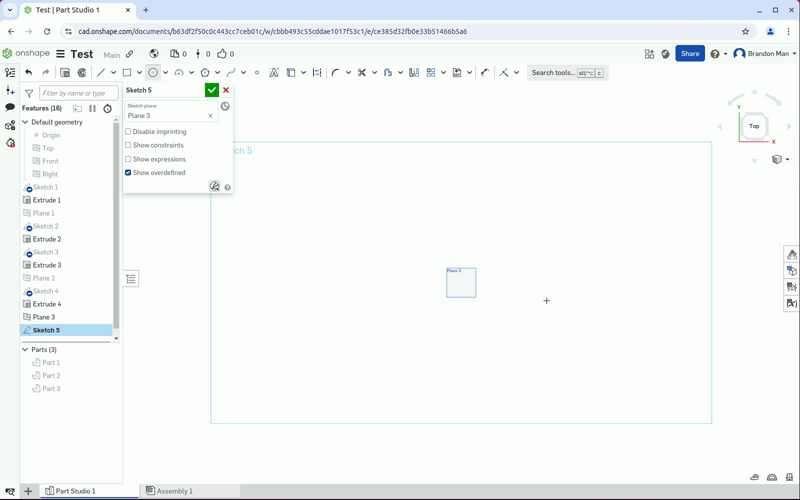
key_up(shift)
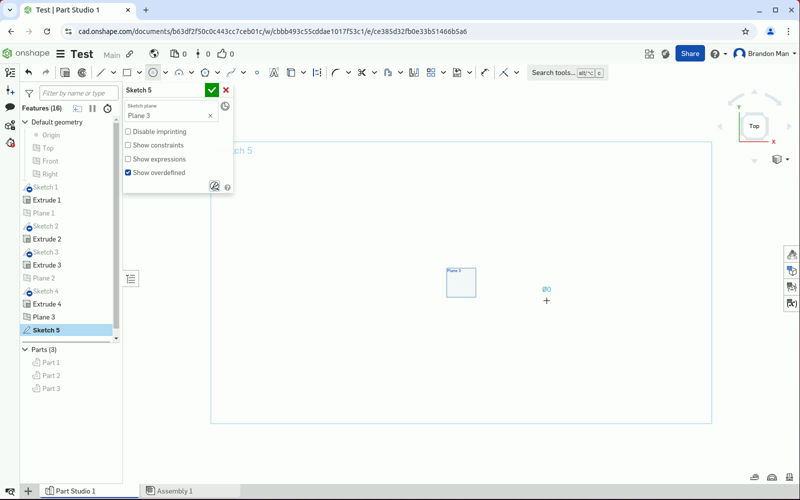
mouse_move(550, 300)
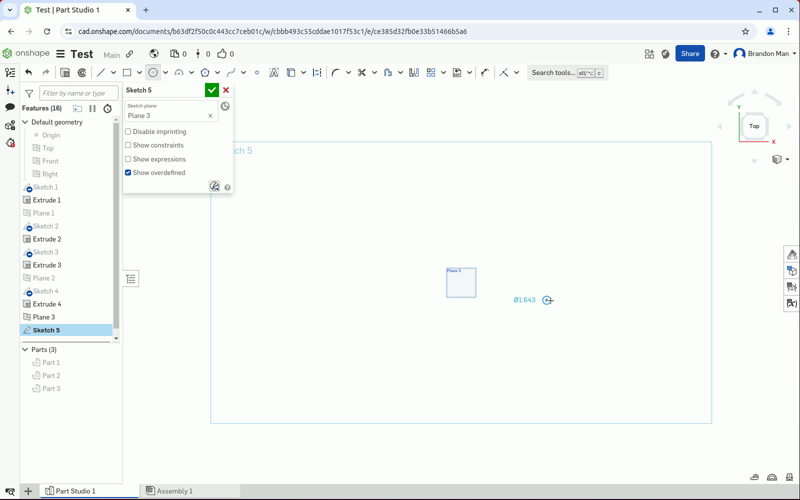
click(550, 300)
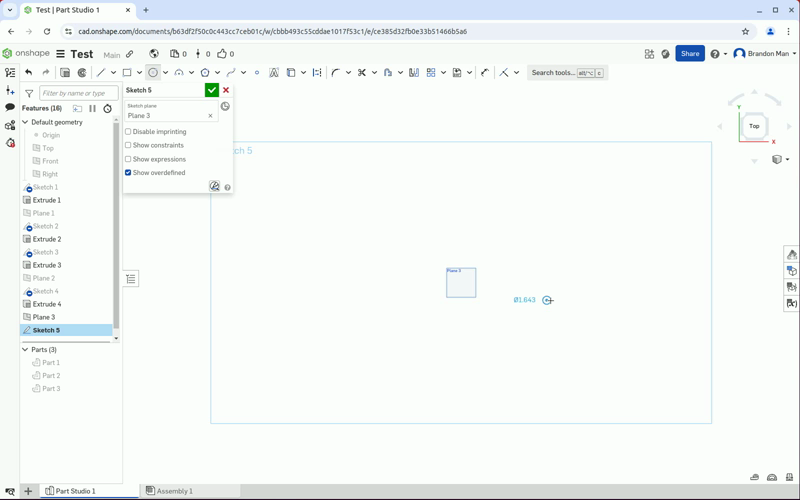
key(esc)
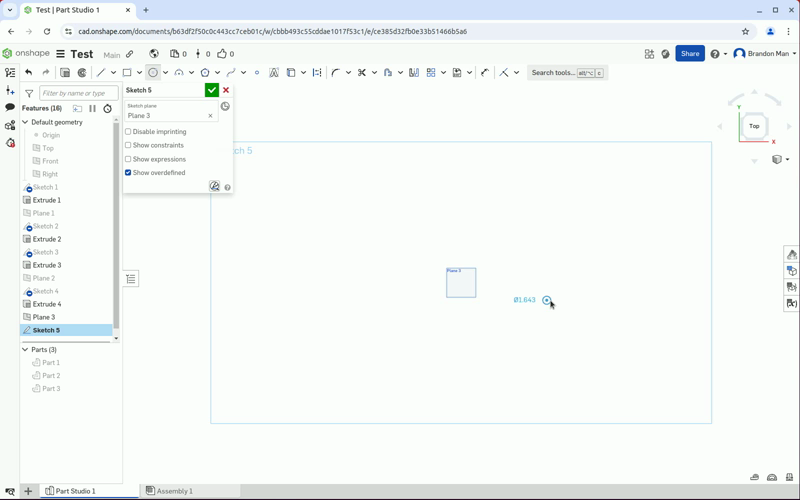
mouse_move(545, 297)
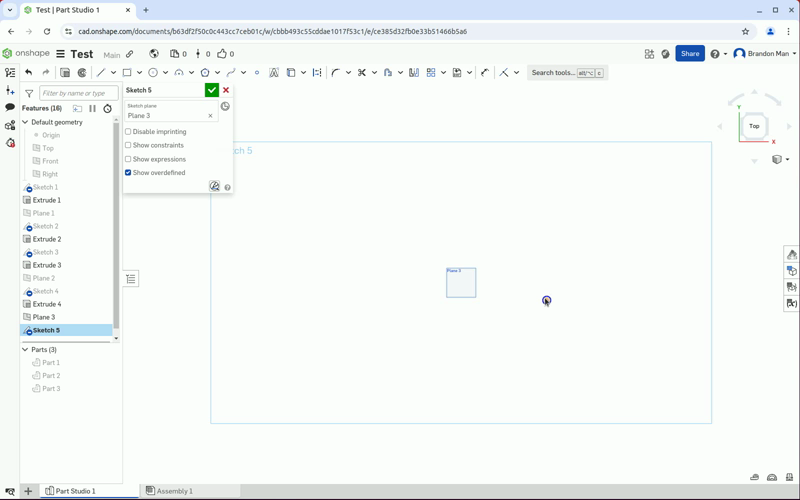
scroll(6)
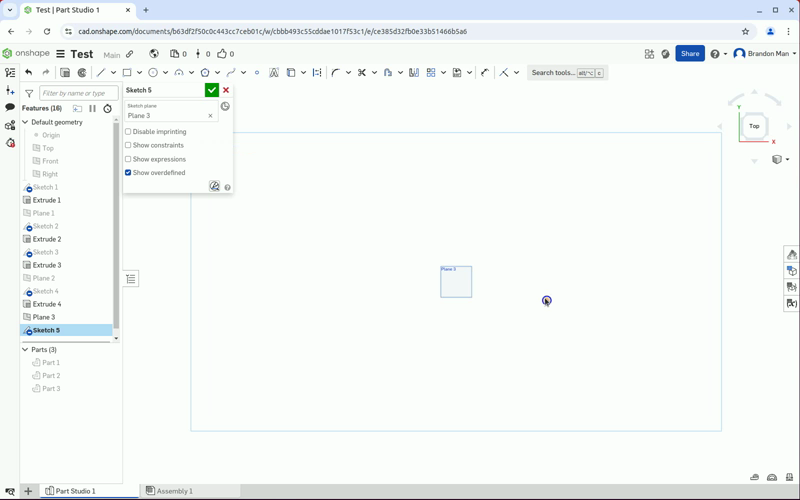
scroll(6)
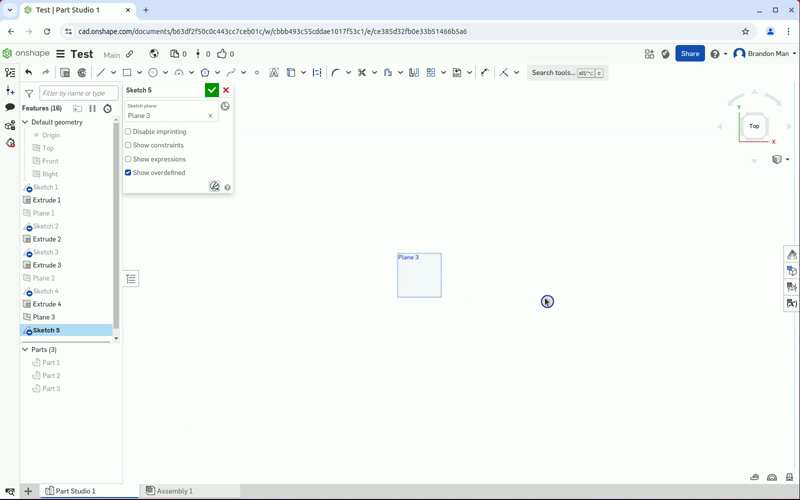
scroll(6)
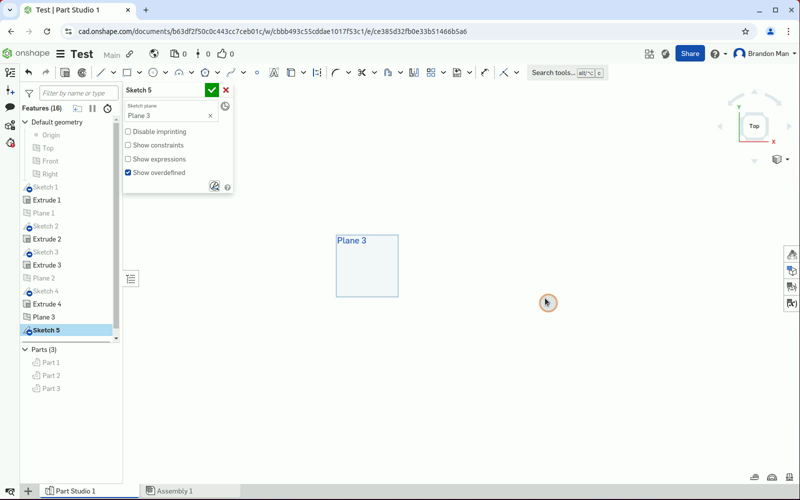
scroll(6)
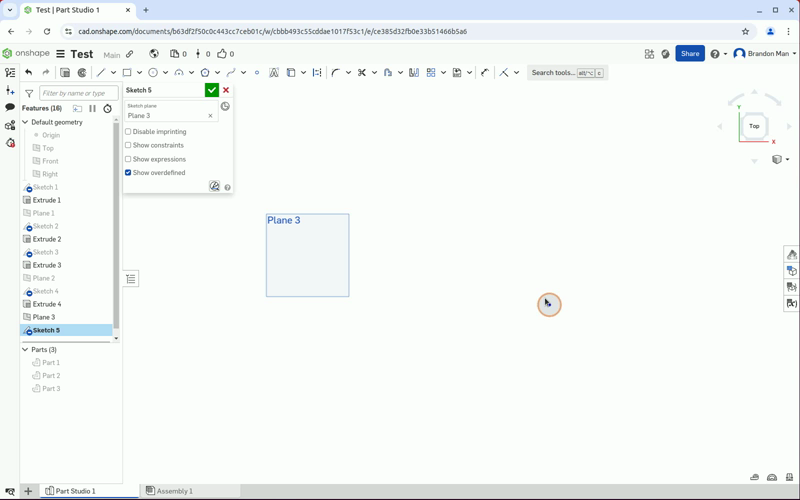
scroll(6)
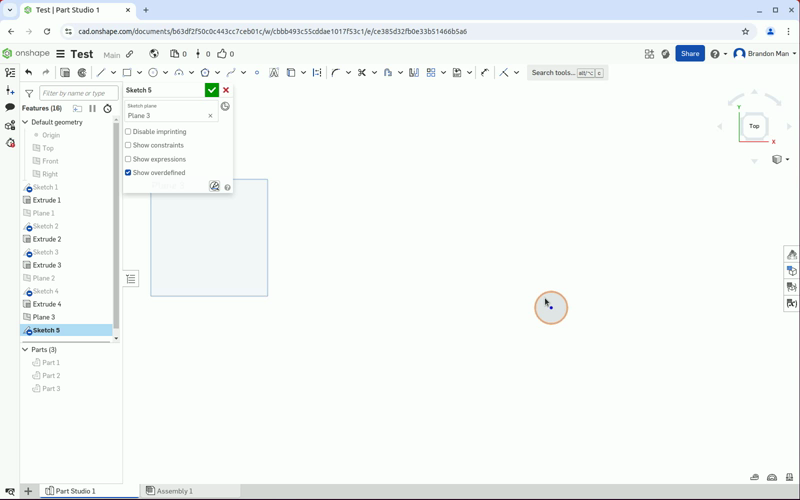
scroll(6)
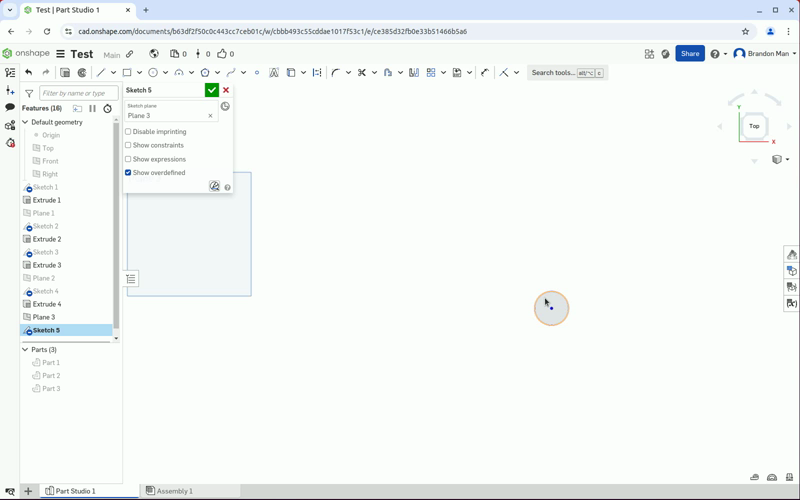
scroll(6)
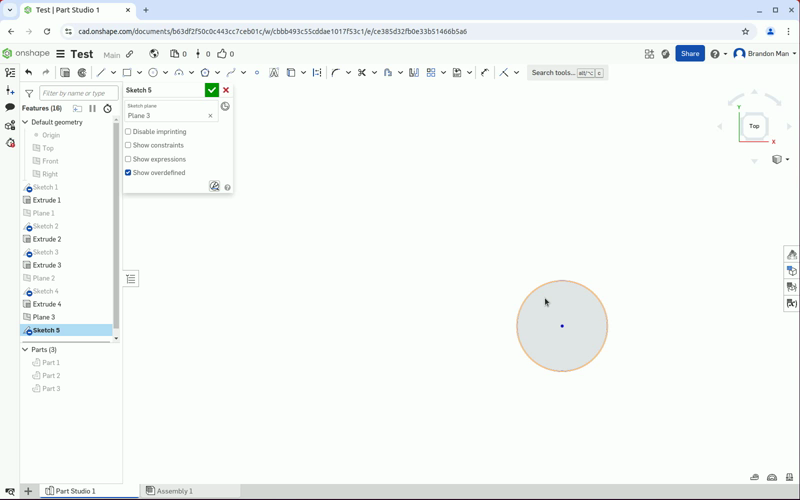
click(545, 297)
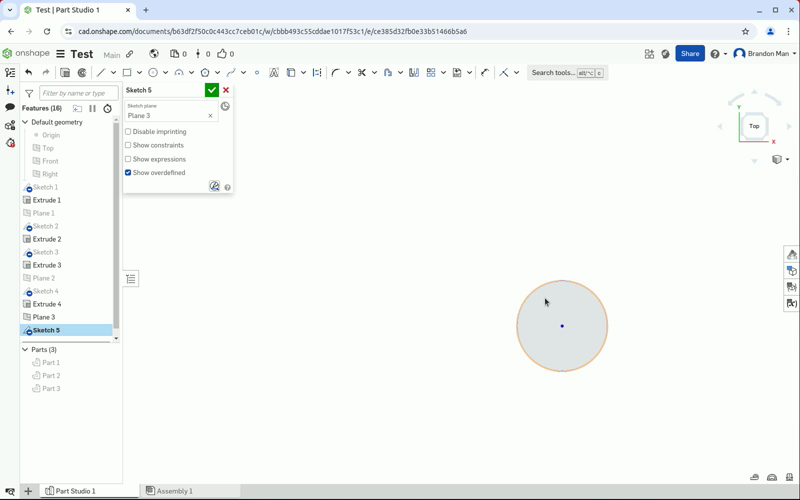
scroll(-6)
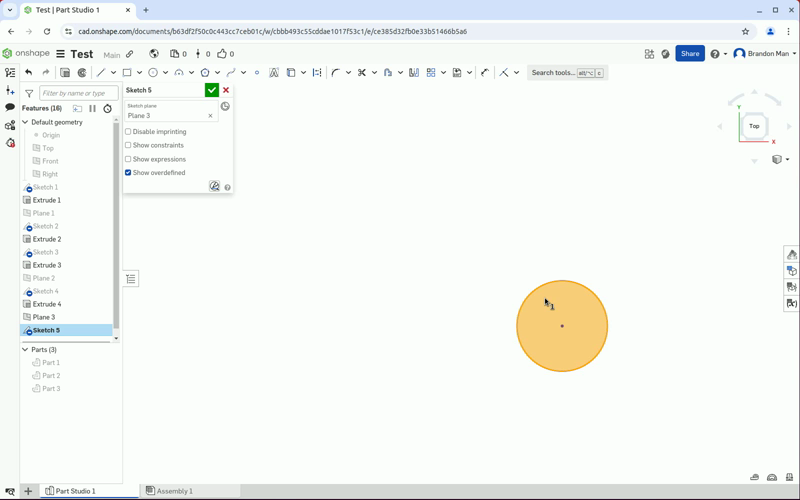
scroll(-6)
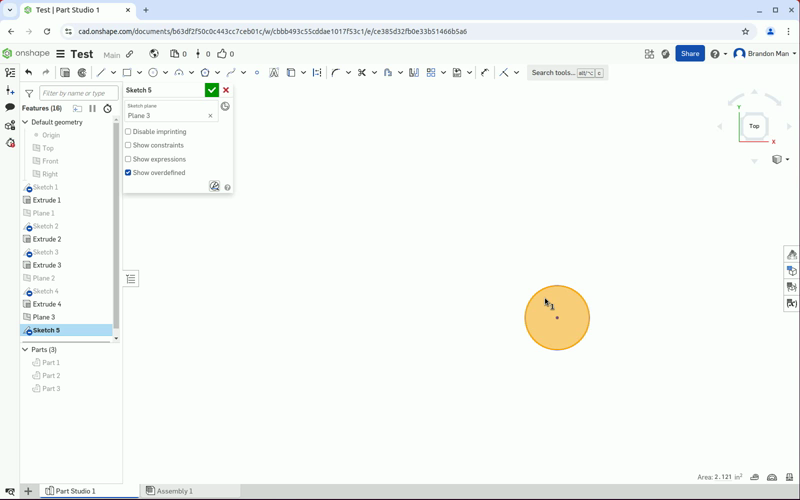
scroll(-6)
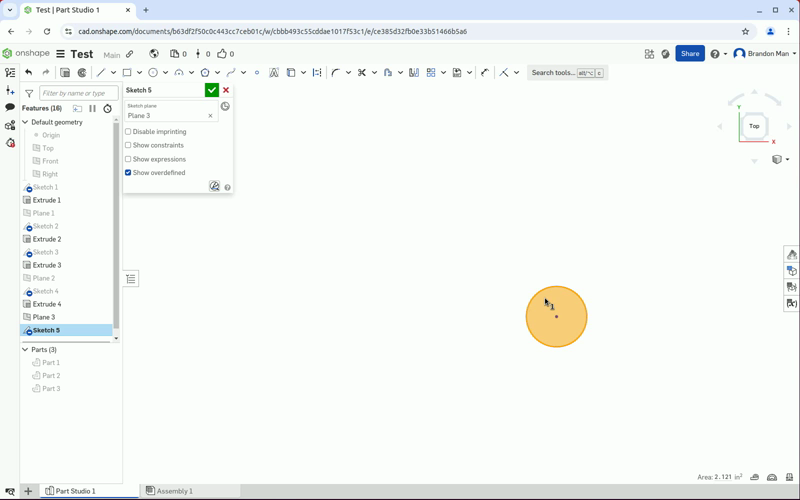
scroll(-6)
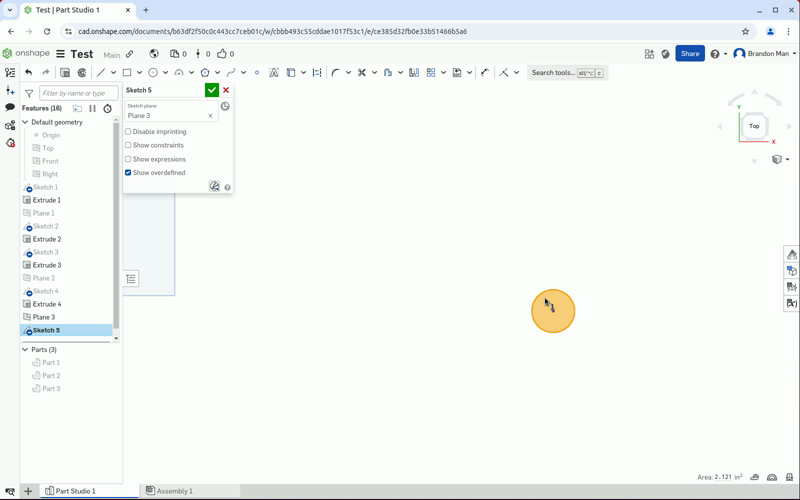
scroll(-6)
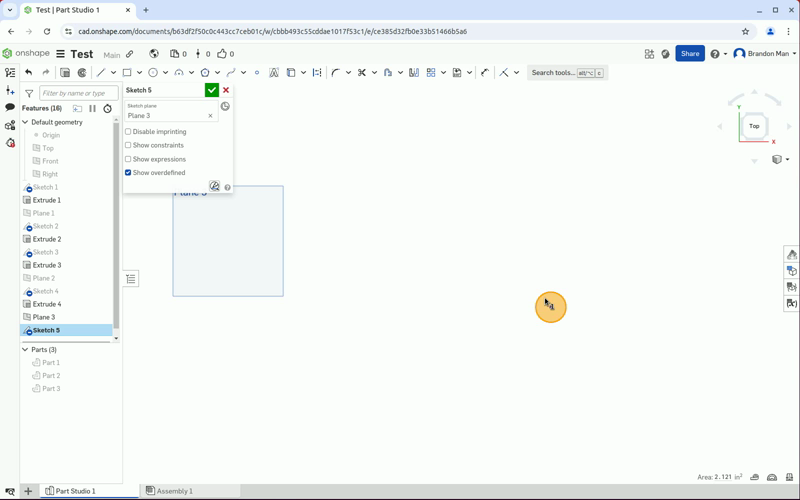
scroll(-6)
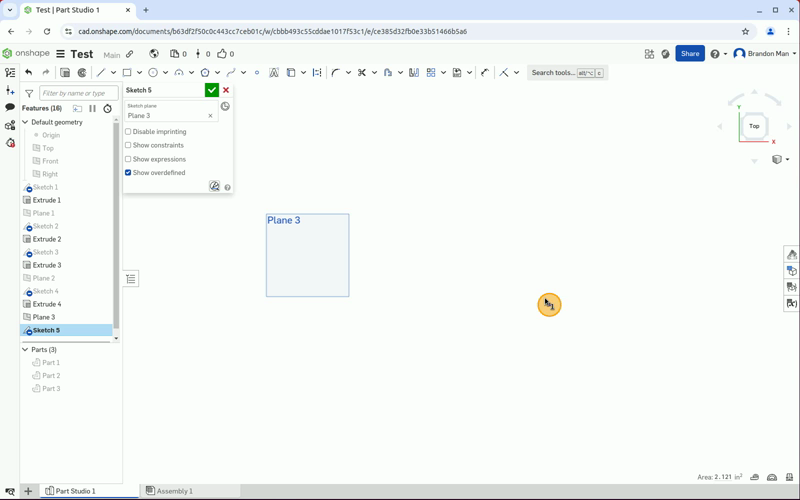
scroll(-6)
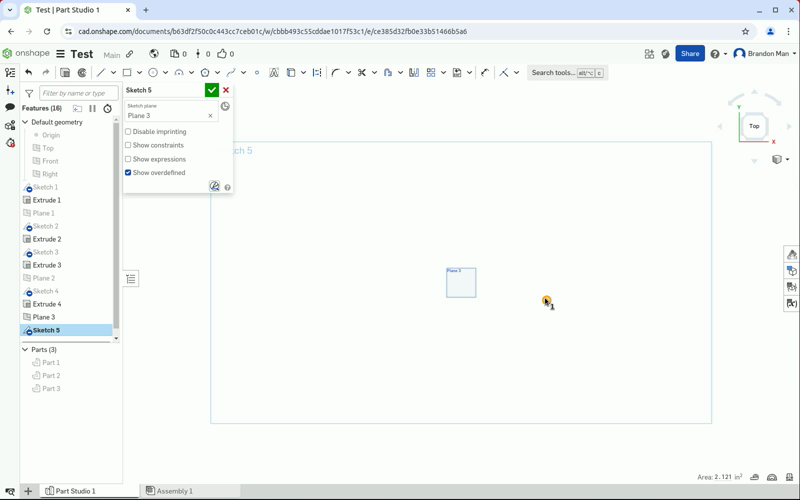
mouse_move(73, 352)
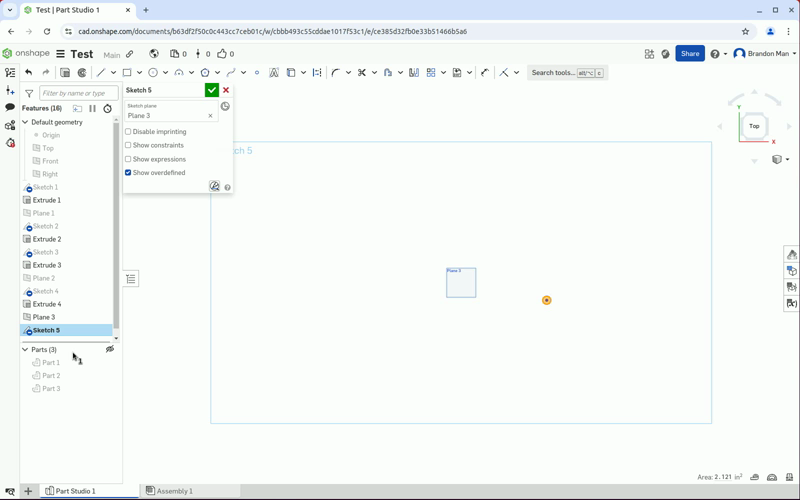
key(shift+y)
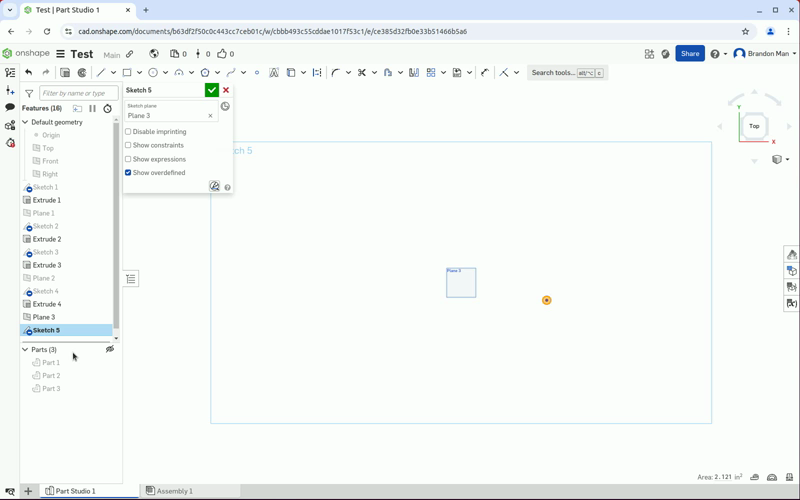
key(shift+e)
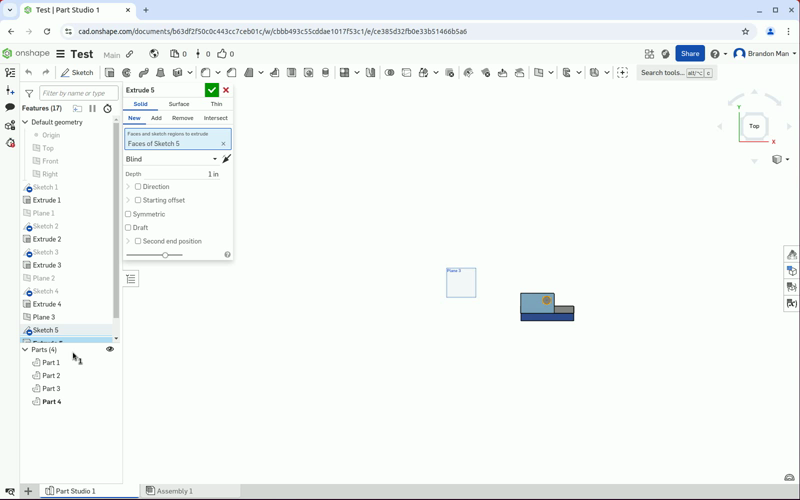
mouse_move(143, 106)
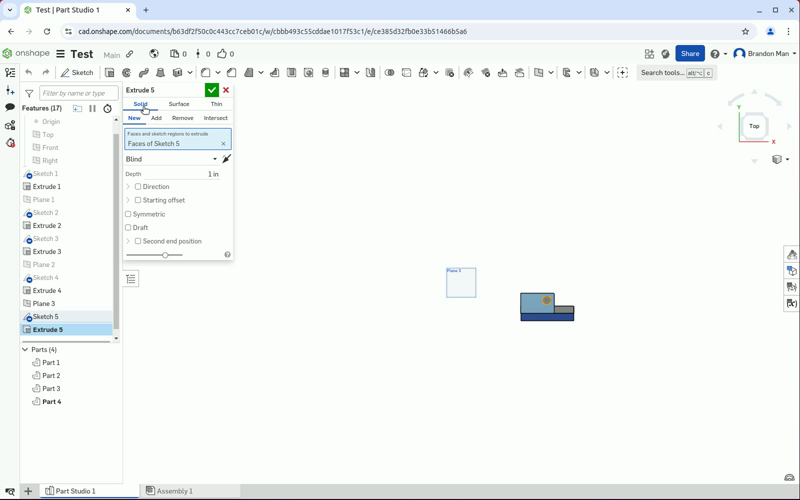
click(143, 106)
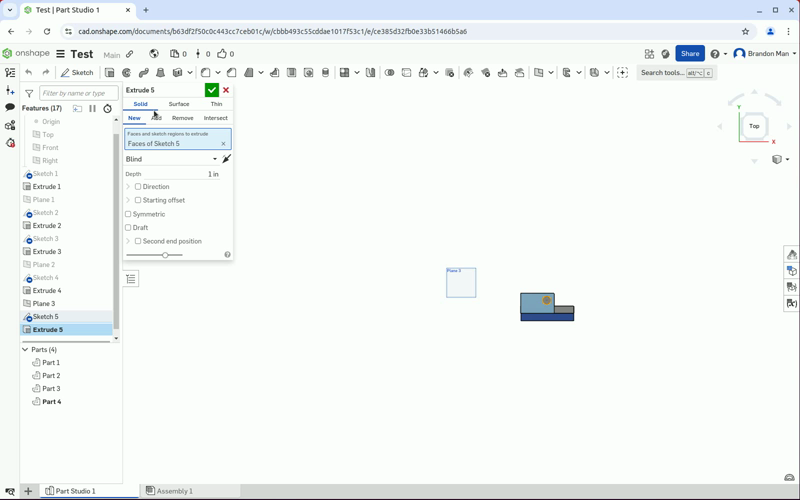
mouse_move(186, 120)
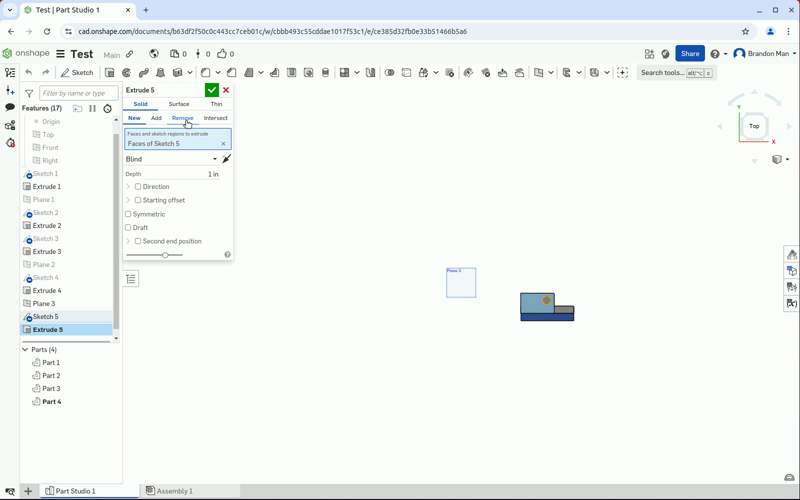
click(186, 120)
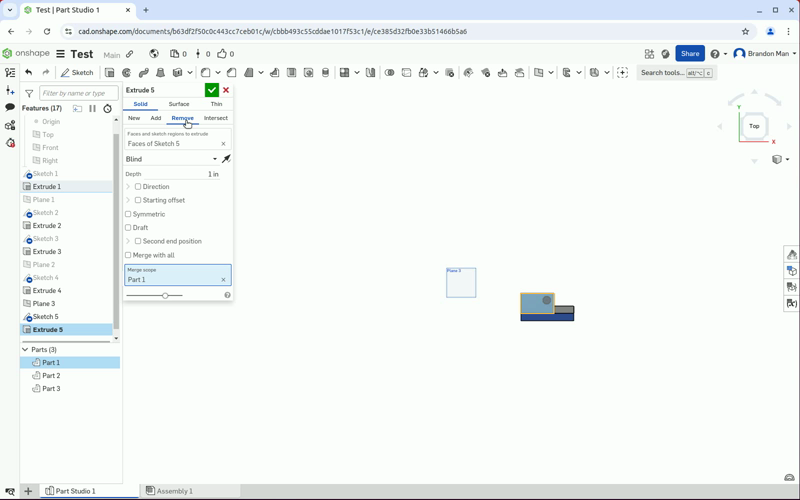
key(tab, 4)
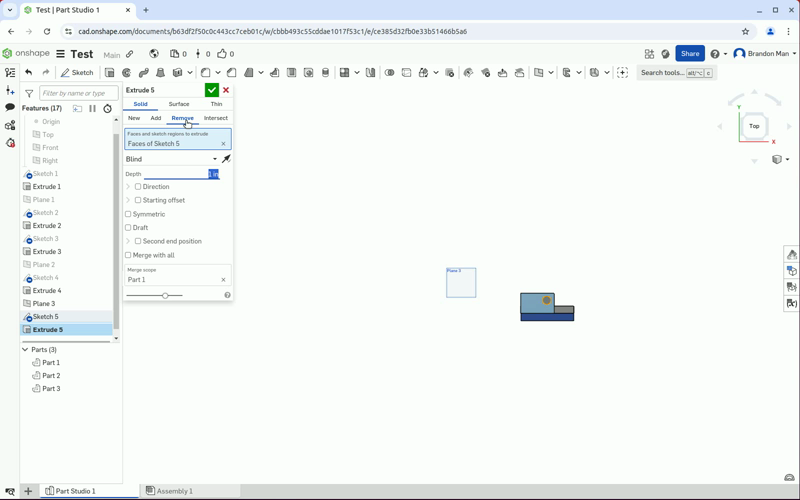
text(2.648)
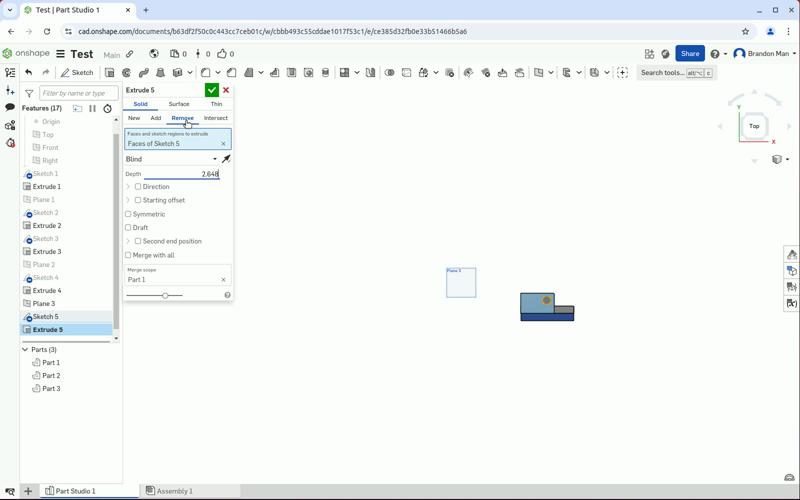
key(tab, 6)
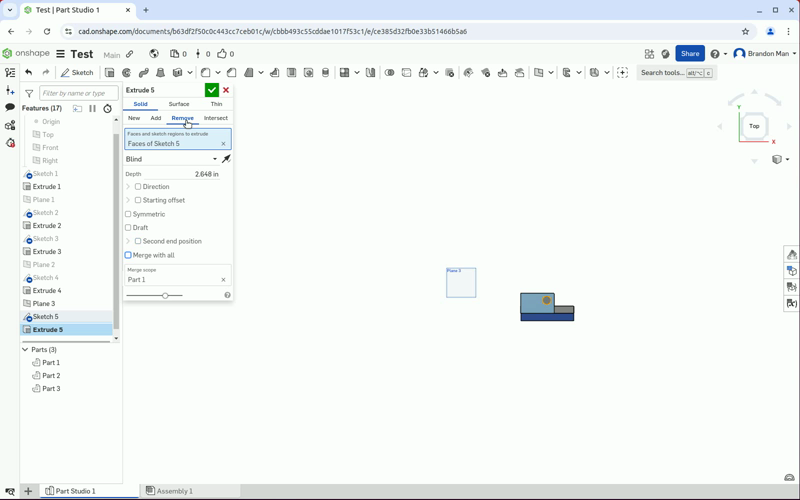
key(space)
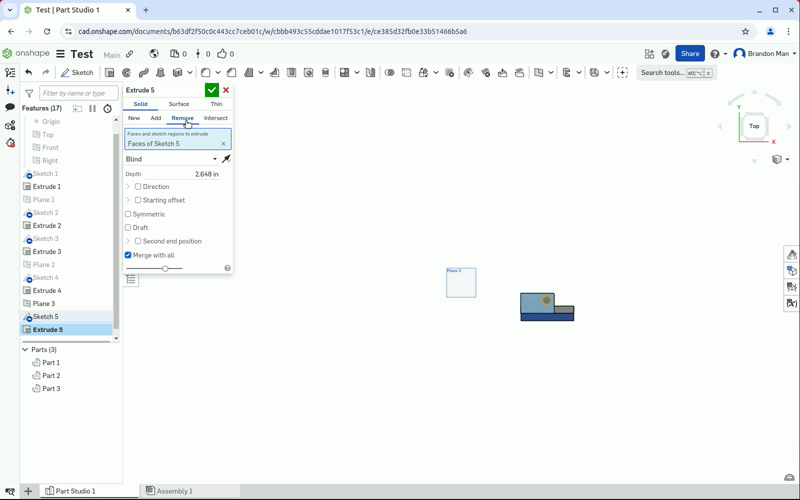
key(enter)
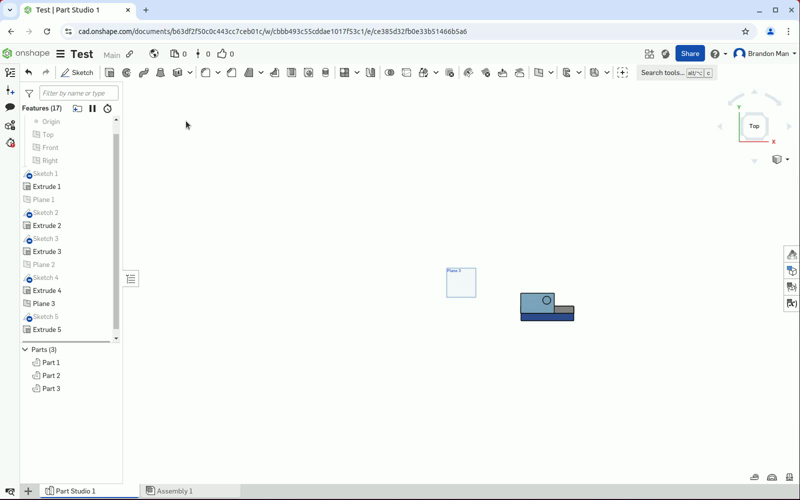
key(shift+h)
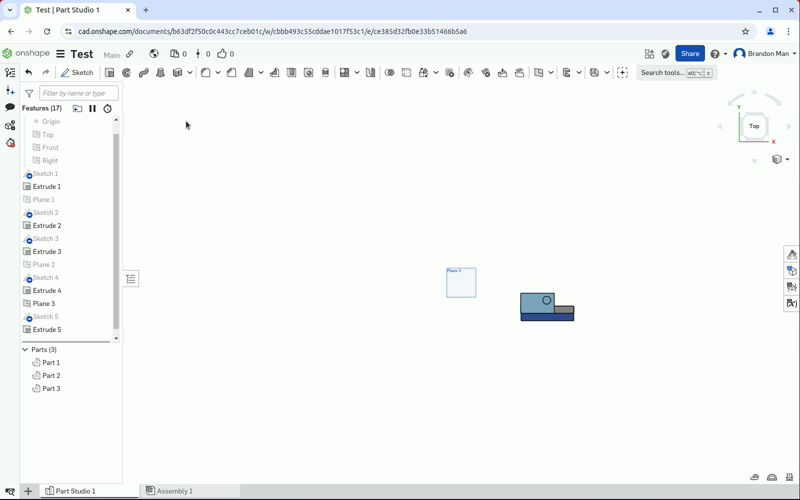
key(shift+h)
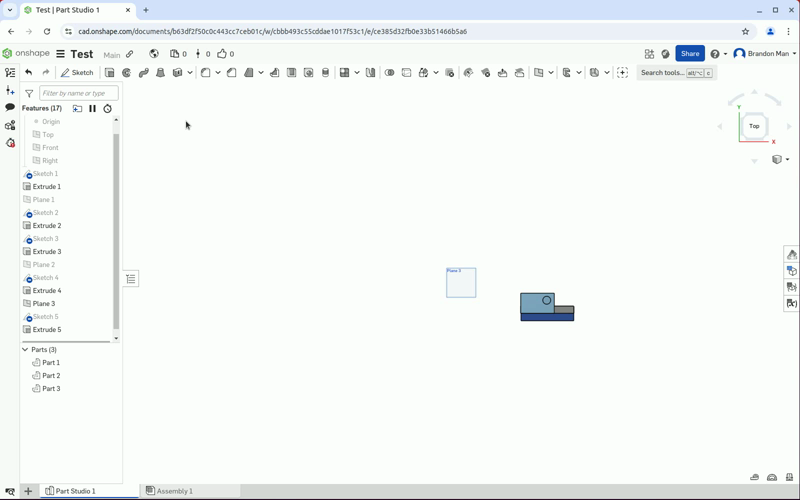
mouse_move(69, 176)
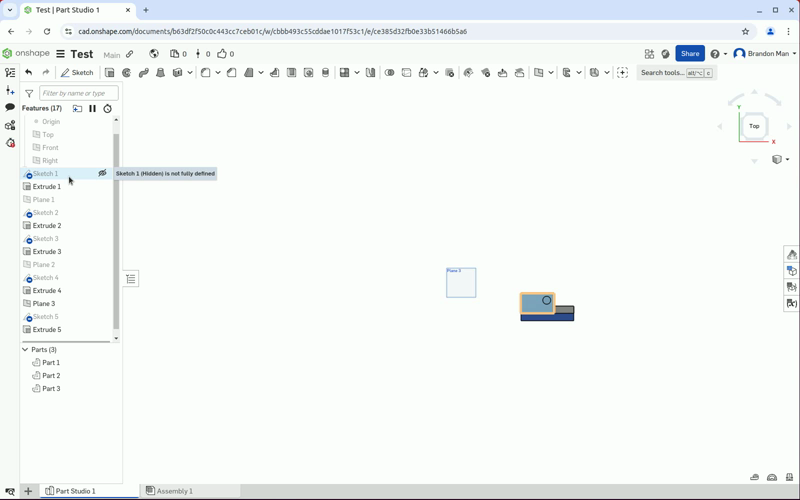
click(69, 176)
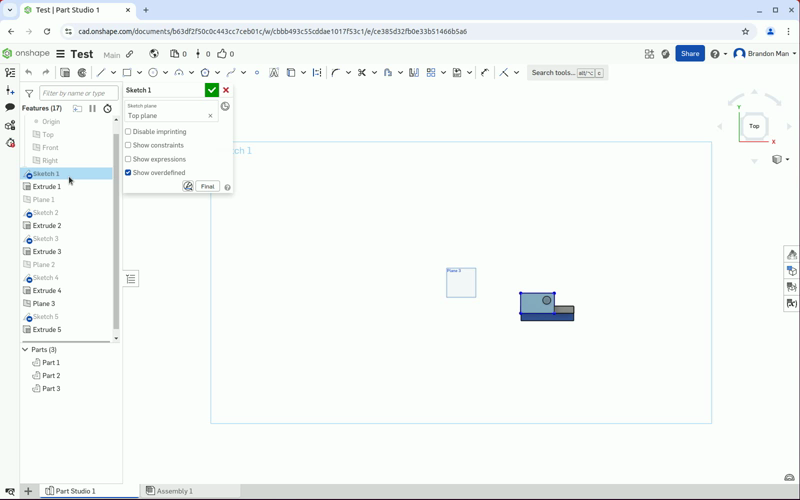
mouse_move(229, 92)
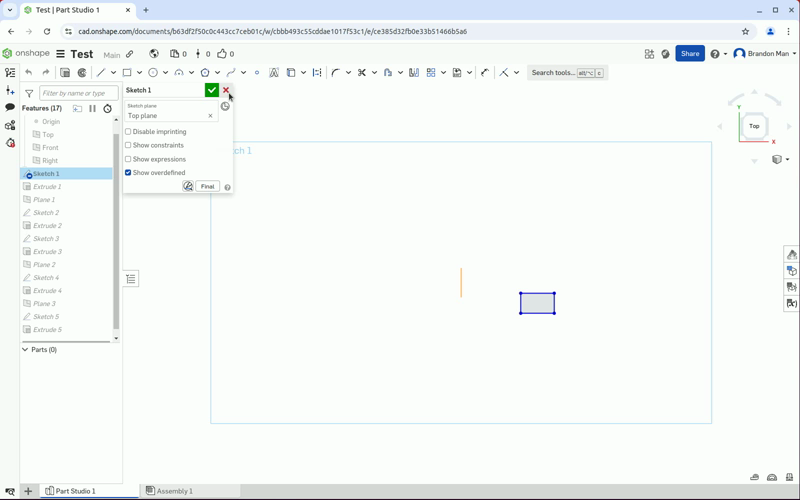
click(229, 92)
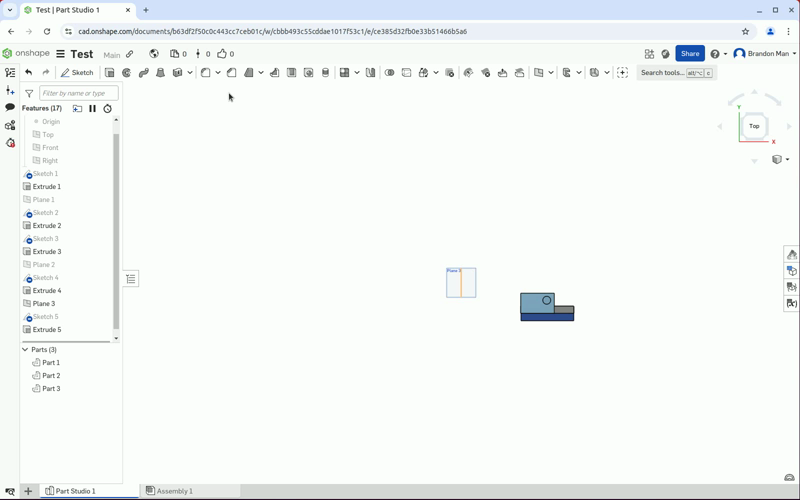
mouse_move(73, 352)
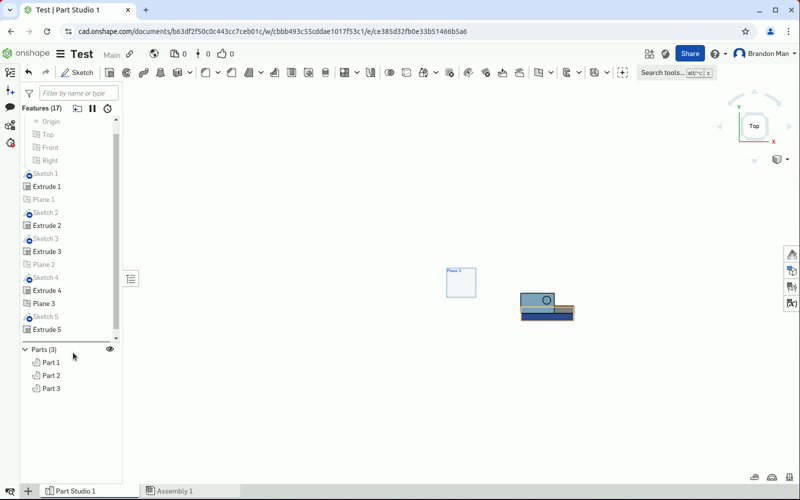
key(y)
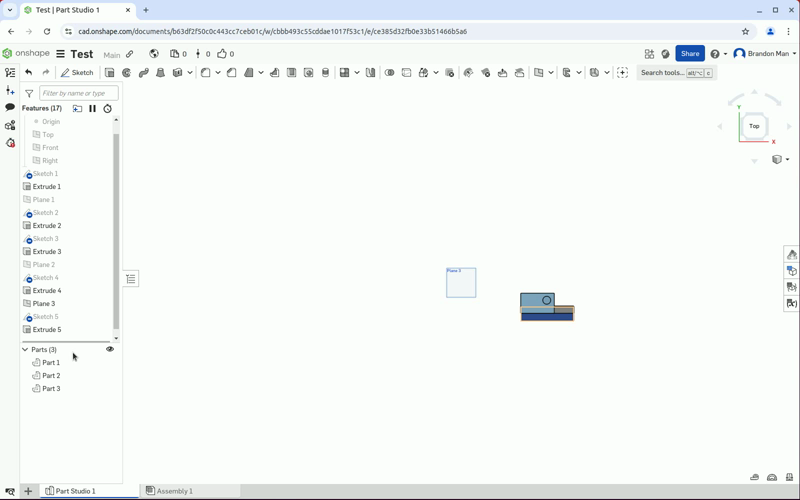
key(shift+p)
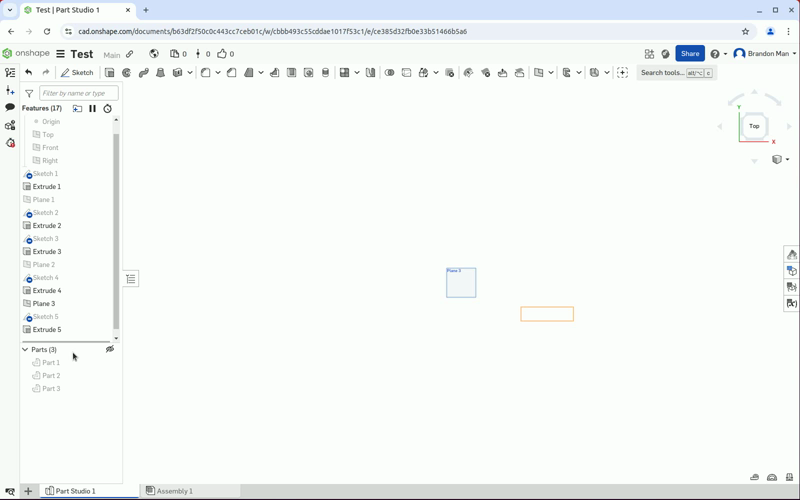
key(space)
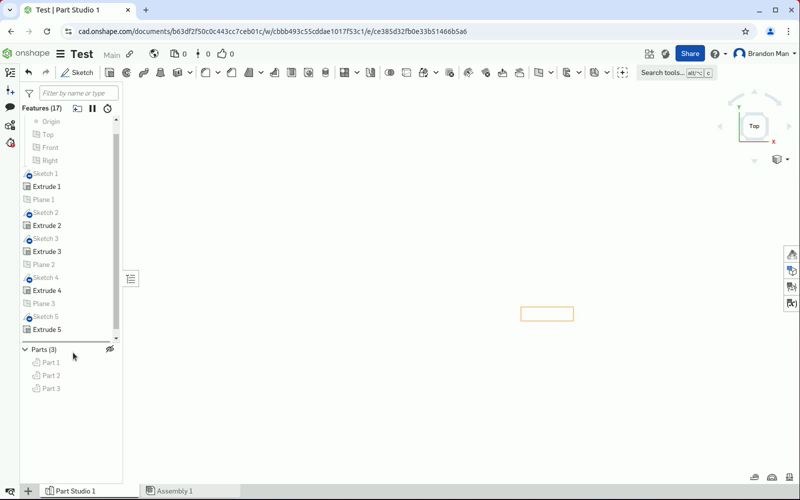
key_down(shift)
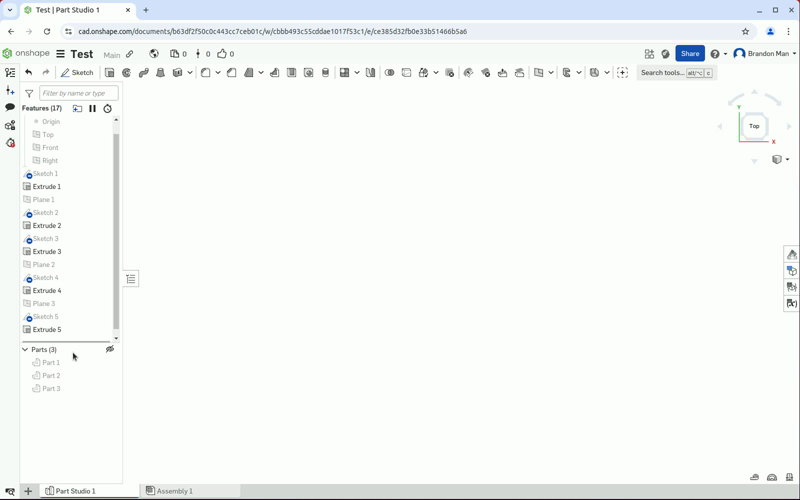
key(up)
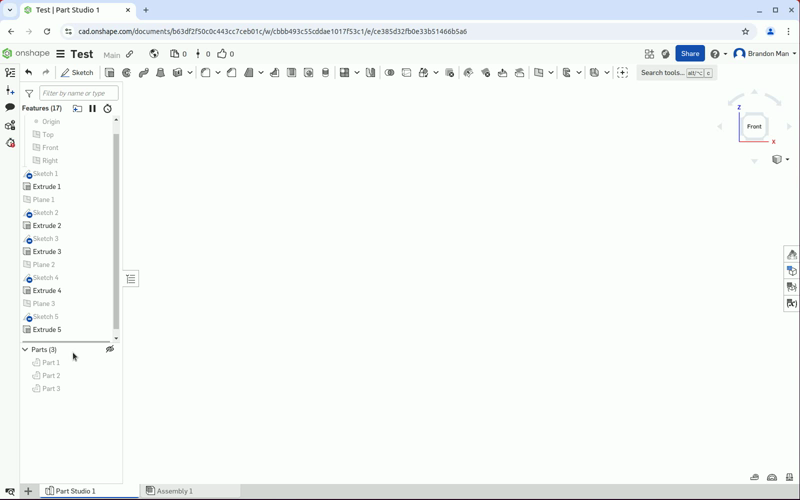
key_up(shift)
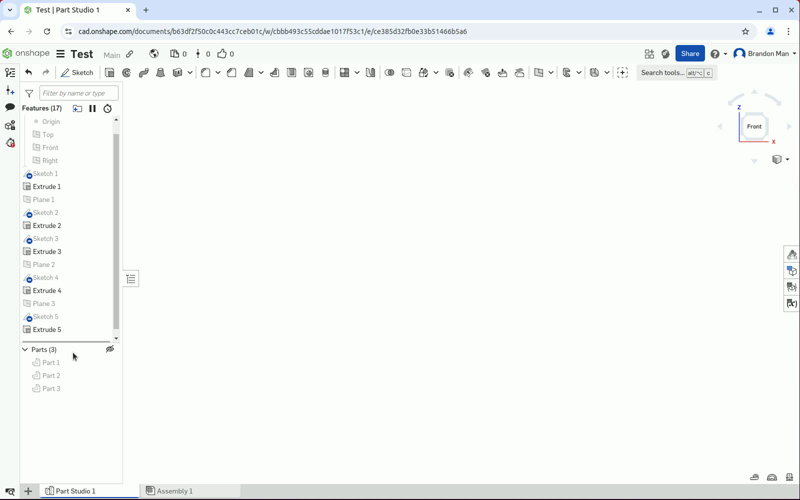
mouse_move(73, 352)
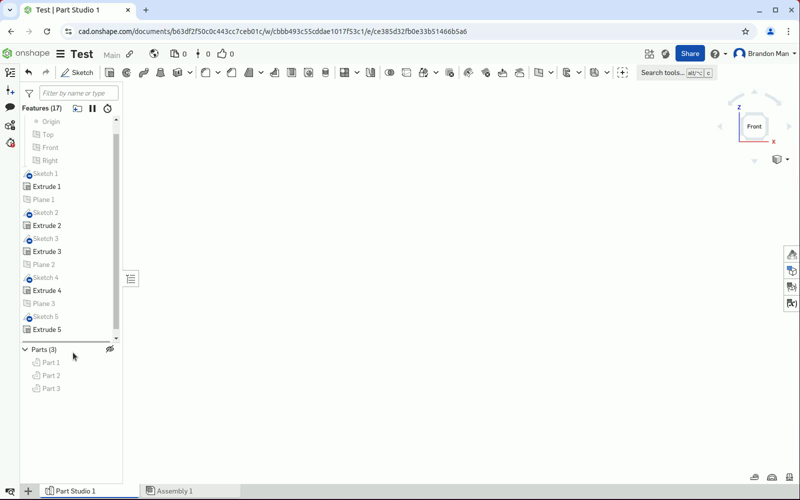
key(shift+y)
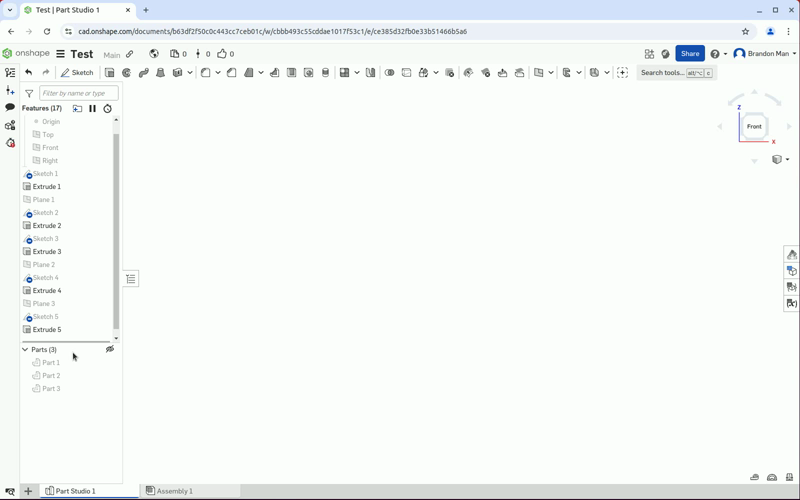
key(shift+s)
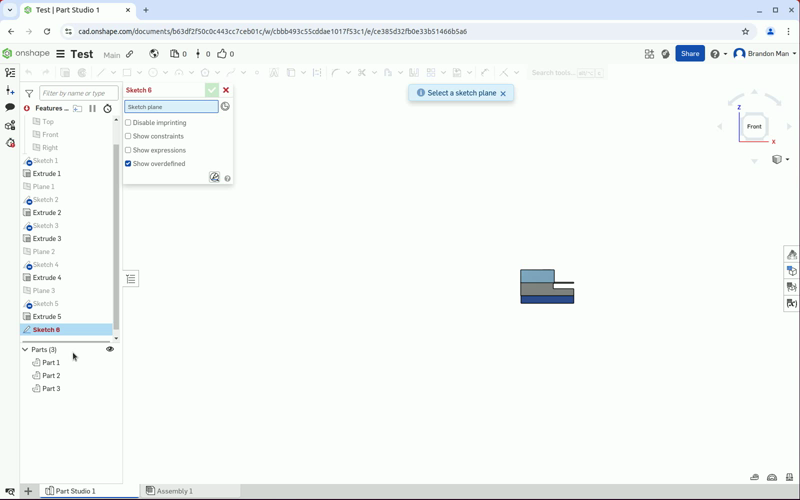
mouse_move(69, 189)
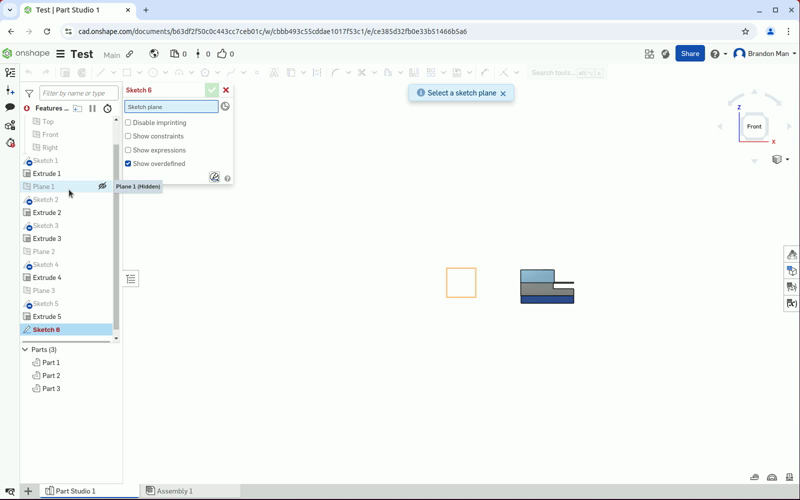
click(69, 189)
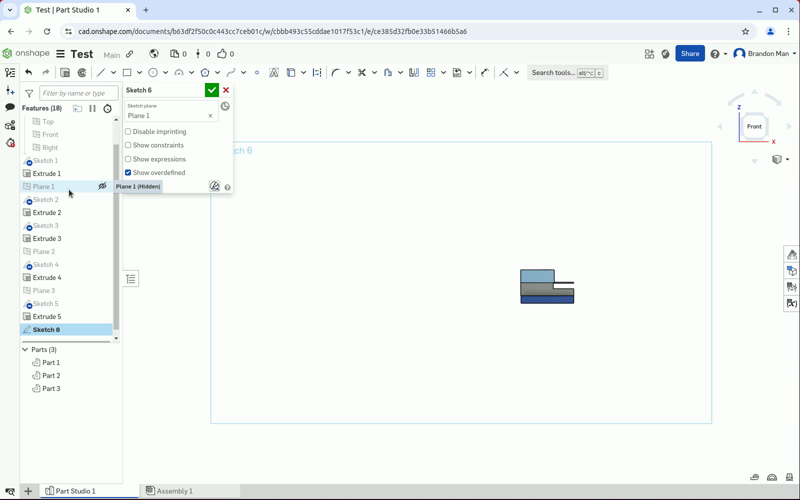
mouse_move(73, 352)
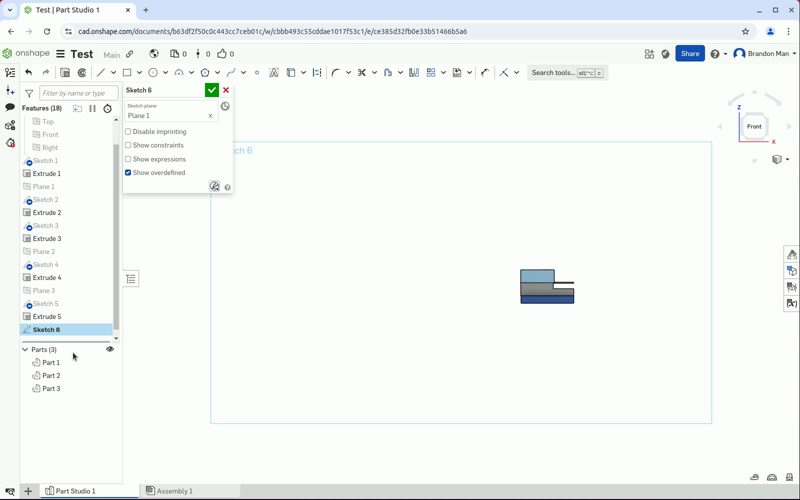
key(y)
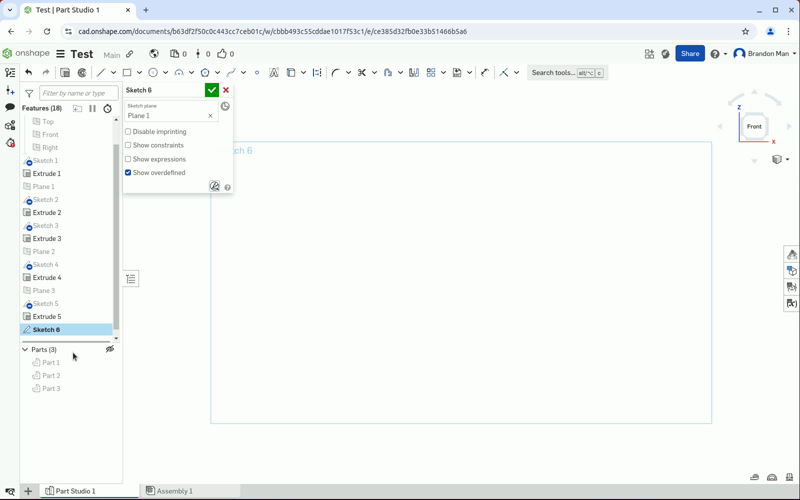
key(c)
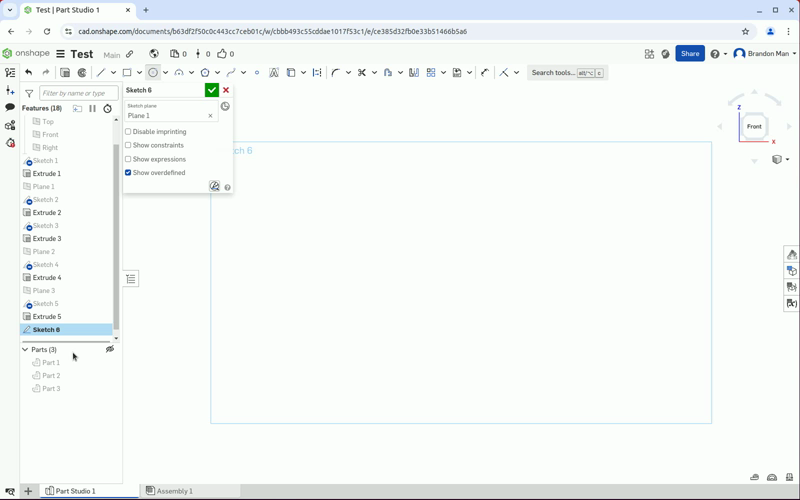
key_down(shift)
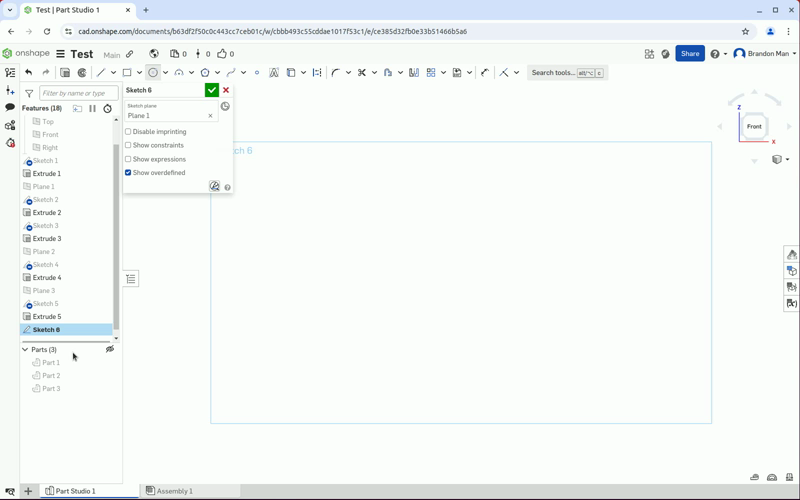
mouse_move(530, 275)
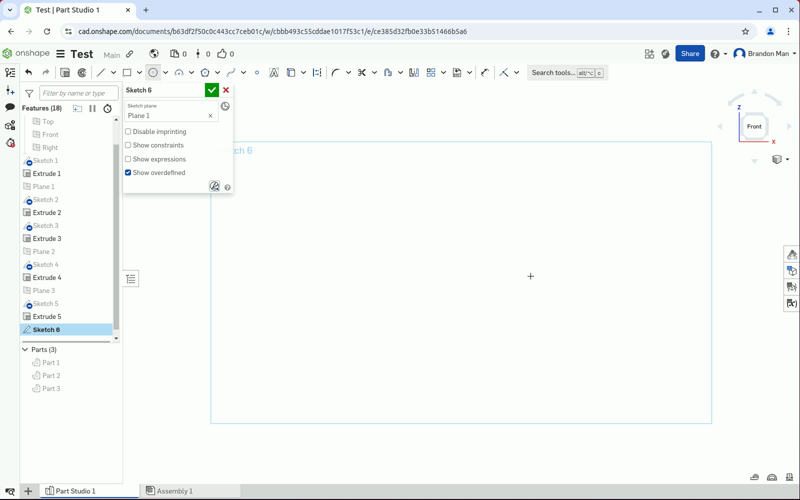
click(530, 275)
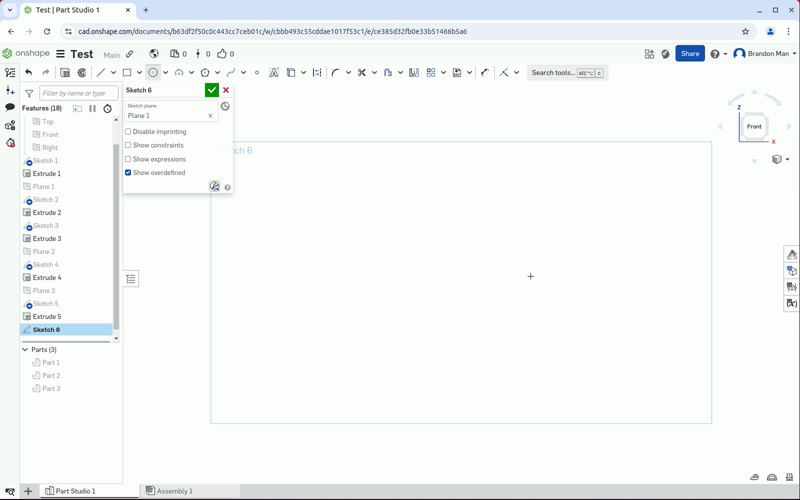
key_up(shift)
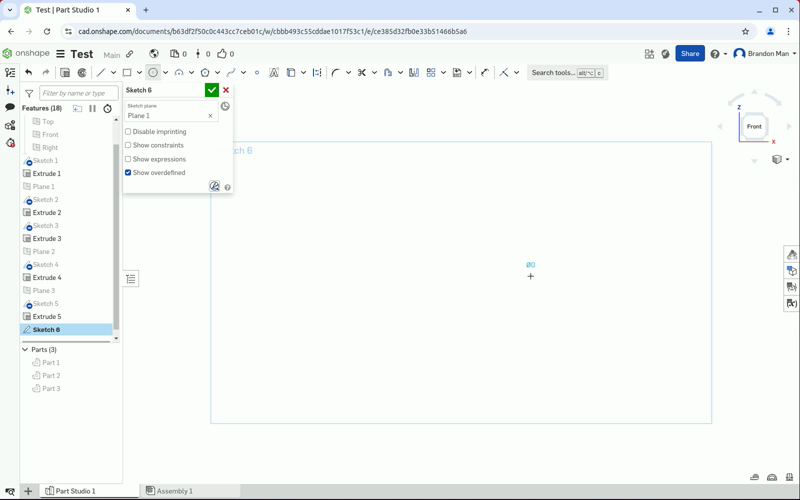
mouse_move(534, 275)
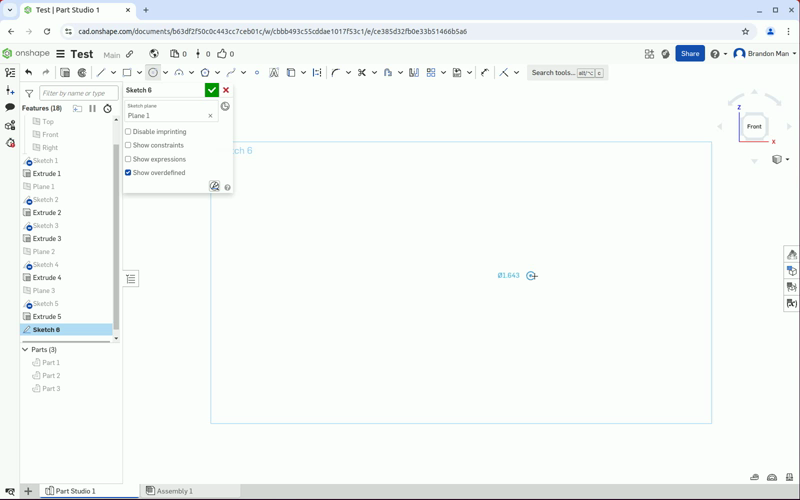
click(534, 275)
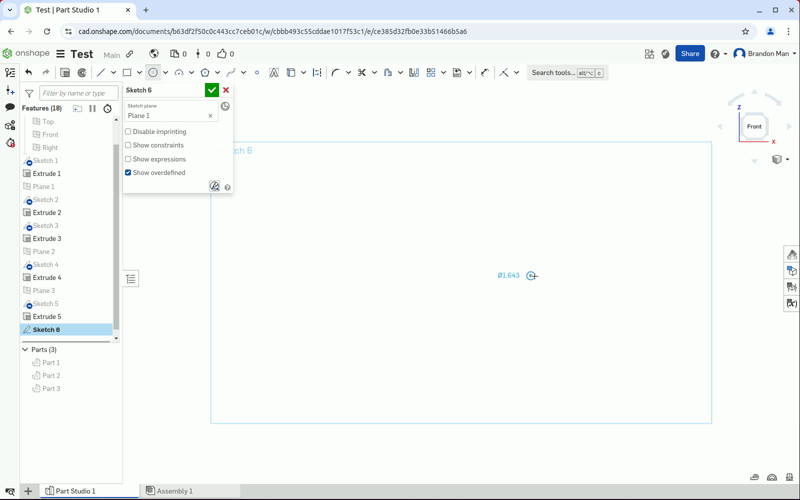
key(esc)
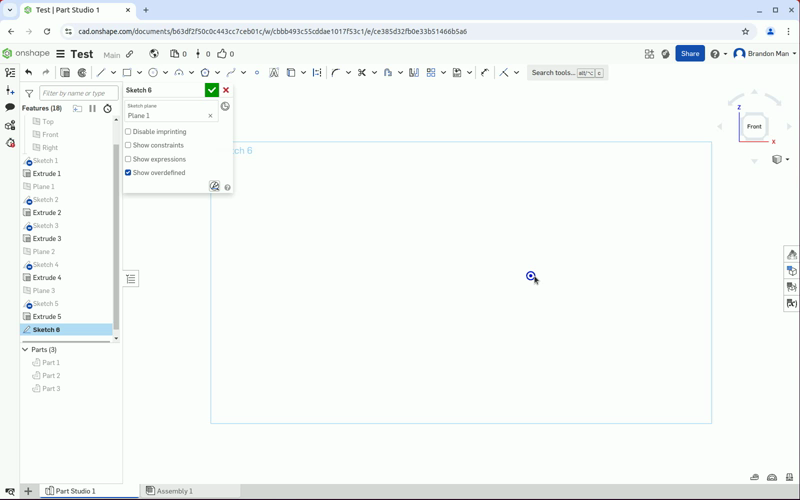
mouse_move(529, 272)
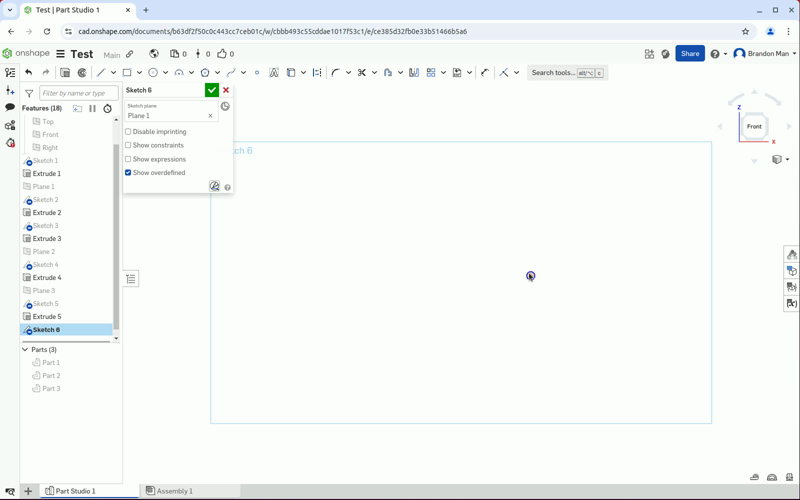
scroll(6)
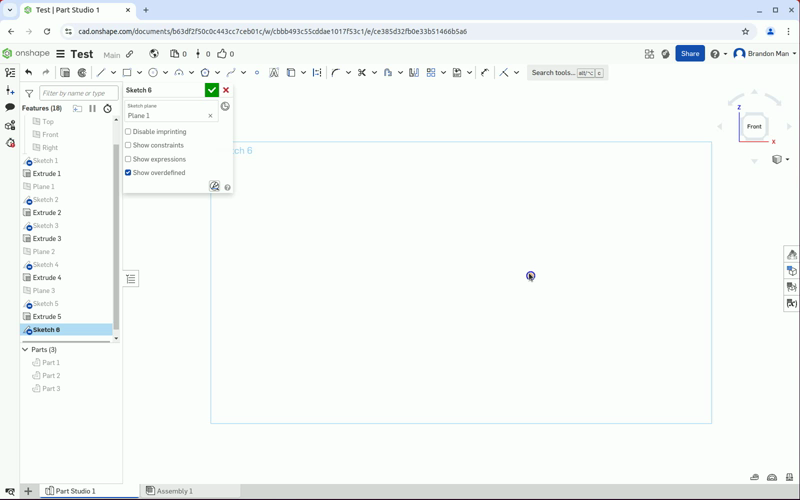
scroll(6)
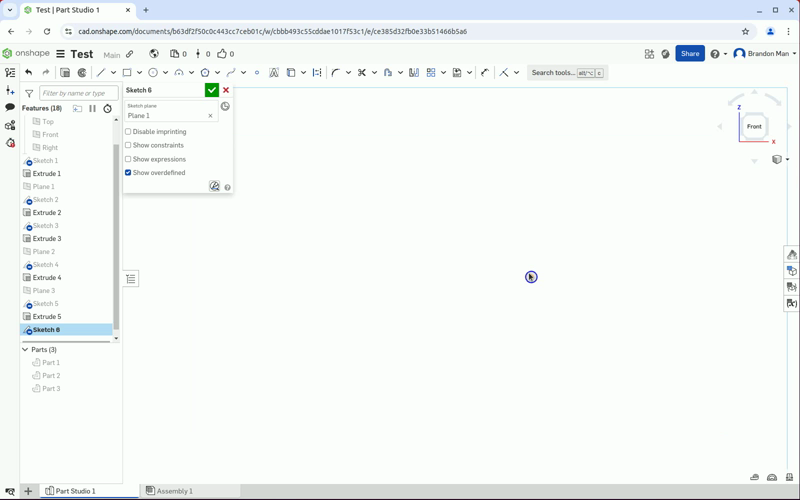
scroll(6)
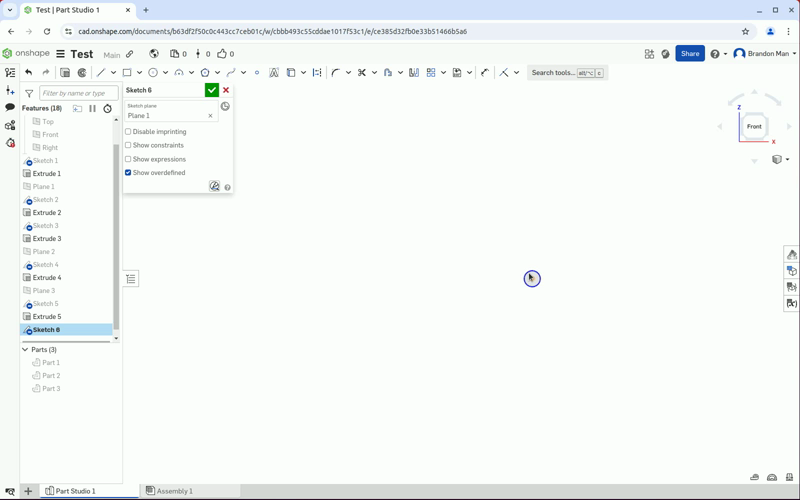
scroll(6)
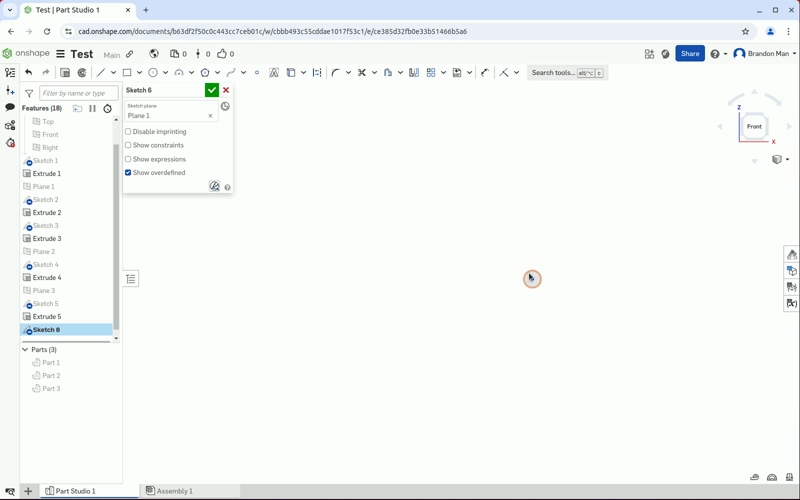
scroll(6)
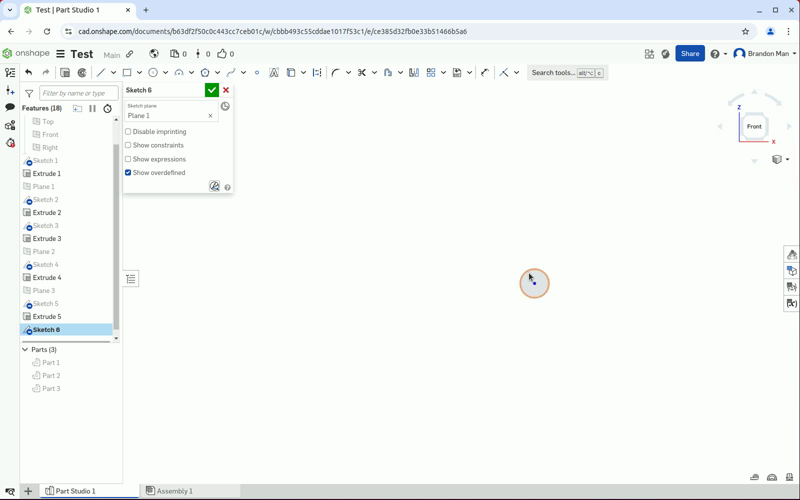
scroll(6)
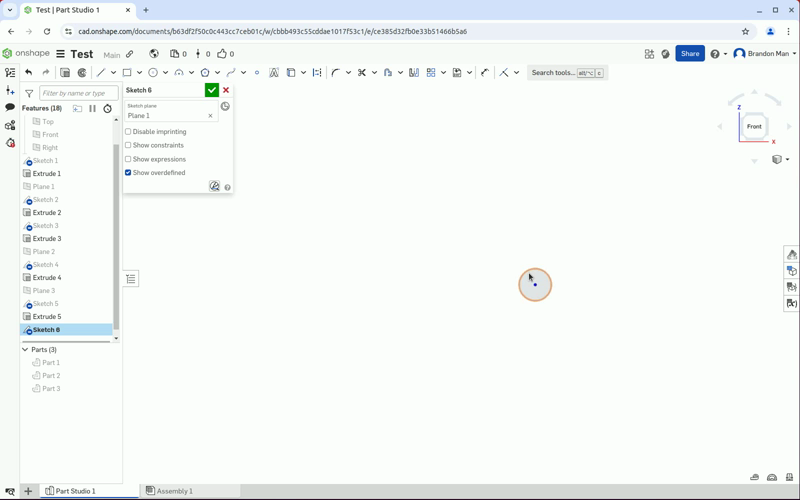
scroll(6)
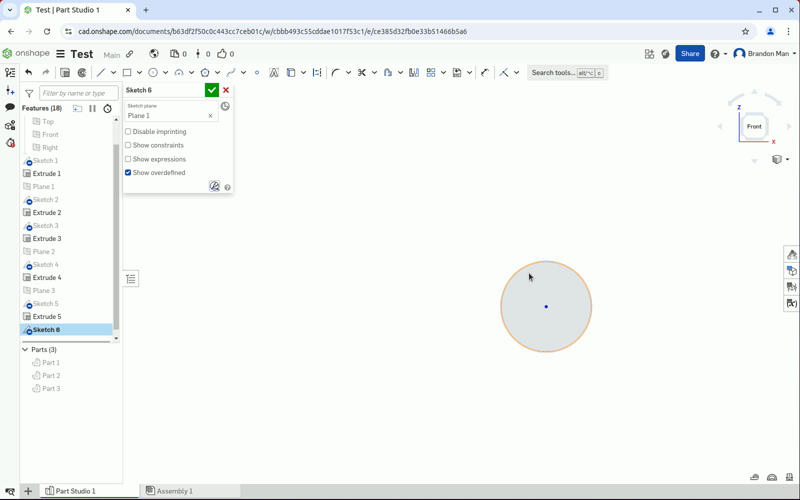
click(529, 272)
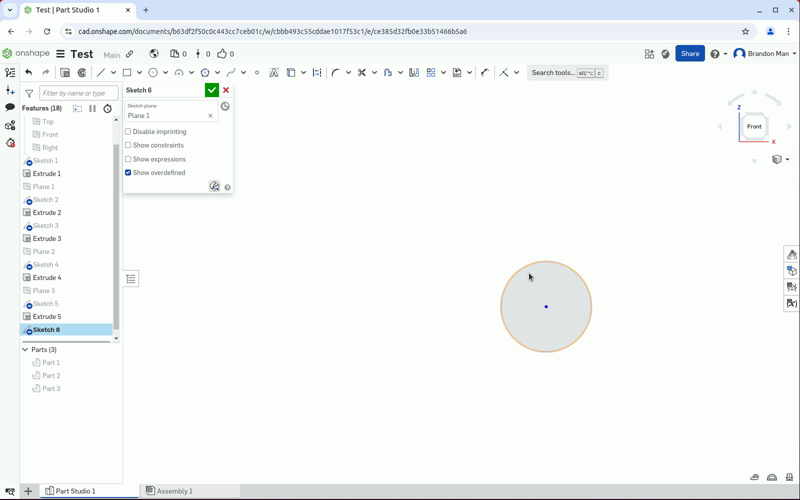
scroll(-6)
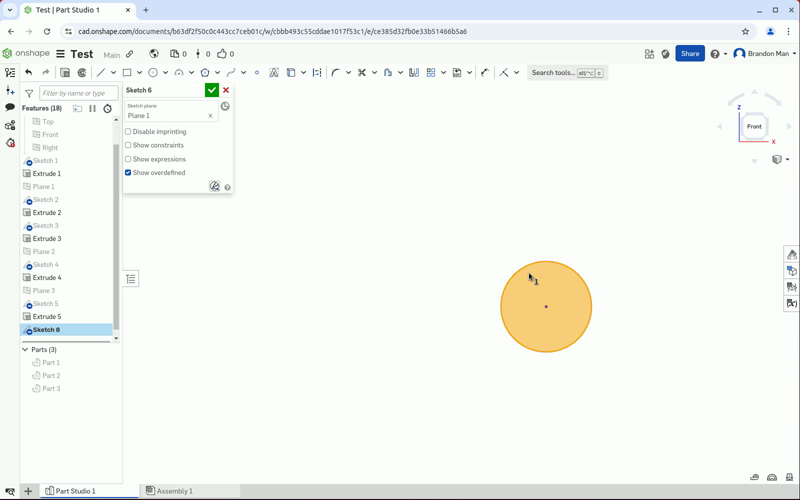
scroll(-6)
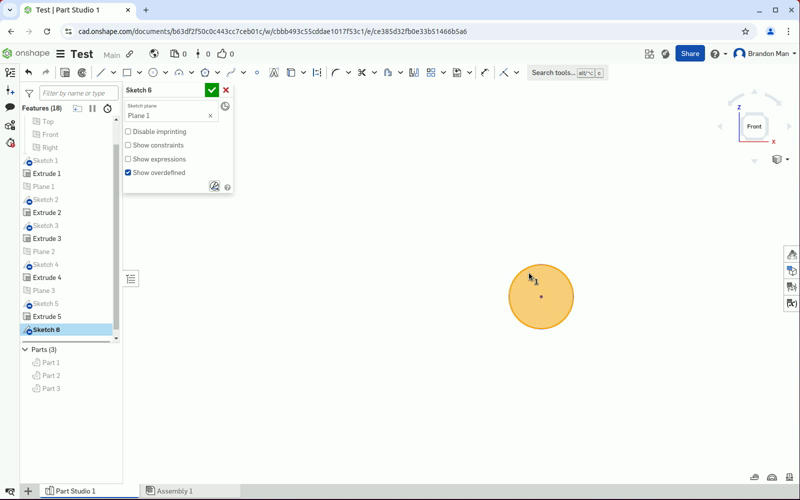
scroll(-6)
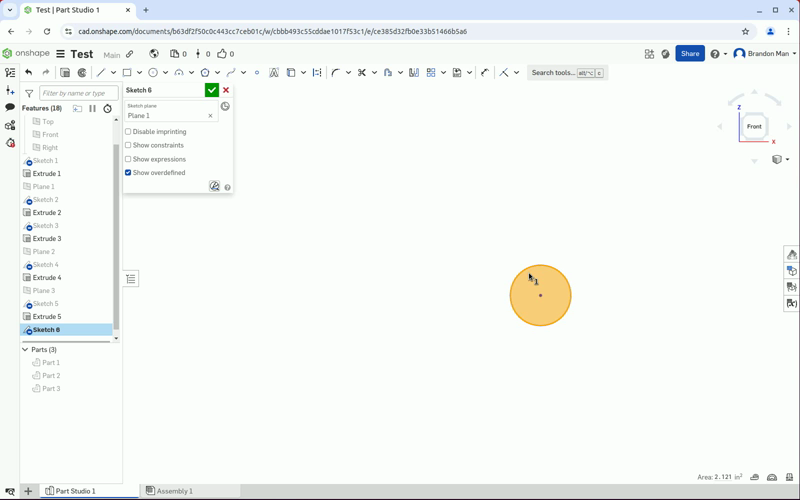
scroll(-6)
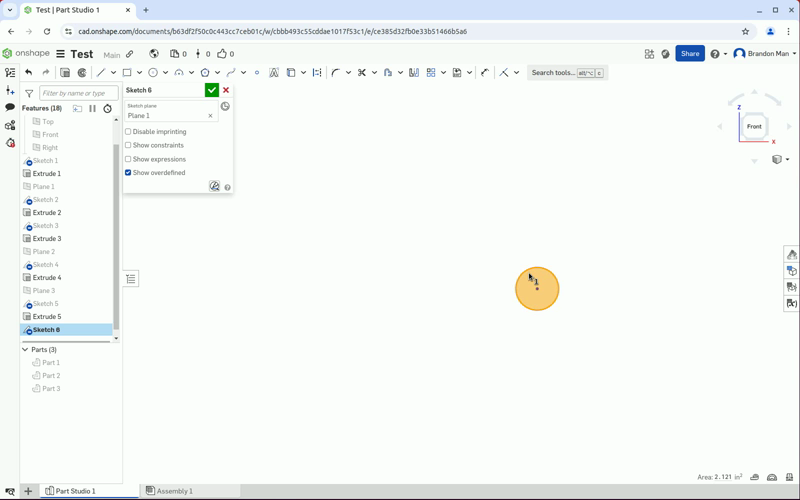
scroll(-6)
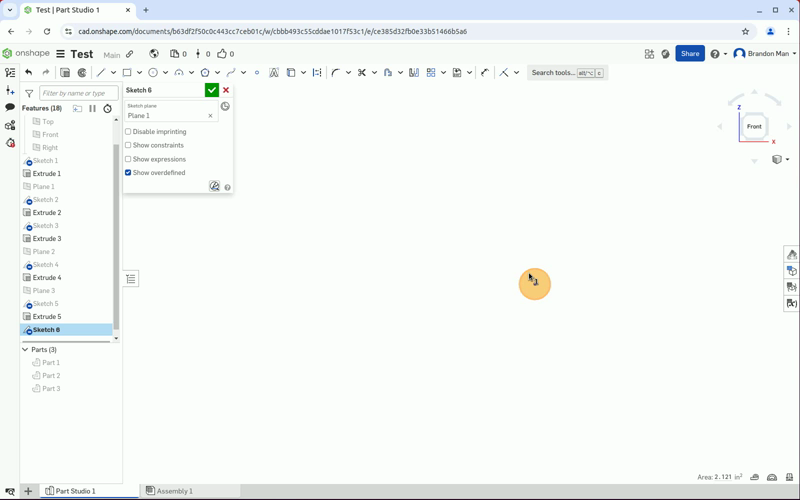
scroll(-6)
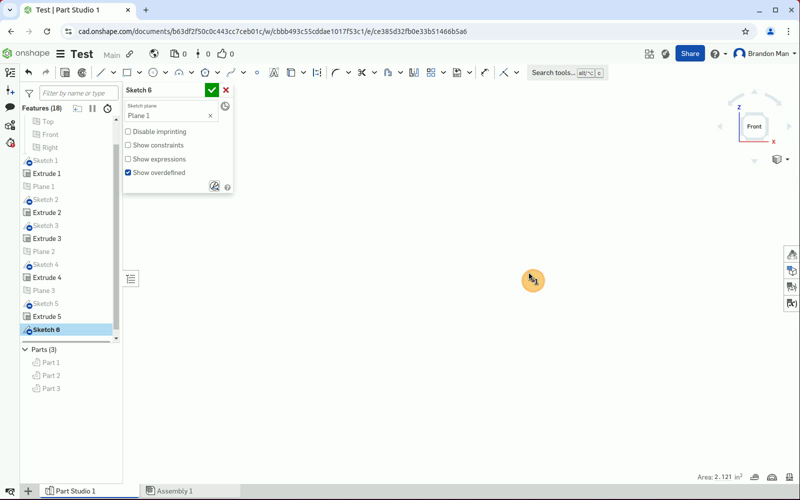
scroll(-6)
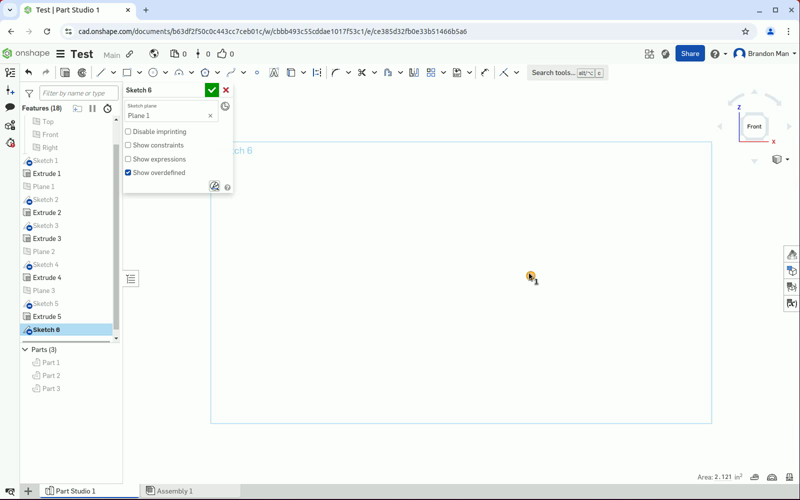
mouse_move(73, 352)
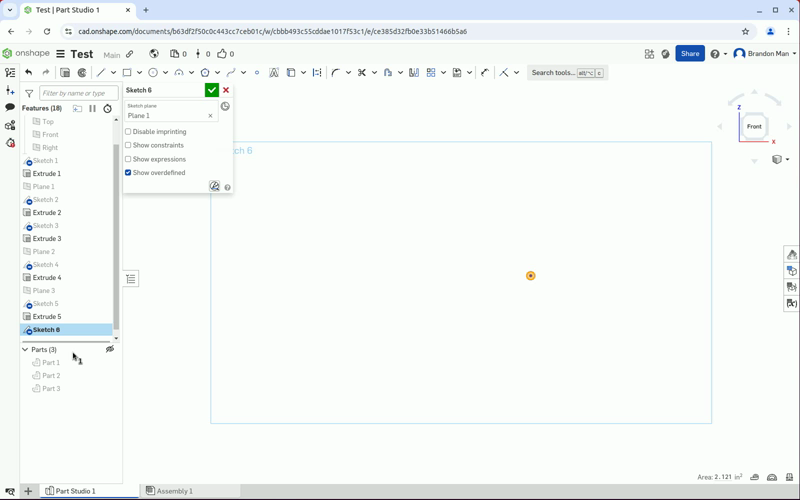
key(shift+y)
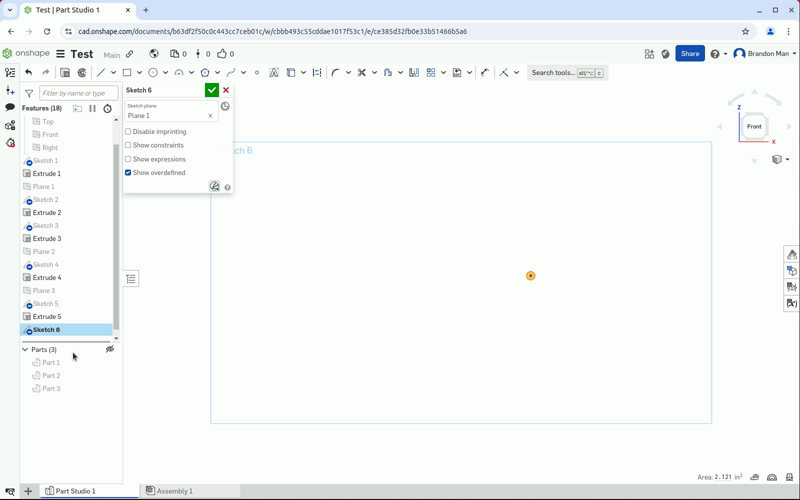
key(shift+e)
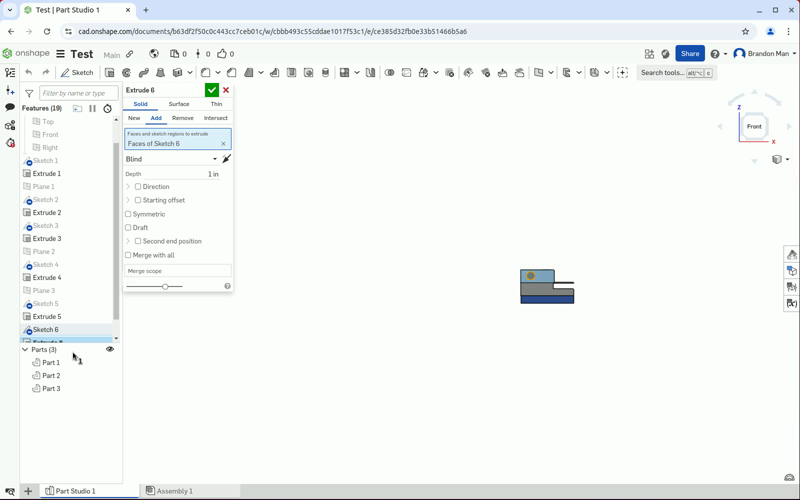
mouse_move(143, 106)
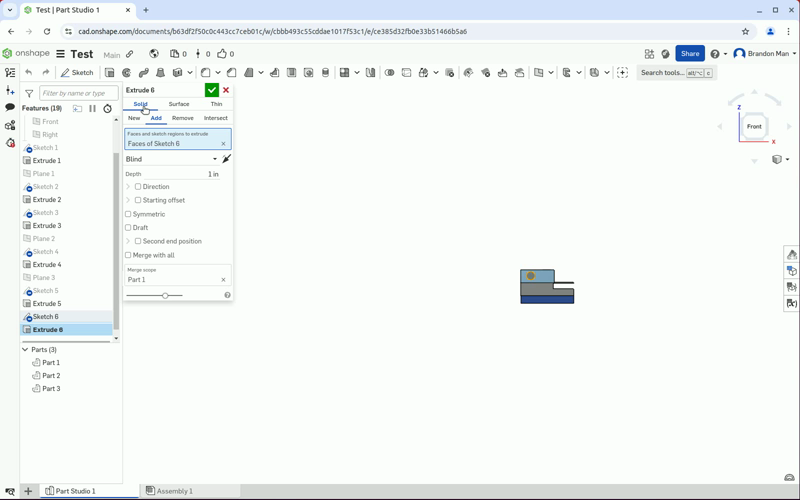
click(143, 106)
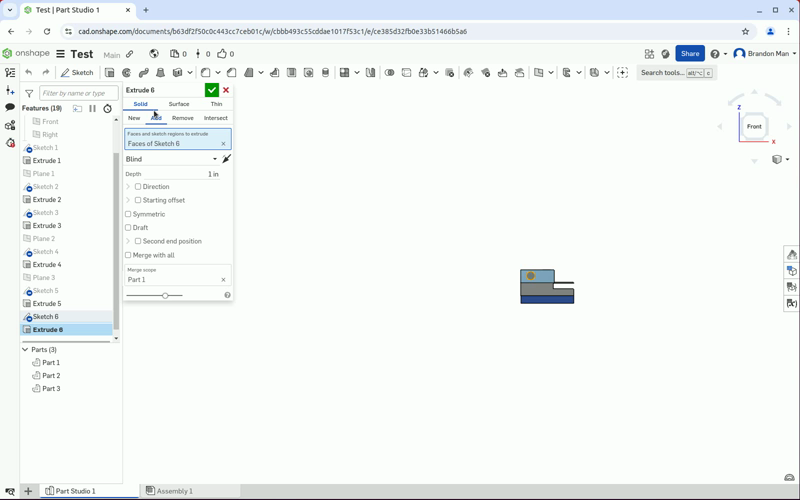
mouse_move(186, 120)
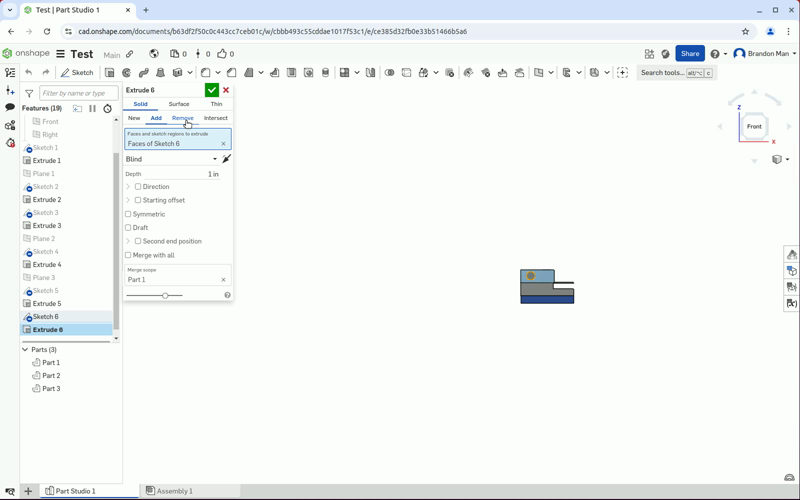
click(186, 120)
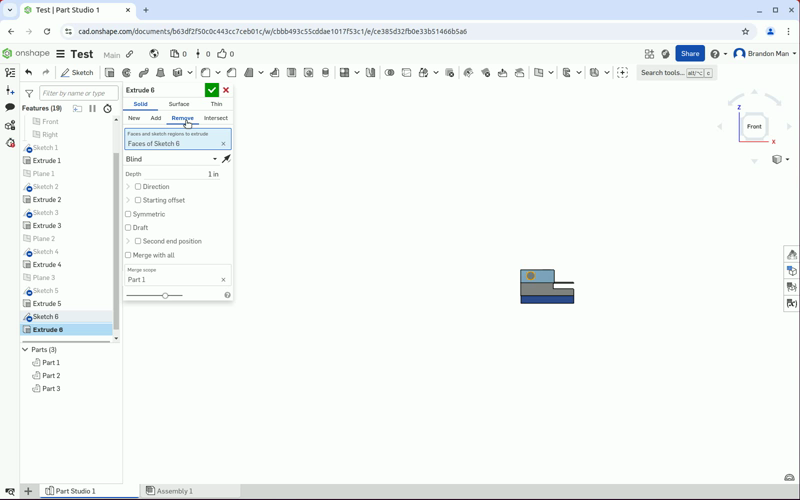
key(tab, 4)
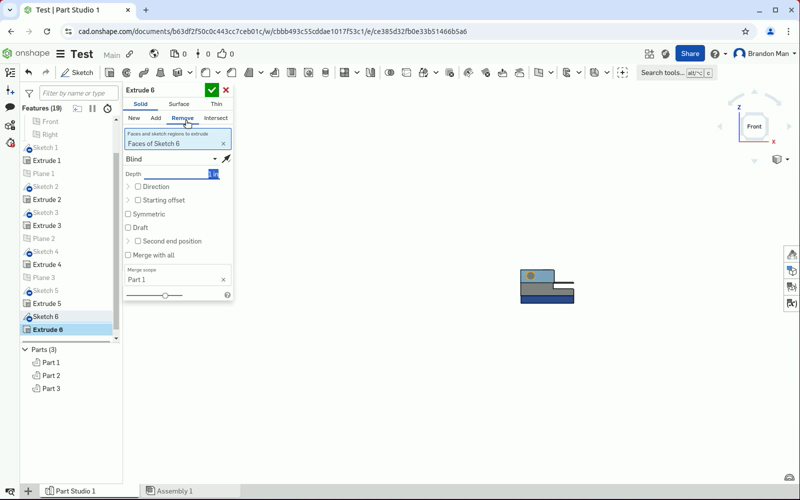
text(4.092)
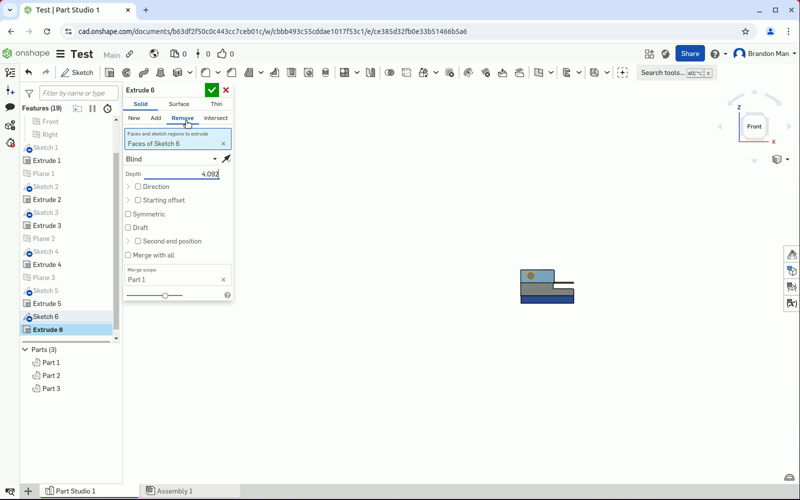
key(tab, 6)
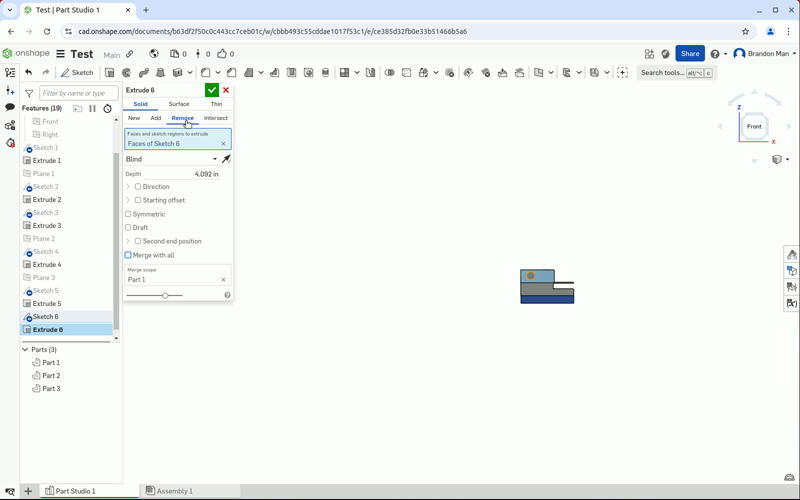
key(space)
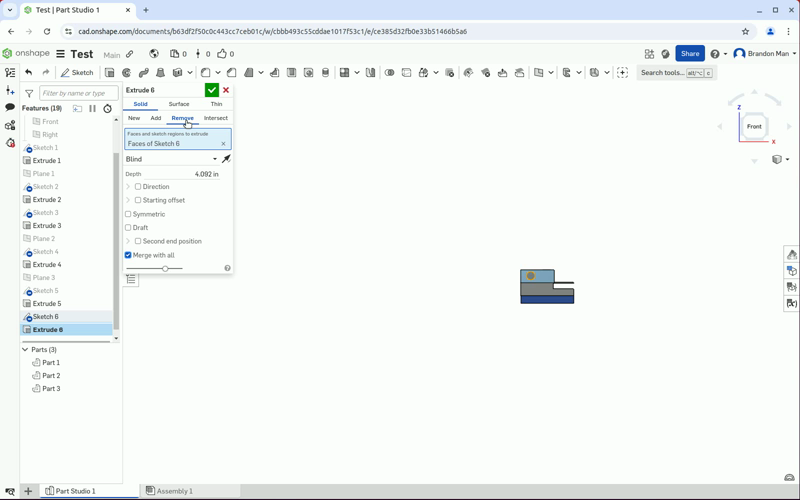
key(enter)
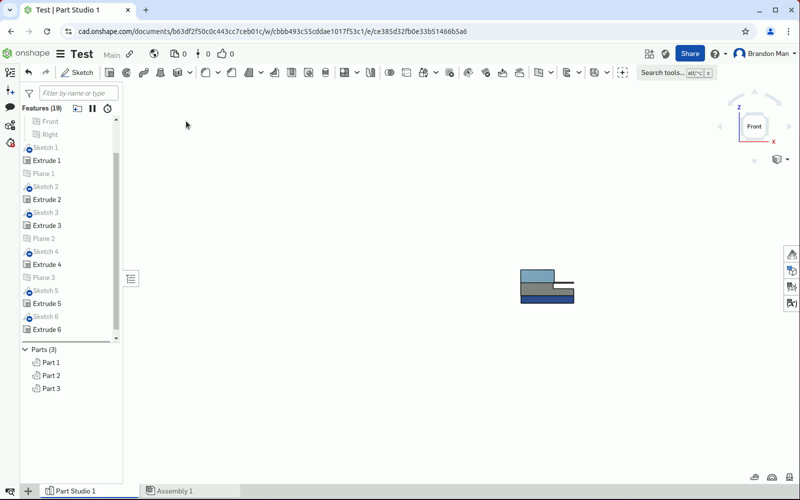
key(shift+h)
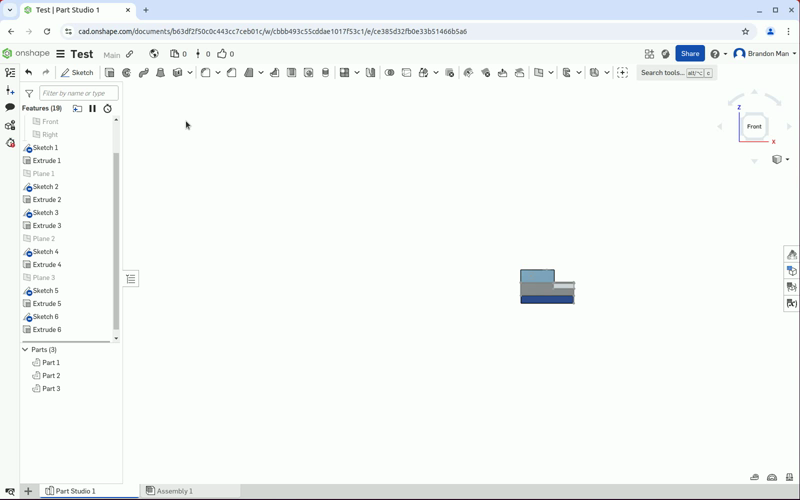
key(shift+h)
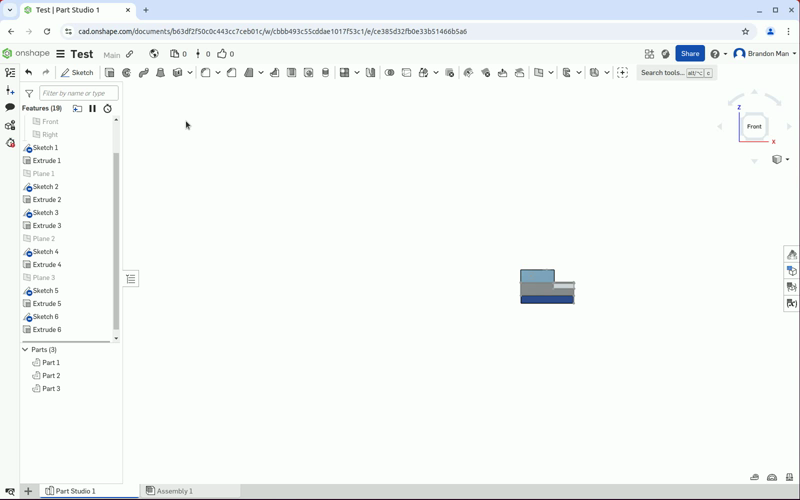
key(shift+7)
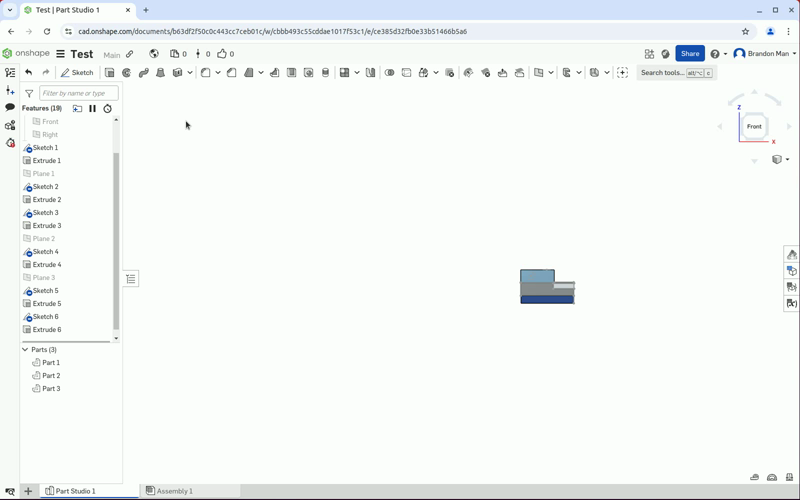
key(left, 2)
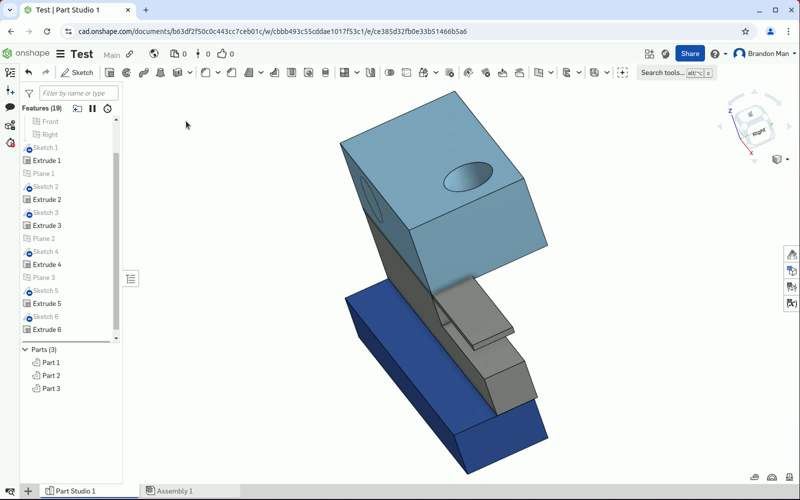
key(down, 2)
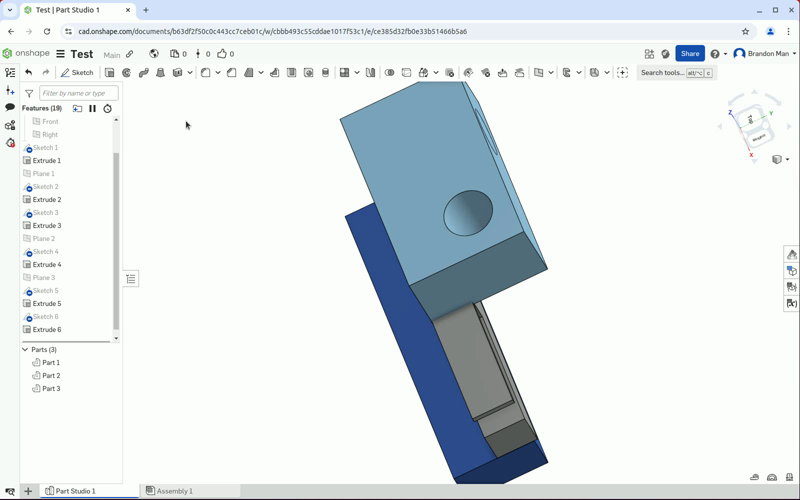
key(up, 2)
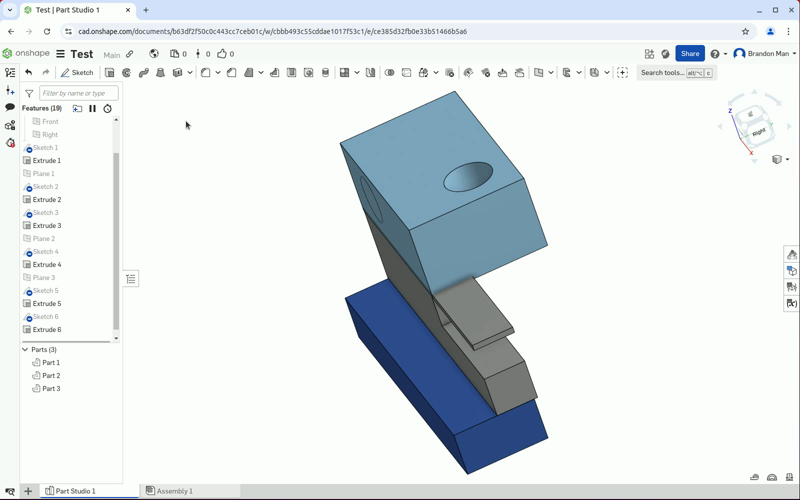
key(right, 2)
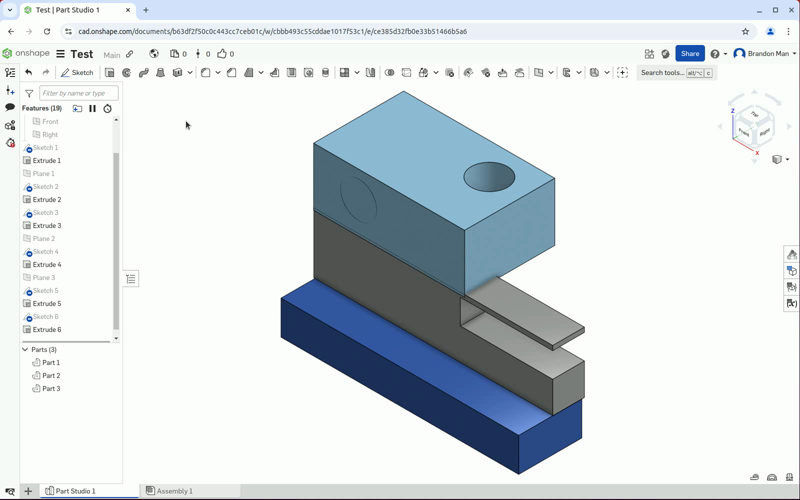
mouse_move(69, 150)
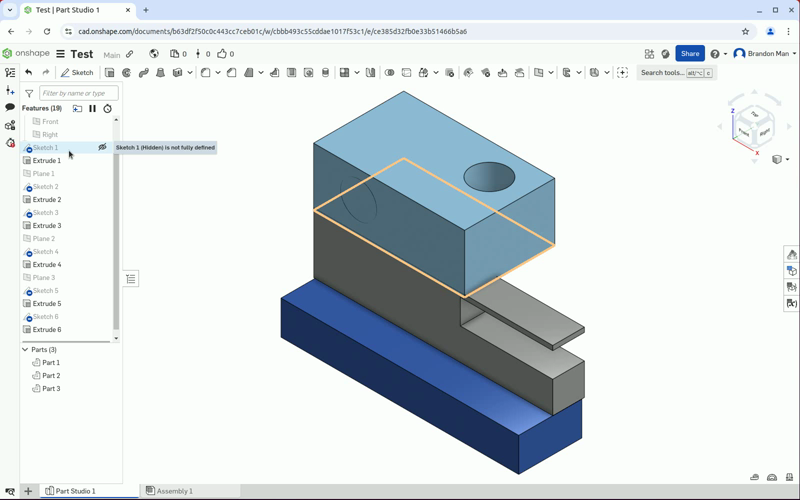
click(69, 150)